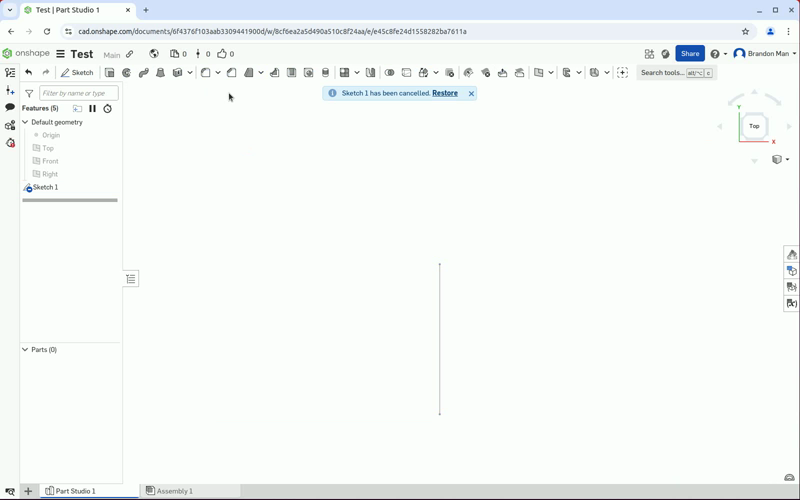
key(shift+h)
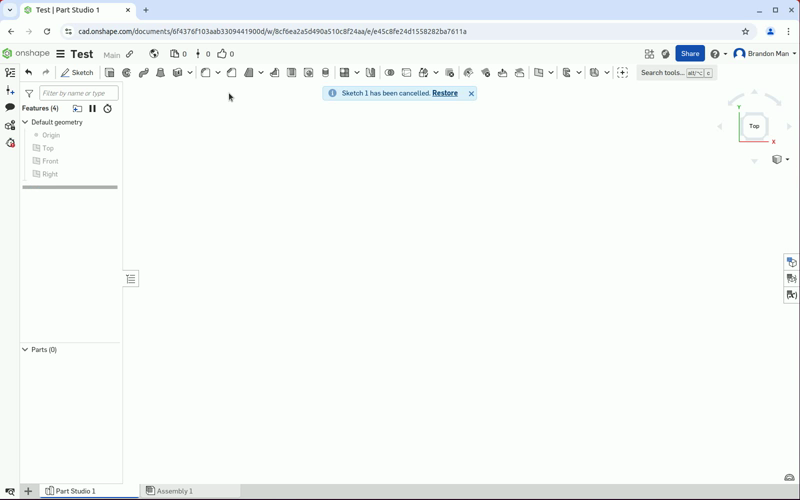
mouse_move(73, 352)
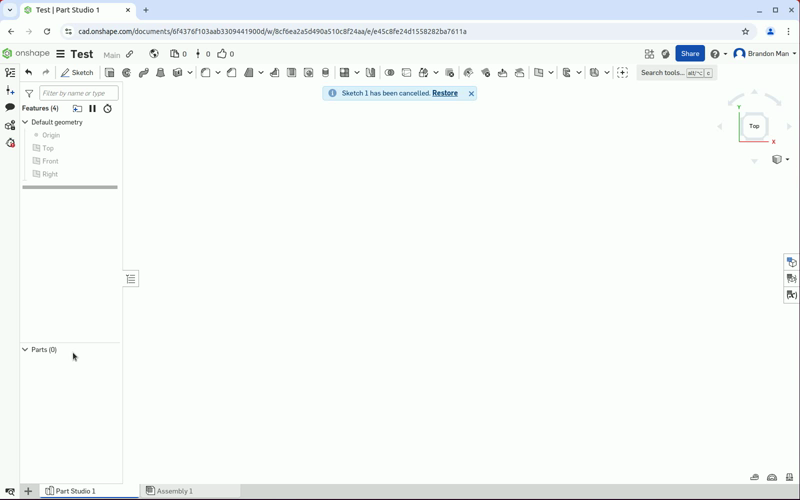
key(y)
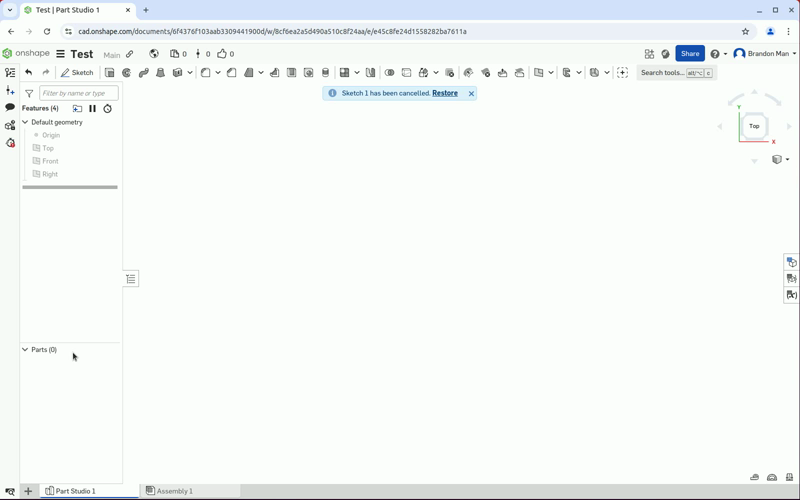
key(shift+p)
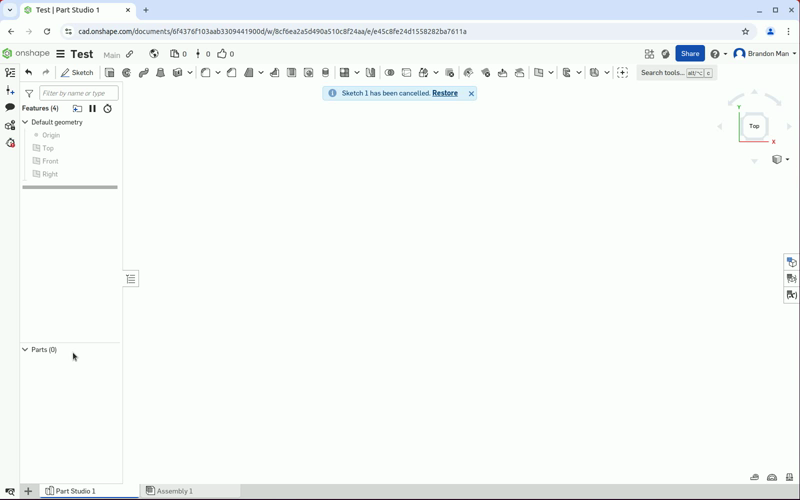
key(space)
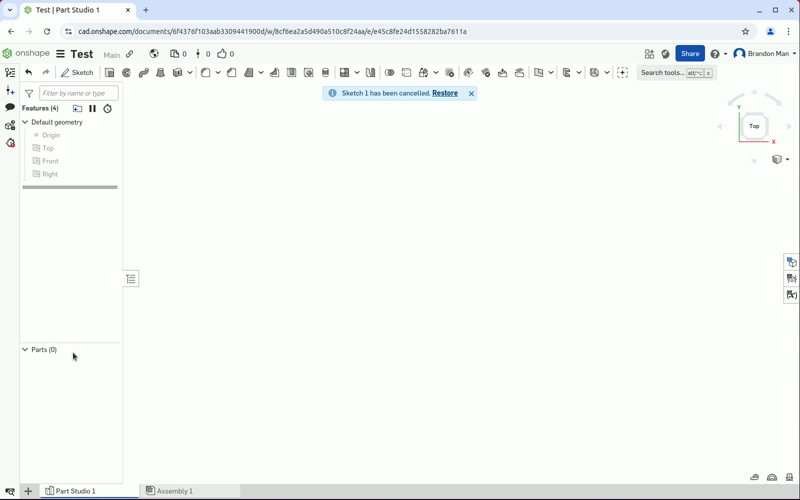
key_down(shift)
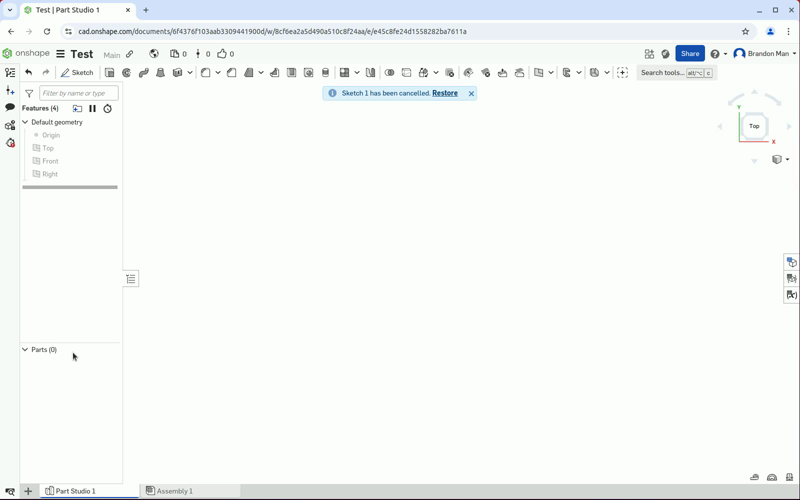
key(up)
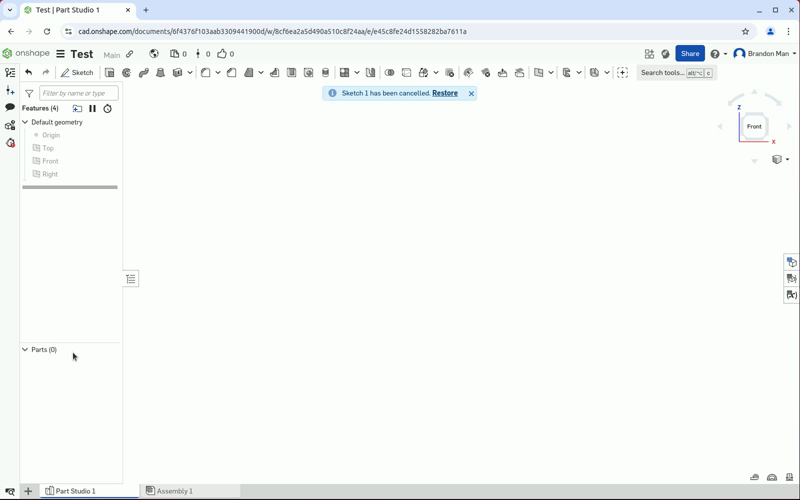
key_up(shift)
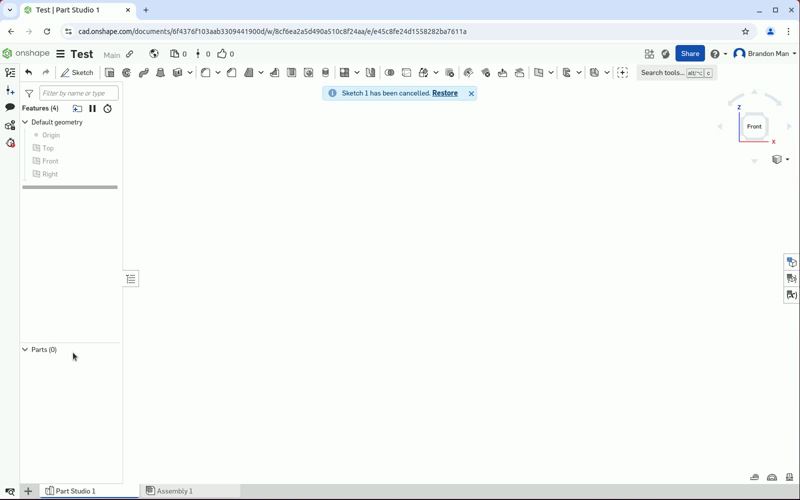
mouse_move(73, 352)
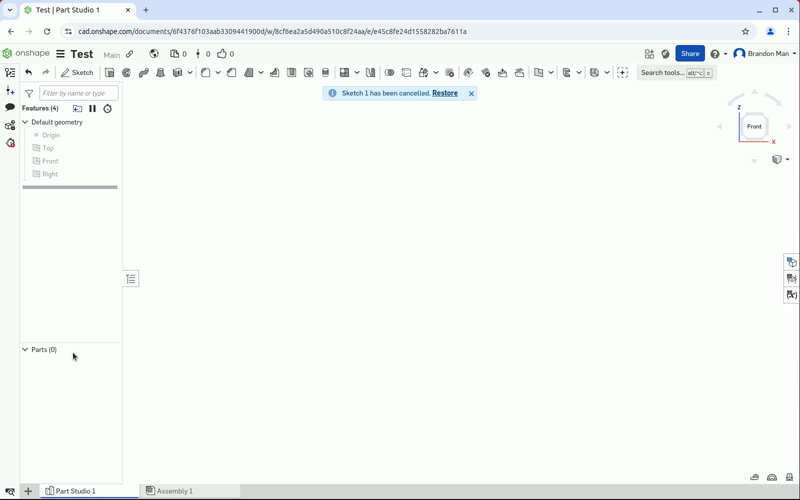
key(shift+y)
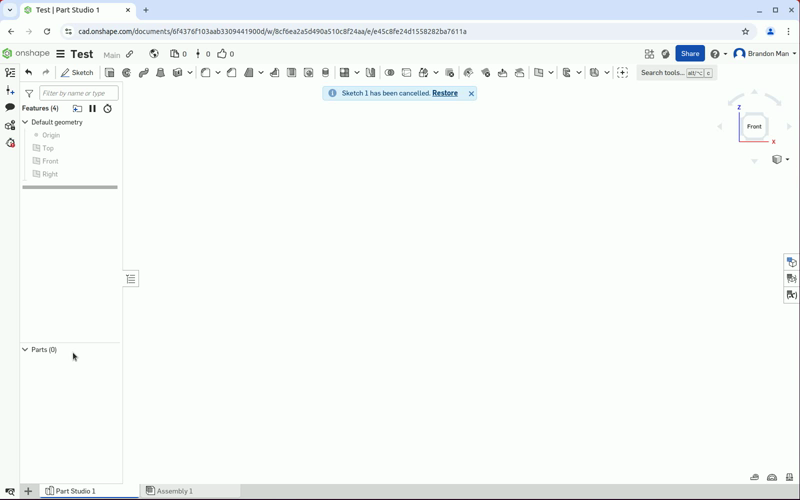
key(shift+s)
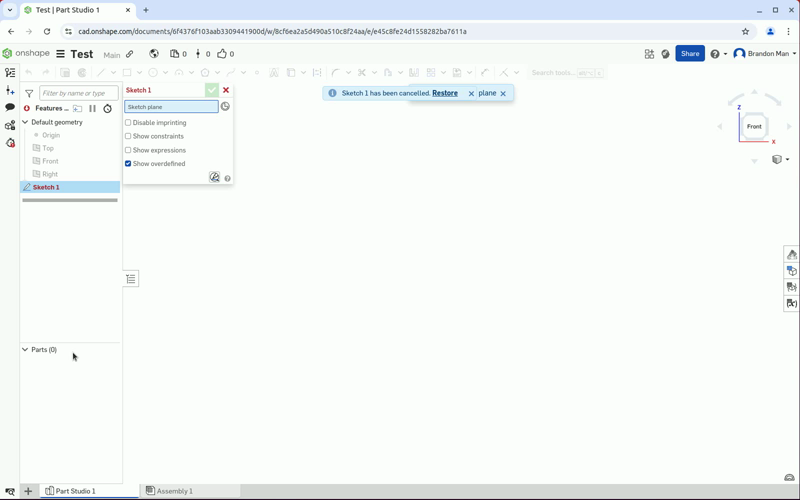
mouse_move(73, 163)
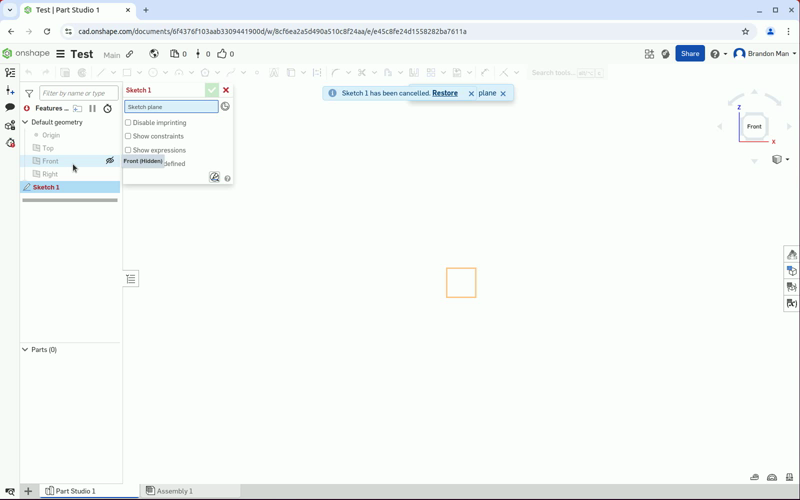
click(73, 163)
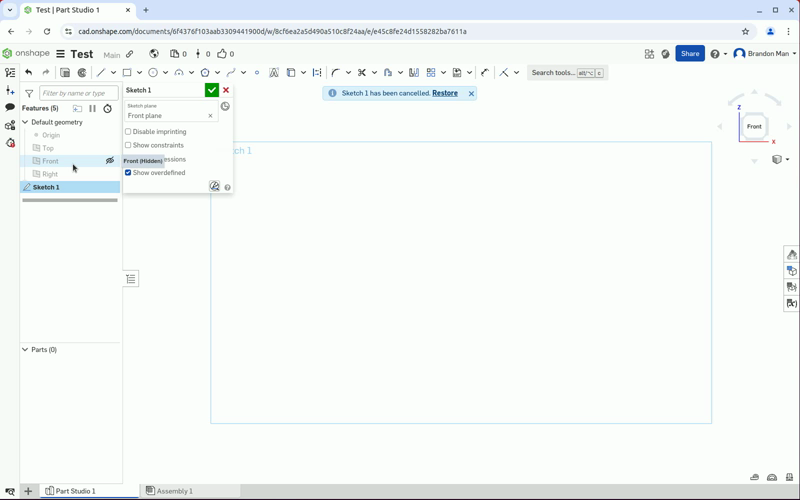
mouse_move(73, 352)
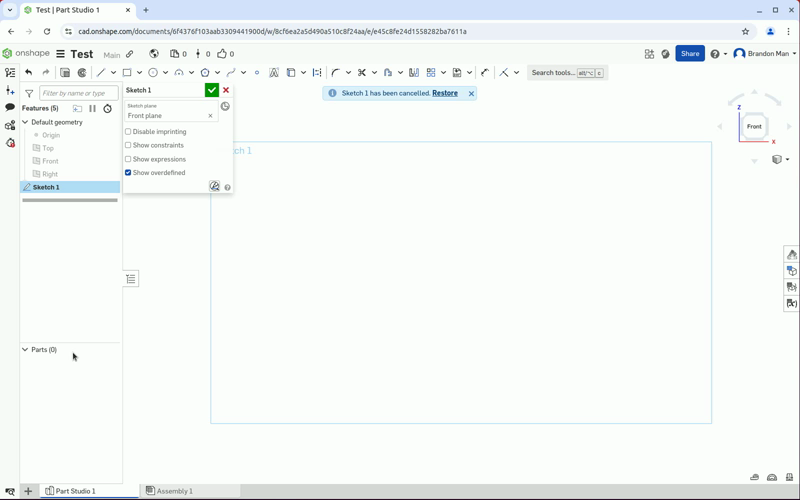
key(y)
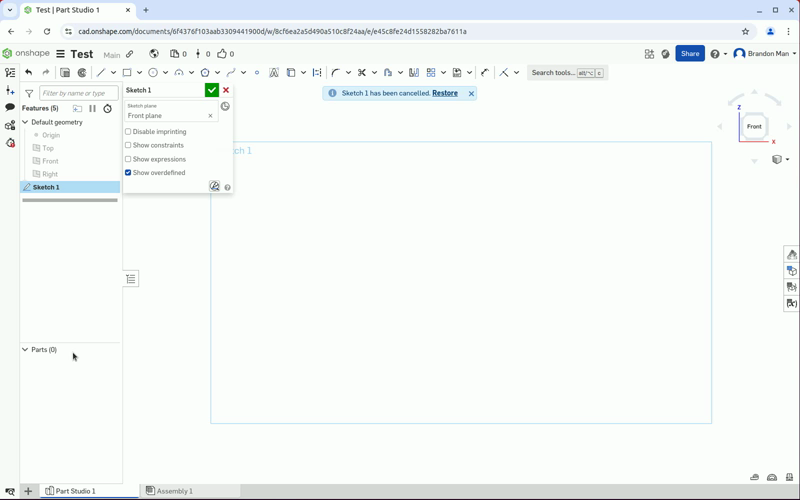
key(l)
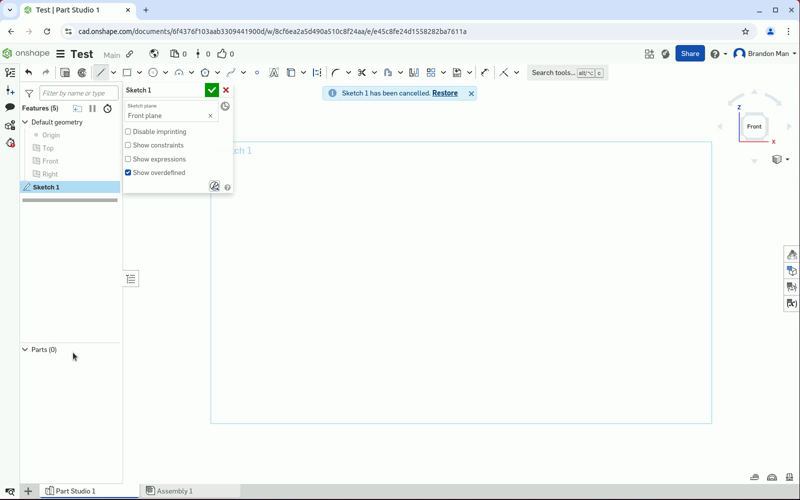
key_down(shift)
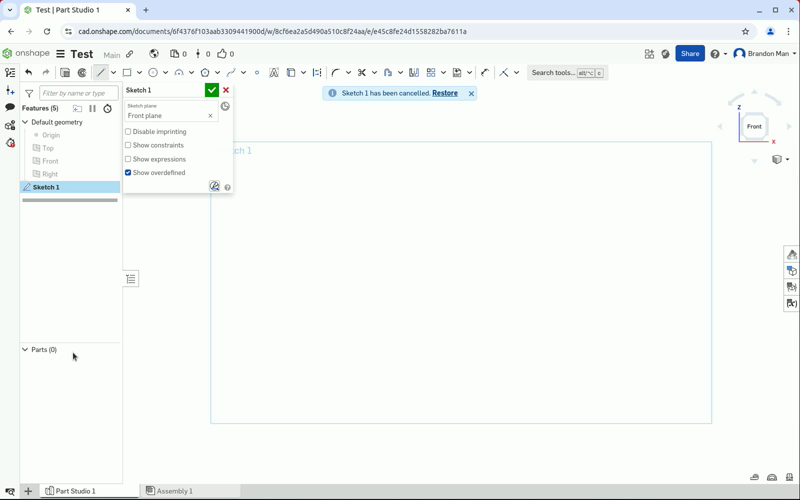
mouse_move(396, 345)
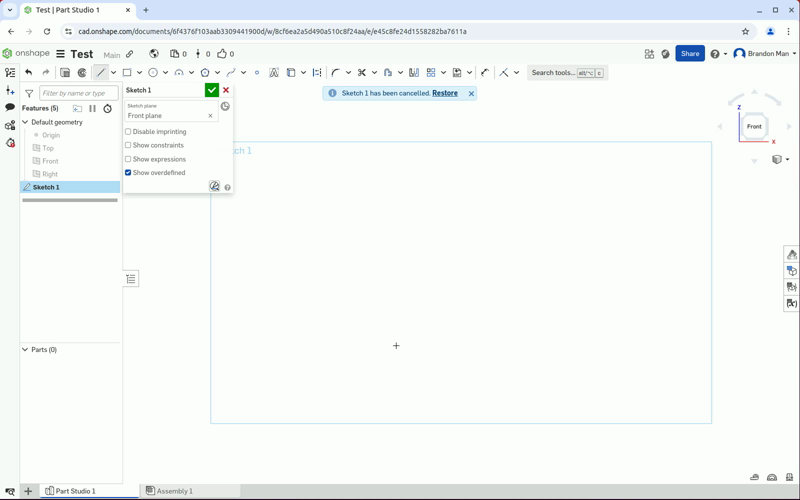
click(396, 345)
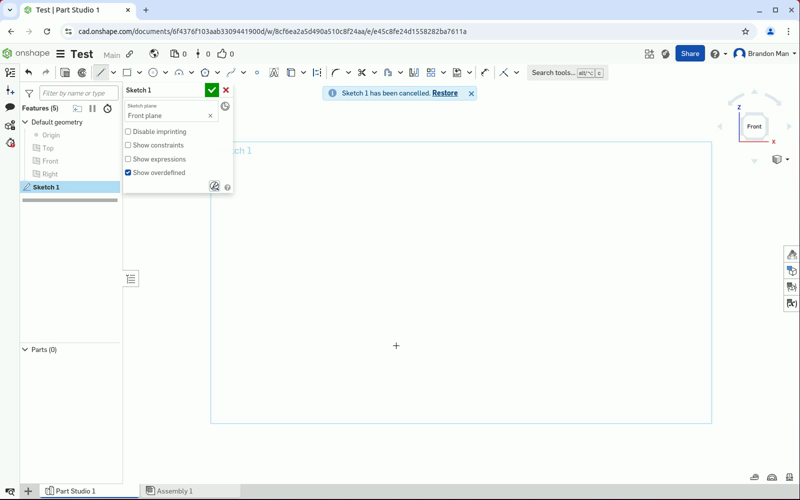
key_up(shift)
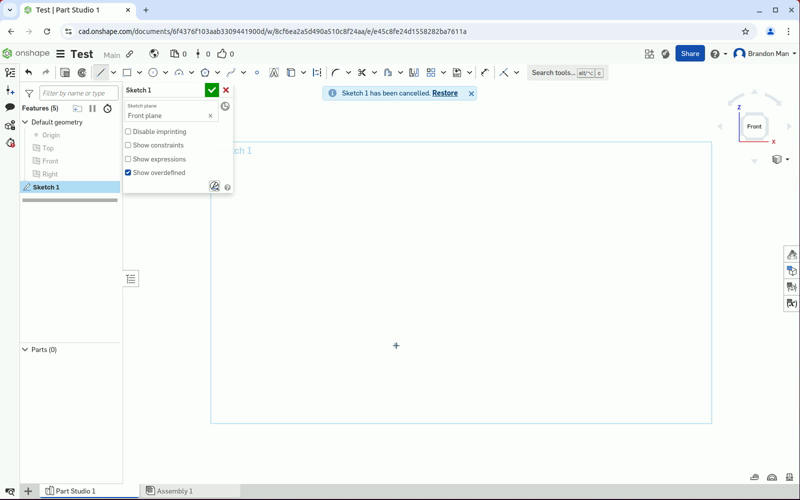
key_down(shift)
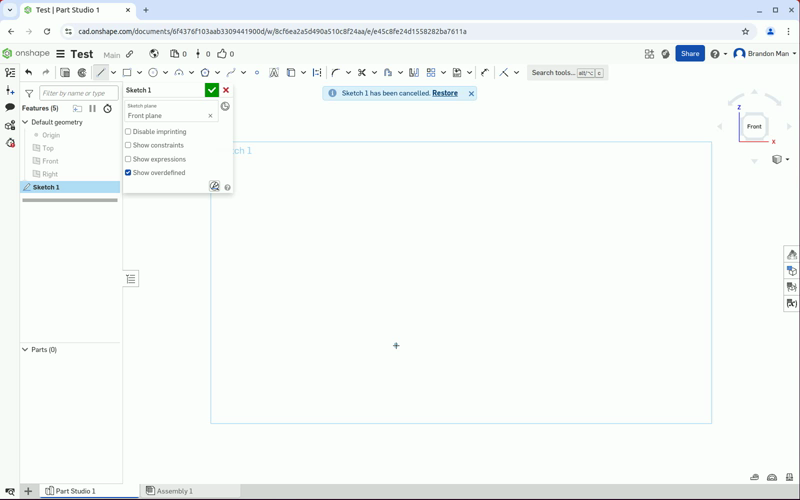
mouse_move(549, 345)
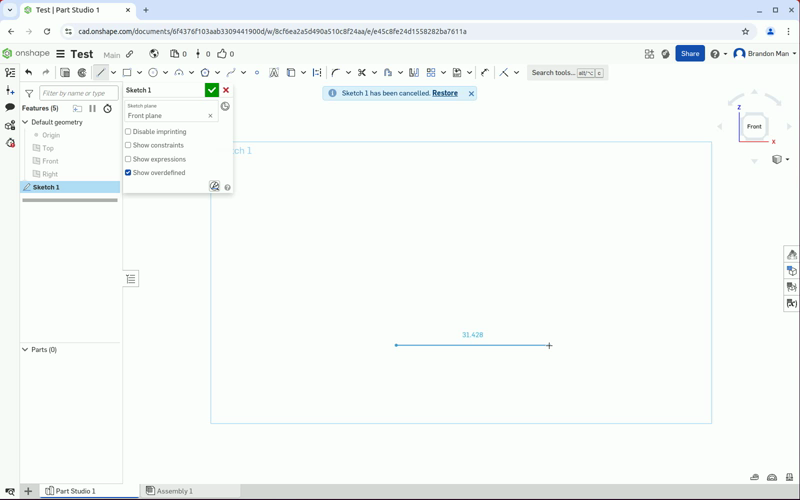
click(549, 345)
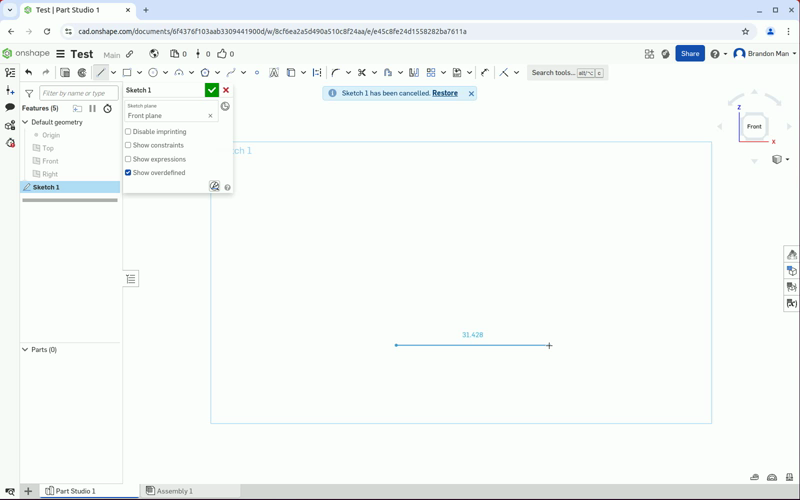
key_up(shift)
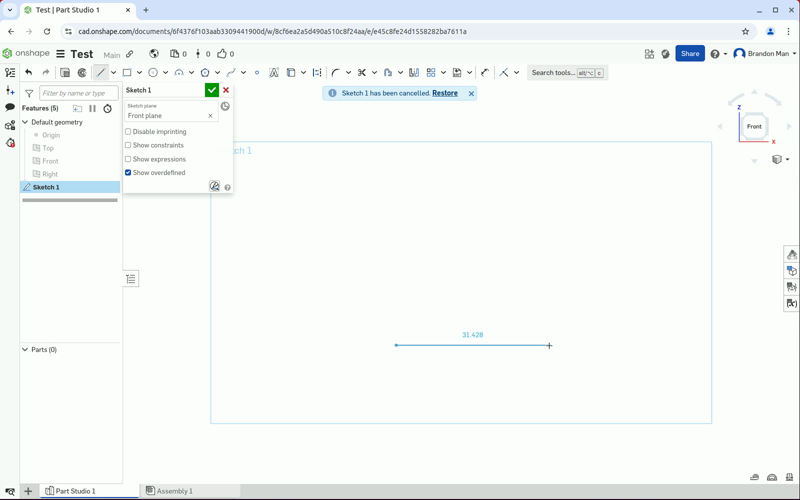
key_down(shift)
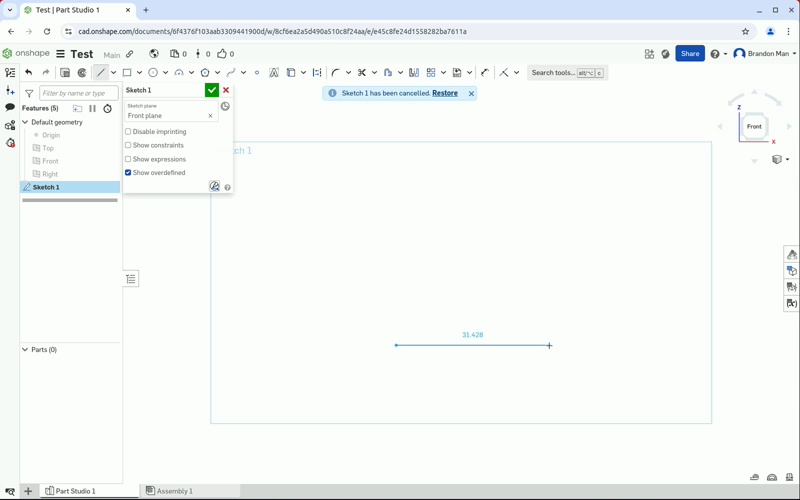
mouse_move(549, 279)
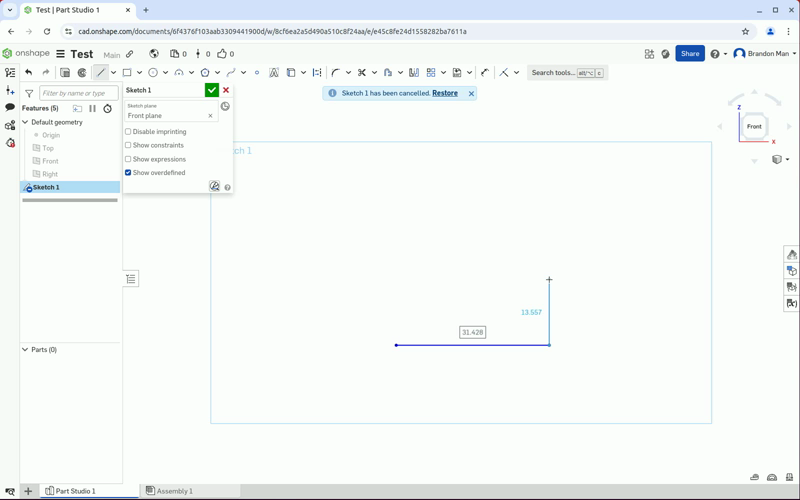
click(549, 279)
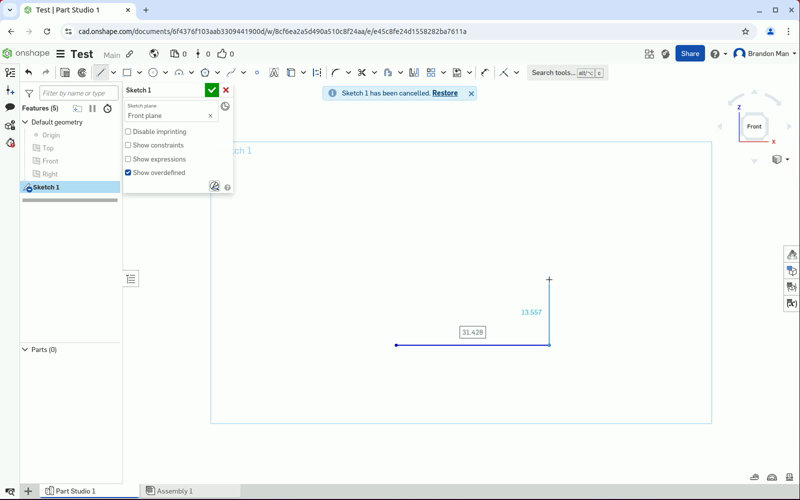
key_up(shift)
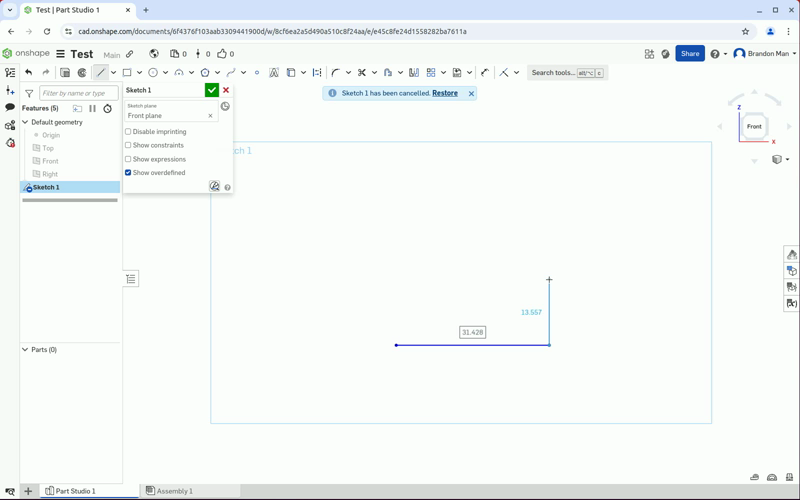
key_down(shift)
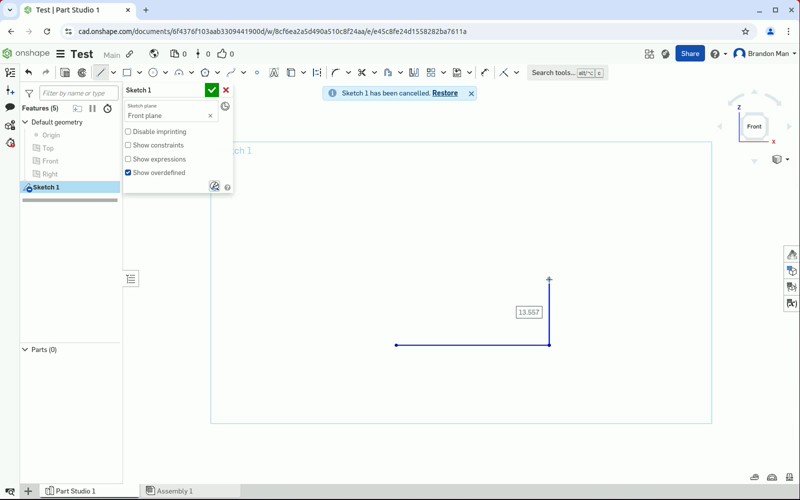
mouse_move(418, 279)
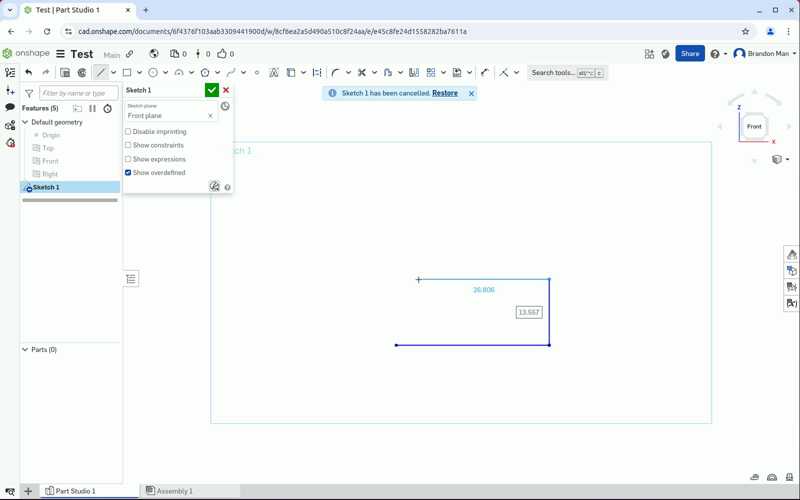
click(418, 279)
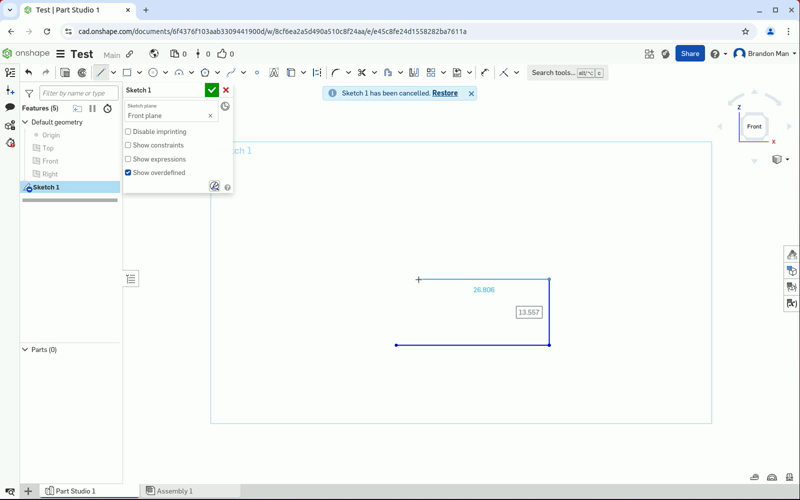
key_up(shift)
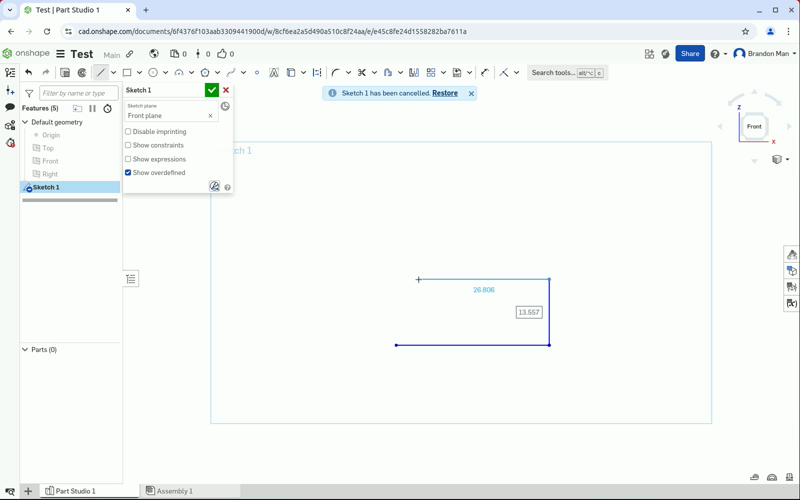
key_down(shift)
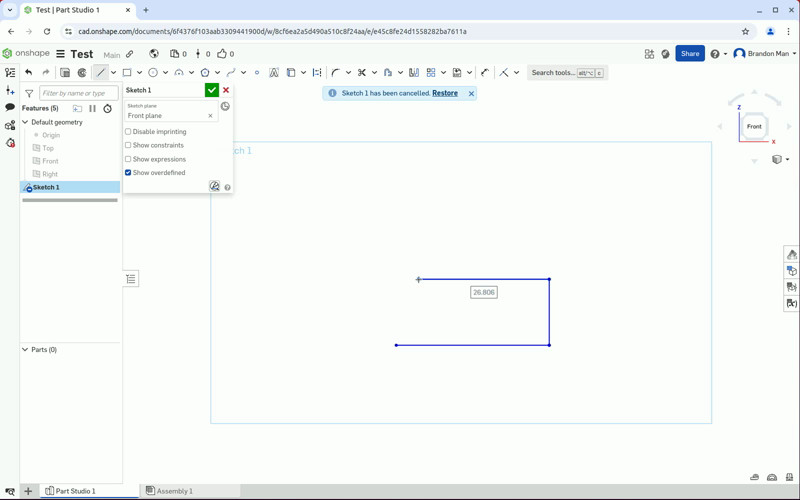
mouse_move(448, 279)
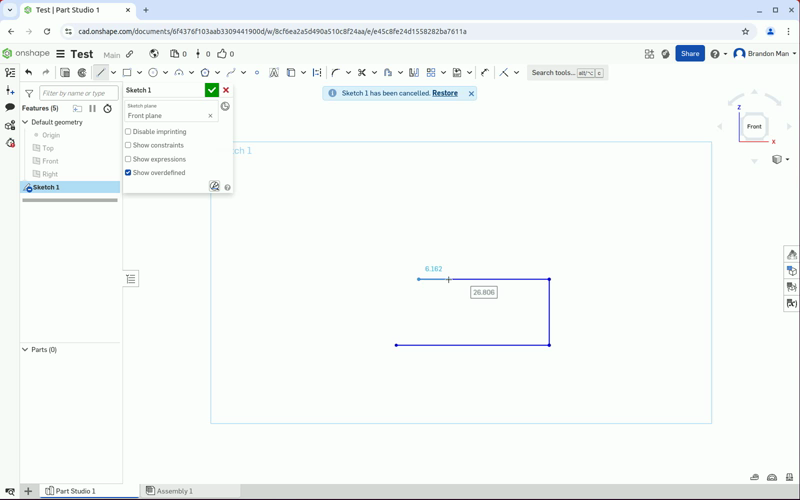
mouse_move(396, 279)
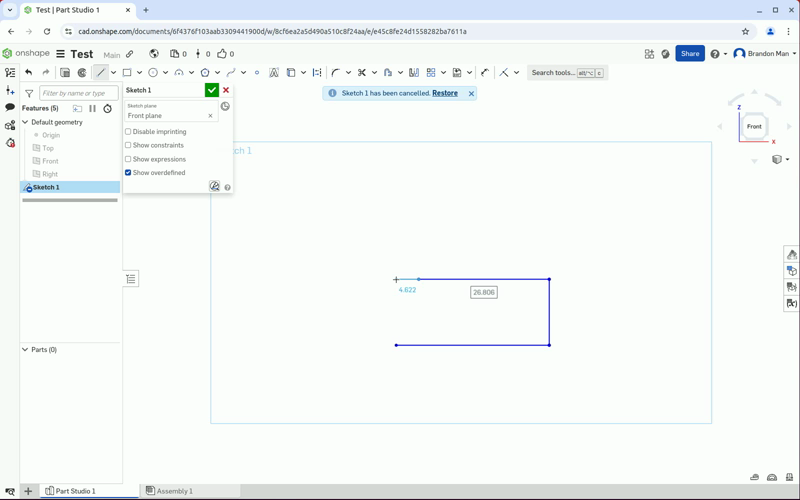
click(396, 279)
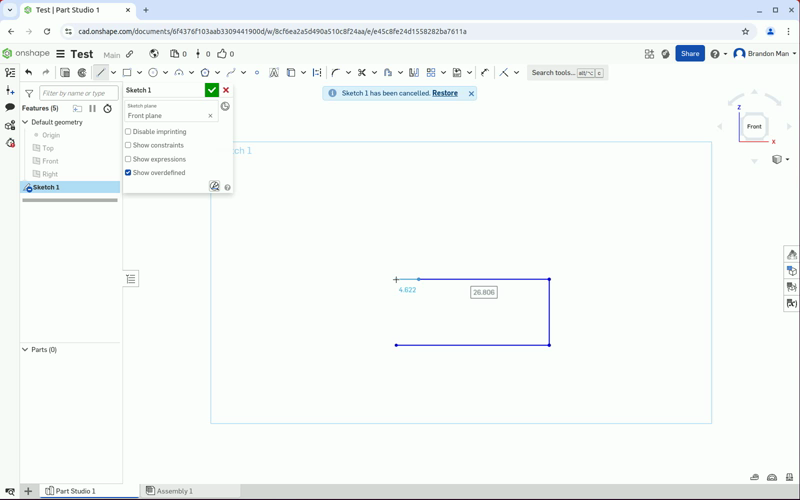
key_up(shift)
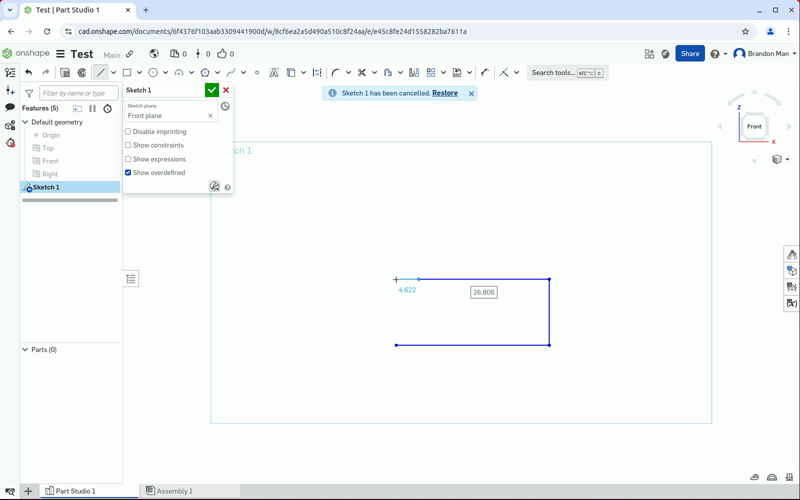
key_down(shift)
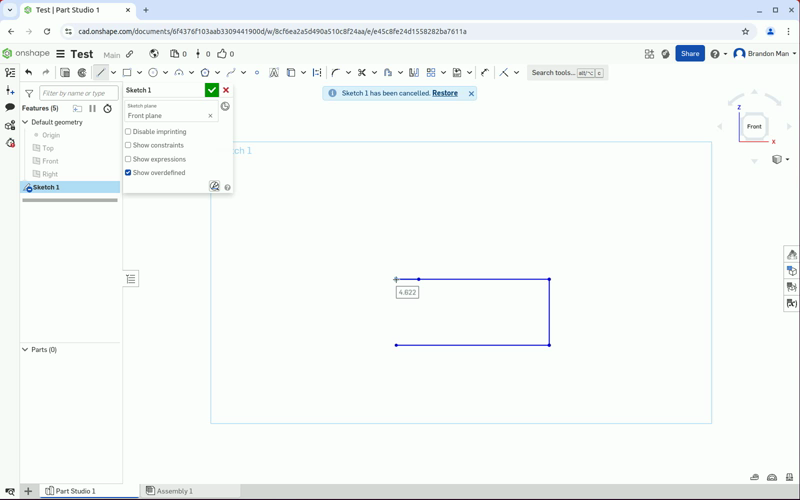
mouse_move(396, 345)
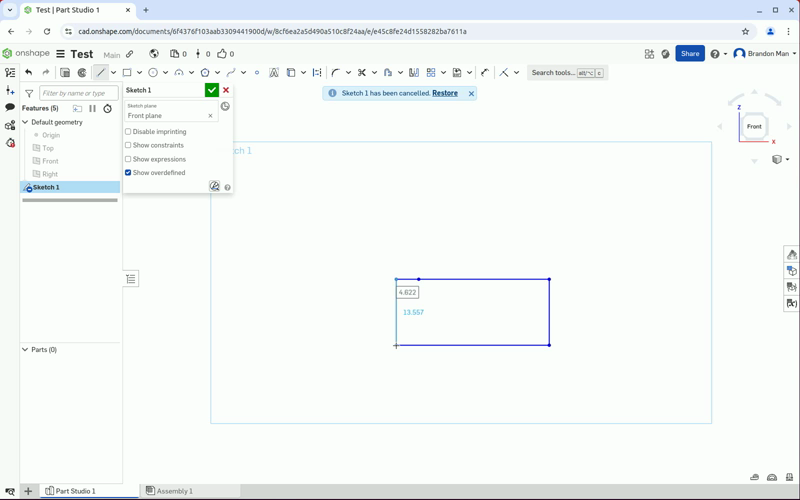
key_up(shift)
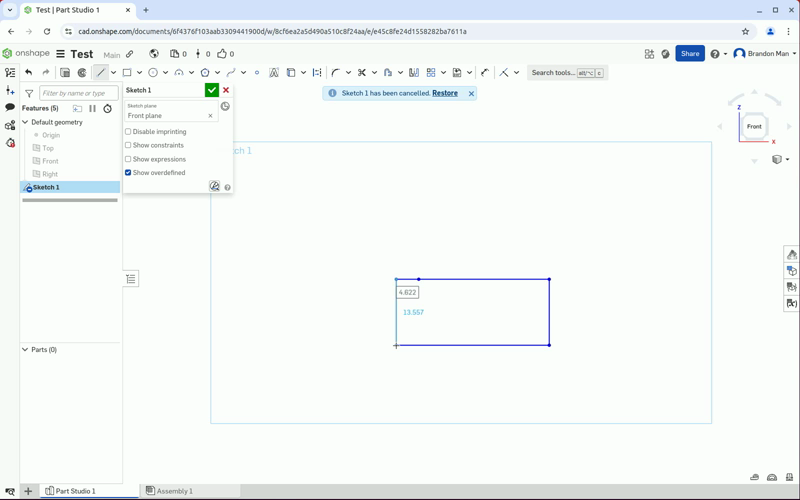
click(396, 345)
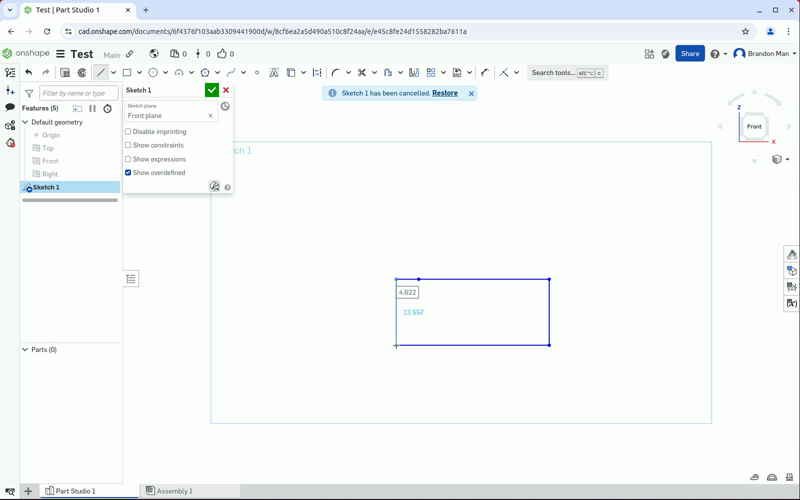
key(esc)
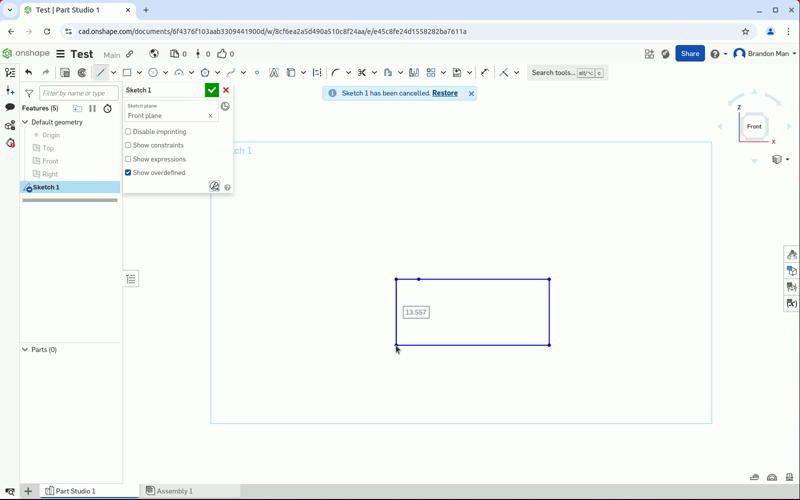
mouse_move(511, 335)
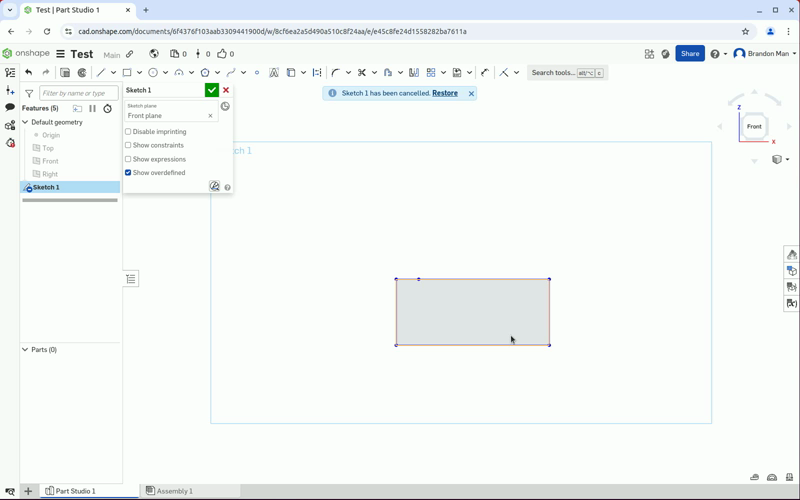
click(511, 335)
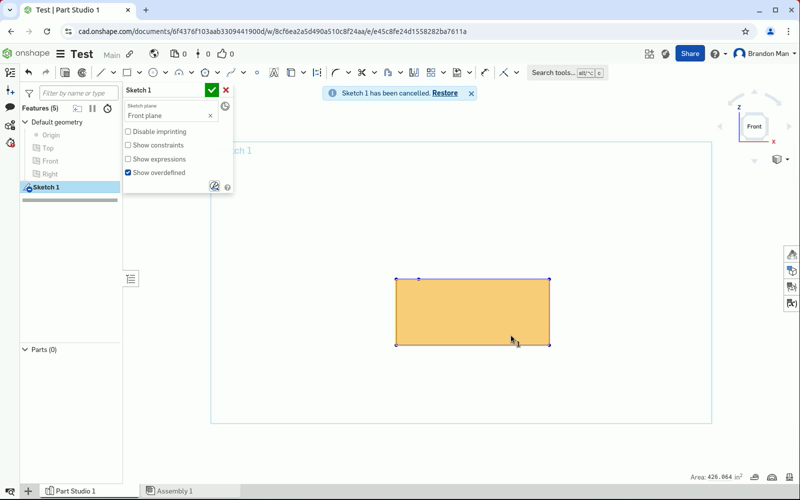
mouse_move(73, 352)
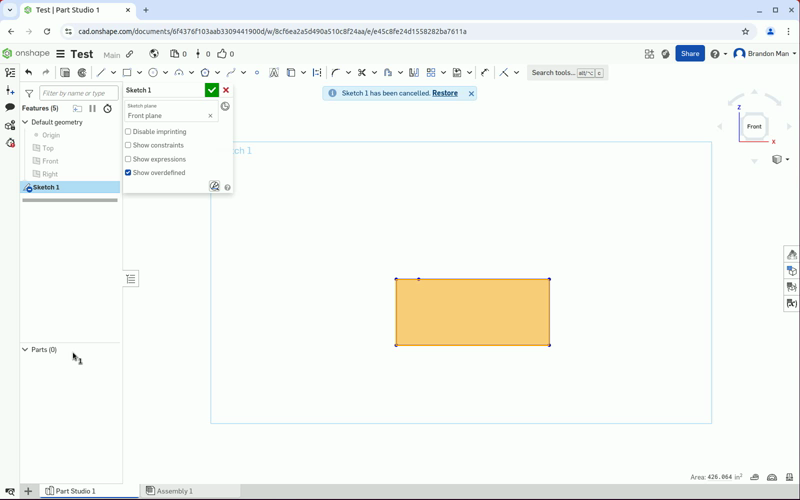
key(shift+y)
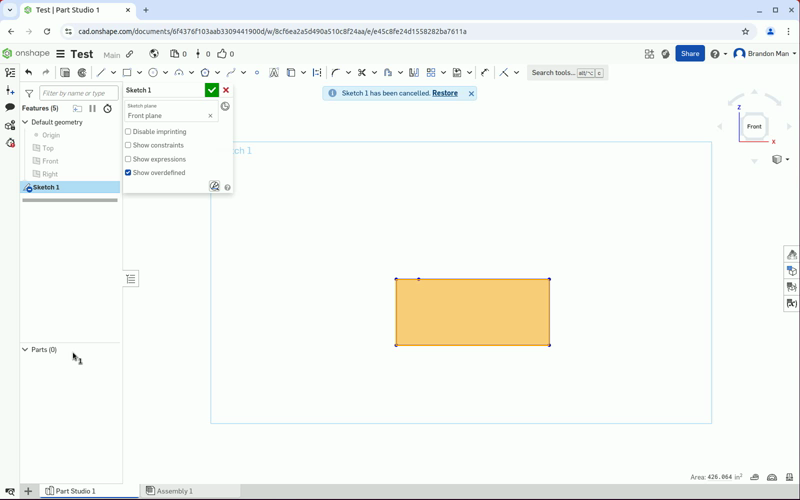
key(shift+e)
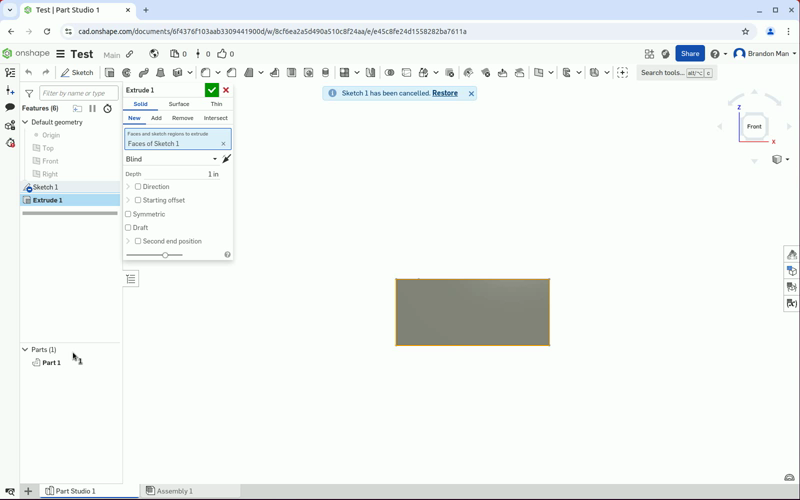
mouse_move(143, 106)
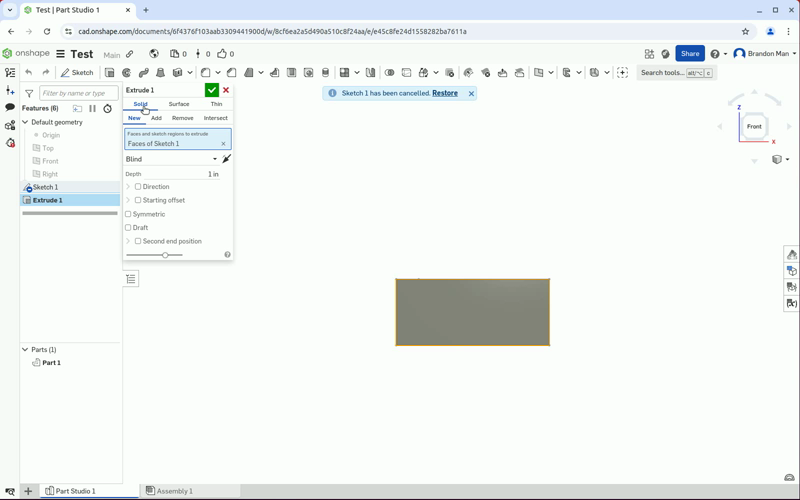
click(143, 106)
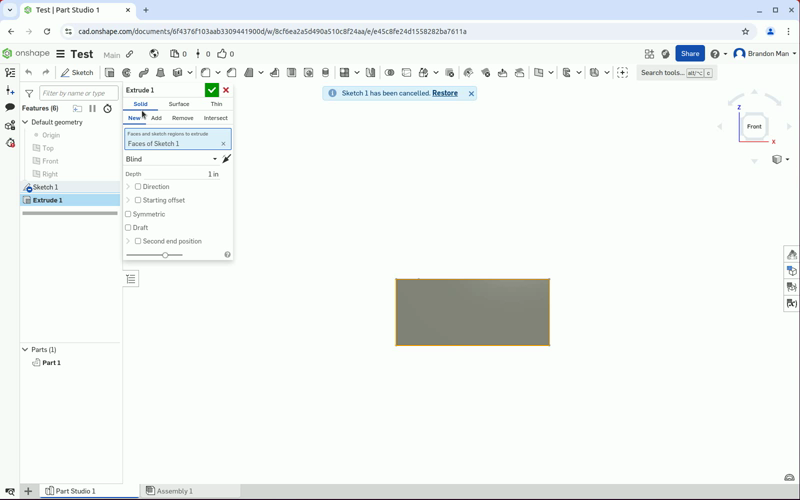
mouse_move(137, 120)
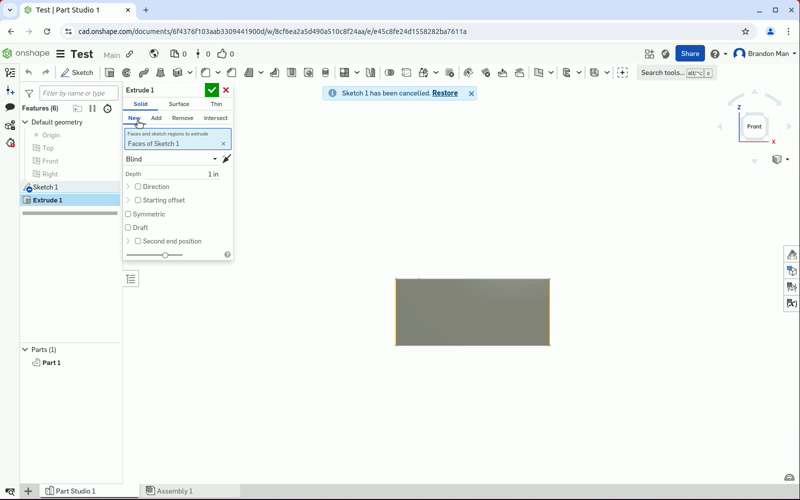
click(137, 120)
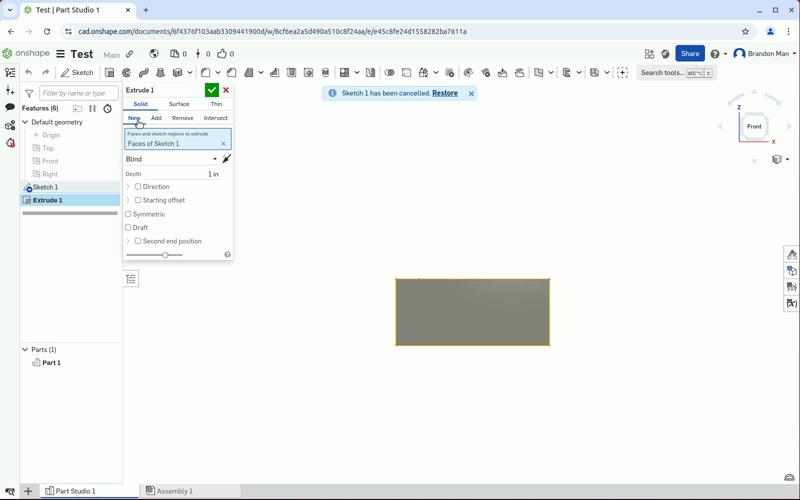
key(tab, 4)
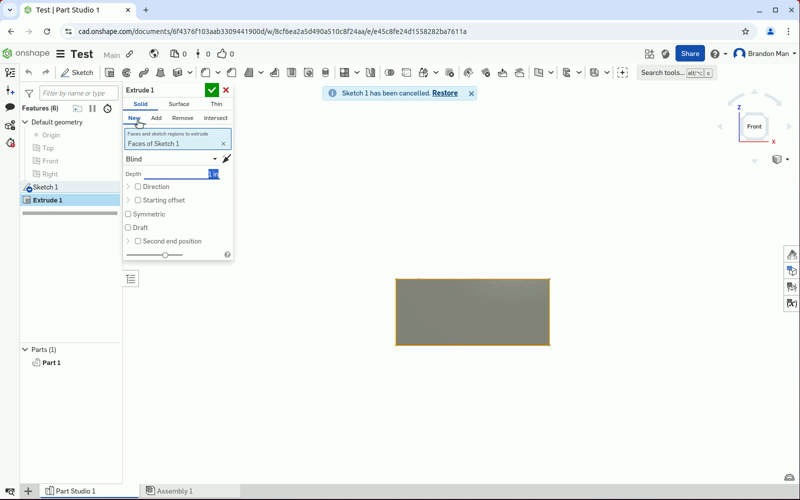
text(13.48)
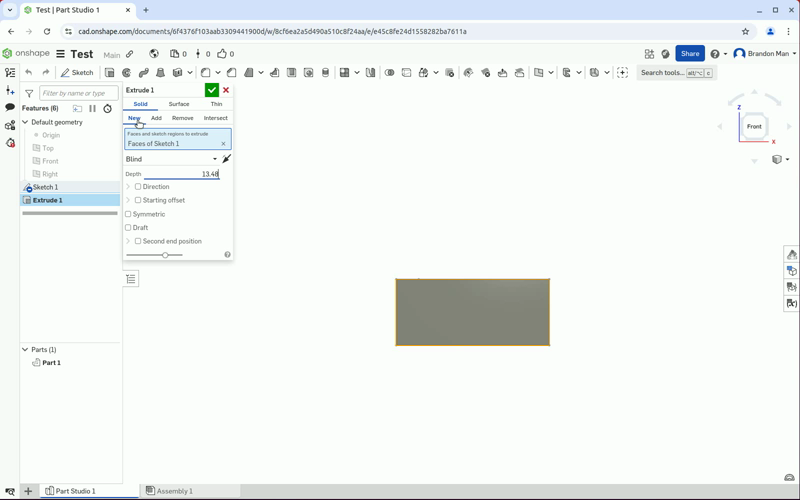
key(enter)
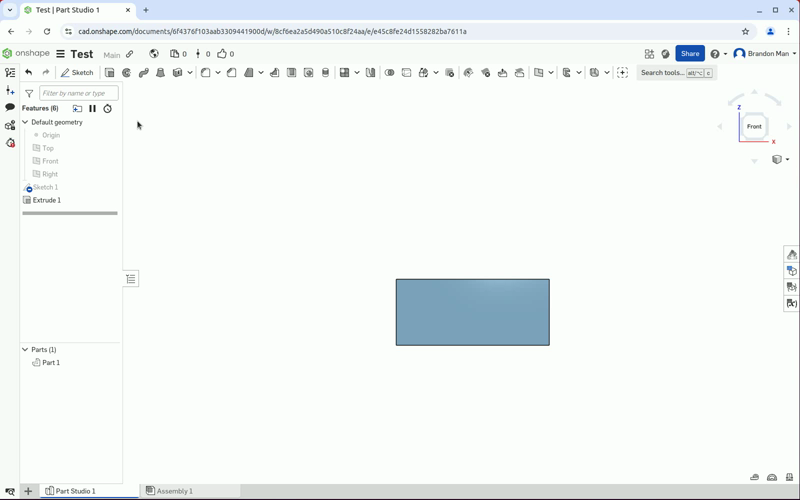
key(shift+h)
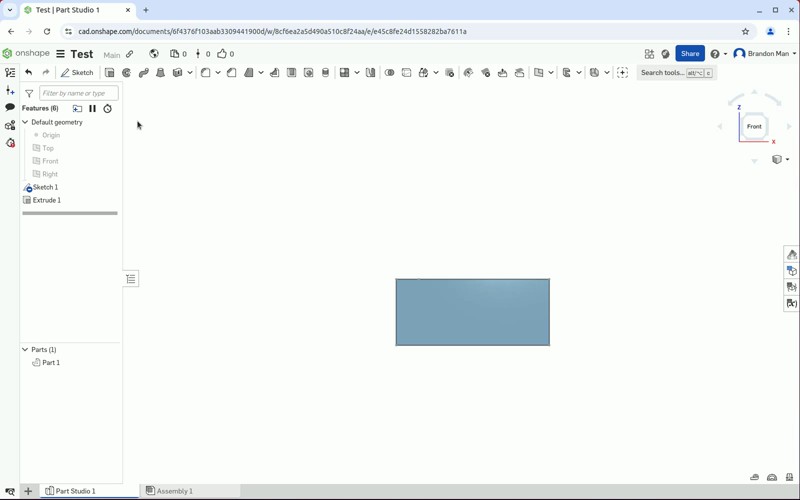
key(shift+h)
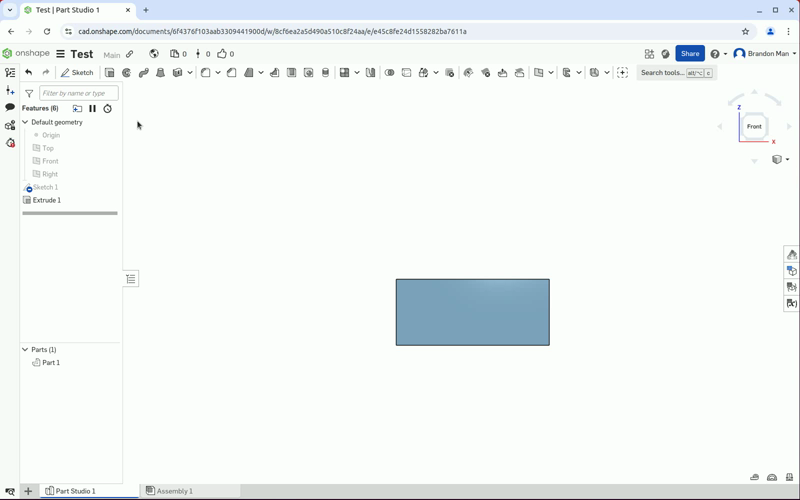
mouse_move(73, 189)
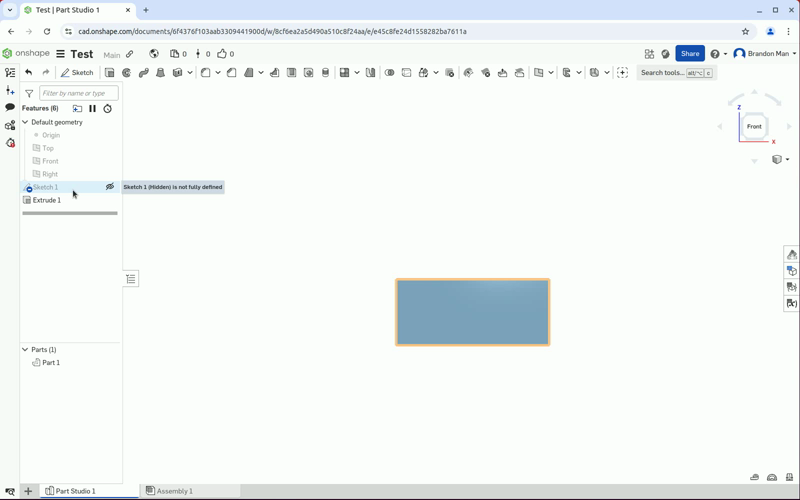
click(73, 189)
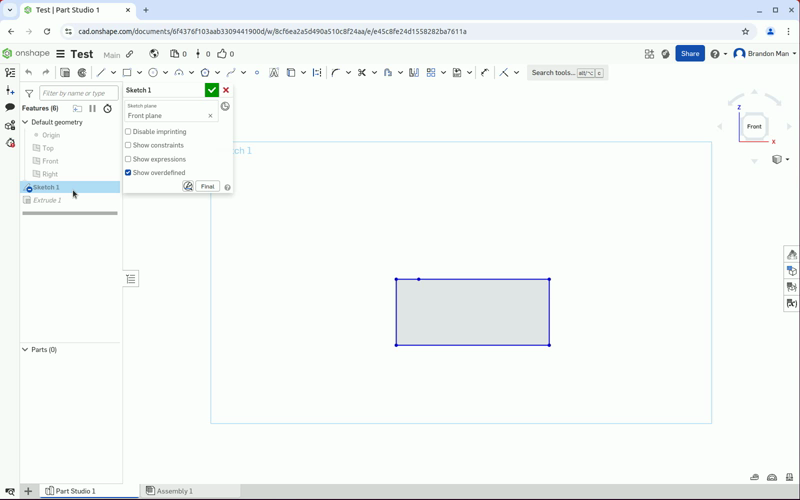
mouse_move(229, 92)
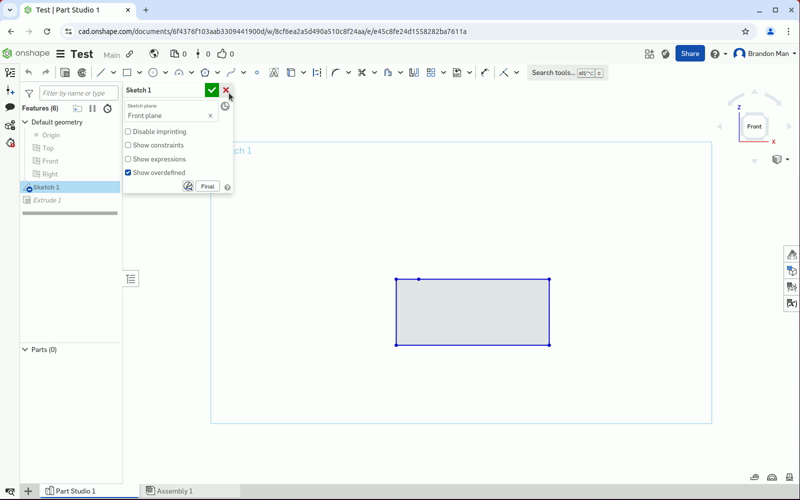
click(229, 92)
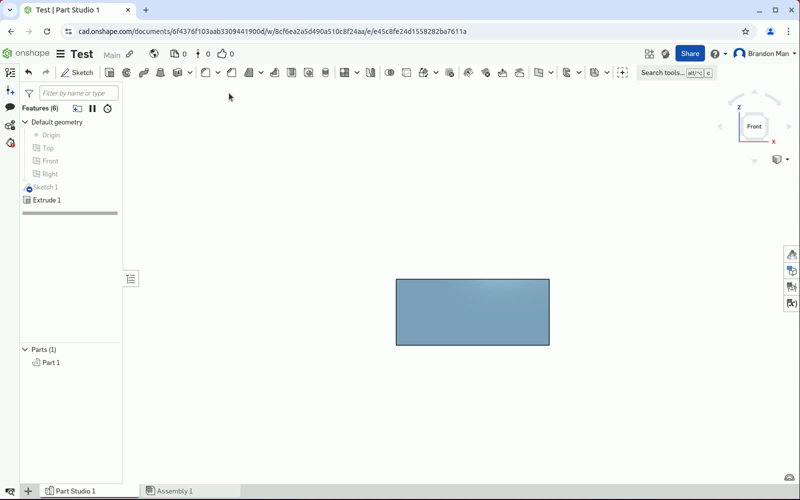
mouse_move(73, 352)
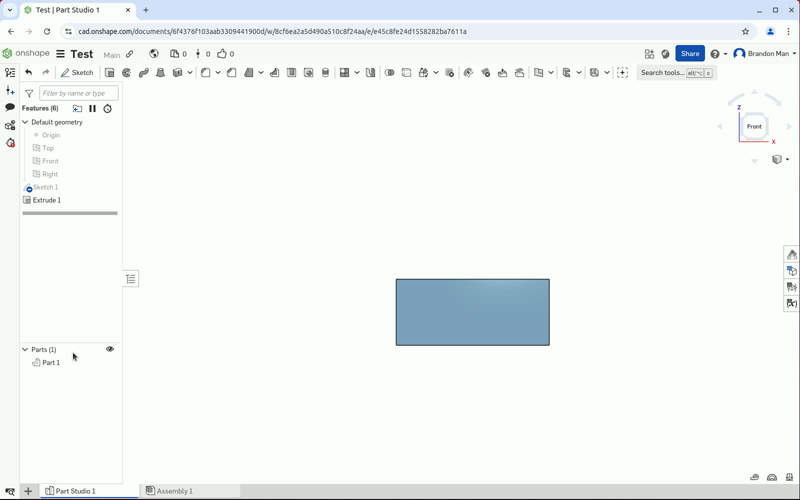
key(y)
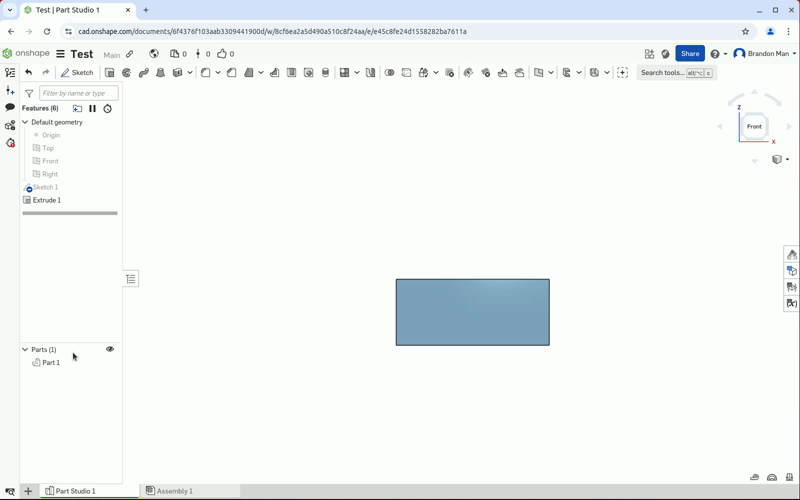
key(shift+p)
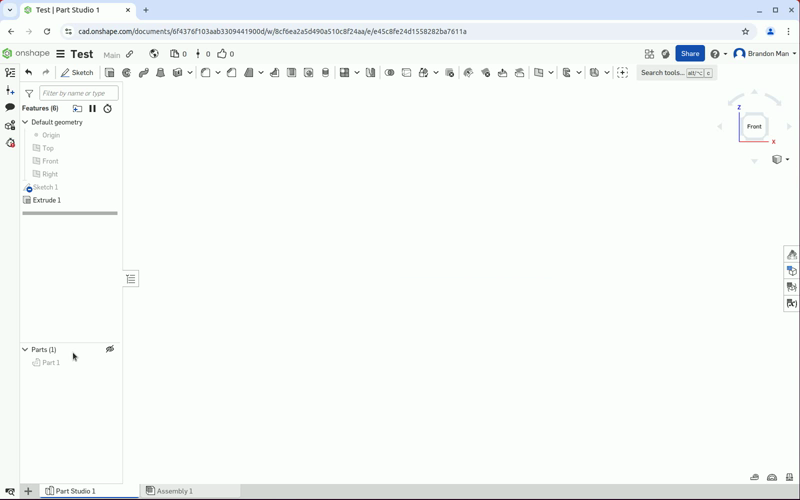
key(space)
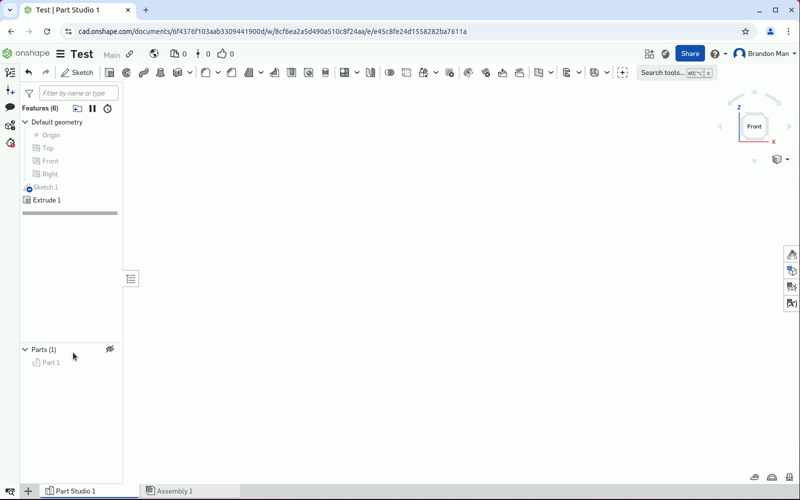
key_down(shift)
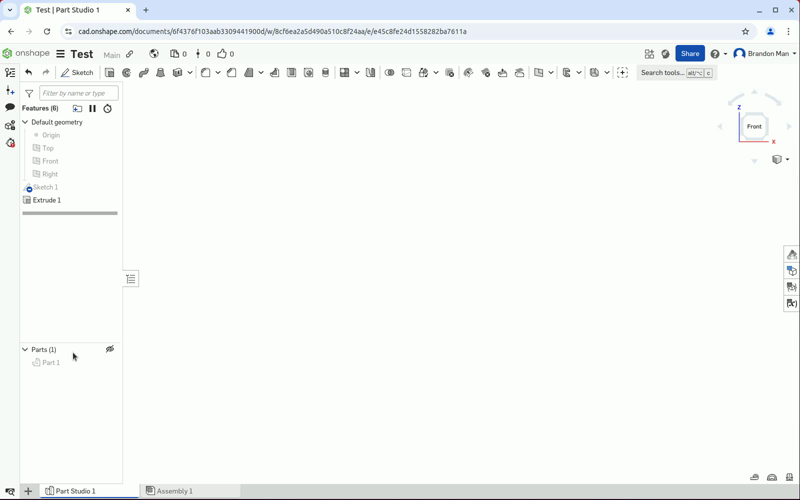
key(down)
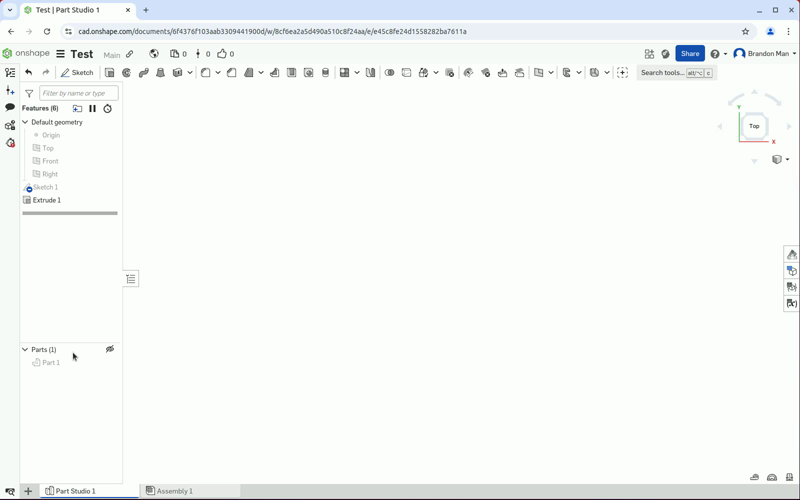
key_up(shift)
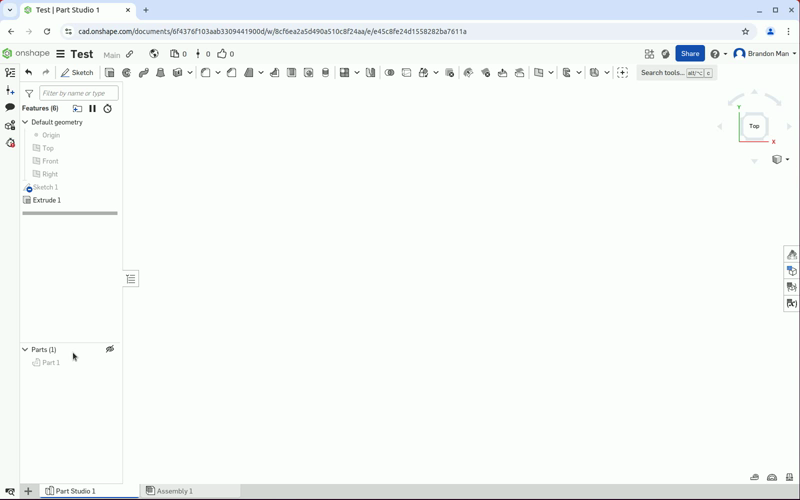
mouse_move(73, 352)
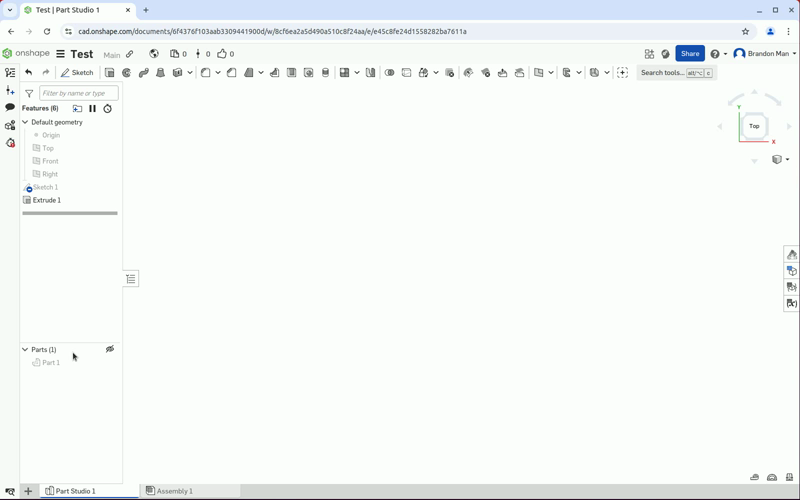
key(shift+y)
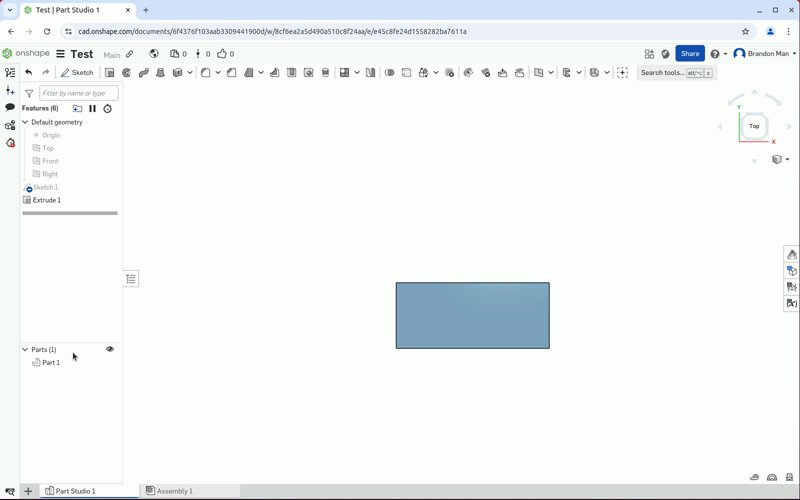
mouse_move(541, 75)
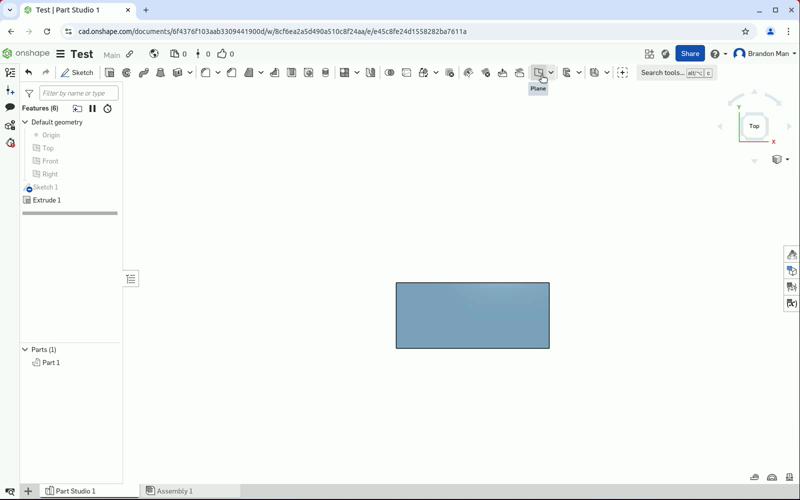
click(541, 75)
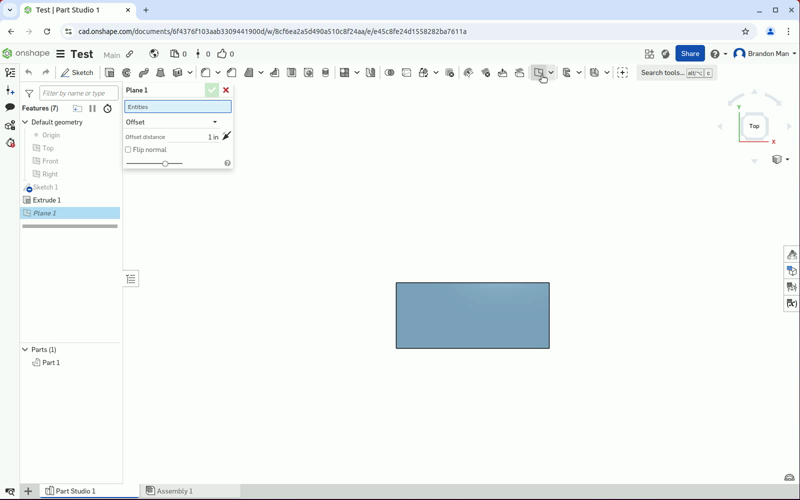
mouse_move(73, 150)
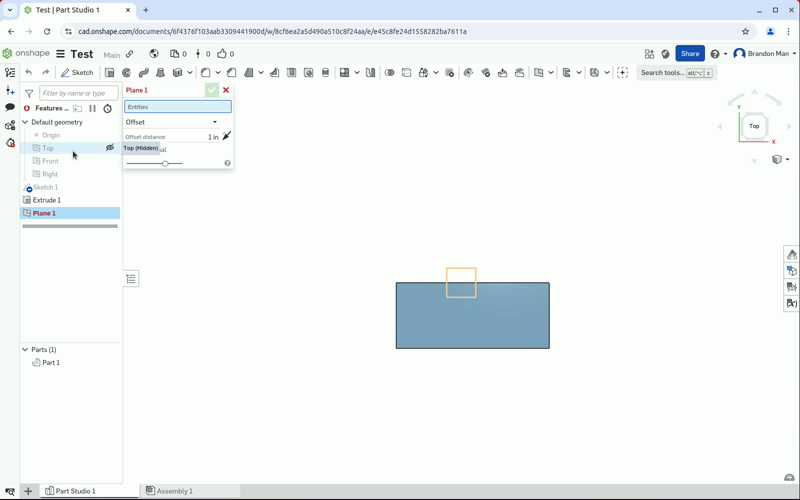
click(73, 150)
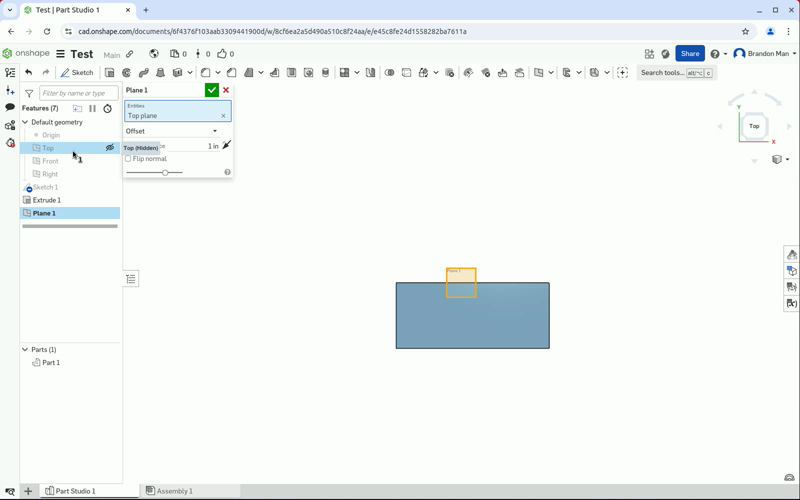
key(tab, 2)
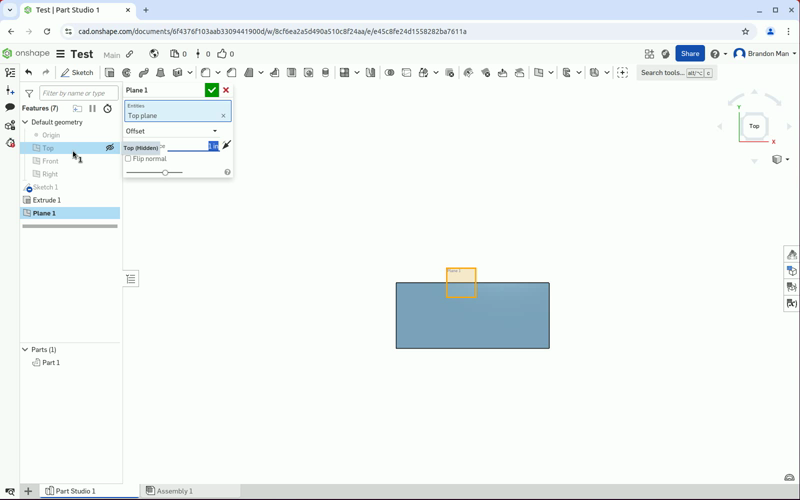
text(0.709)
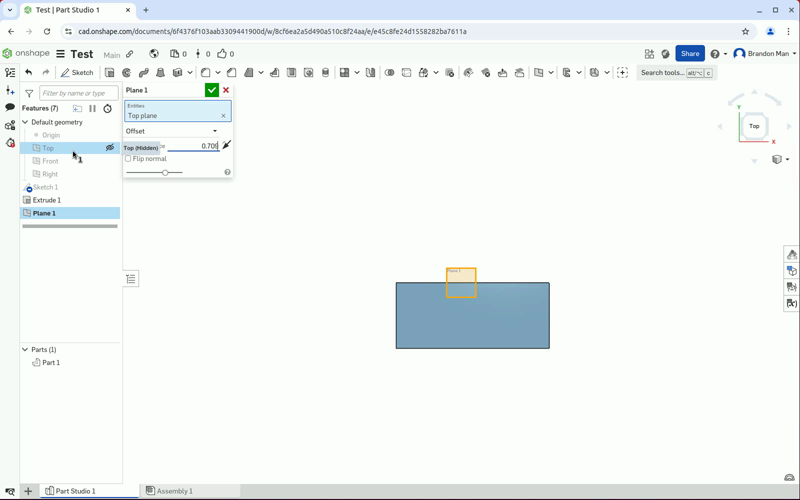
key(enter, 2)
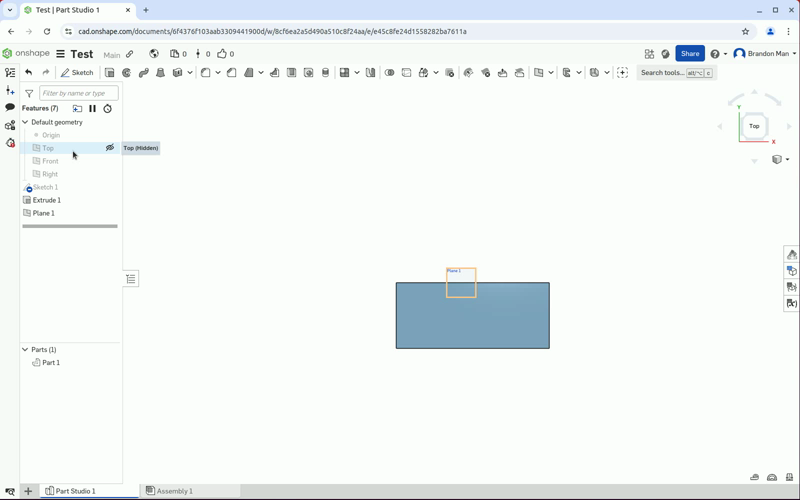
key(shift+s)
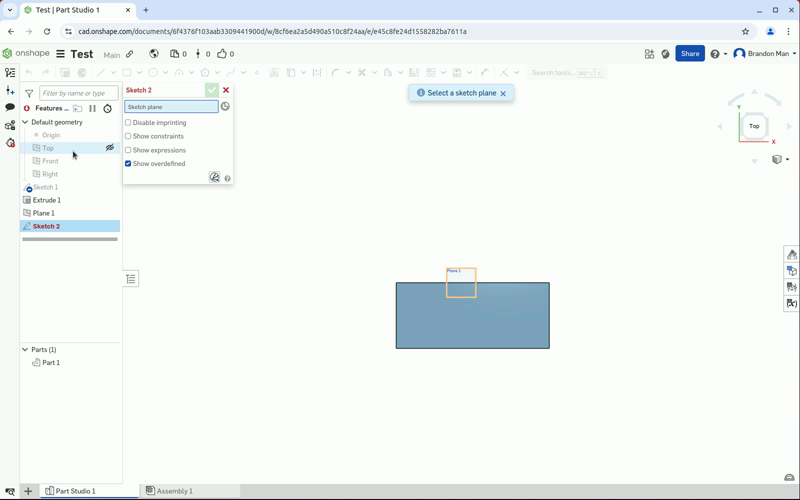
mouse_move(73, 215)
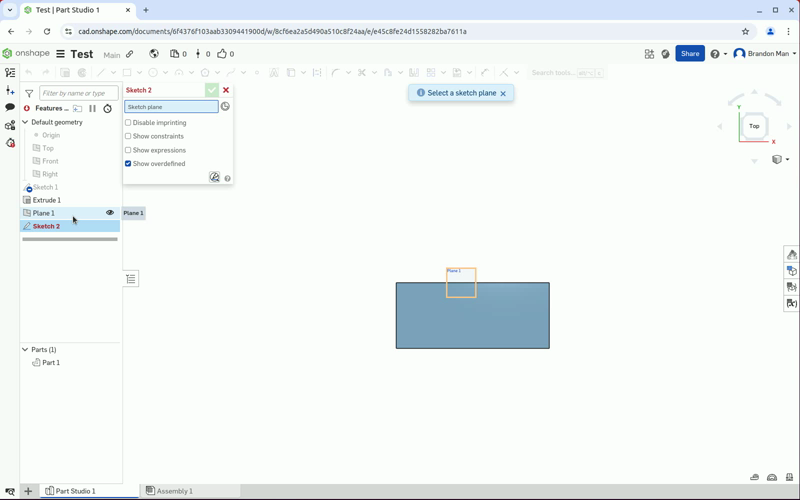
click(73, 215)
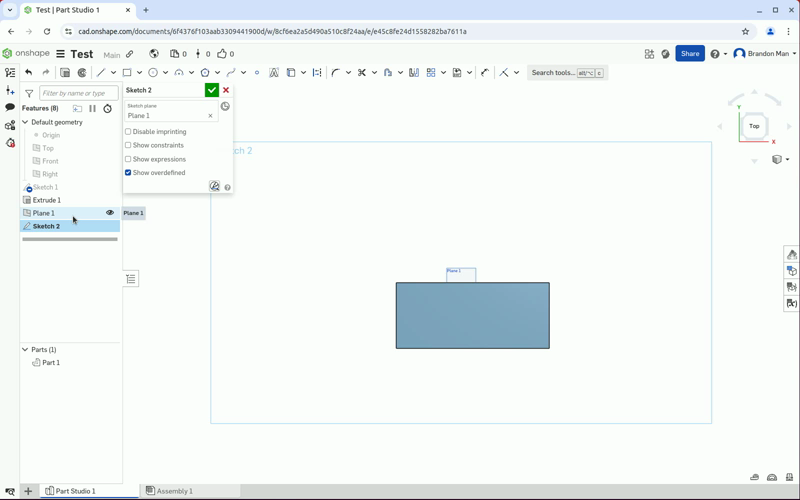
mouse_move(73, 352)
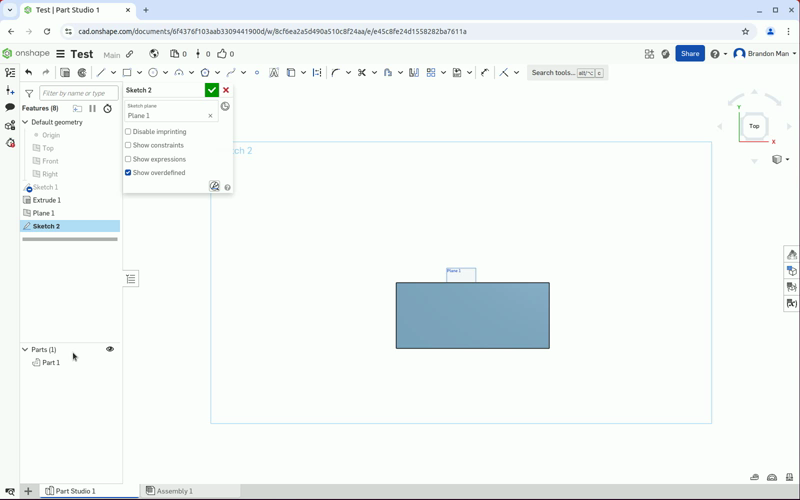
key(y)
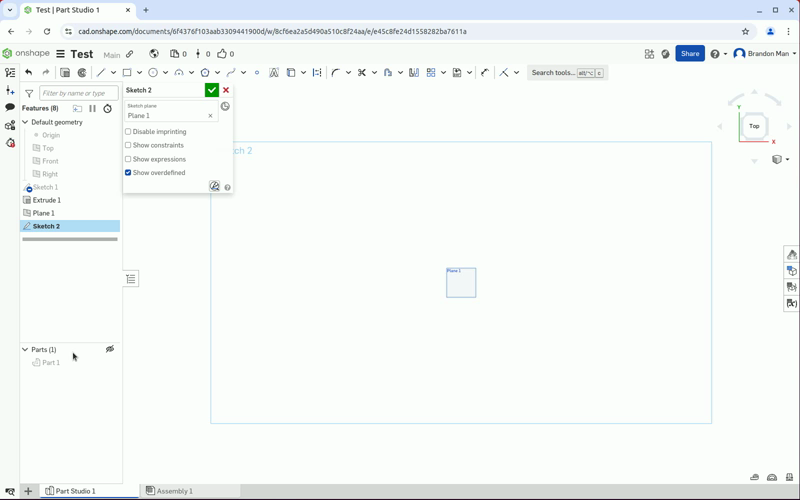
key(l)
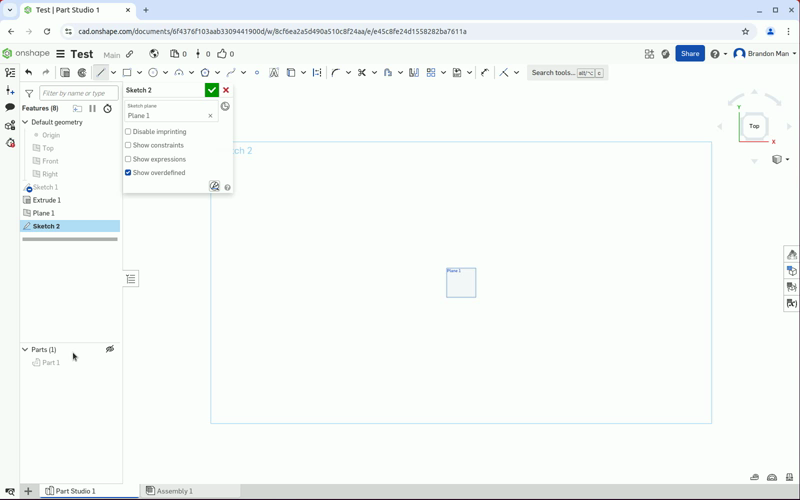
key_down(shift)
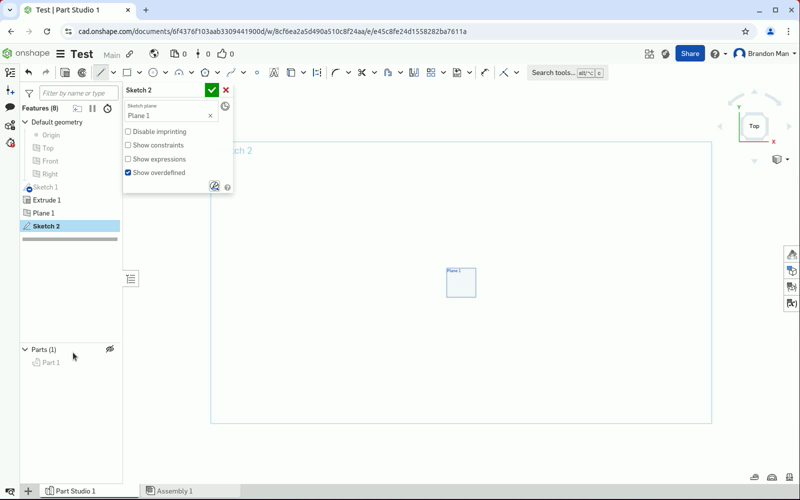
mouse_move(407, 337)
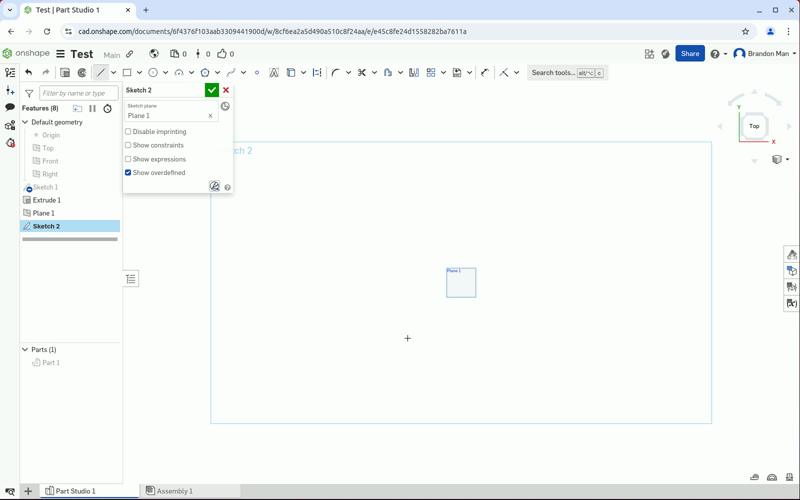
click(407, 337)
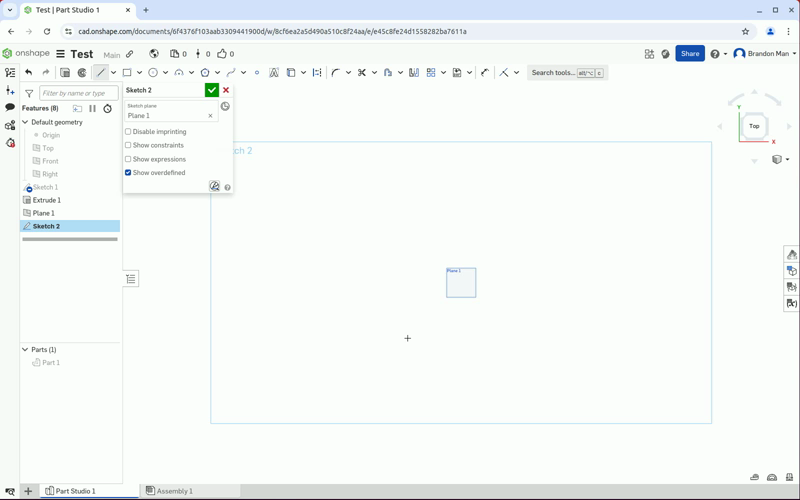
key_up(shift)
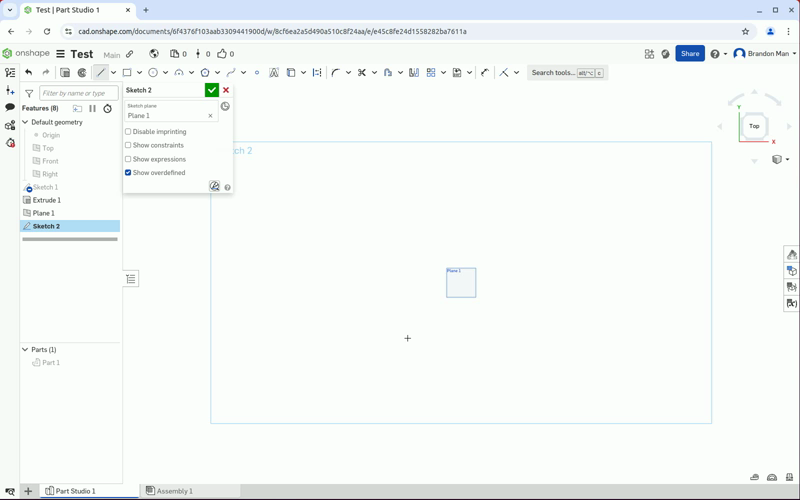
key_down(shift)
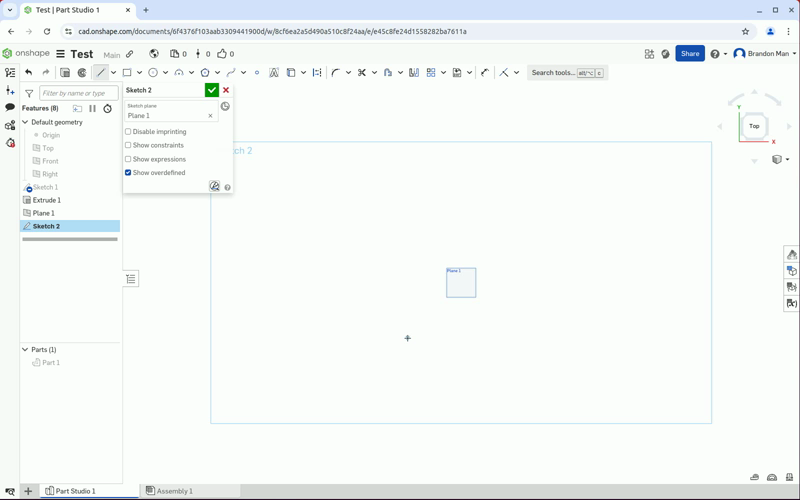
mouse_move(437, 337)
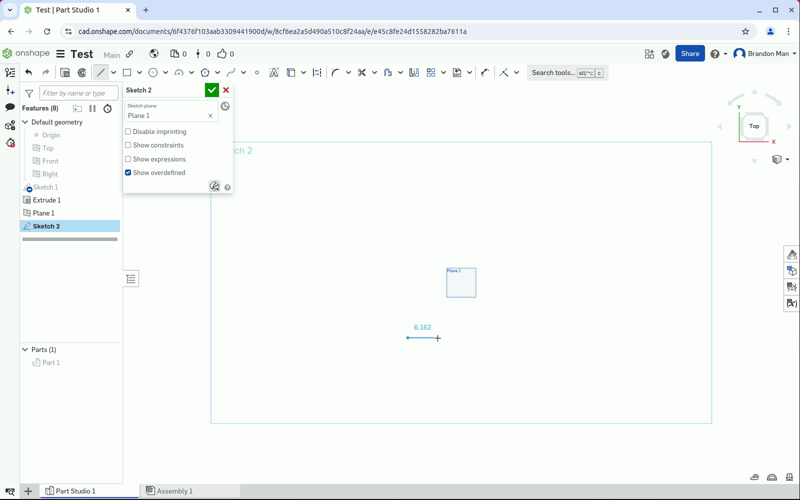
mouse_move(440, 337)
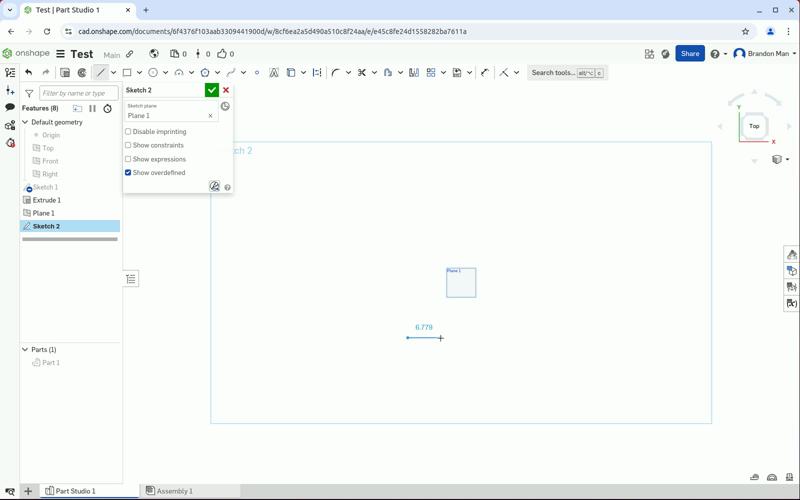
click(440, 337)
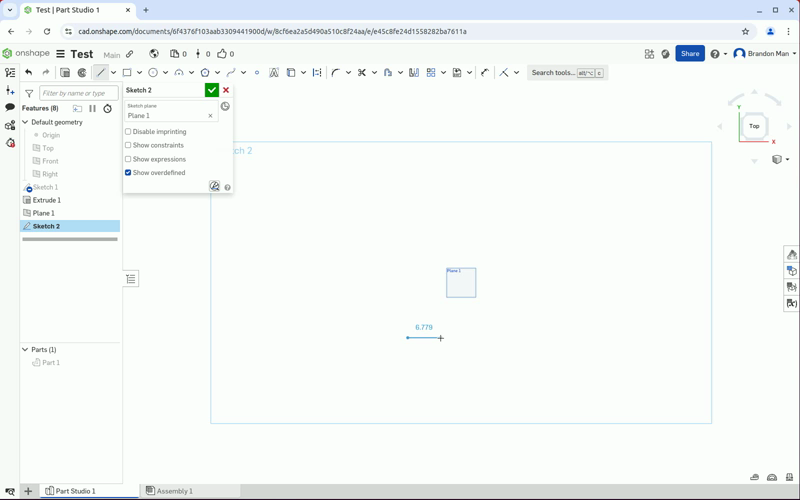
key_up(shift)
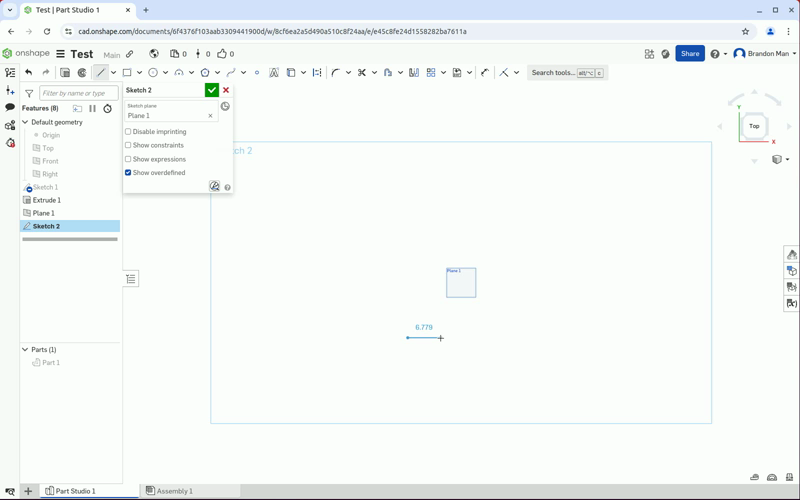
key_down(shift)
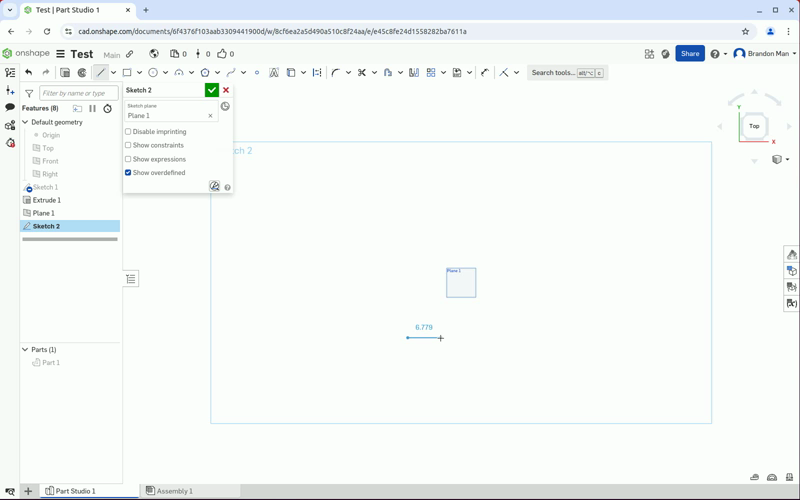
mouse_move(505, 337)
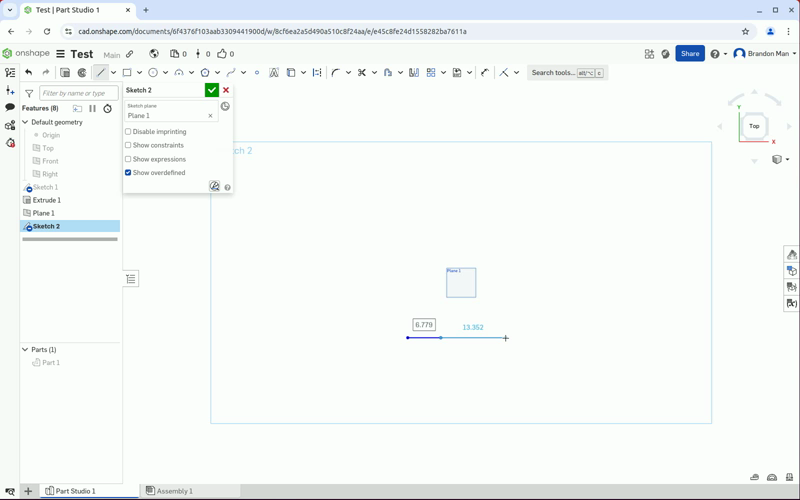
click(505, 337)
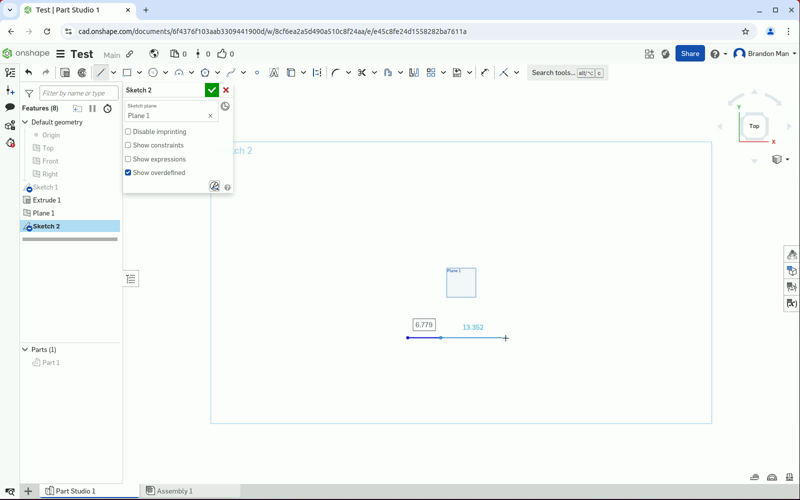
key_up(shift)
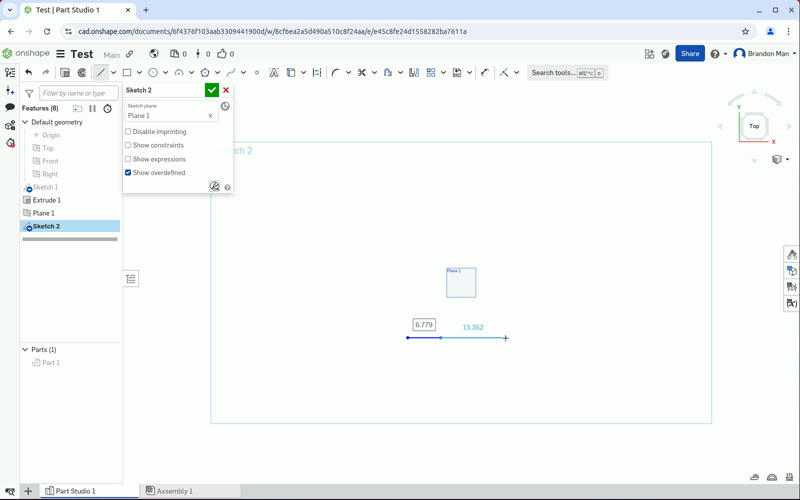
key_down(shift)
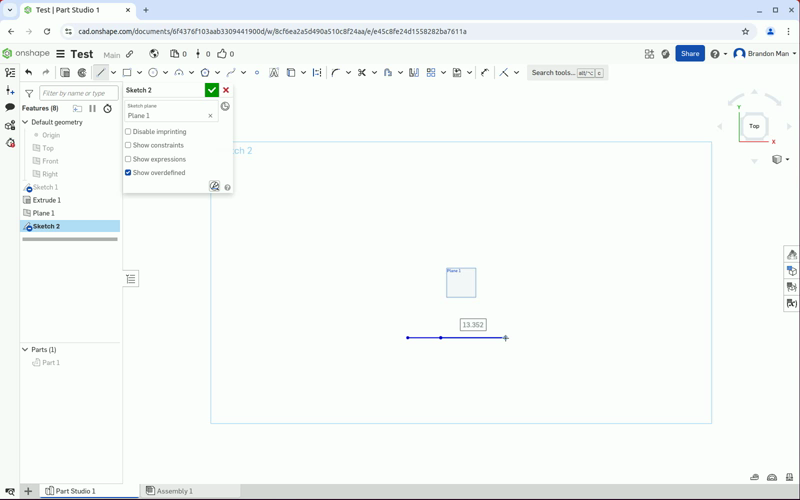
mouse_move(535, 337)
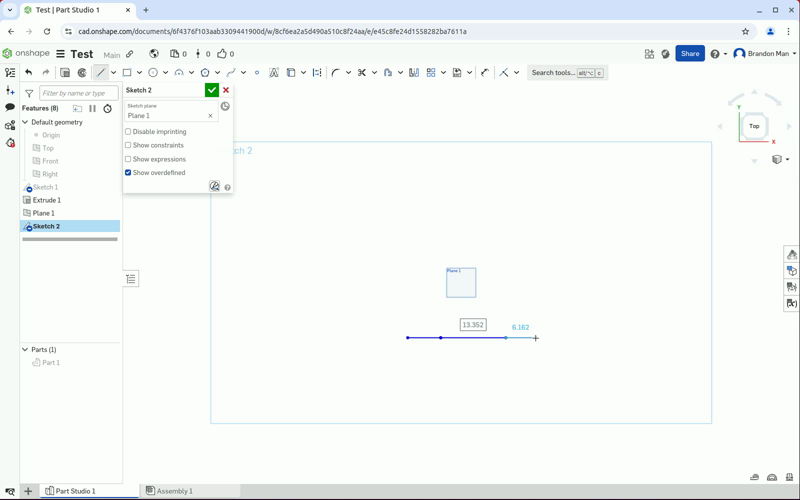
mouse_move(539, 337)
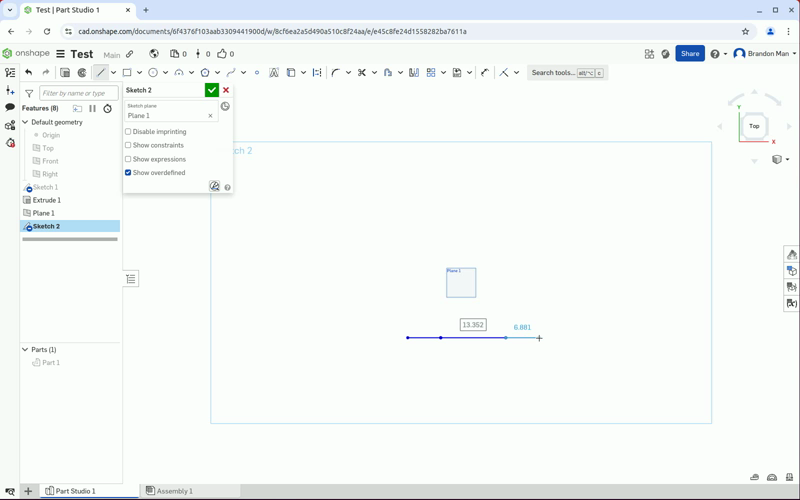
click(539, 337)
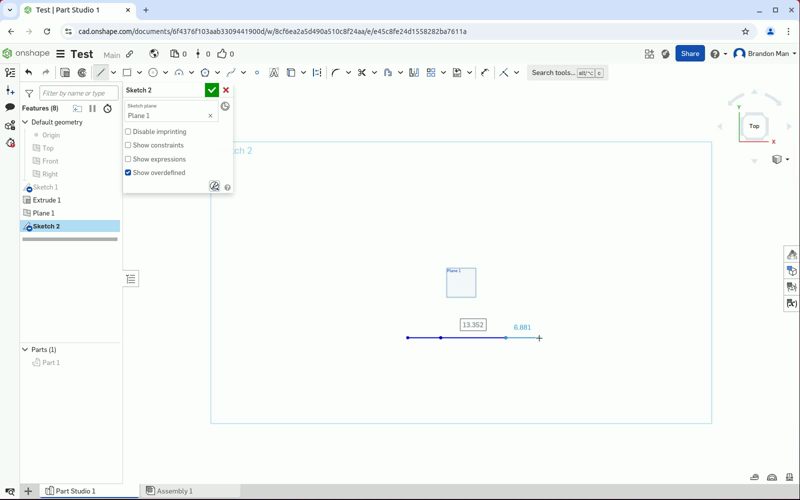
key_up(shift)
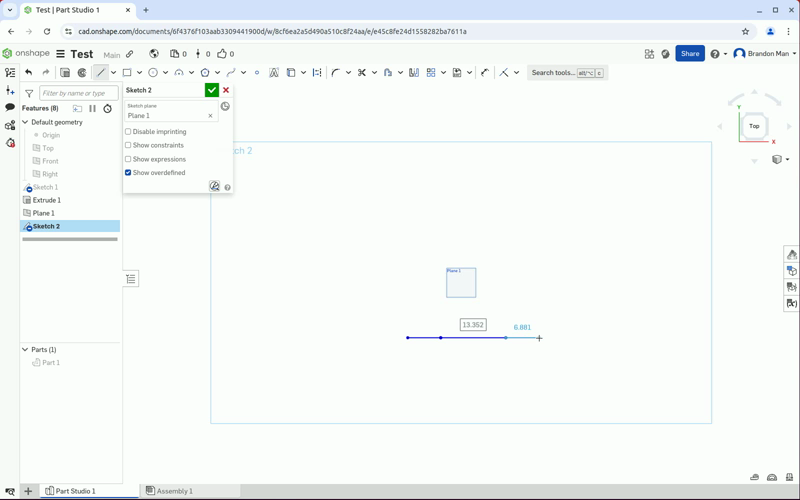
key_down(shift)
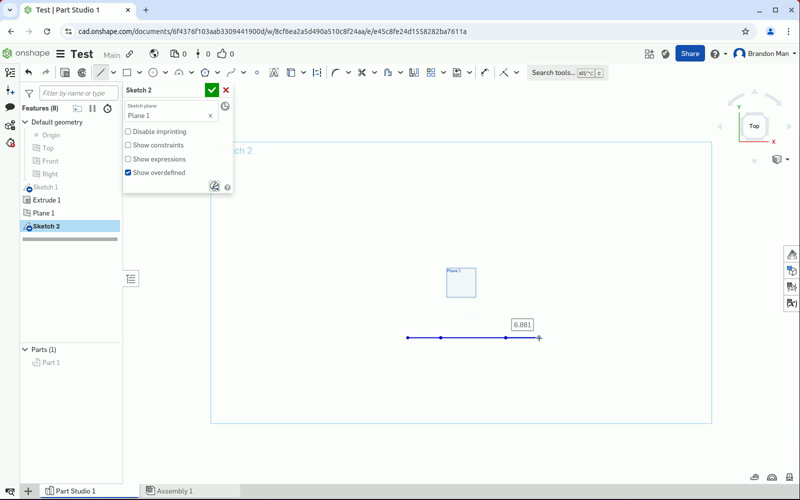
mouse_move(569, 337)
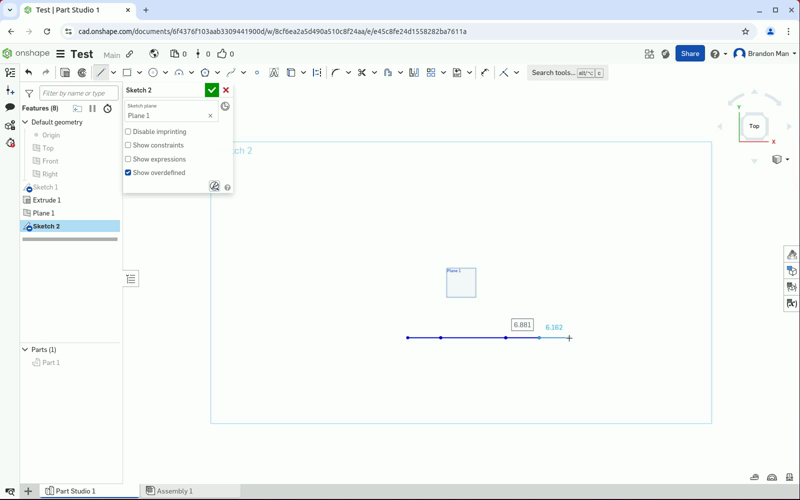
mouse_move(539, 293)
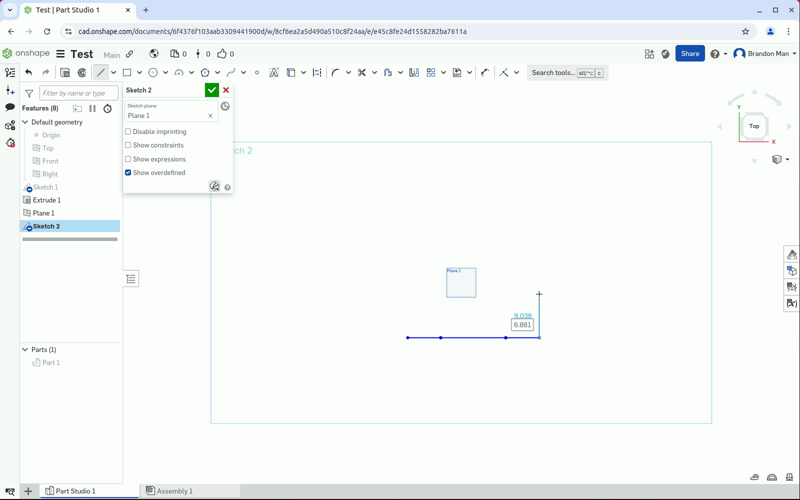
click(539, 293)
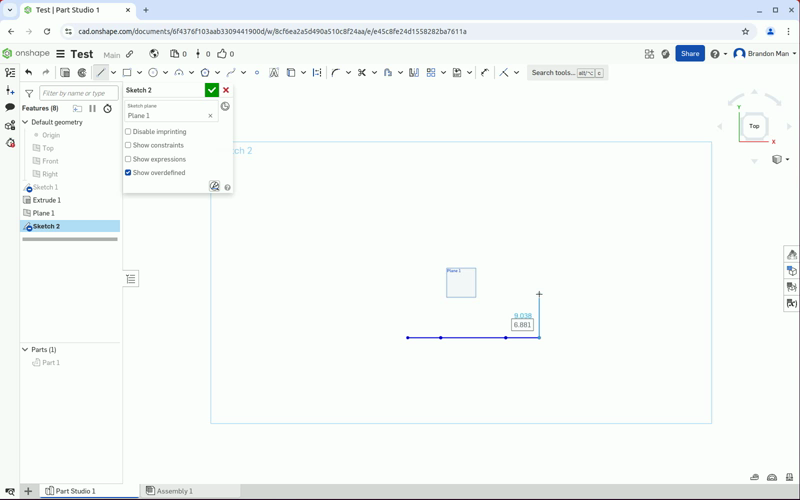
key_up(shift)
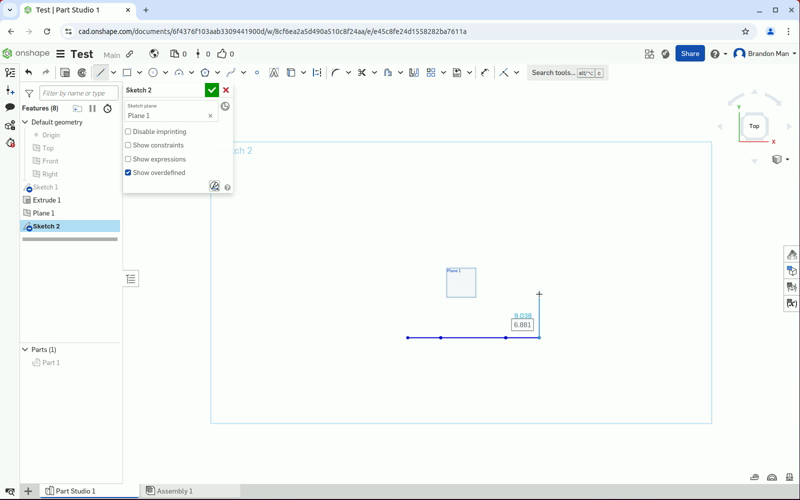
key_down(shift)
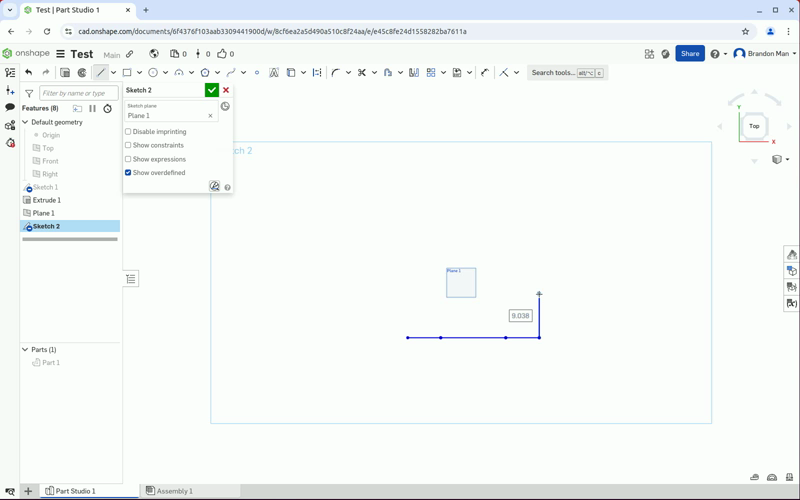
mouse_move(569, 293)
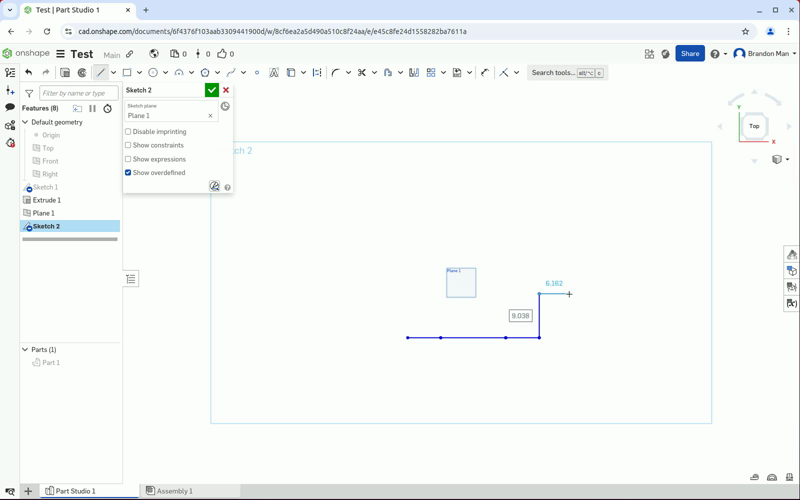
mouse_move(505, 293)
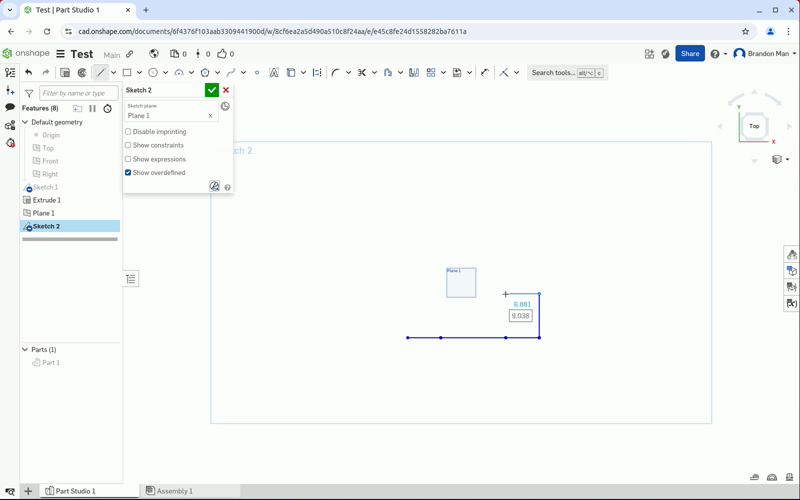
click(505, 293)
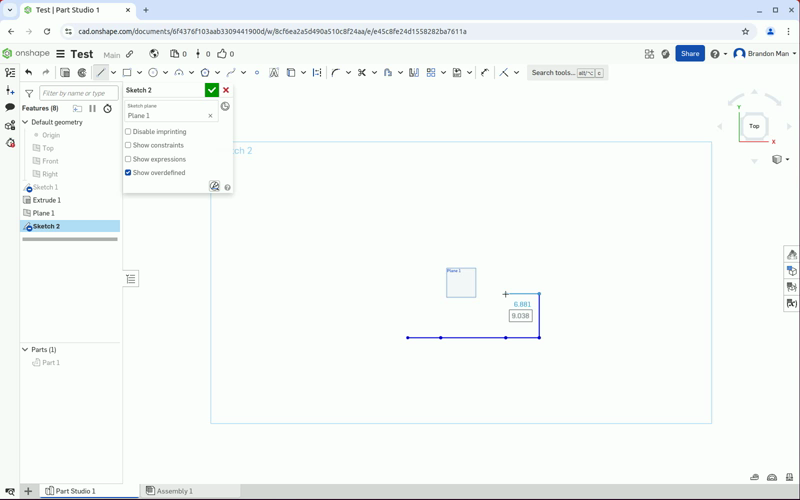
key_up(shift)
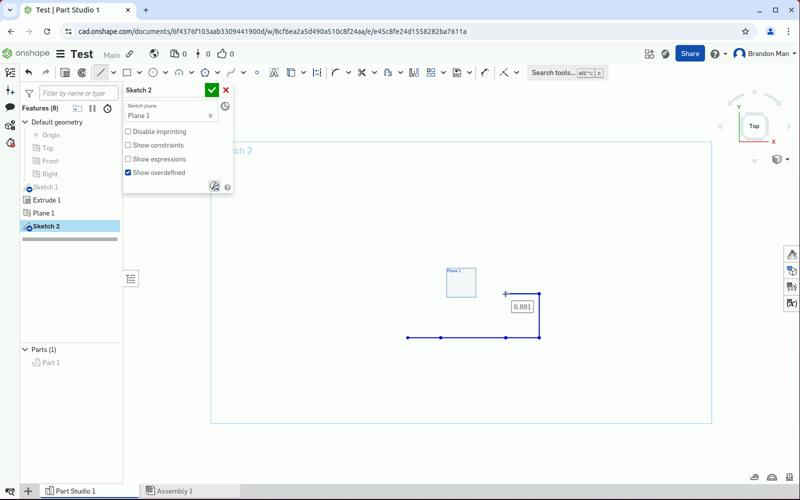
key_down(shift)
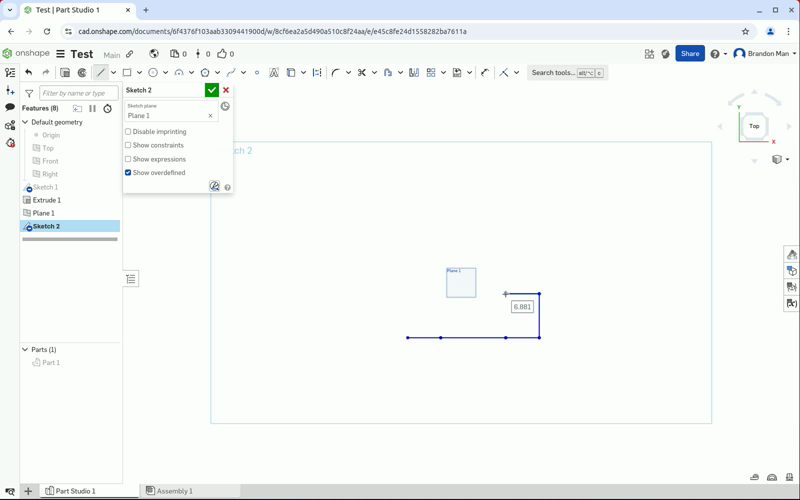
mouse_move(440, 293)
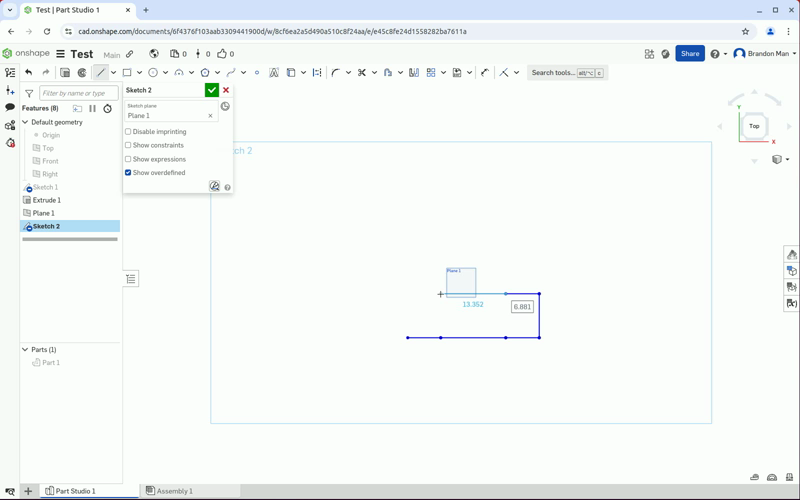
click(440, 293)
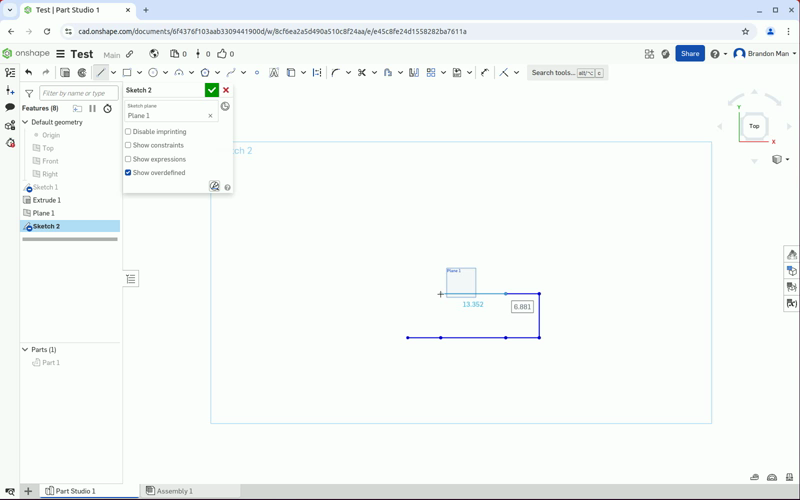
key_up(shift)
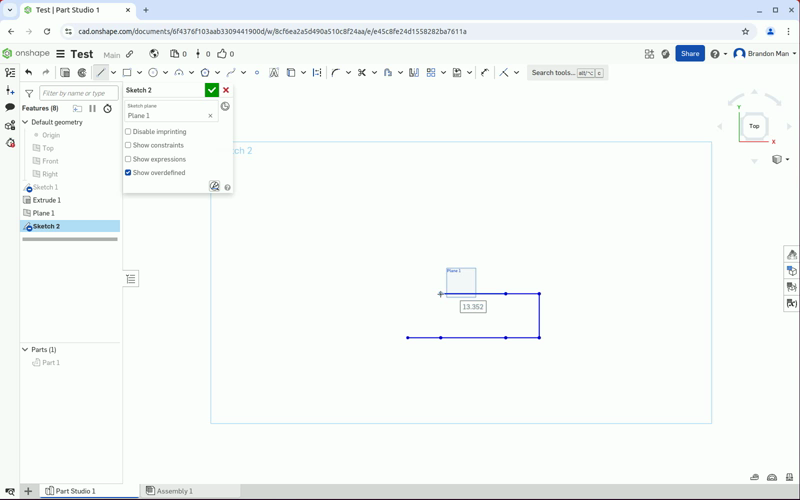
key_down(shift)
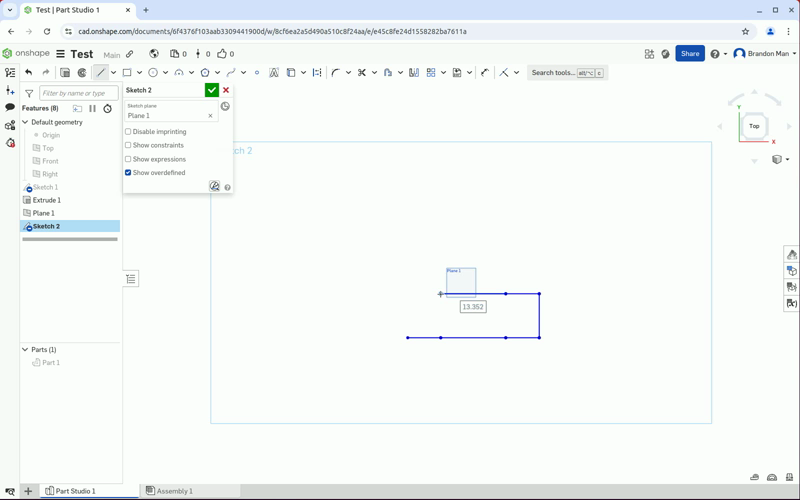
mouse_move(470, 293)
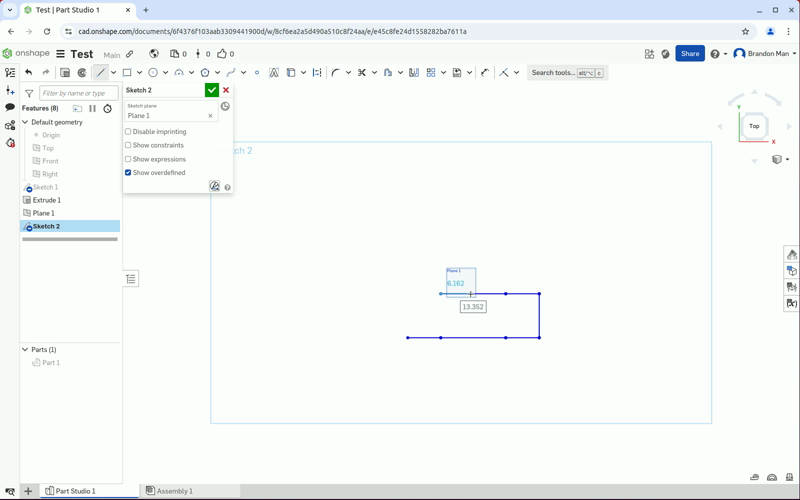
mouse_move(407, 293)
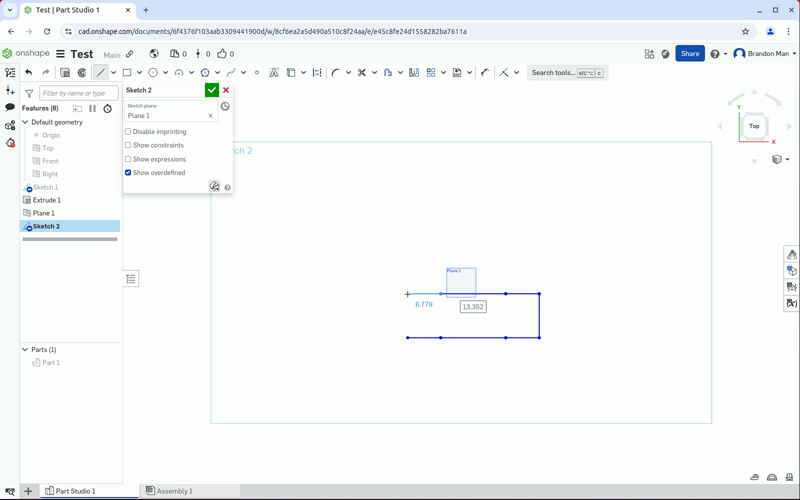
click(407, 293)
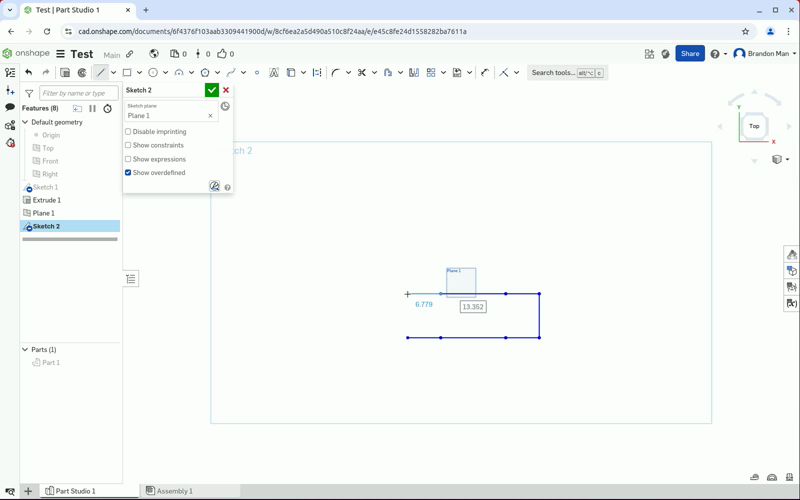
key_up(shift)
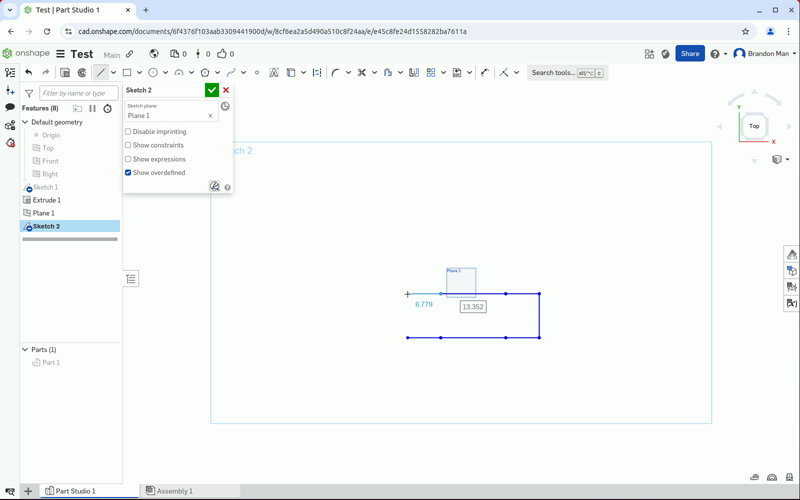
mouse_move(437, 293)
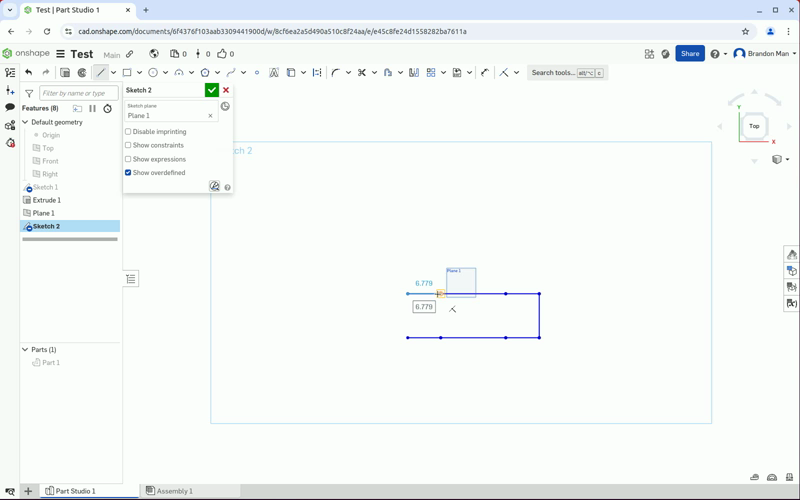
key_down(shift)
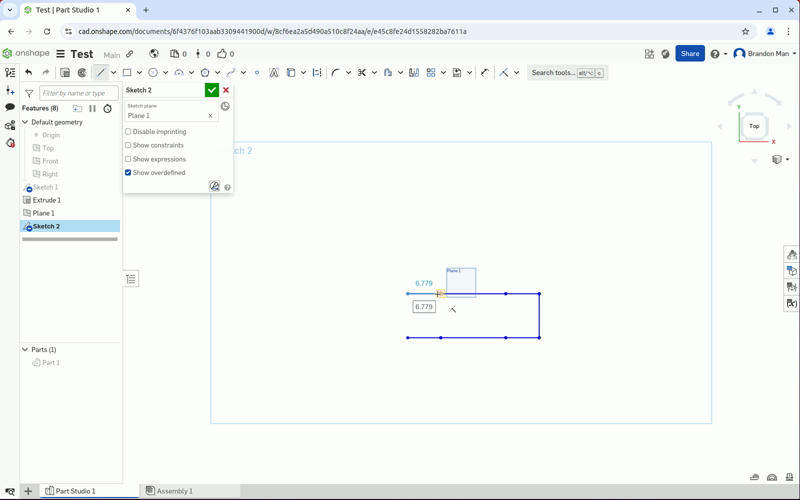
mouse_move(407, 337)
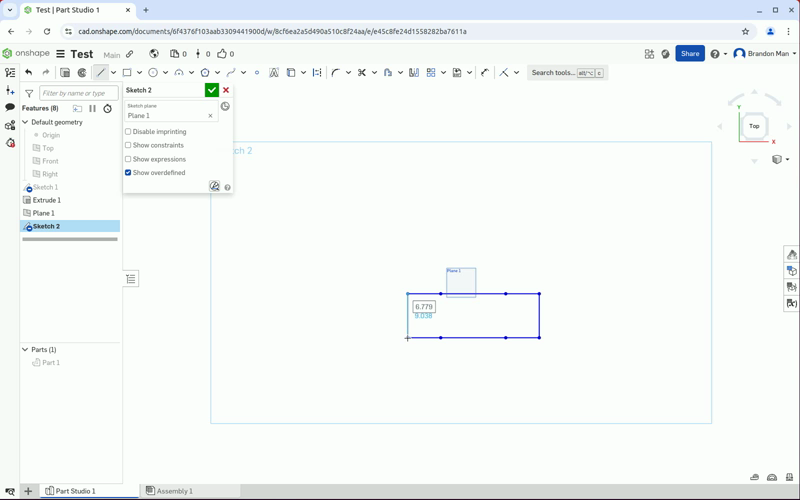
key_up(shift)
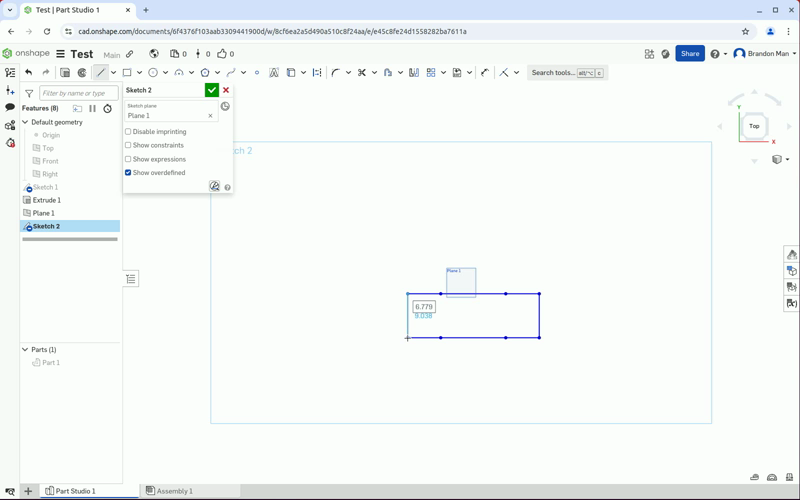
click(407, 337)
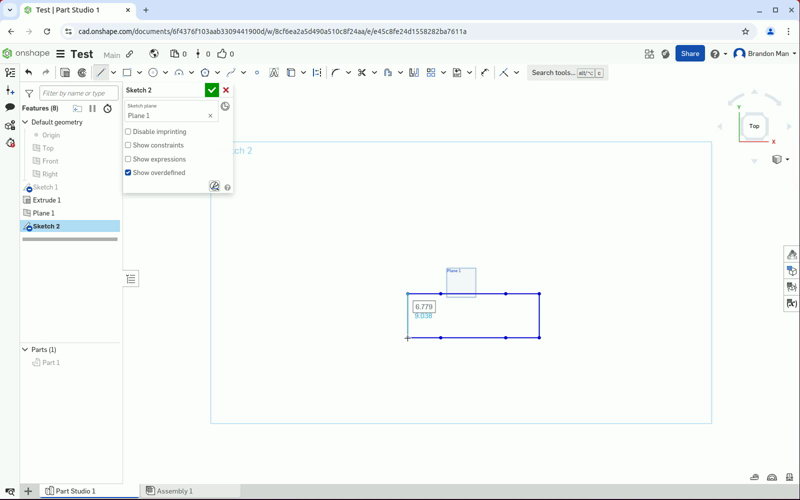
key(esc)
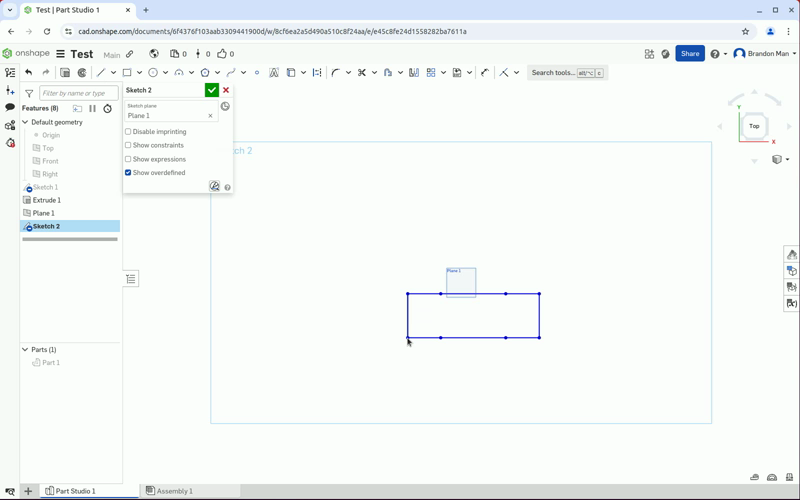
mouse_move(454, 297)
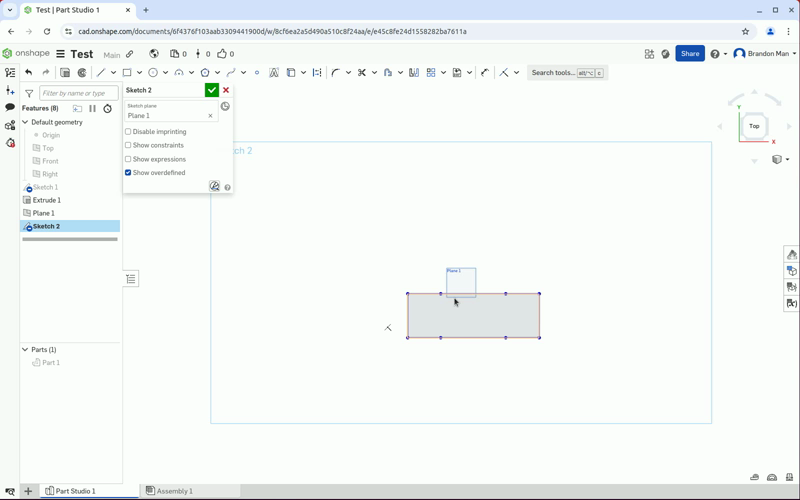
click(454, 297)
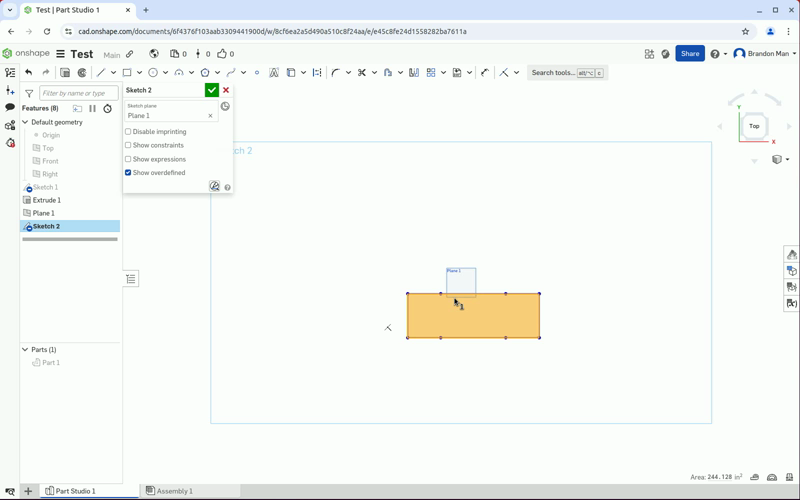
mouse_move(73, 352)
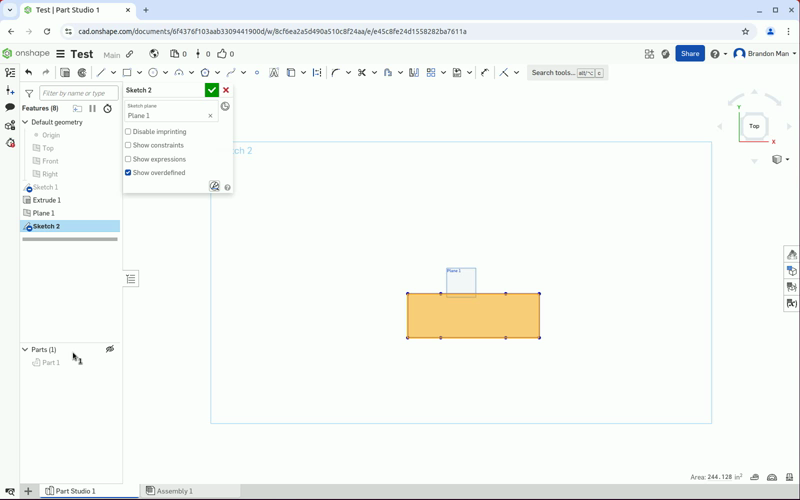
key(shift+y)
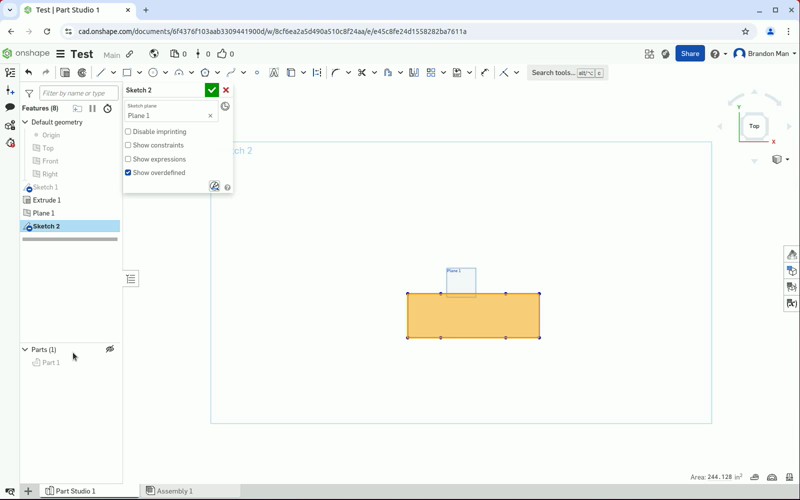
key(shift+e)
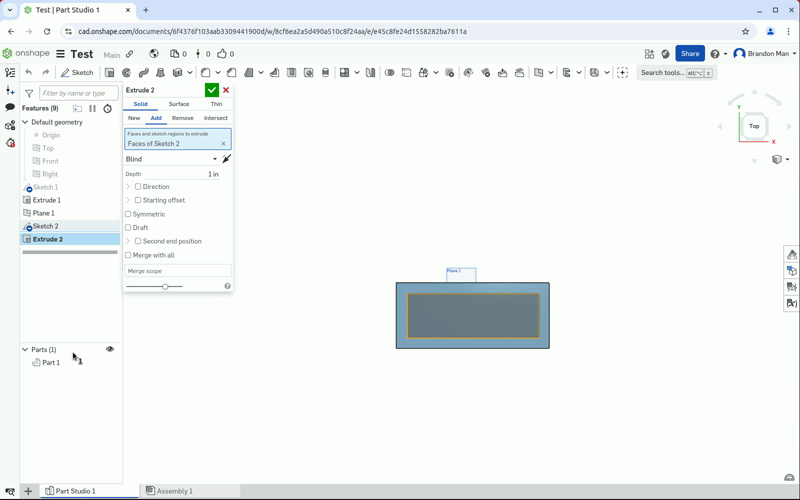
mouse_move(143, 106)
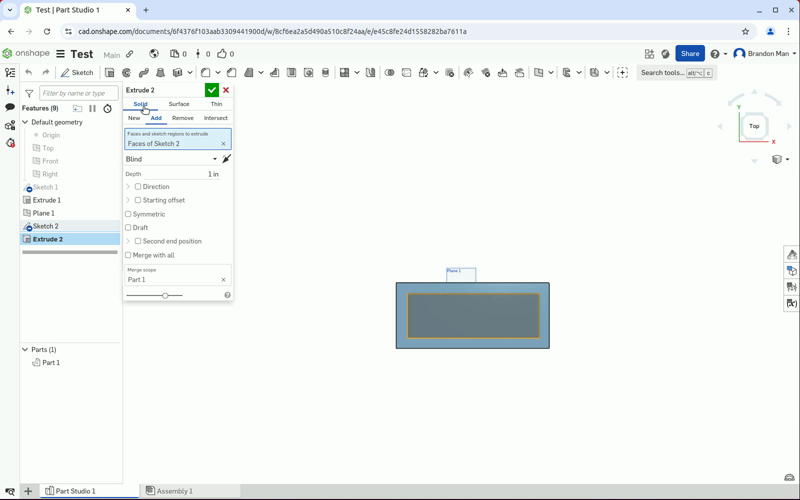
click(143, 106)
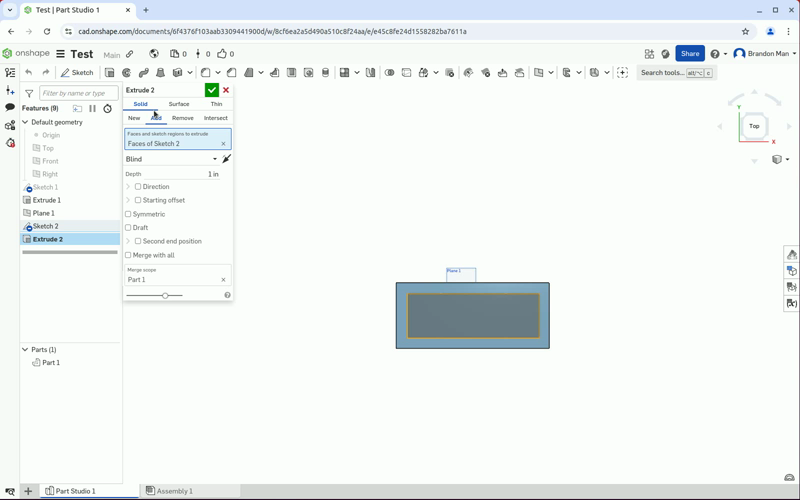
mouse_move(186, 120)
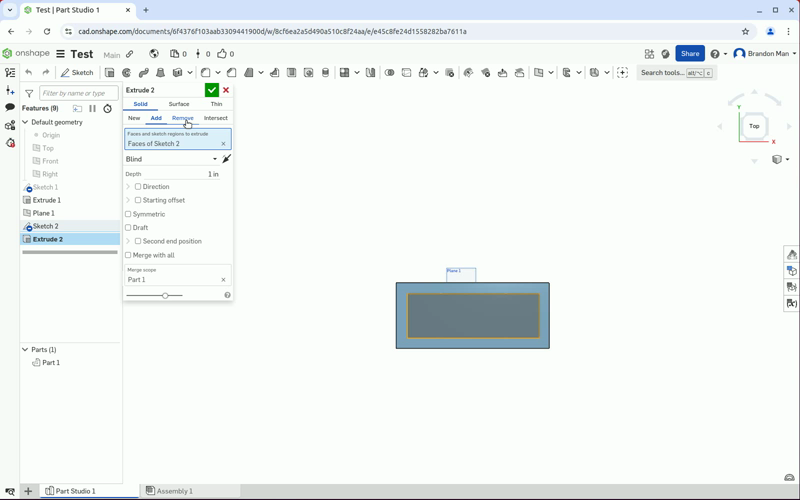
click(186, 120)
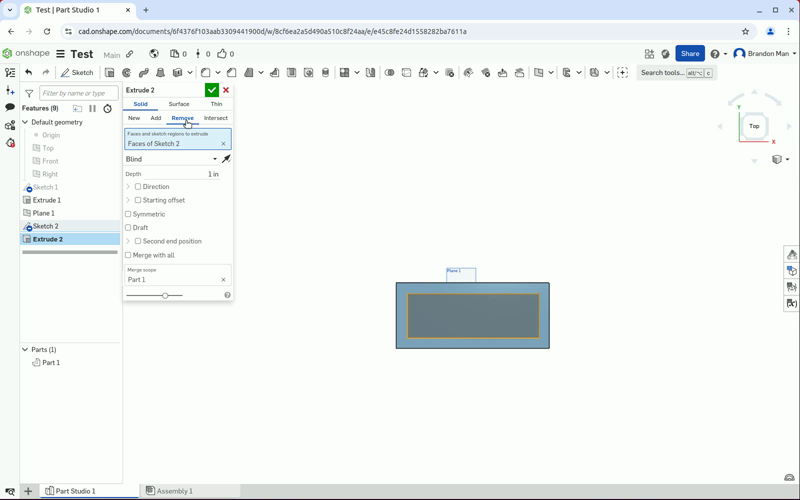
key(tab, 4)
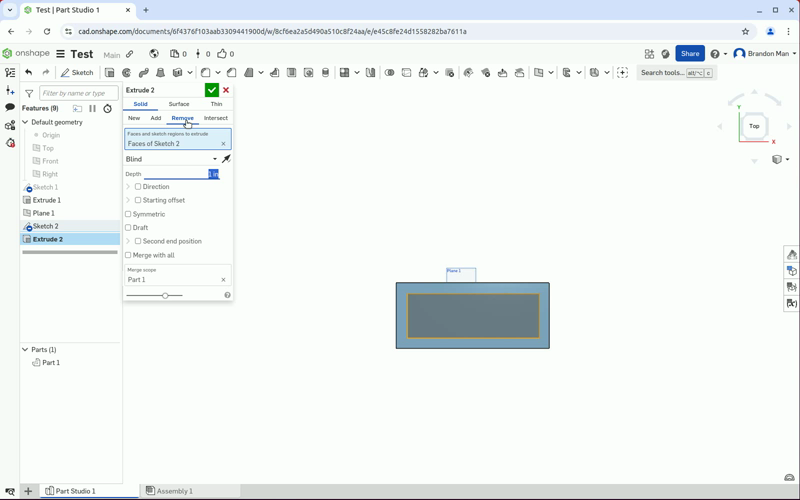
text(11.313)
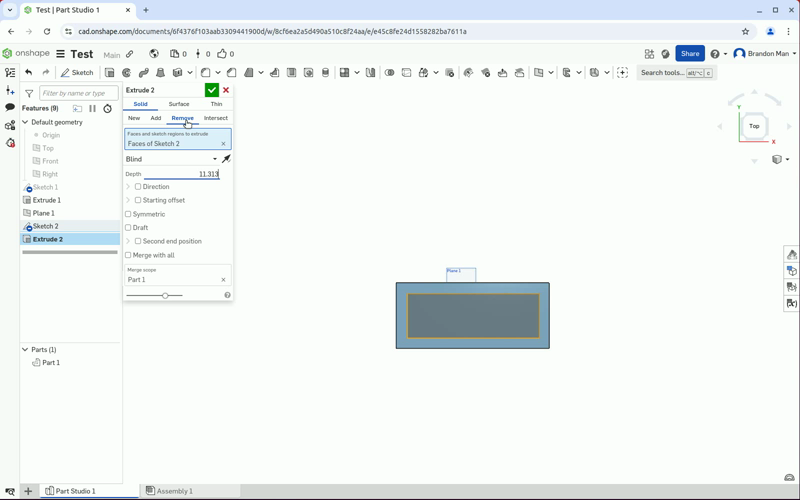
key(tab, 6)
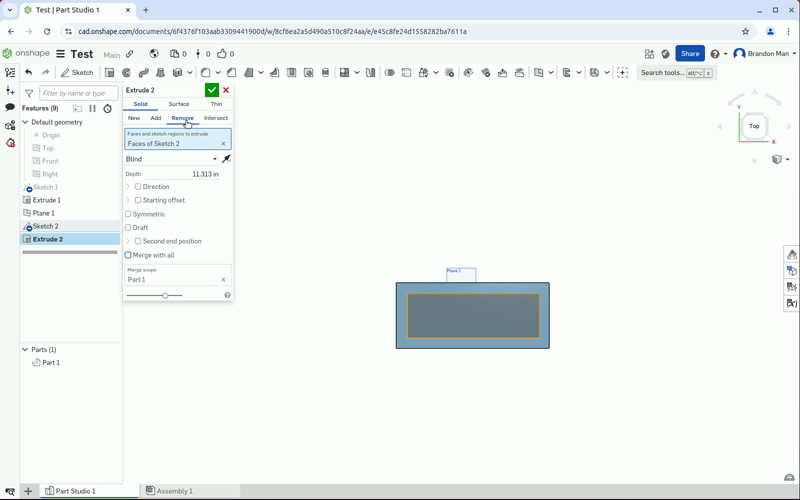
key(space)
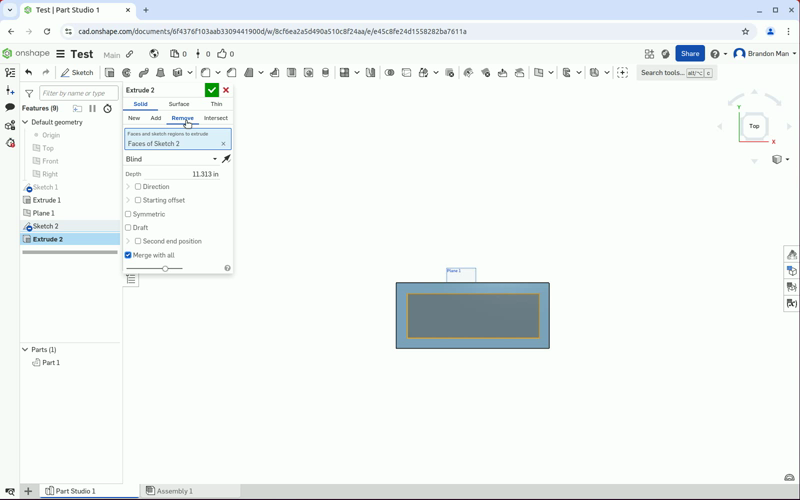
key(enter)
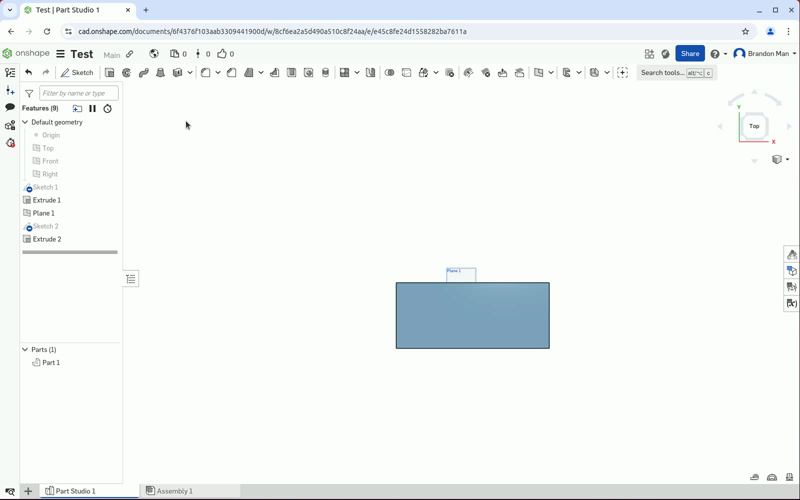
key(shift+h)
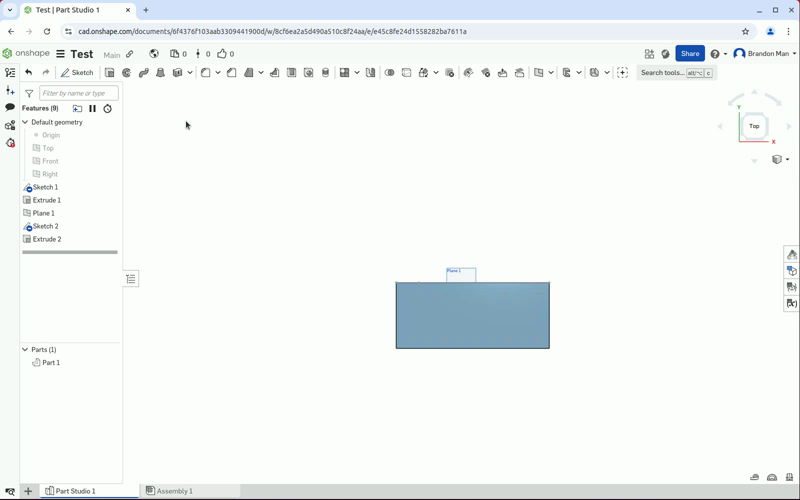
key(shift+h)
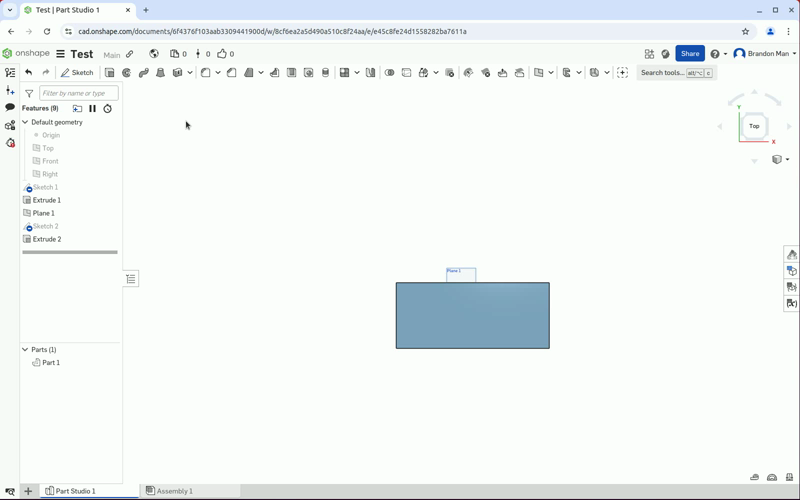
mouse_move(73, 189)
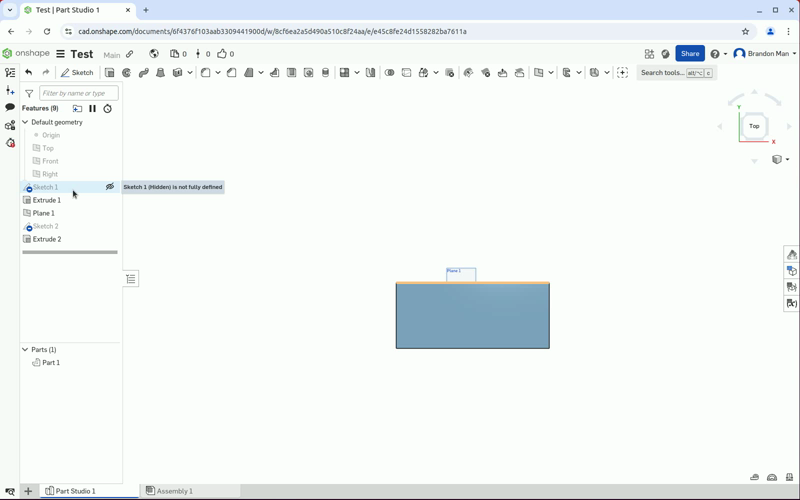
click(73, 189)
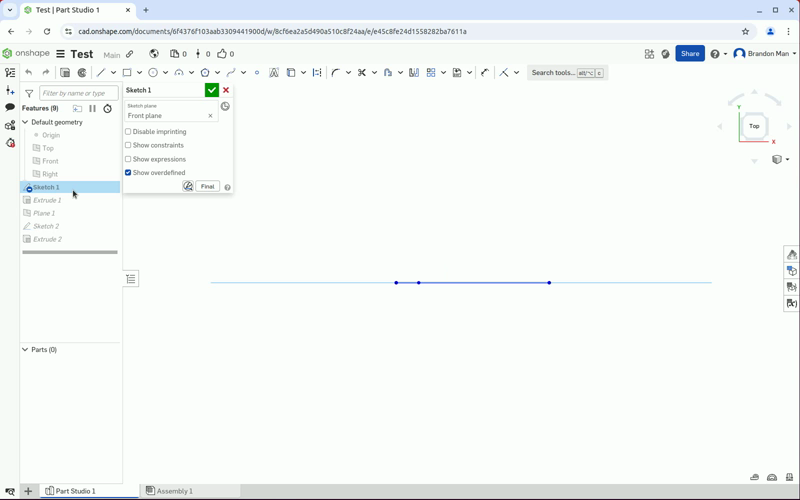
mouse_move(229, 92)
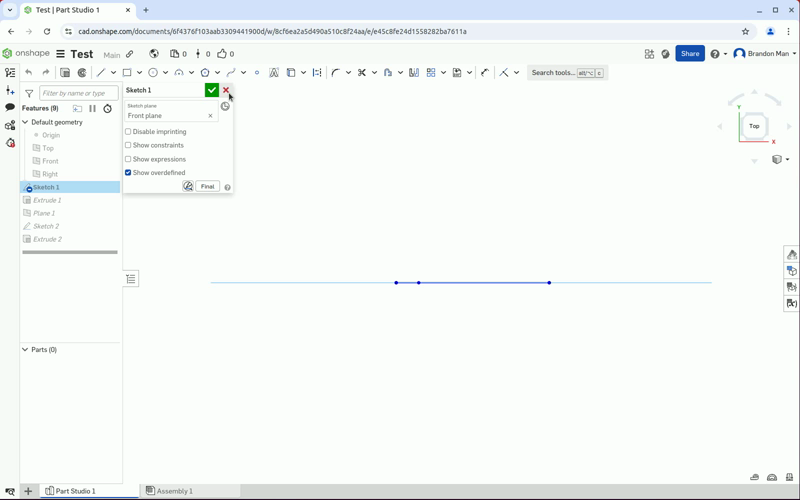
click(229, 92)
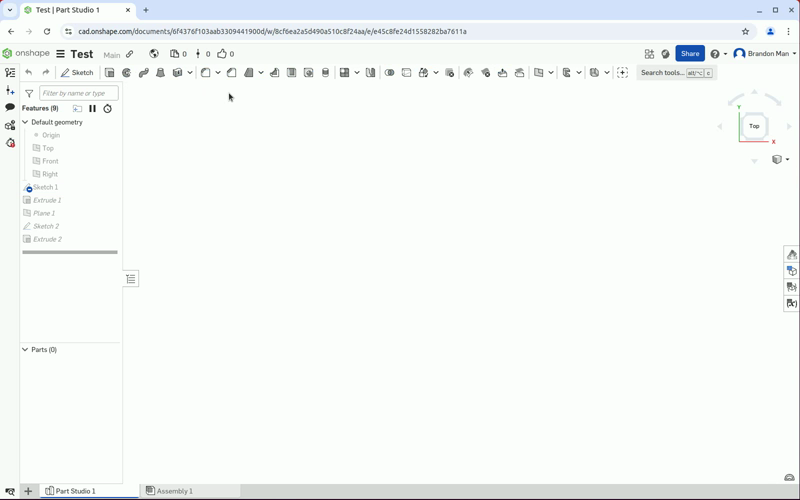
key(shift+s)
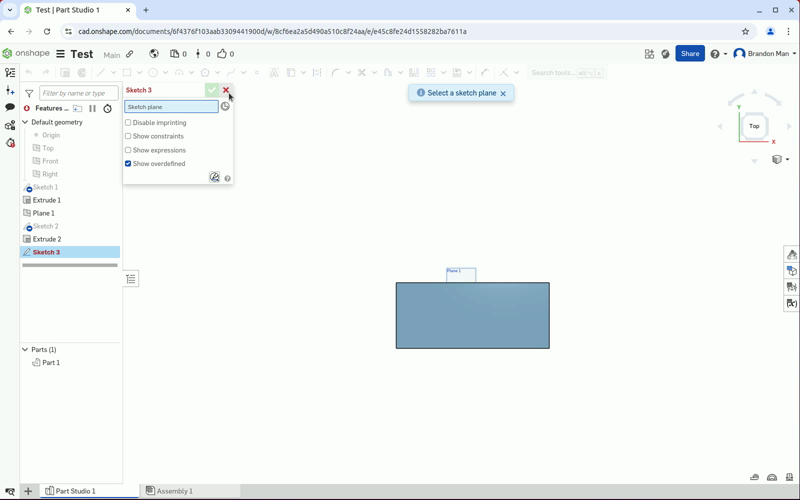
mouse_move(73, 215)
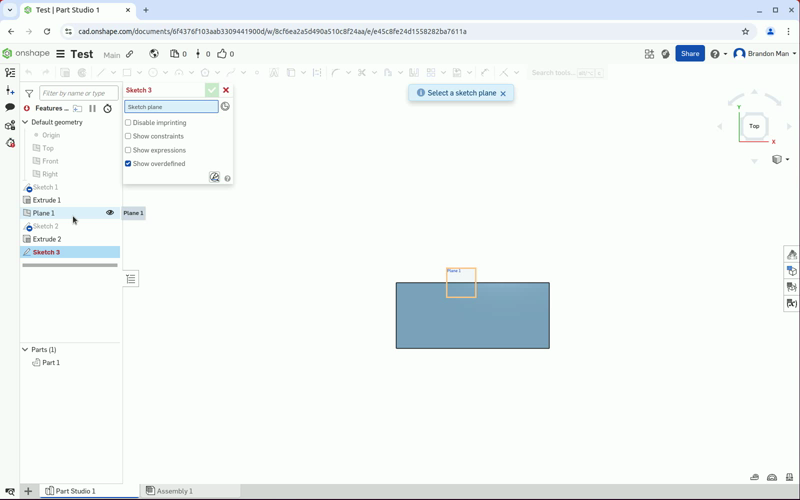
click(73, 215)
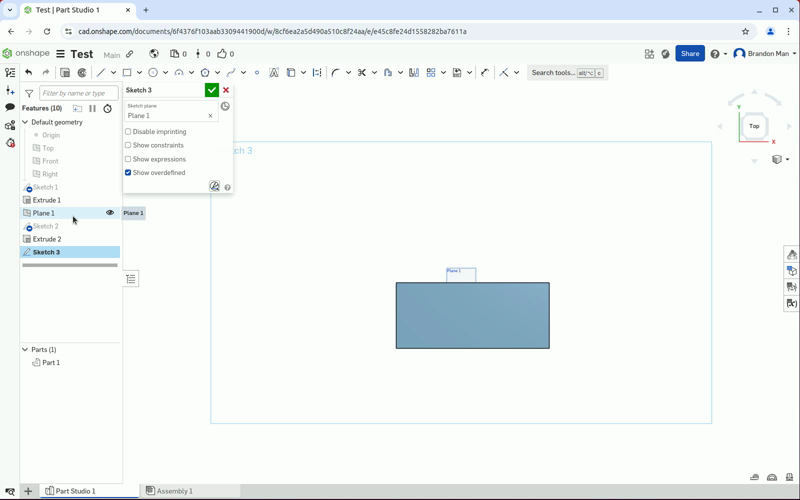
mouse_move(73, 352)
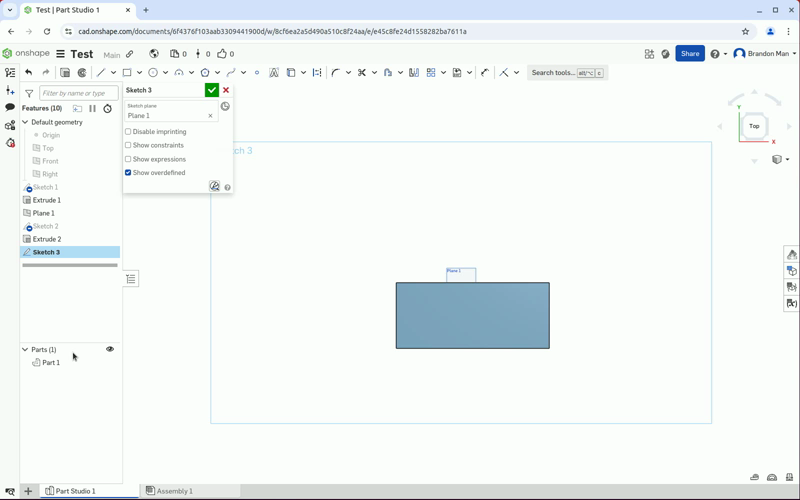
key(y)
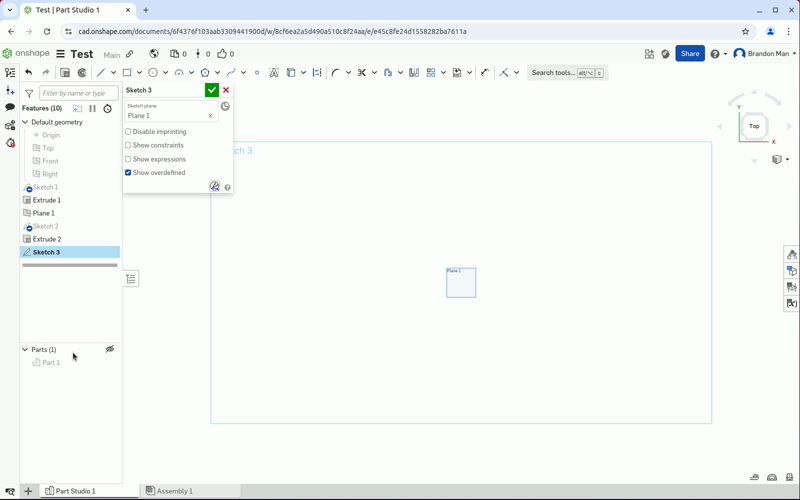
key(c)
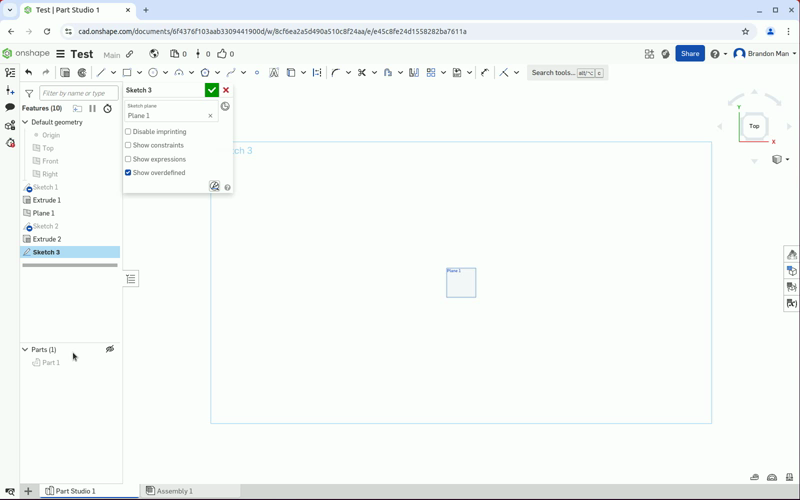
key_down(shift)
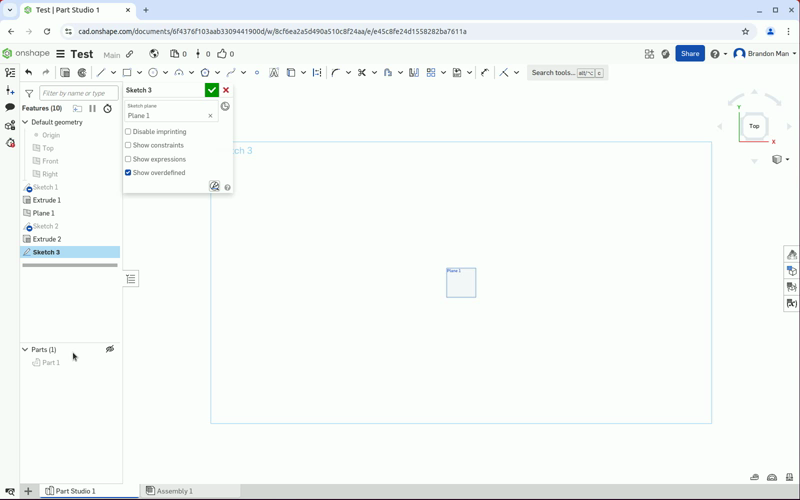
mouse_move(440, 342)
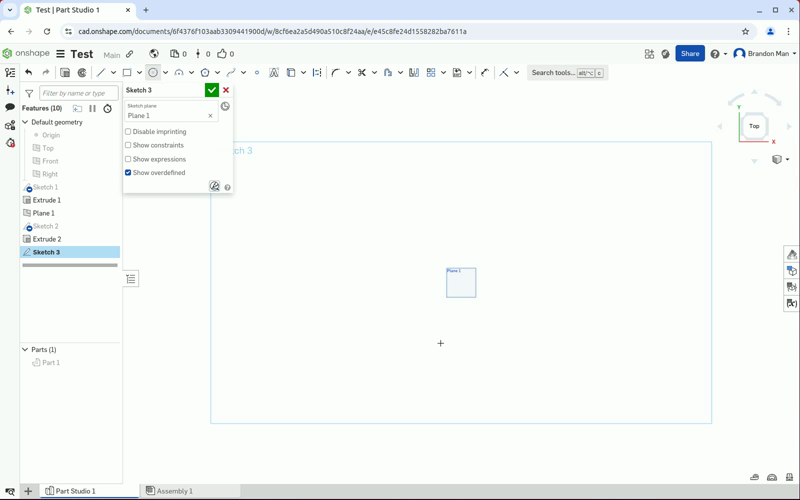
click(440, 342)
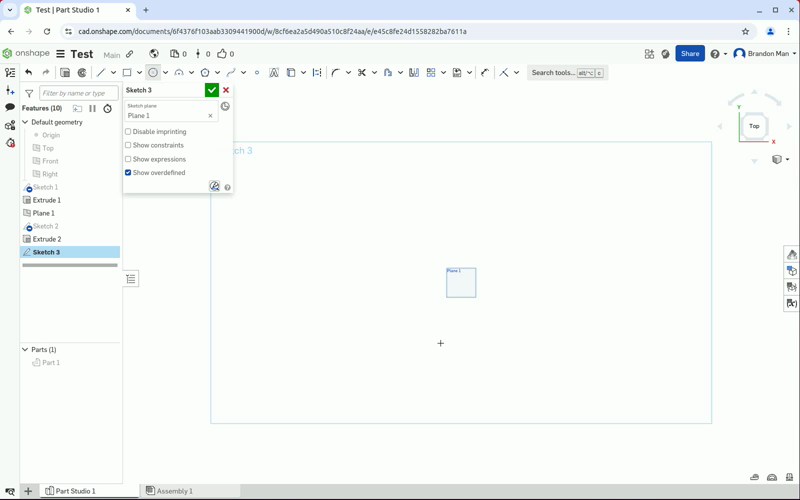
key_up(shift)
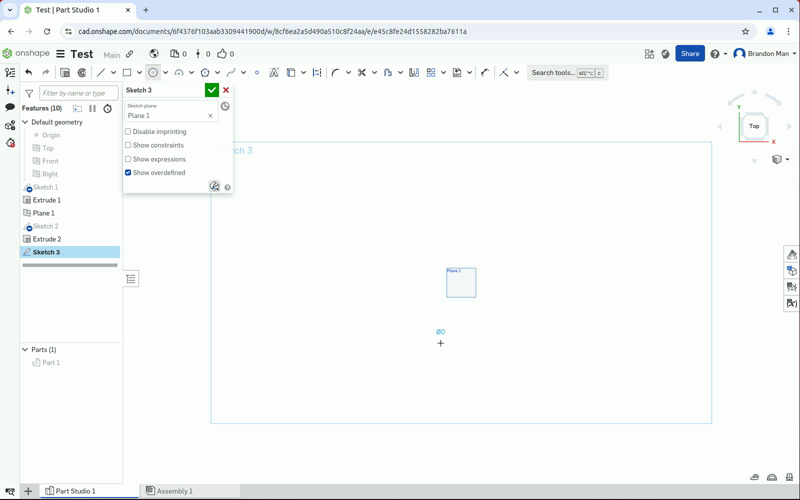
mouse_move(446, 342)
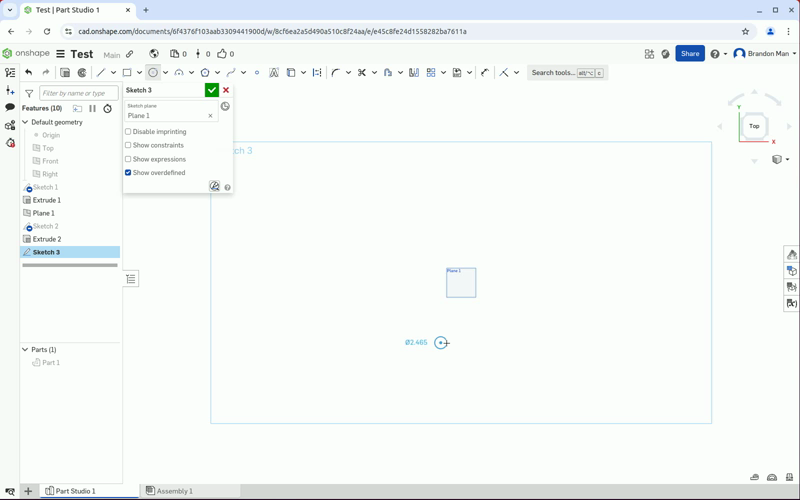
click(446, 342)
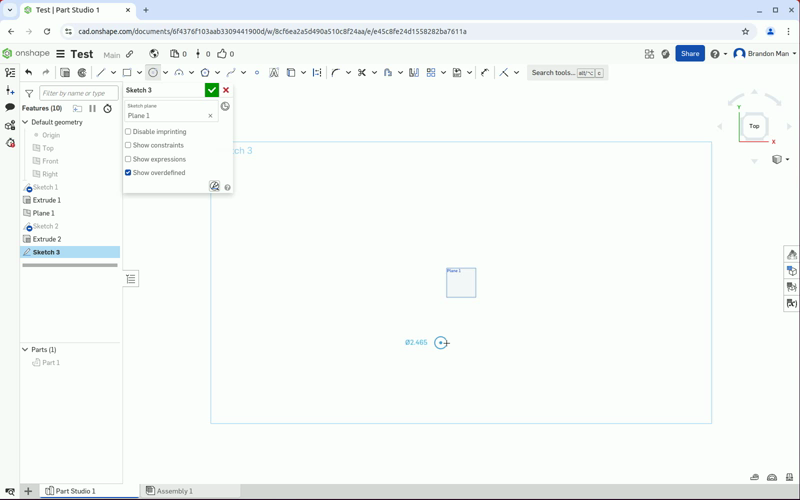
key(esc)
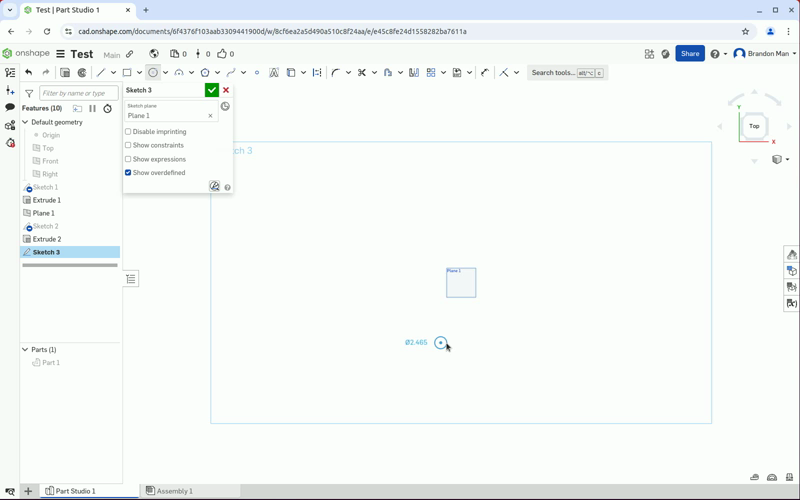
mouse_move(439, 340)
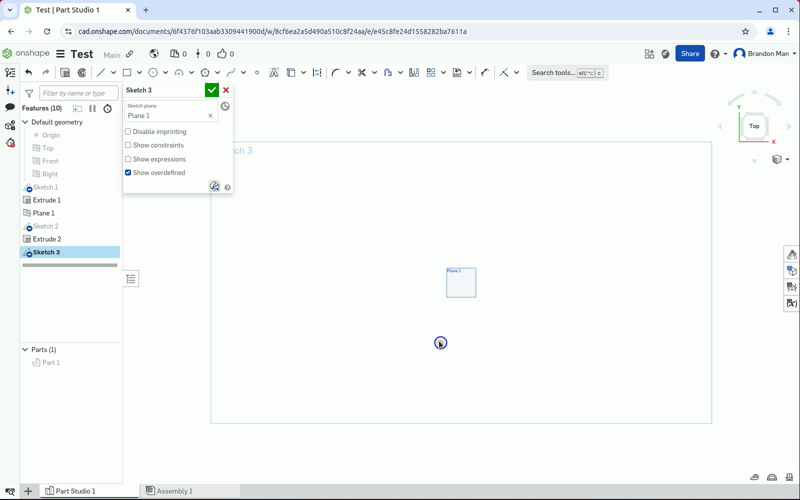
scroll(6)
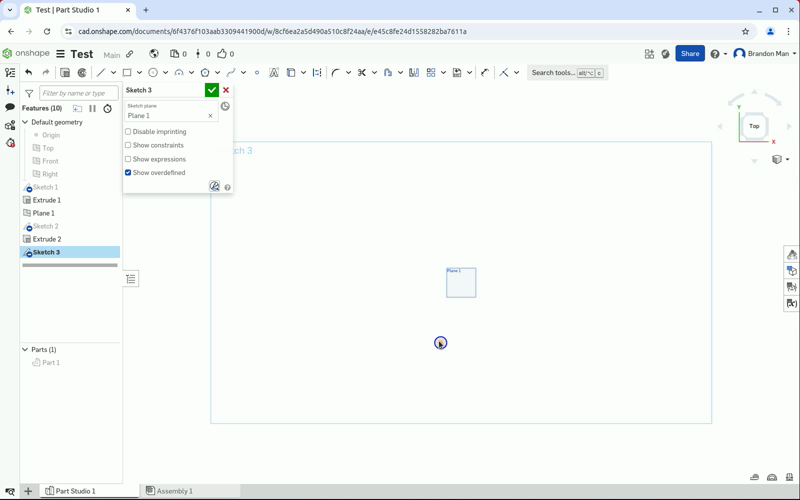
scroll(6)
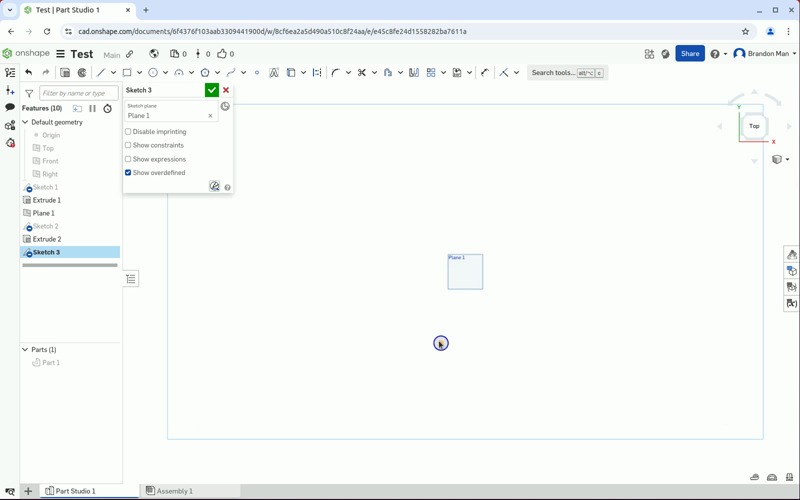
scroll(6)
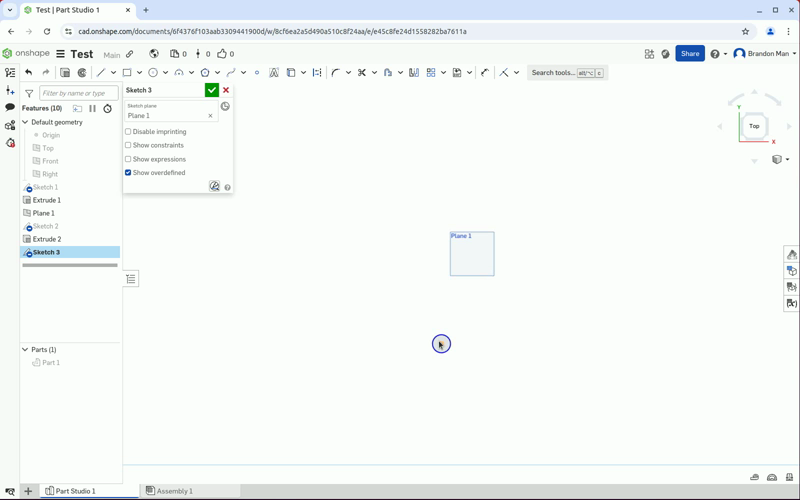
scroll(6)
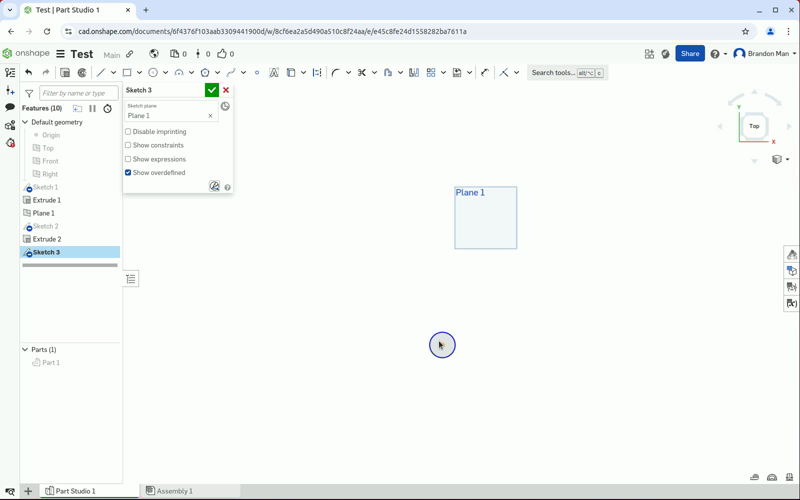
scroll(6)
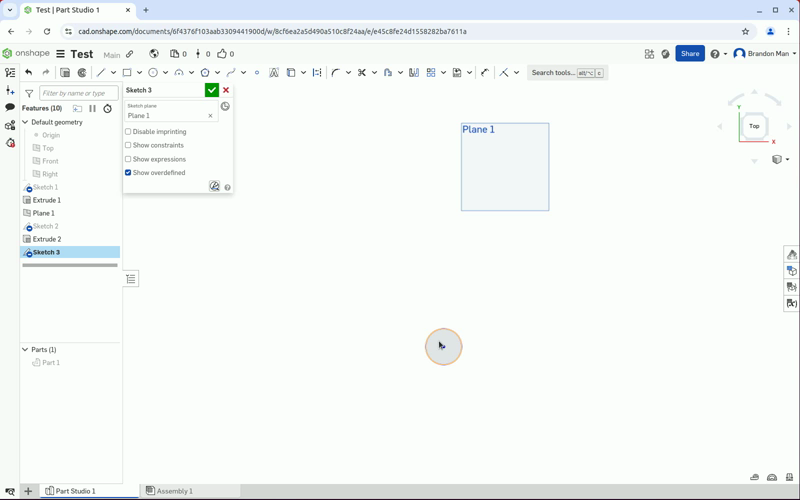
scroll(6)
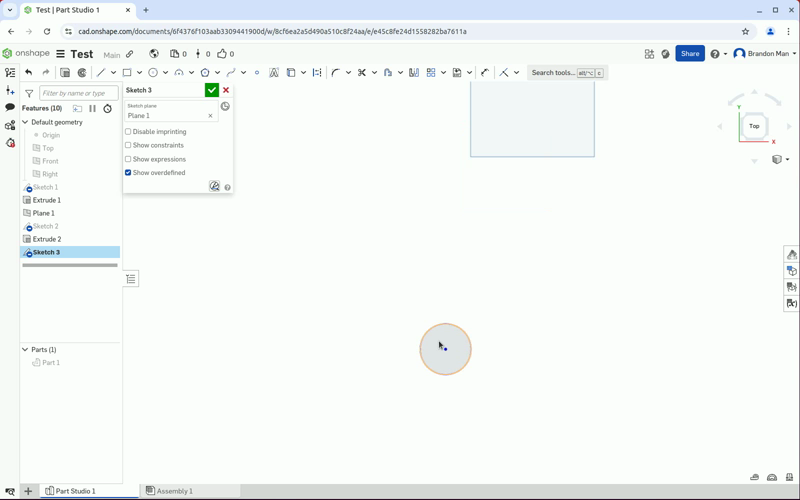
scroll(6)
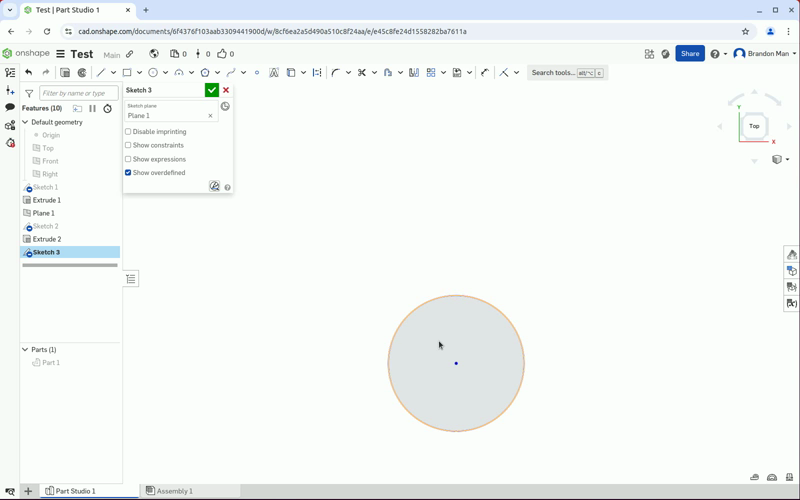
click(439, 340)
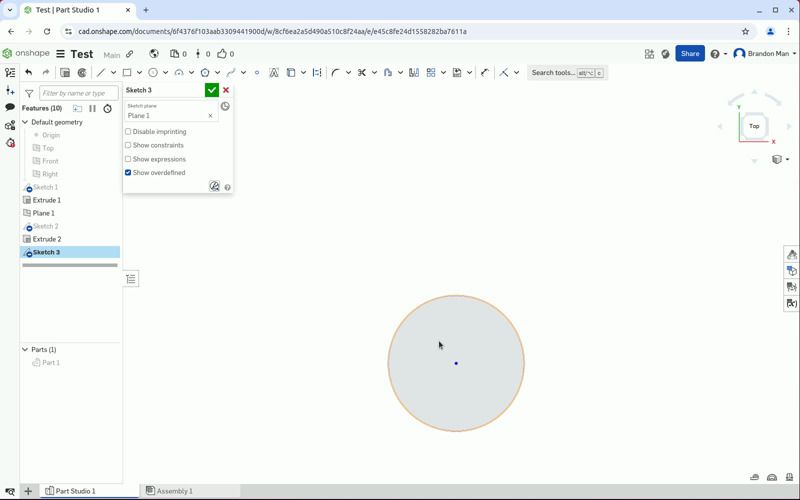
scroll(-6)
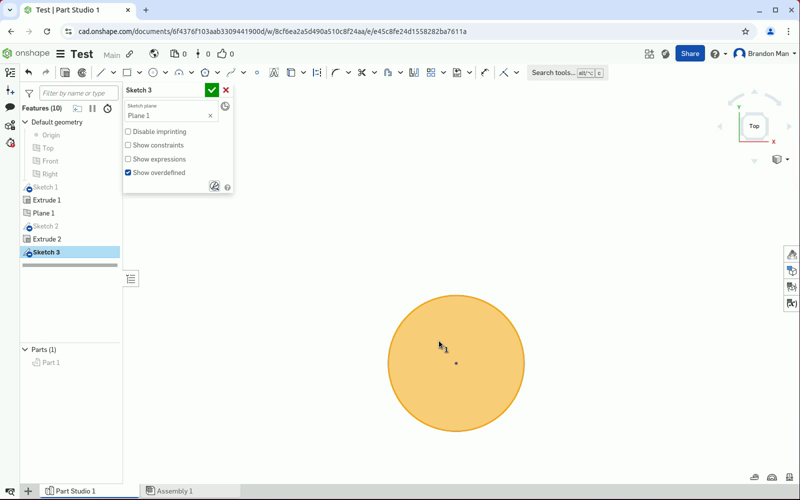
scroll(-6)
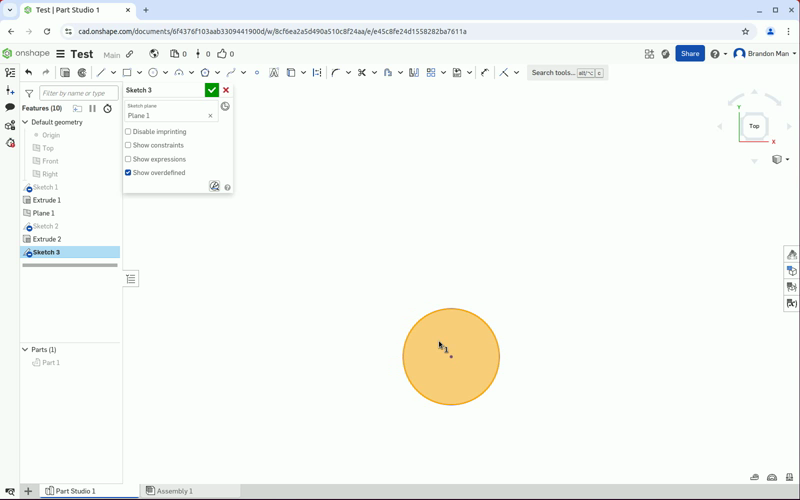
scroll(-6)
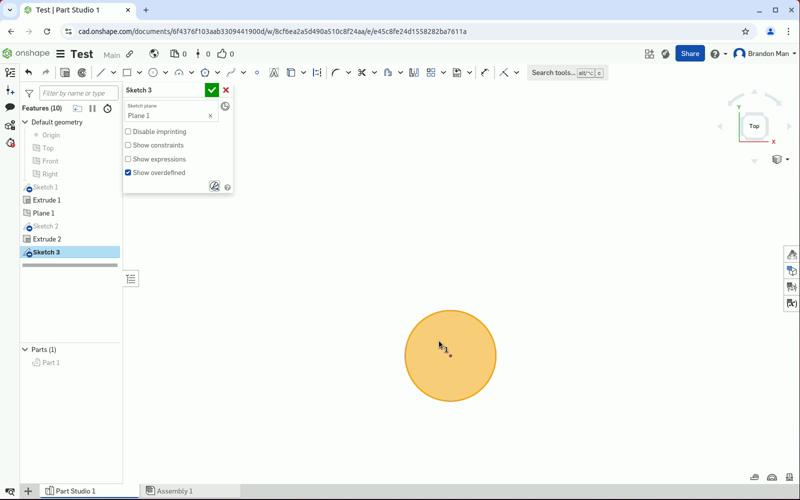
scroll(-6)
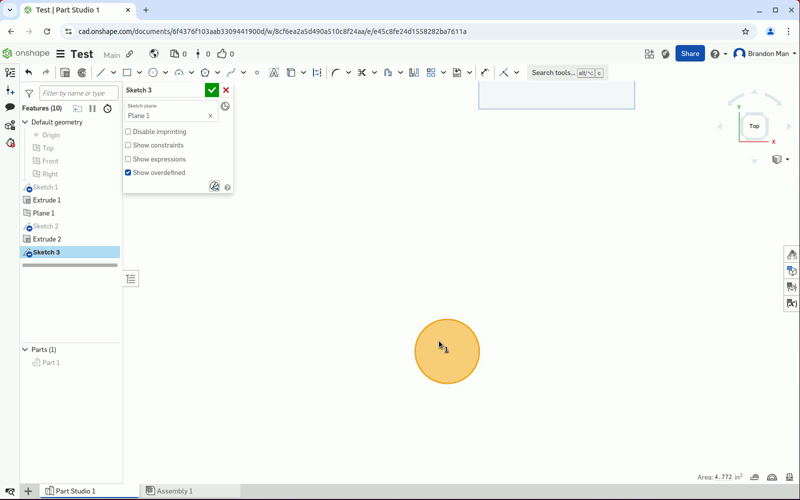
scroll(-6)
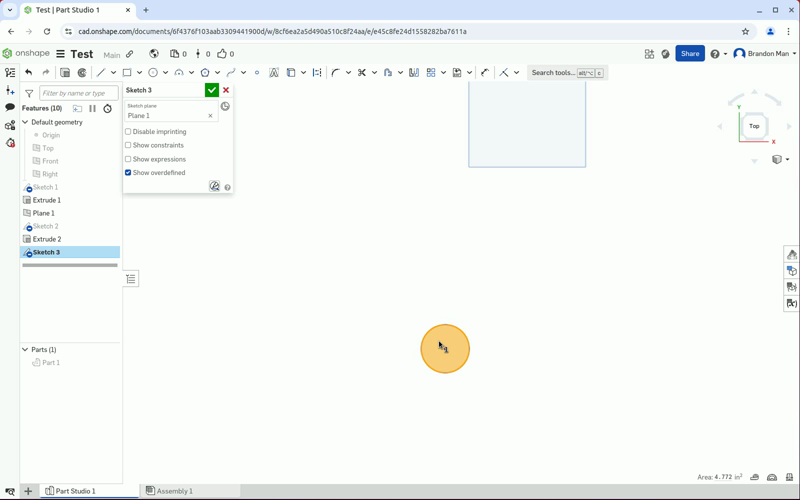
scroll(-6)
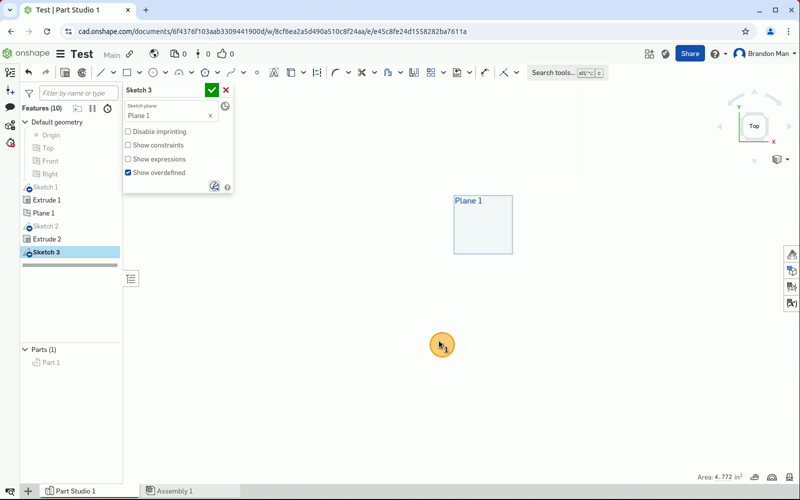
scroll(-6)
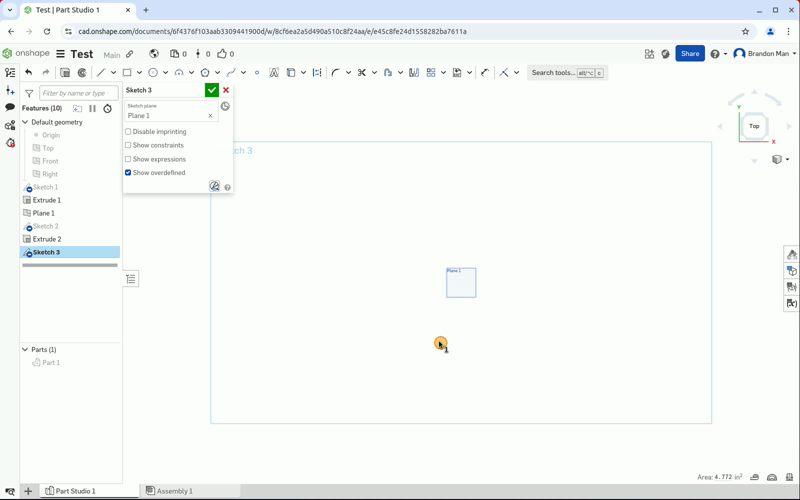
mouse_move(73, 352)
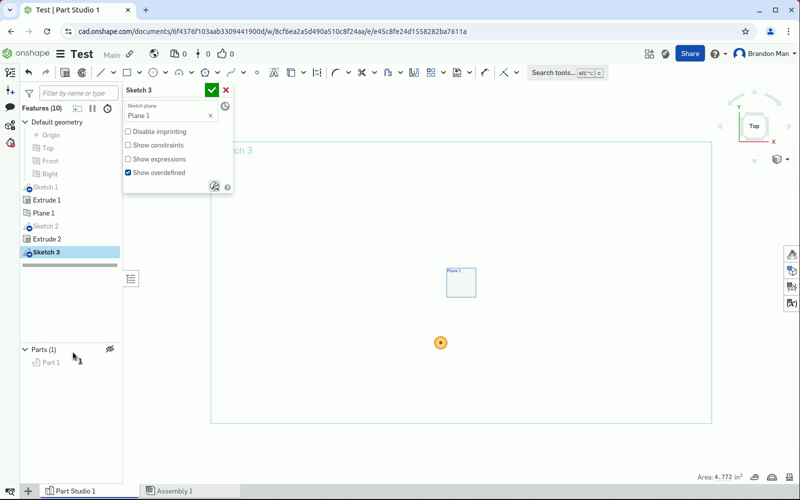
key(shift+y)
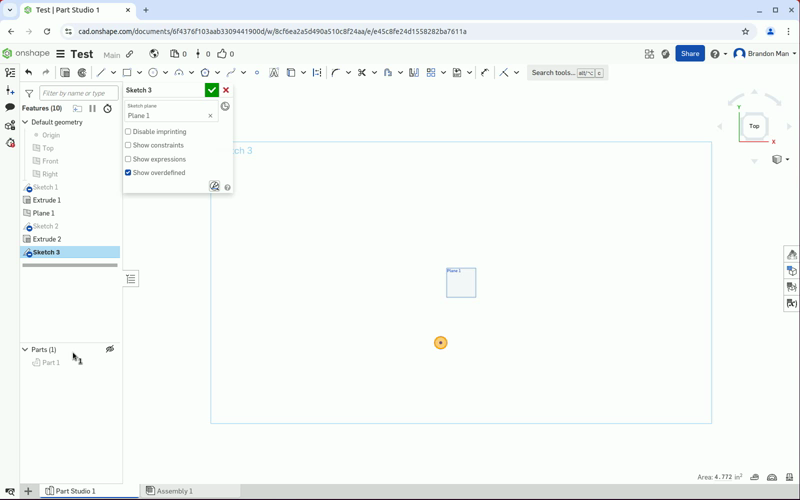
key(shift+e)
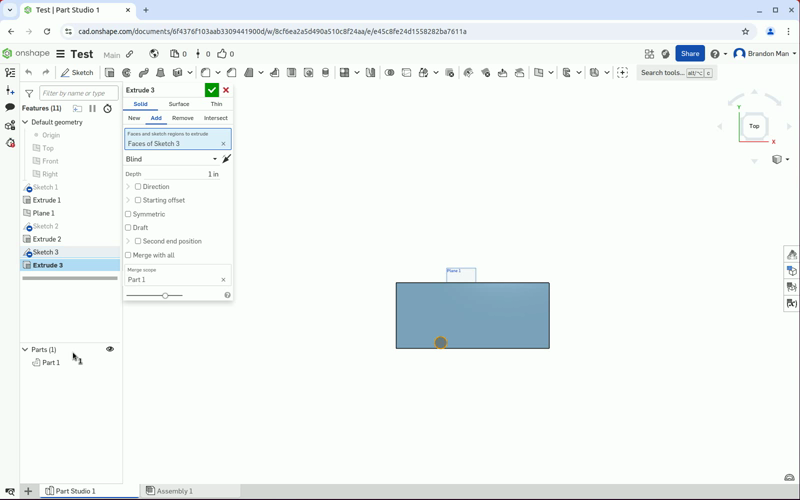
mouse_move(143, 106)
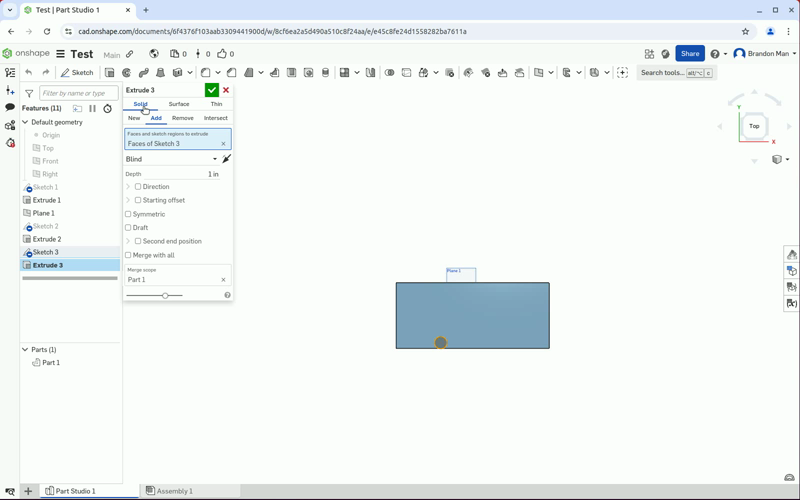
click(143, 106)
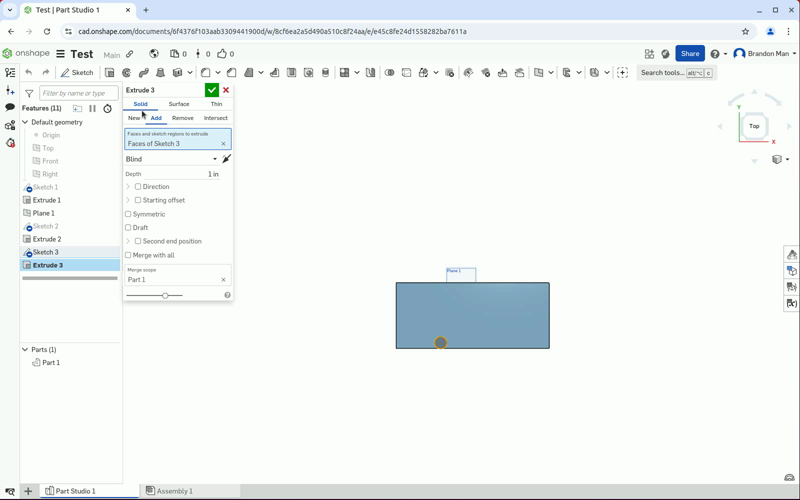
mouse_move(137, 120)
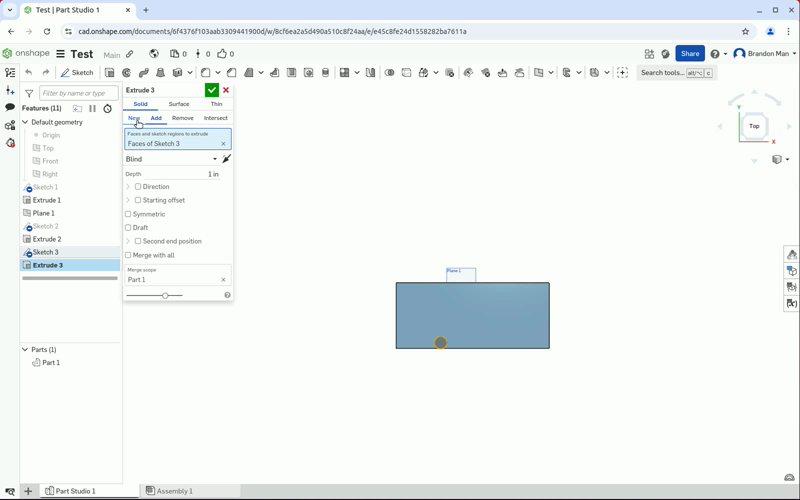
click(137, 120)
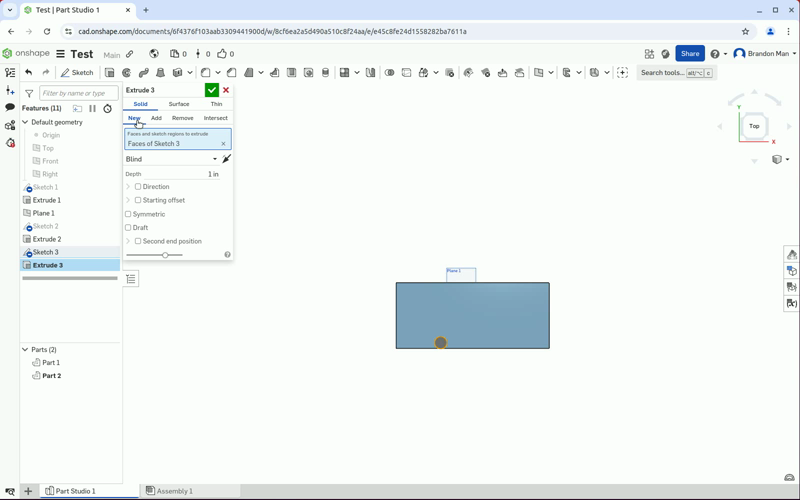
key(tab, 4)
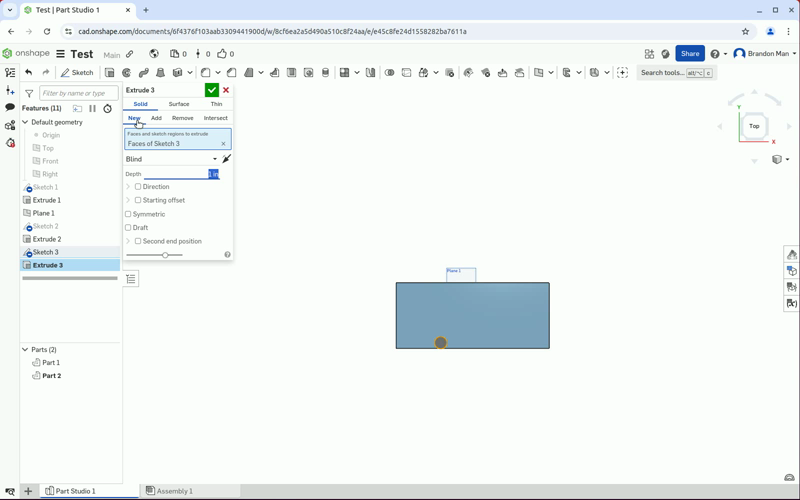
text(13.48)
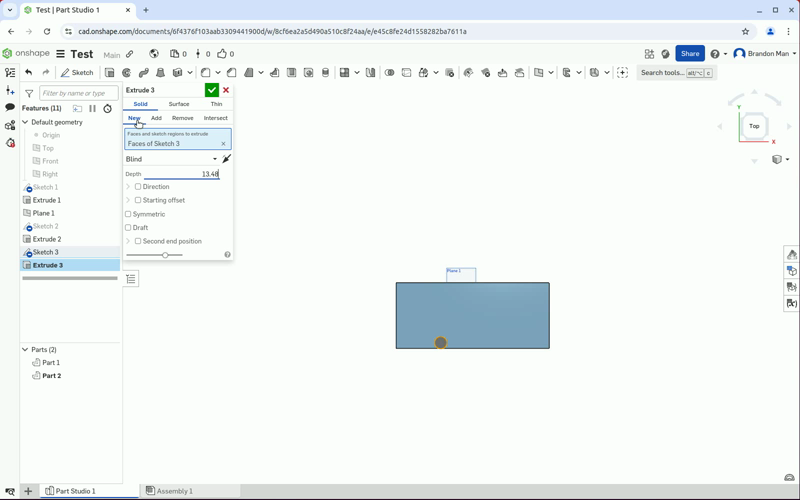
key(enter)
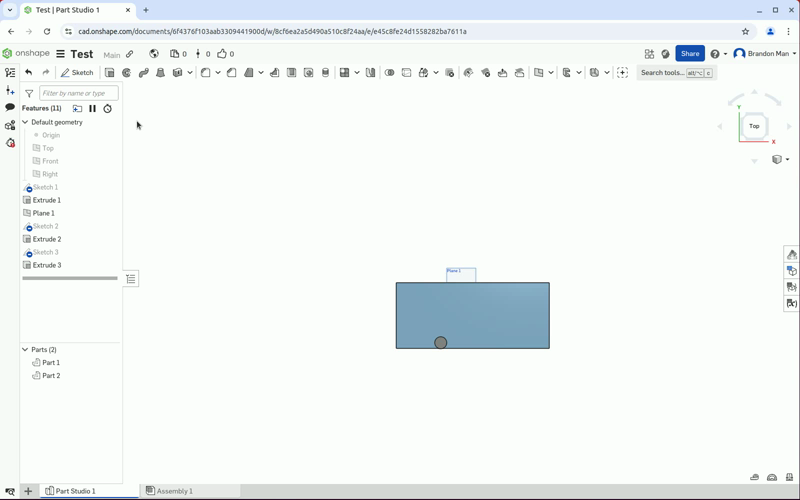
key(shift+h)
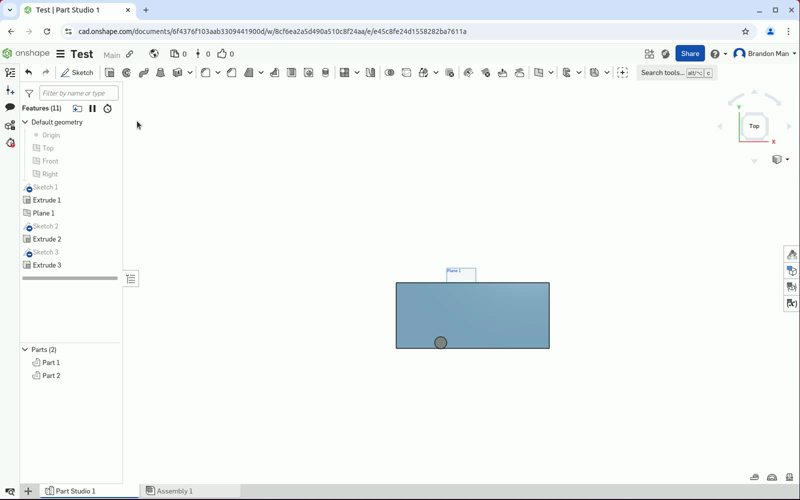
key(shift+h)
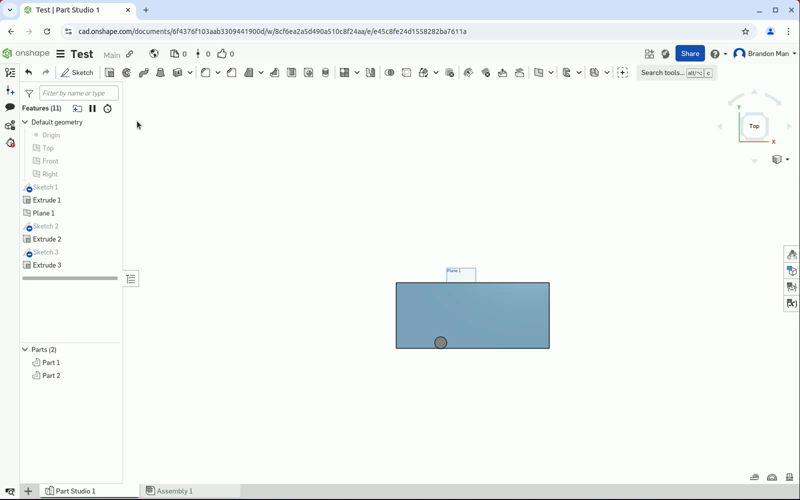
mouse_move(73, 189)
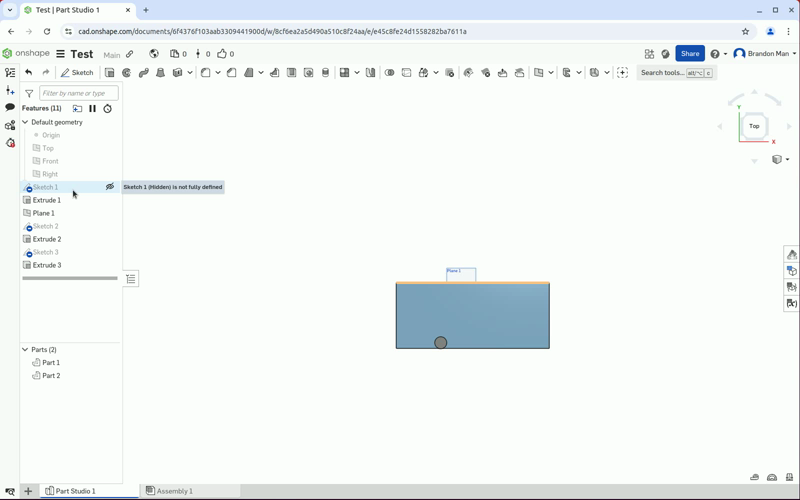
click(73, 189)
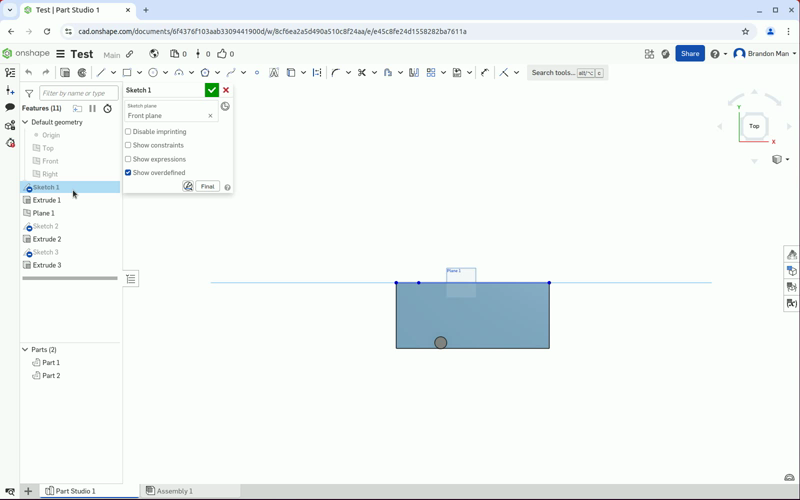
mouse_move(229, 92)
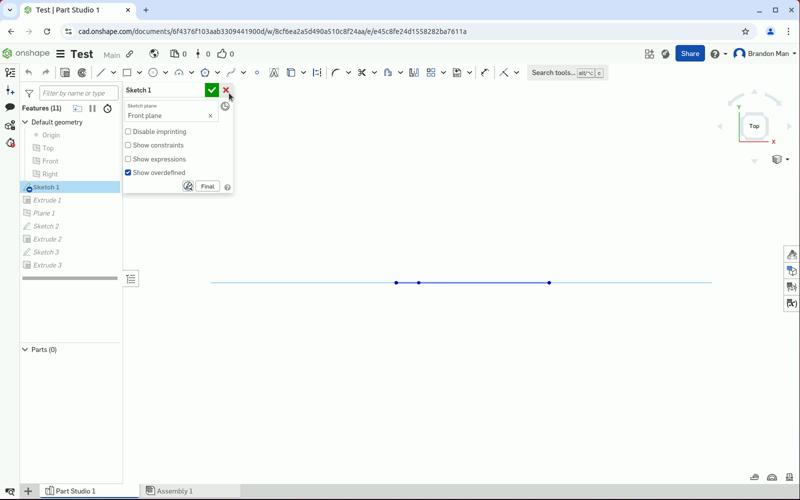
click(229, 92)
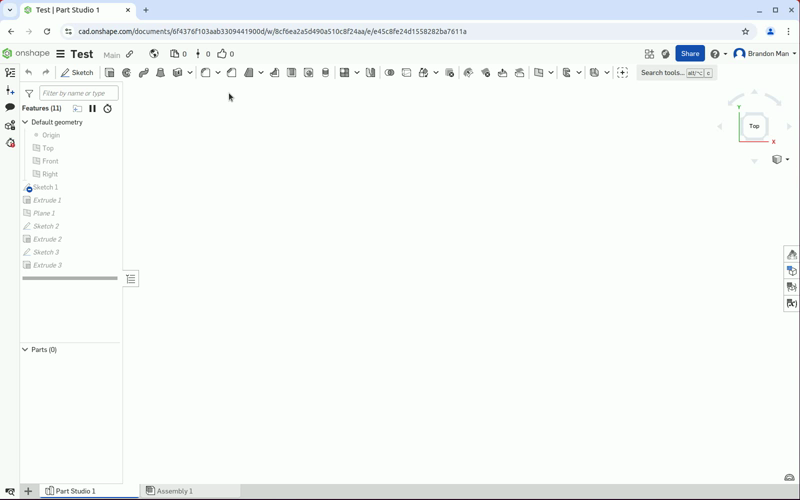
key(shift+s)
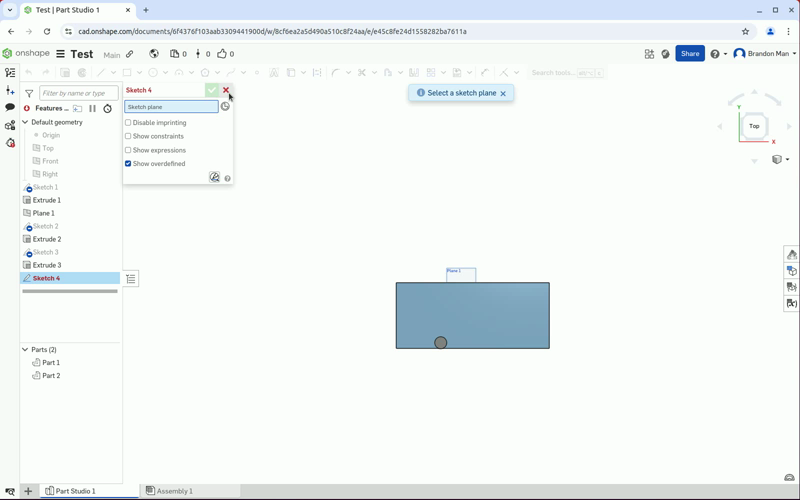
mouse_move(73, 215)
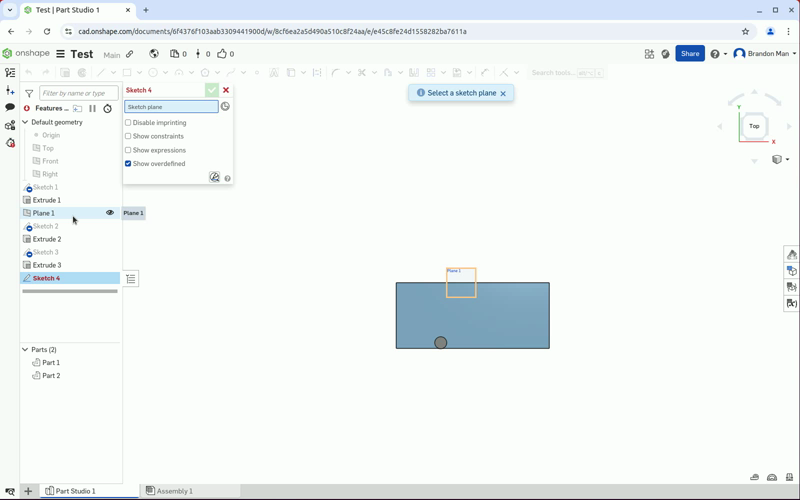
click(73, 215)
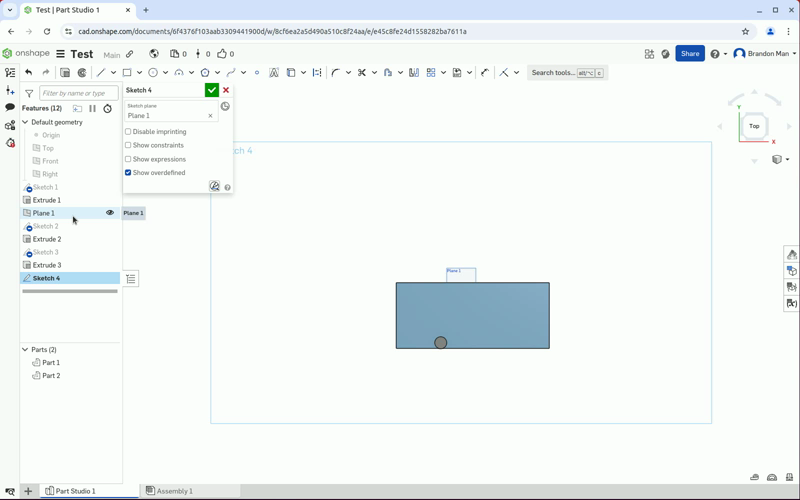
mouse_move(73, 352)
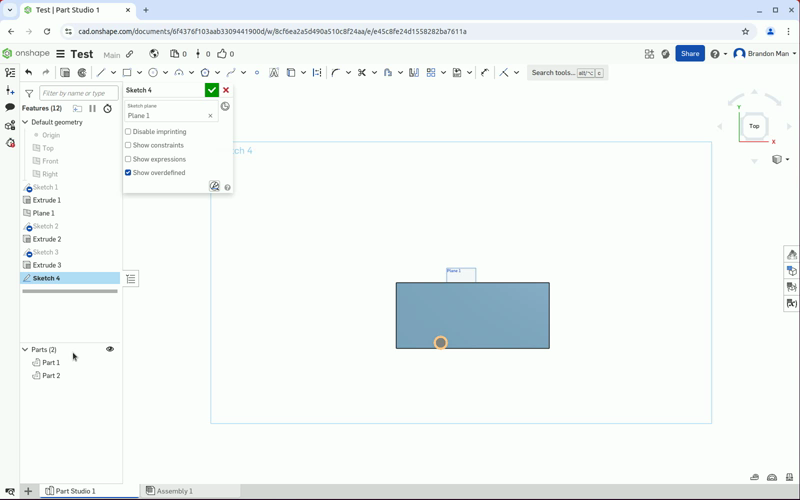
key(y)
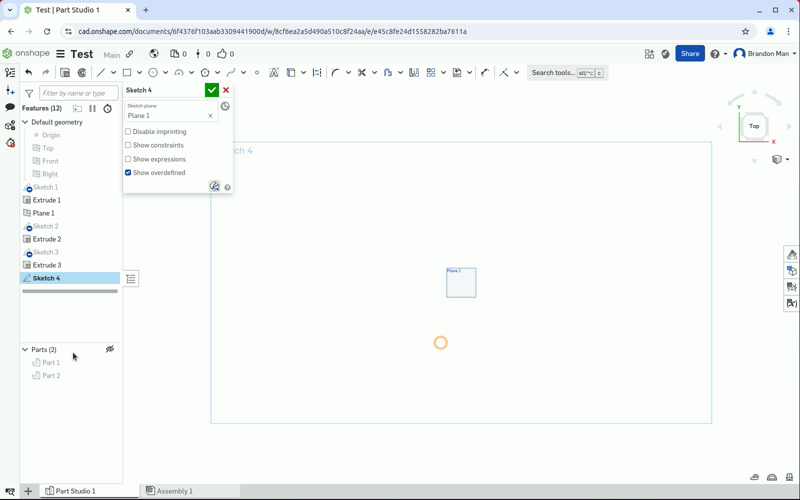
key(c)
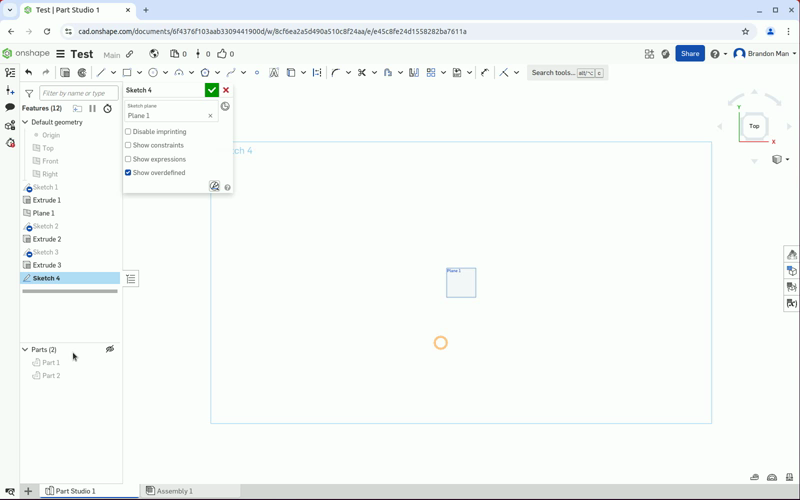
key_down(shift)
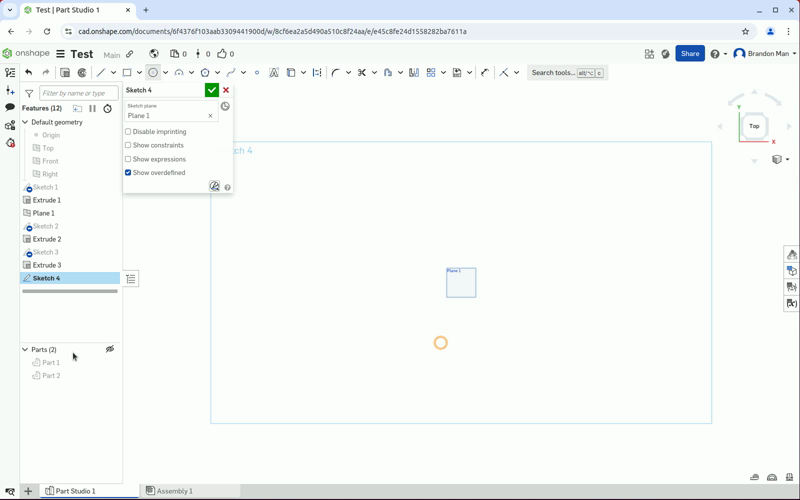
mouse_move(440, 288)
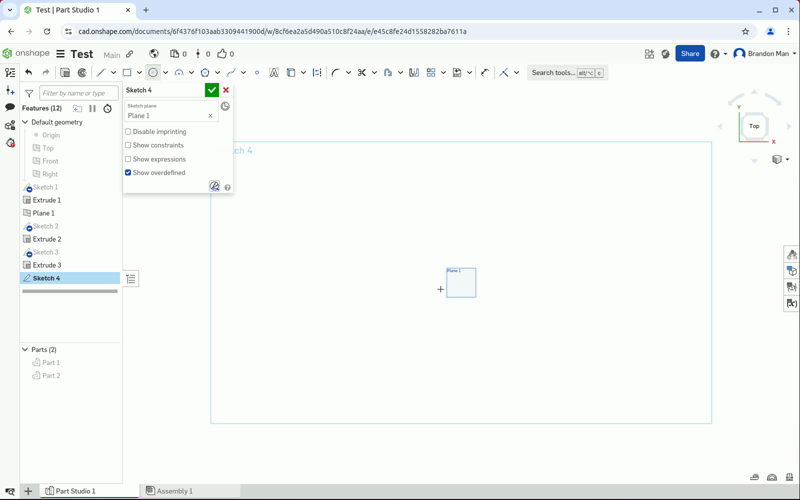
click(440, 288)
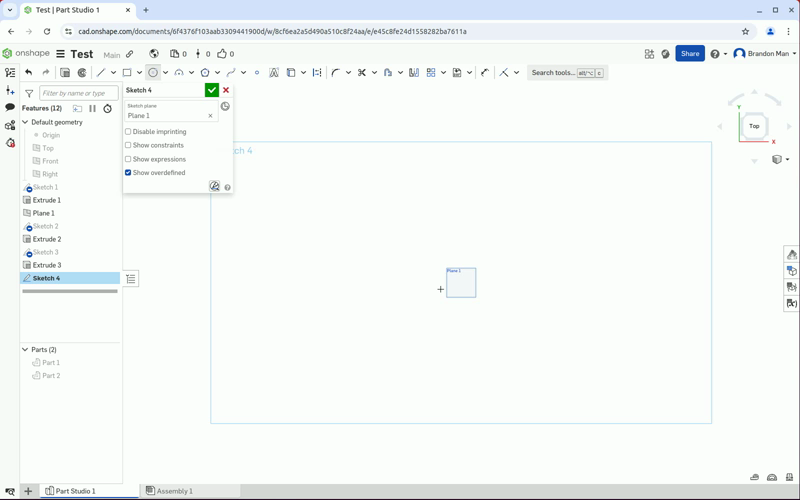
key_up(shift)
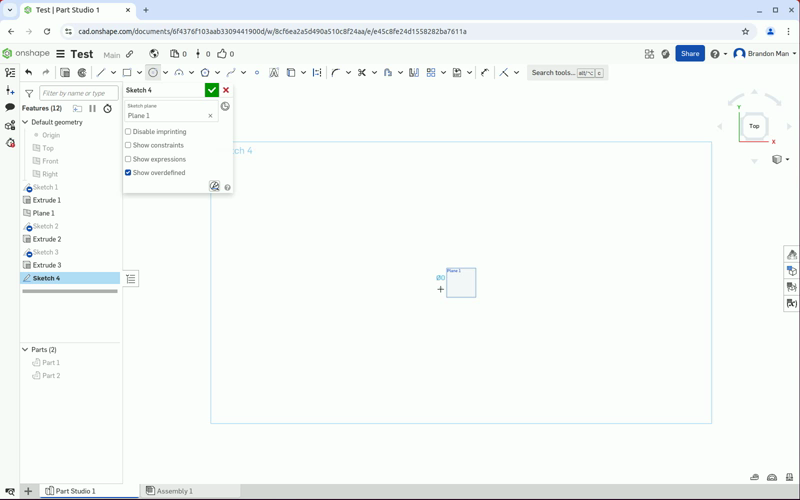
mouse_move(446, 288)
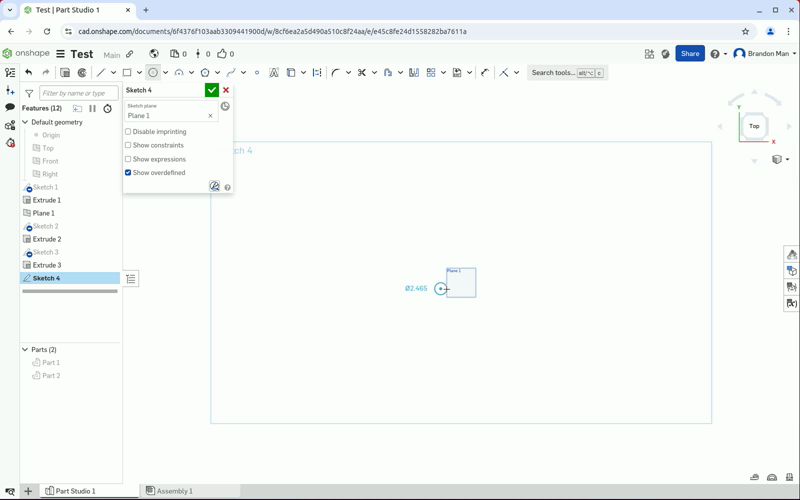
click(446, 288)
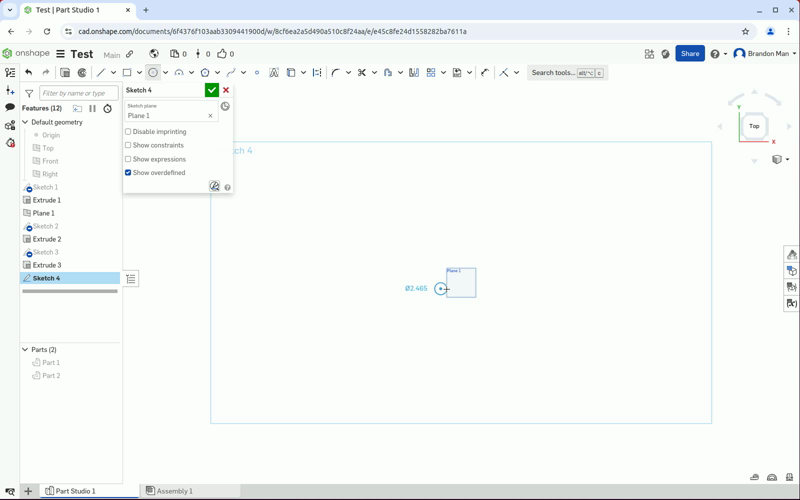
key(esc)
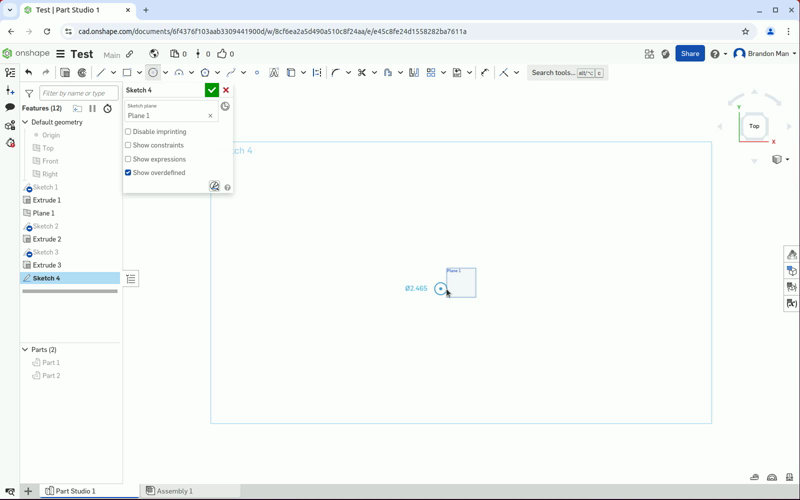
mouse_move(443, 291)
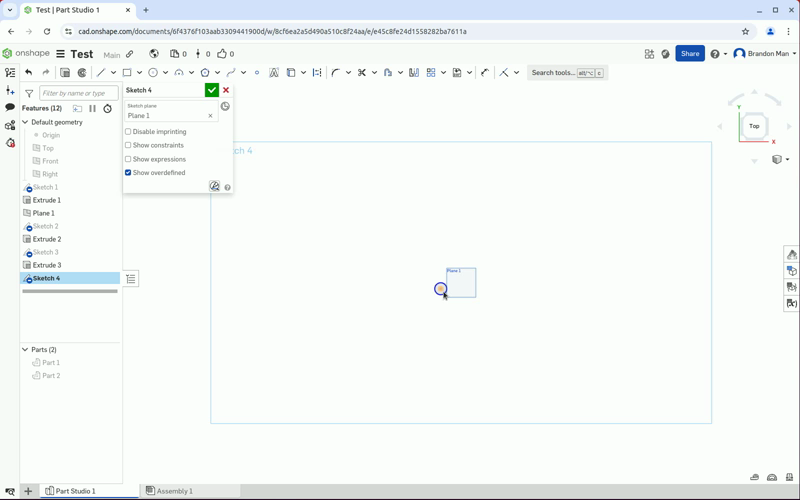
scroll(6)
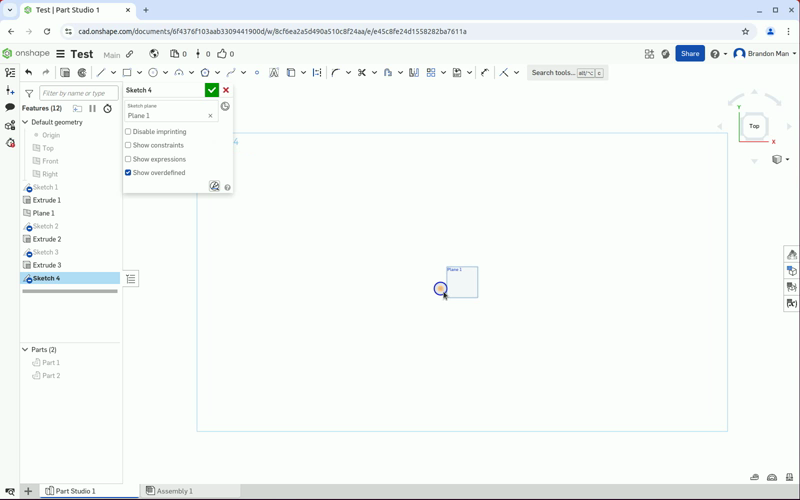
scroll(6)
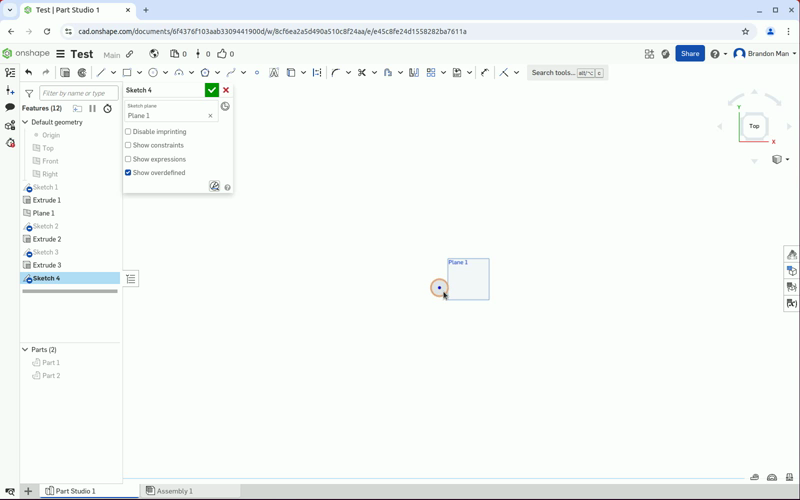
scroll(6)
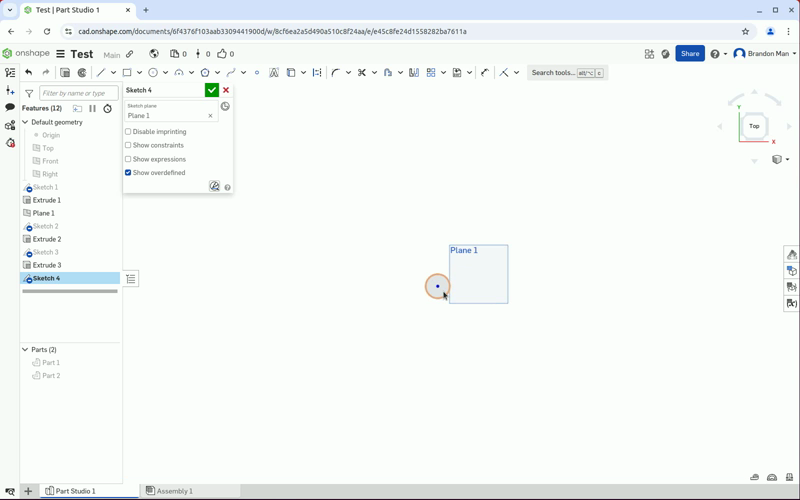
scroll(6)
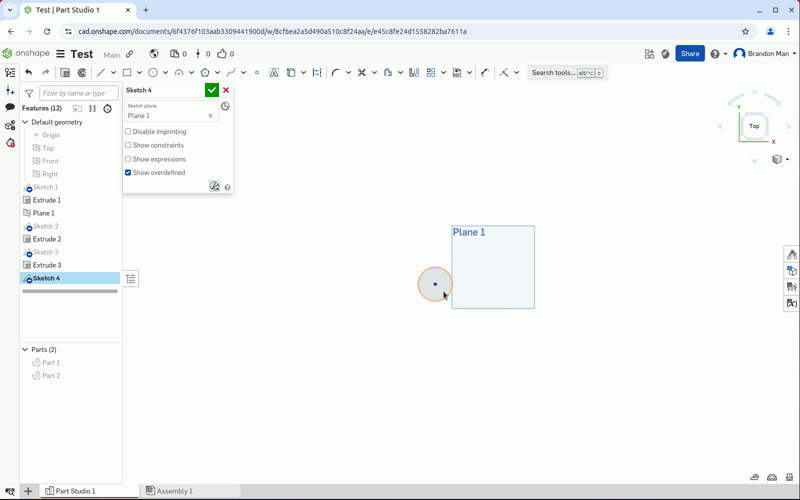
scroll(6)
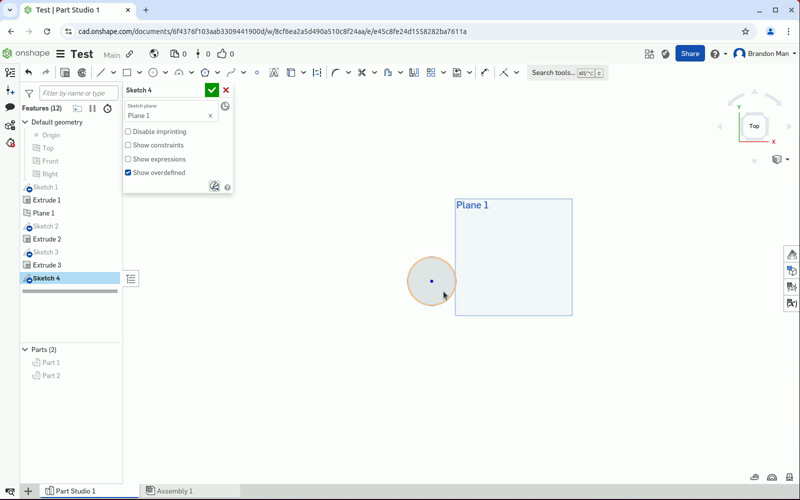
scroll(6)
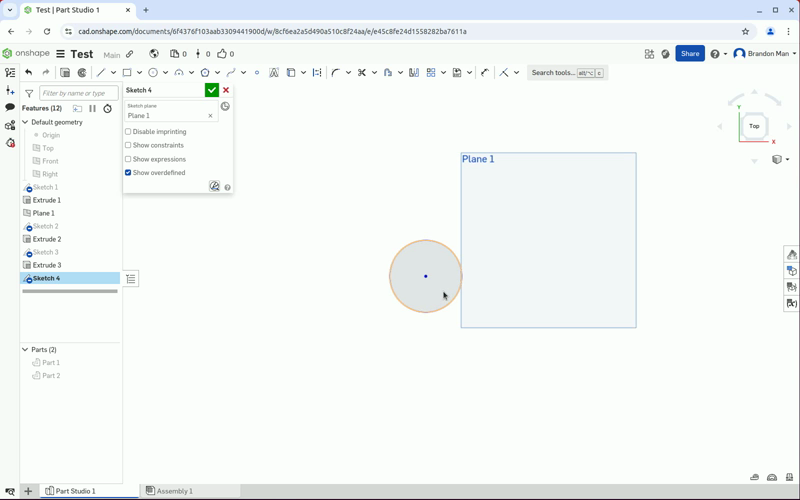
scroll(6)
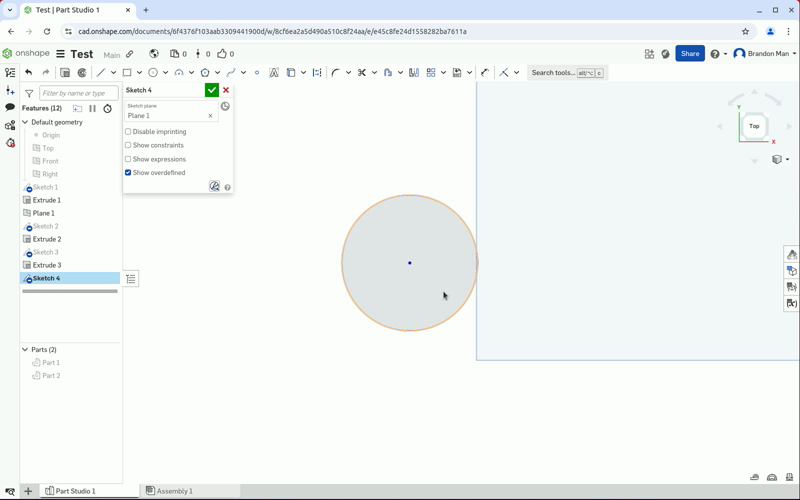
click(443, 291)
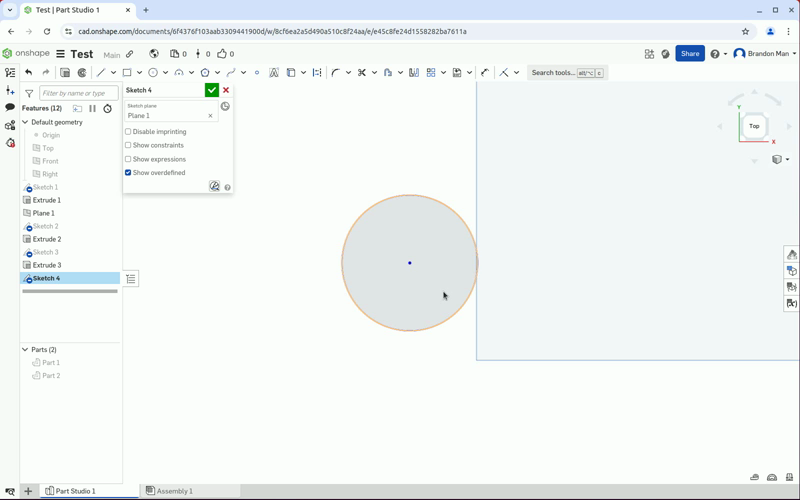
scroll(-6)
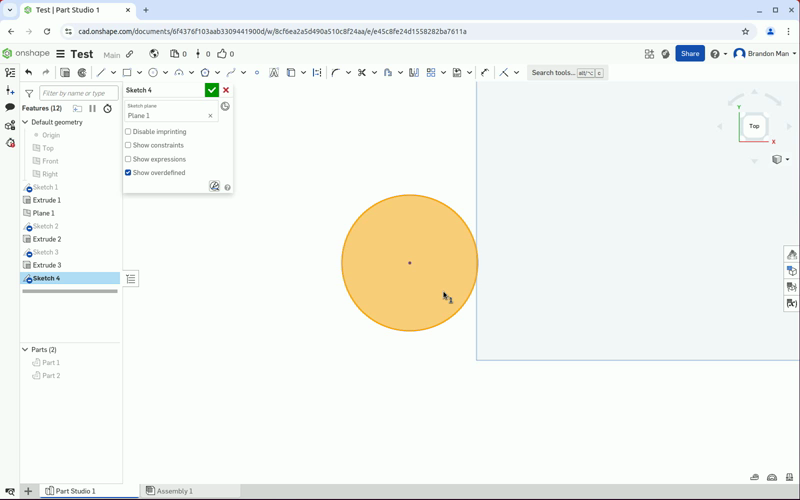
scroll(-6)
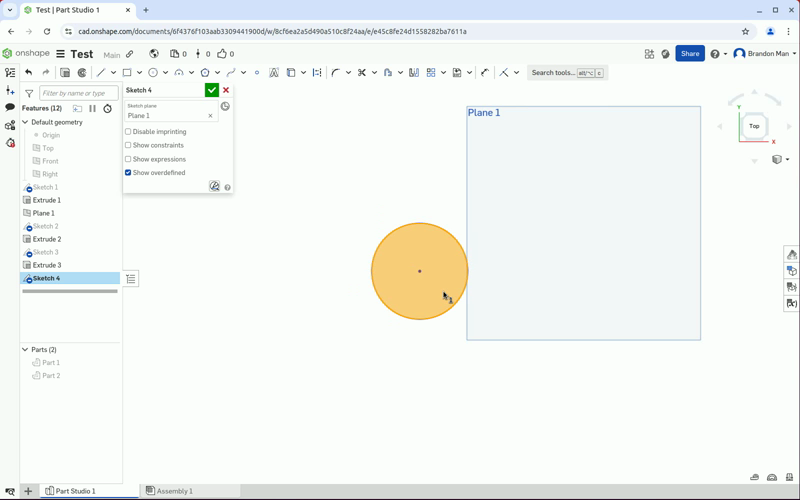
scroll(-6)
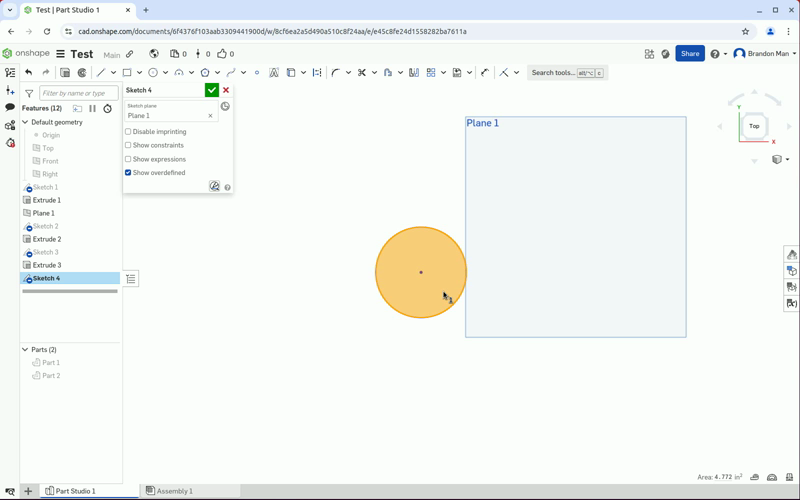
scroll(-6)
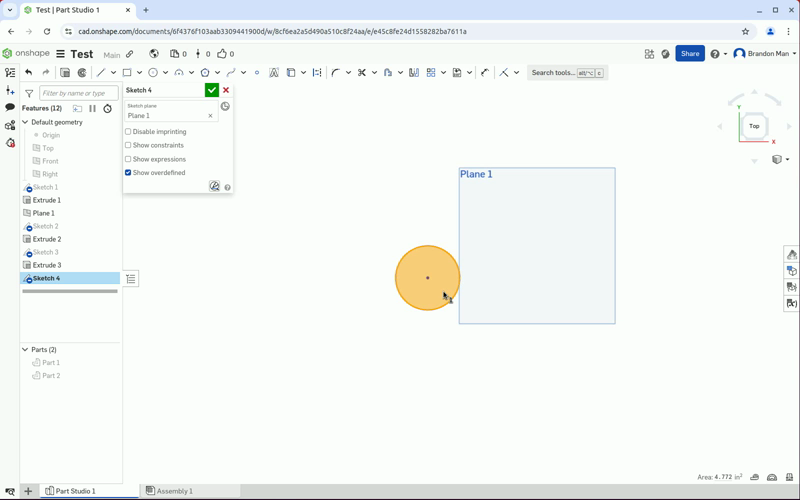
scroll(-6)
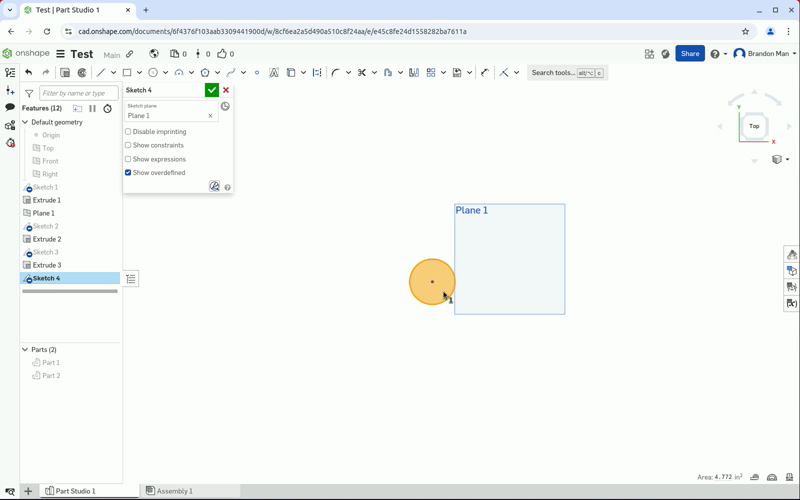
scroll(-6)
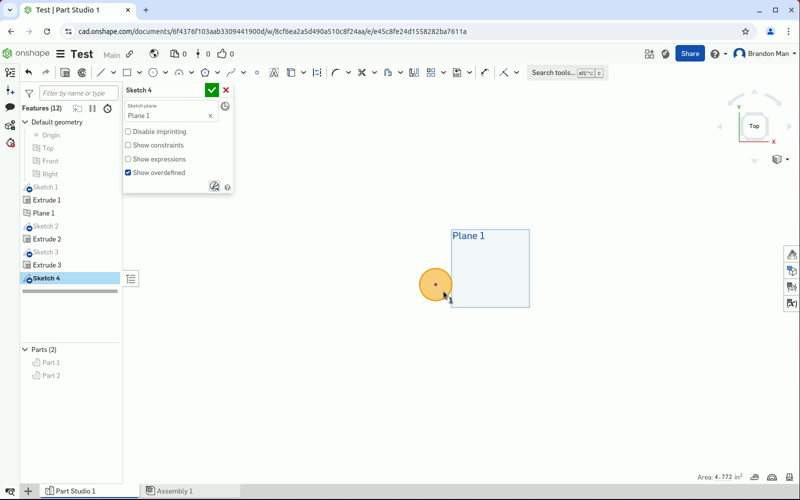
scroll(-6)
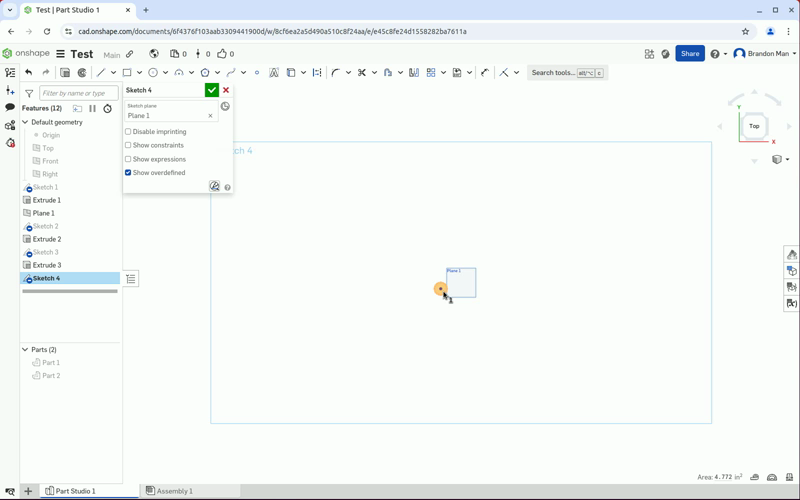
mouse_move(73, 352)
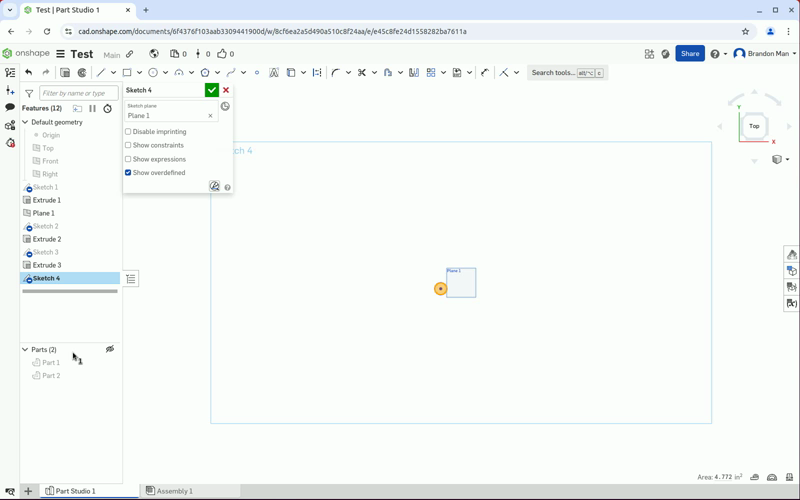
key(shift+y)
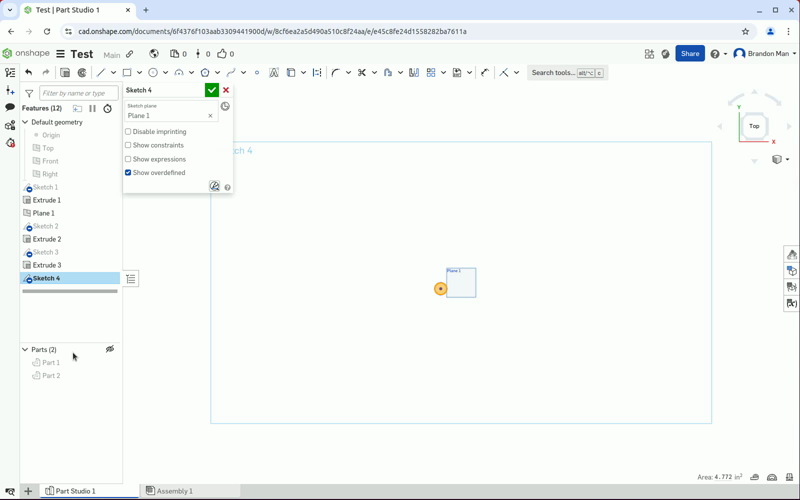
key(shift+e)
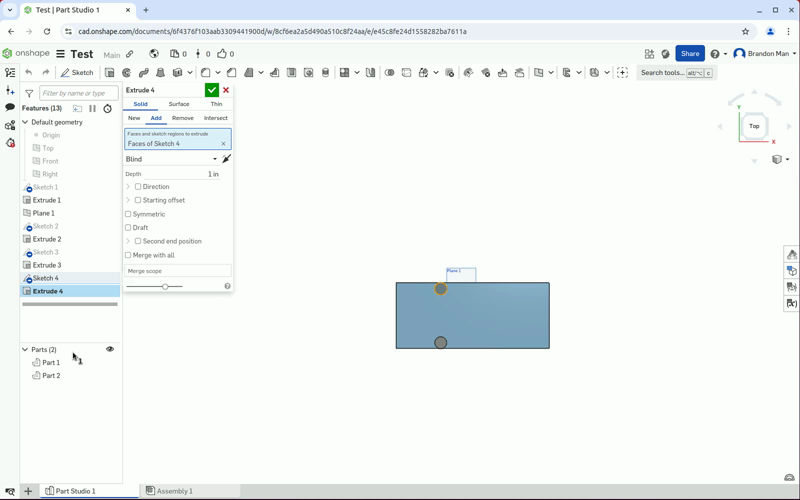
mouse_move(143, 106)
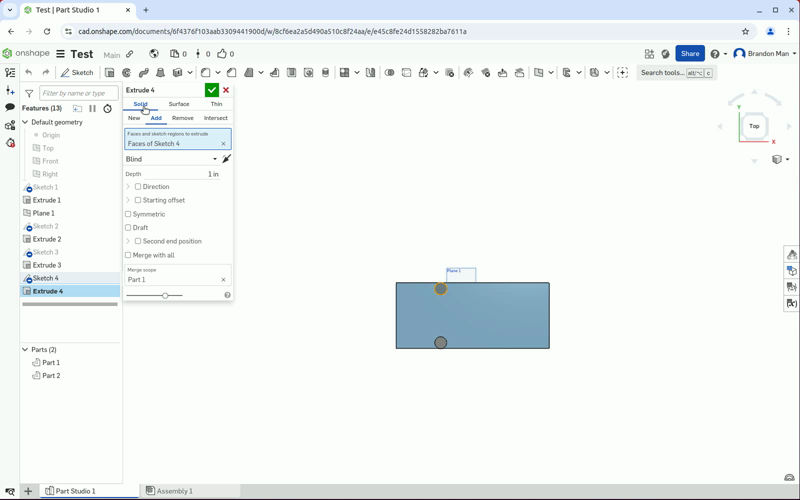
click(143, 106)
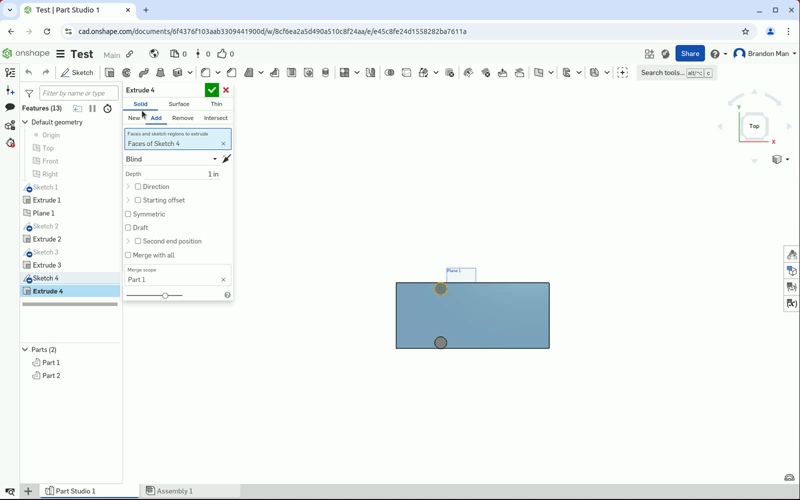
mouse_move(137, 120)
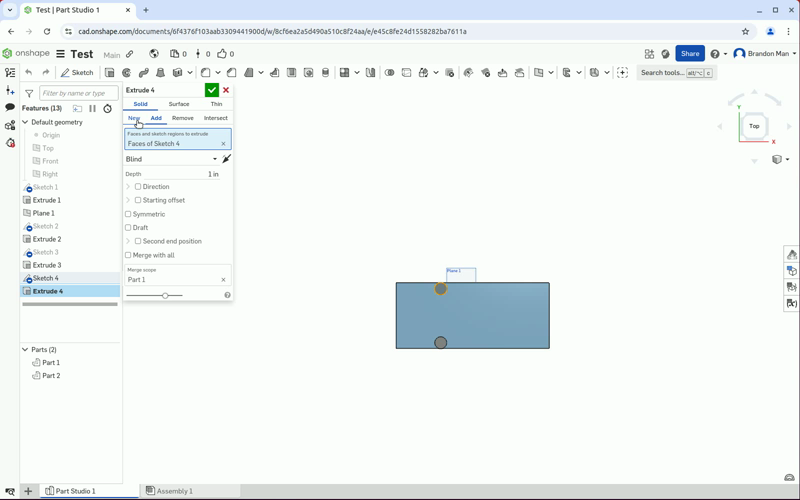
click(137, 120)
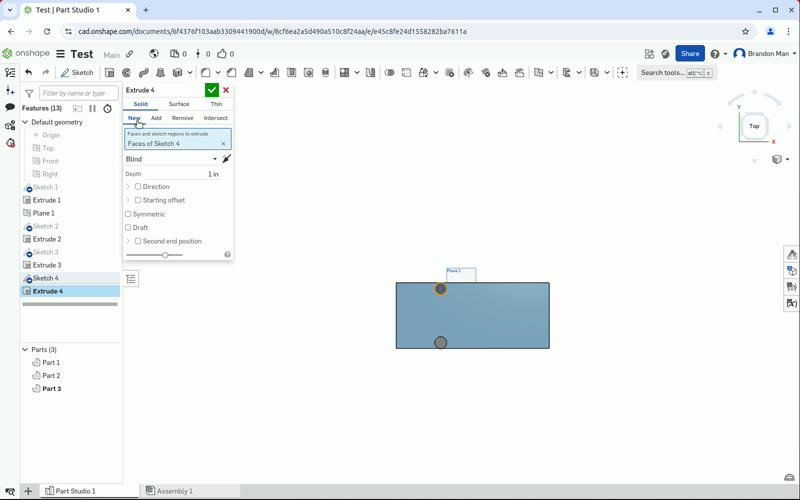
key(tab, 4)
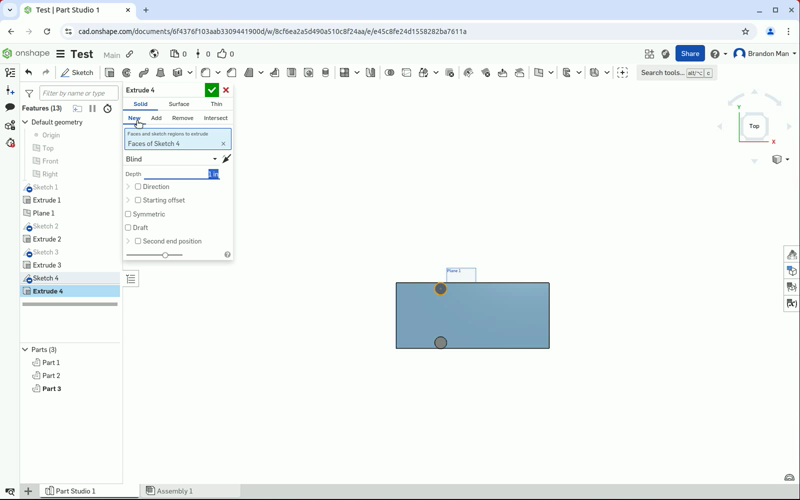
text(13.48)
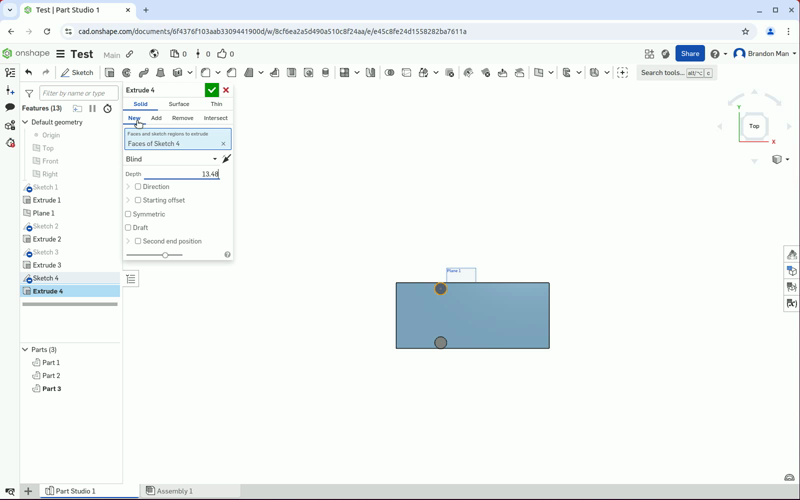
key(enter)
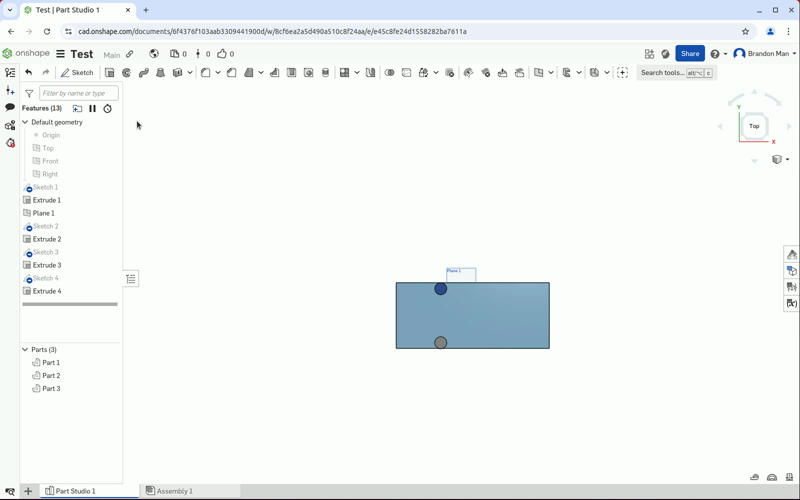
key(shift+h)
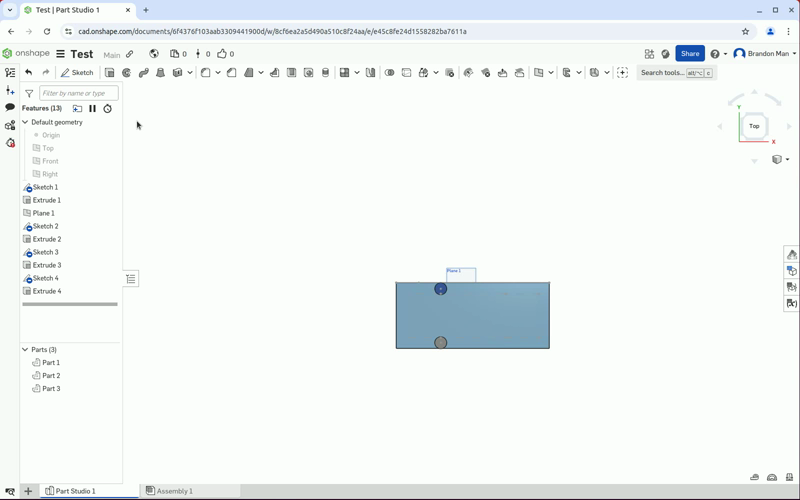
key(shift+h)
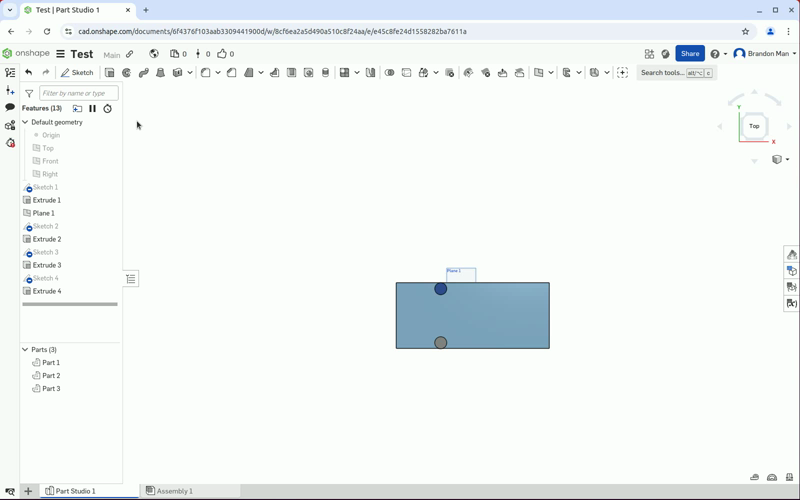
mouse_move(73, 189)
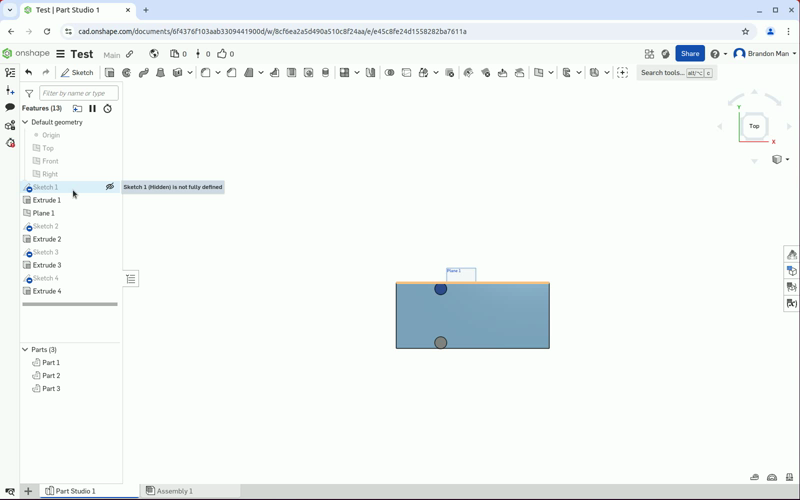
click(73, 189)
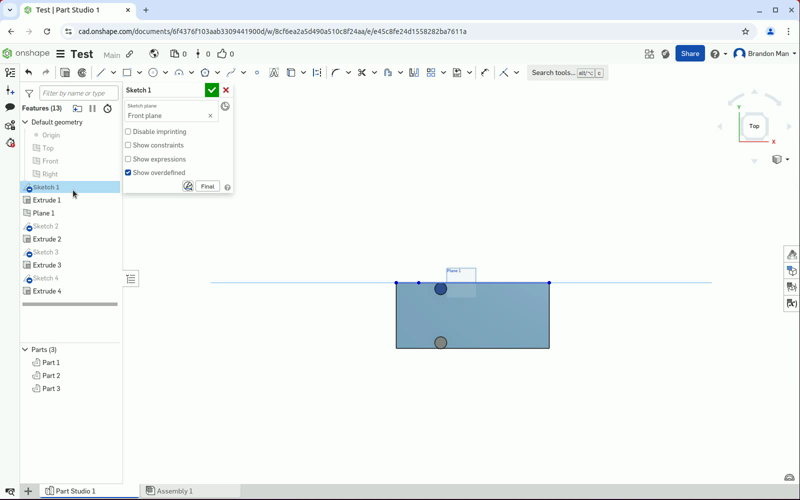
mouse_move(229, 92)
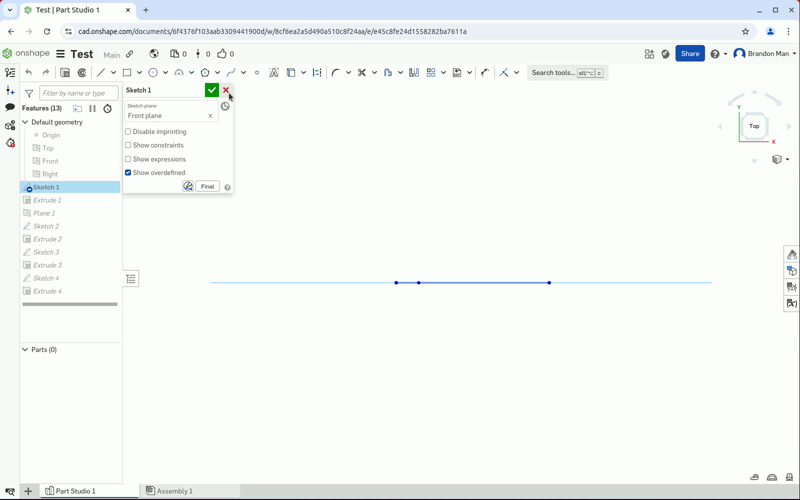
click(229, 92)
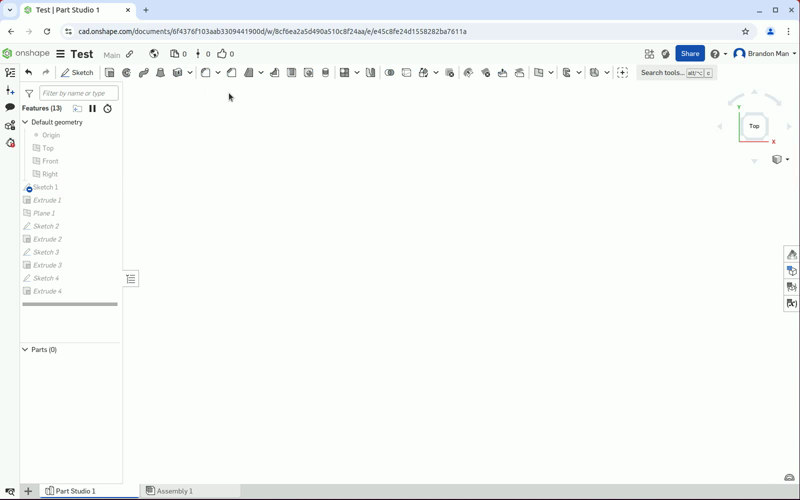
key(shift+s)
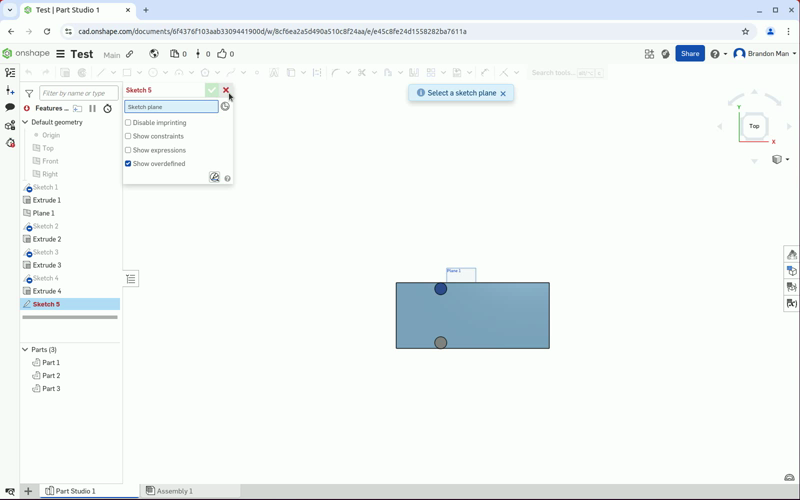
mouse_move(73, 215)
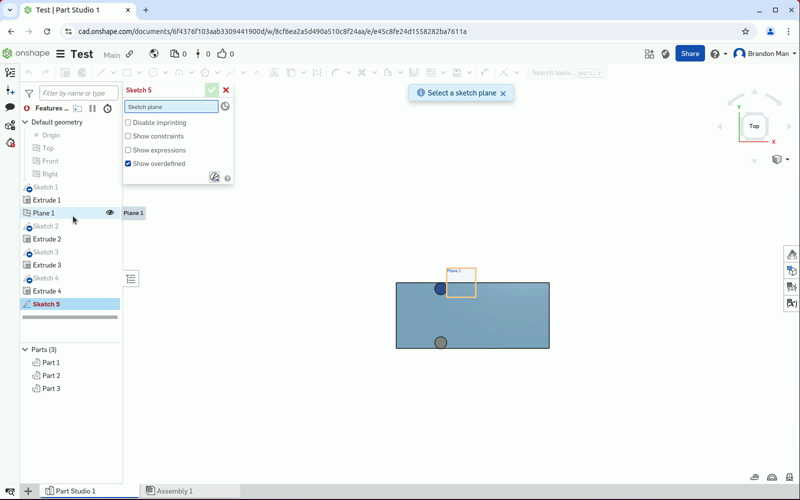
click(73, 215)
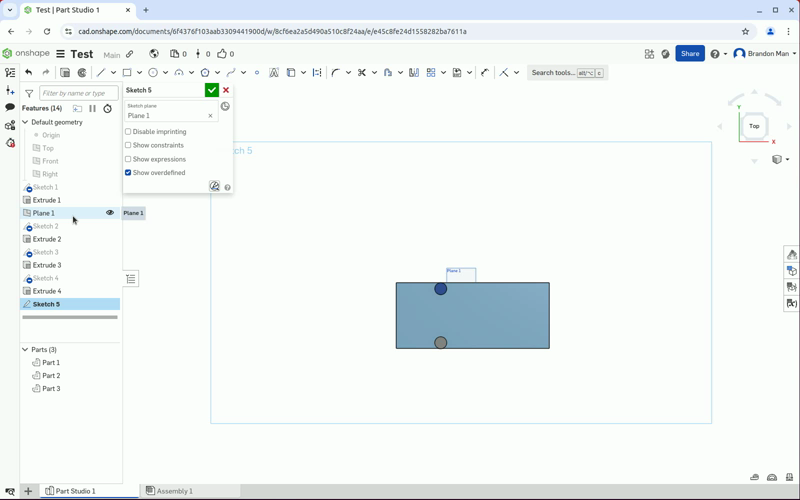
mouse_move(73, 352)
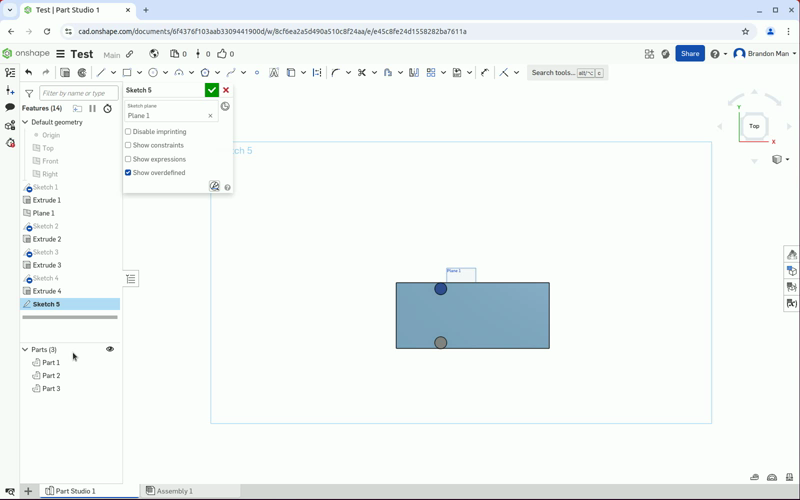
key(y)
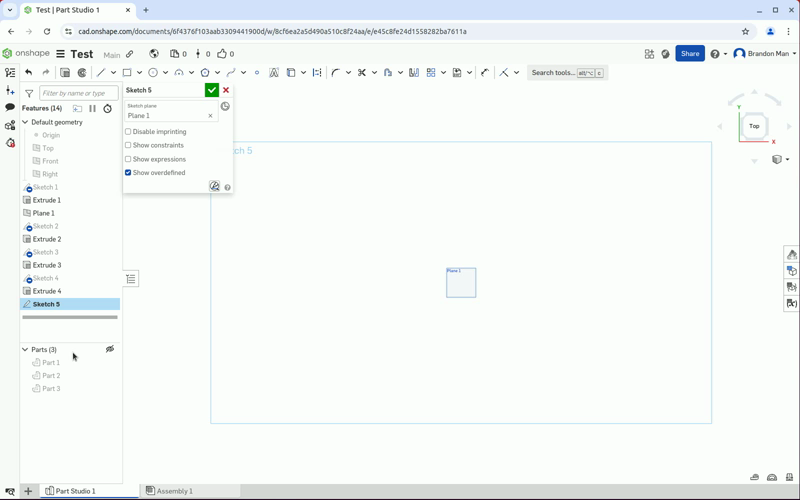
key(c)
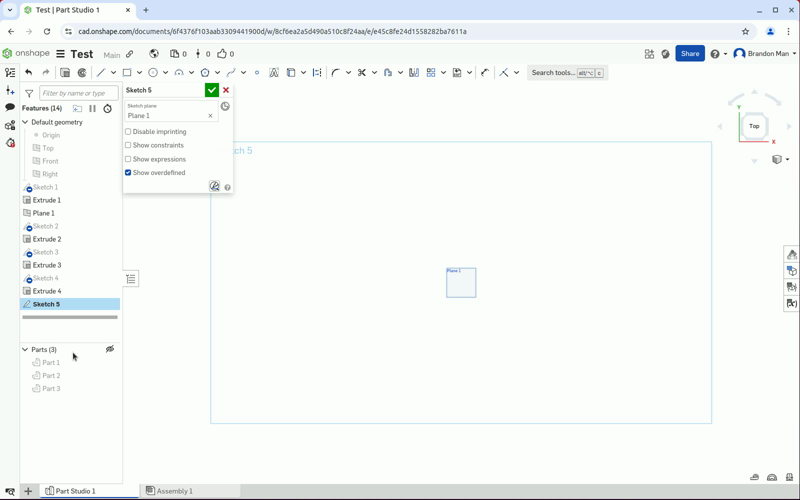
key_down(shift)
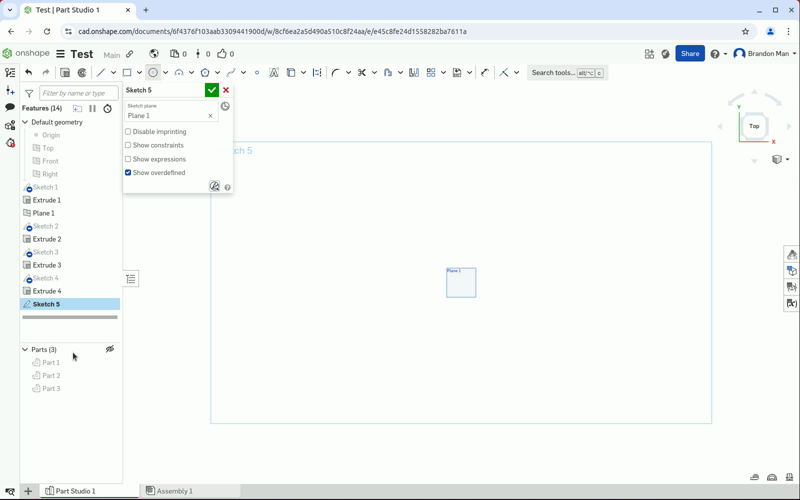
mouse_move(506, 288)
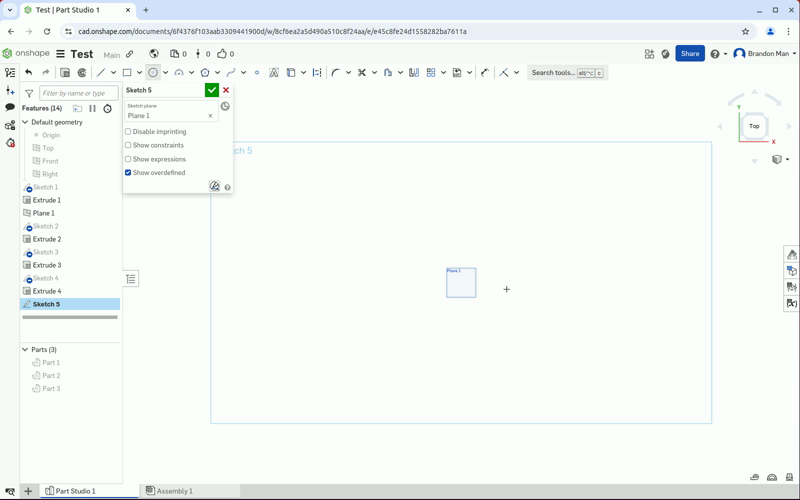
click(506, 288)
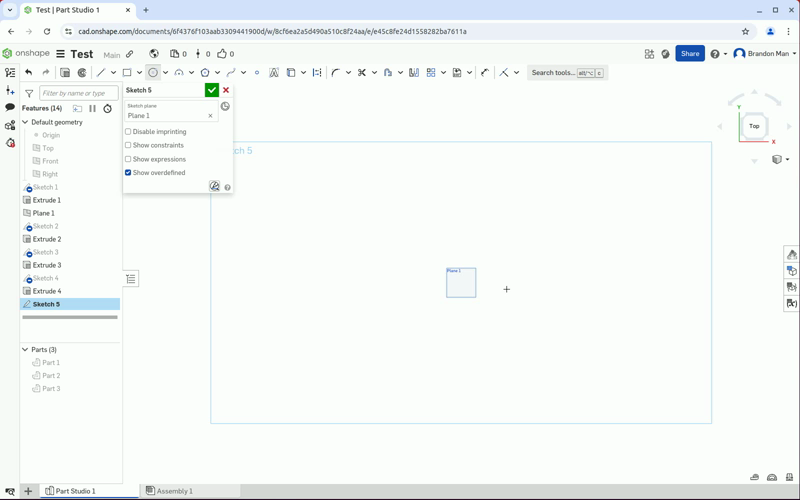
key_up(shift)
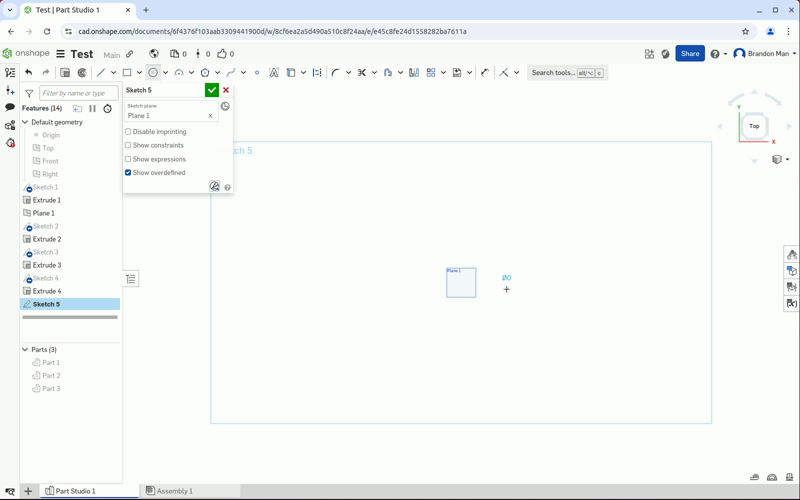
mouse_move(512, 288)
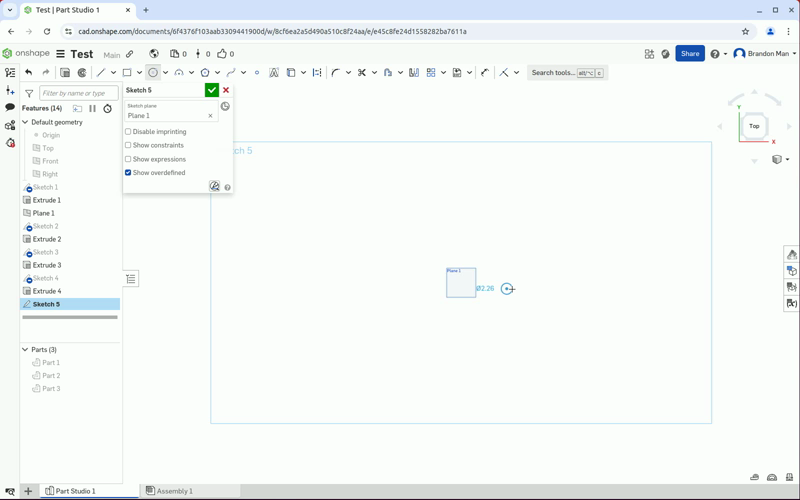
click(512, 288)
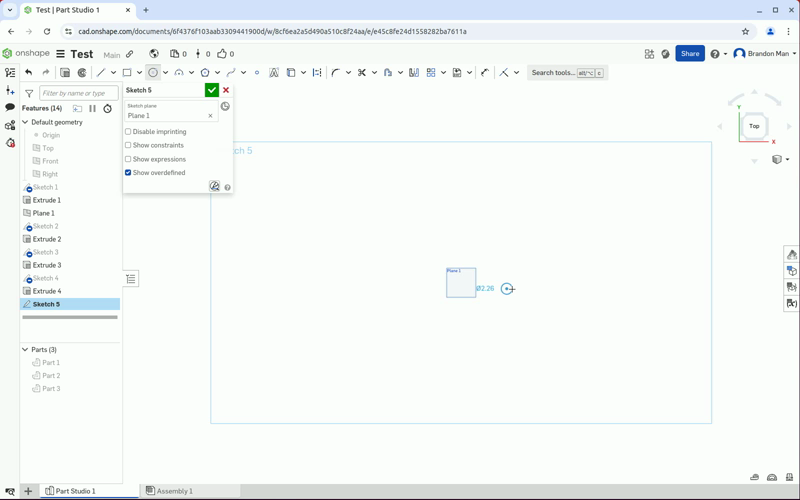
key(esc)
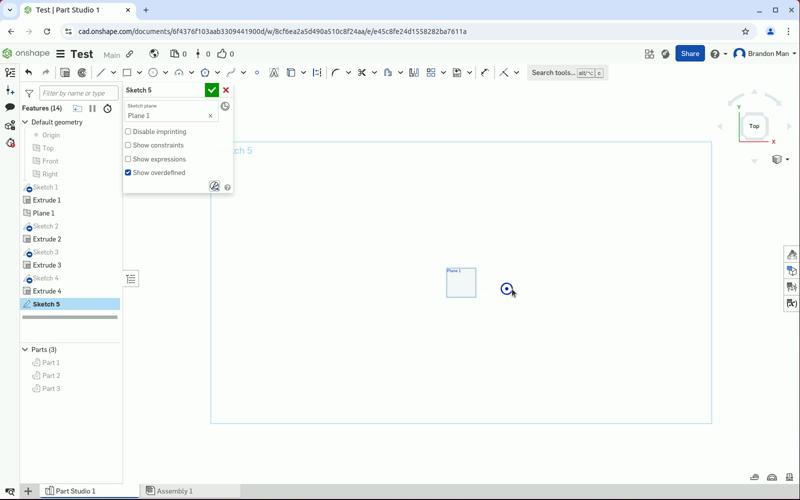
mouse_move(504, 286)
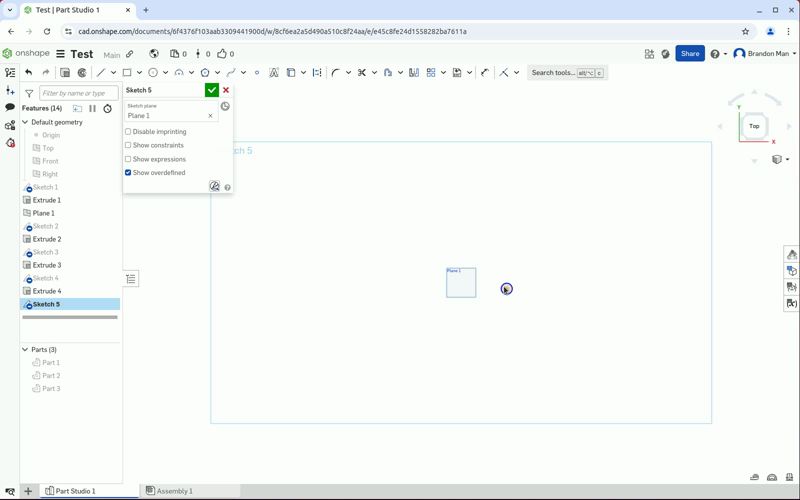
scroll(6)
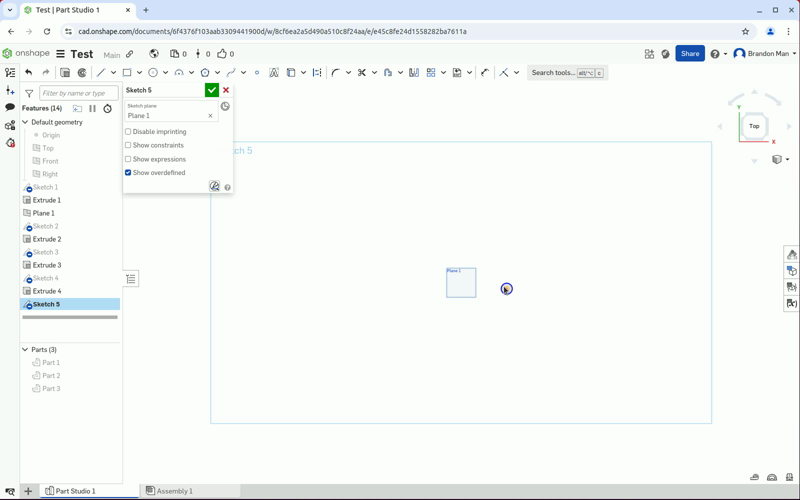
scroll(6)
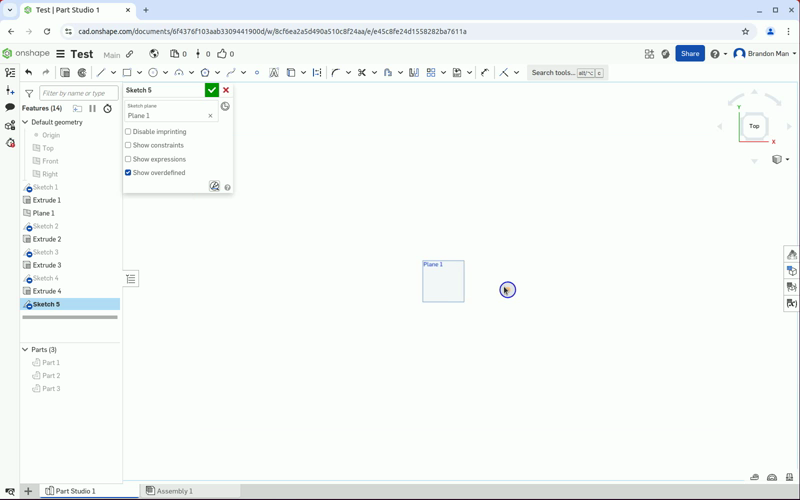
scroll(6)
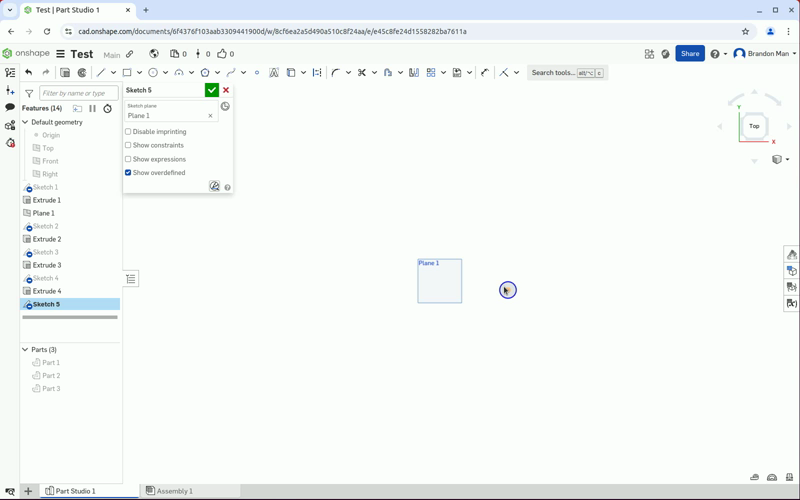
scroll(6)
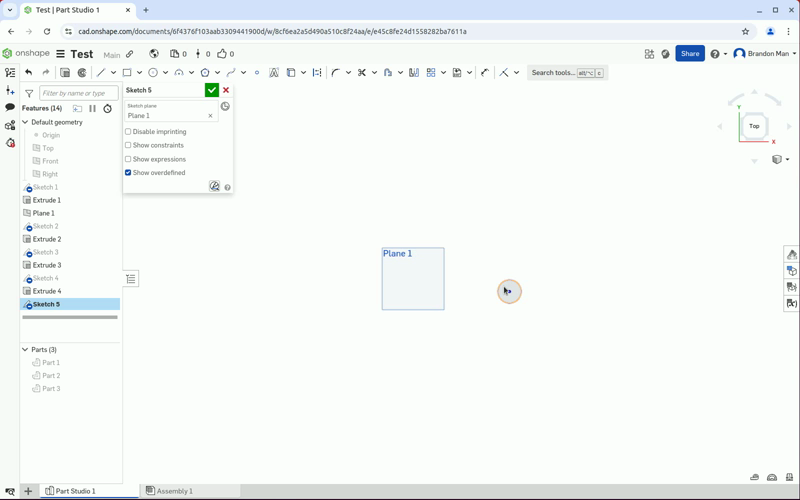
scroll(6)
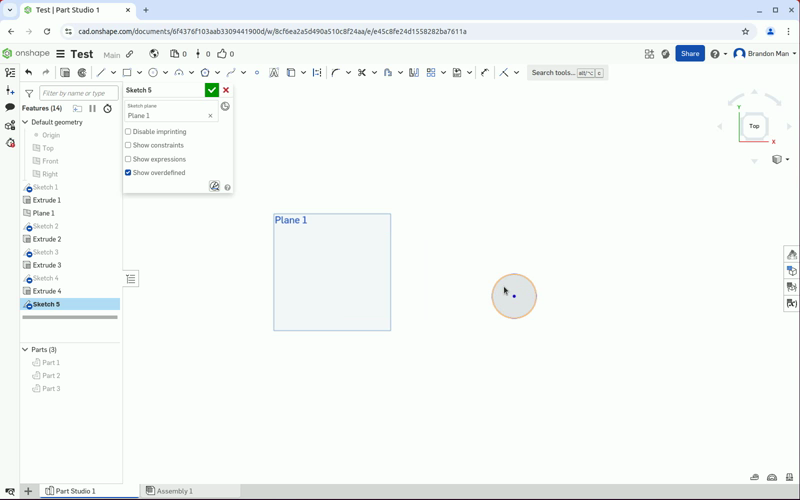
scroll(6)
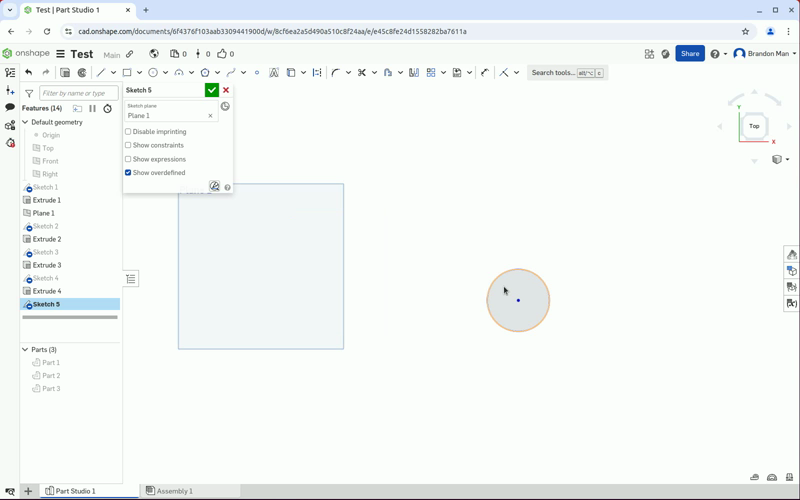
scroll(6)
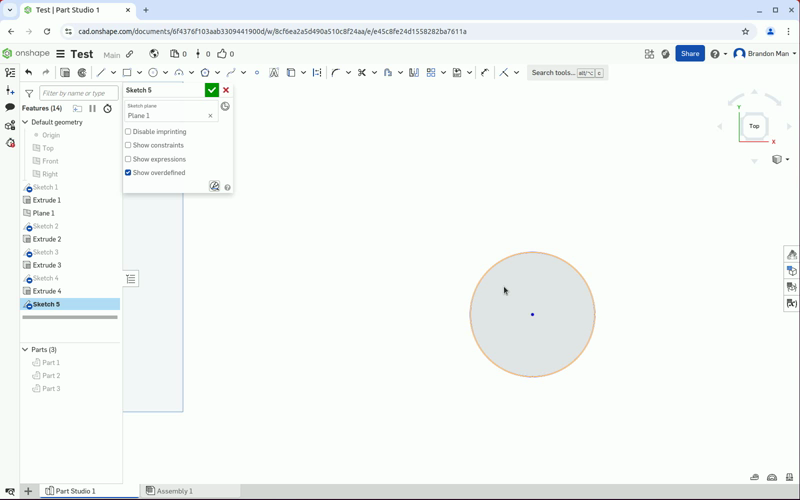
click(504, 286)
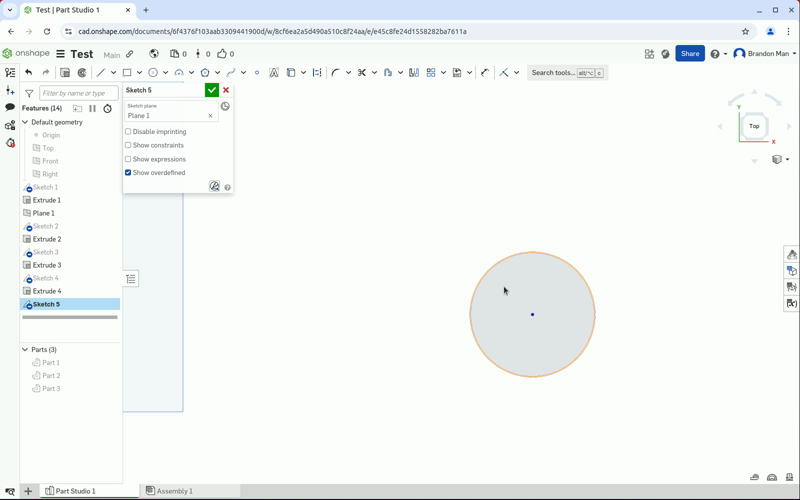
scroll(-6)
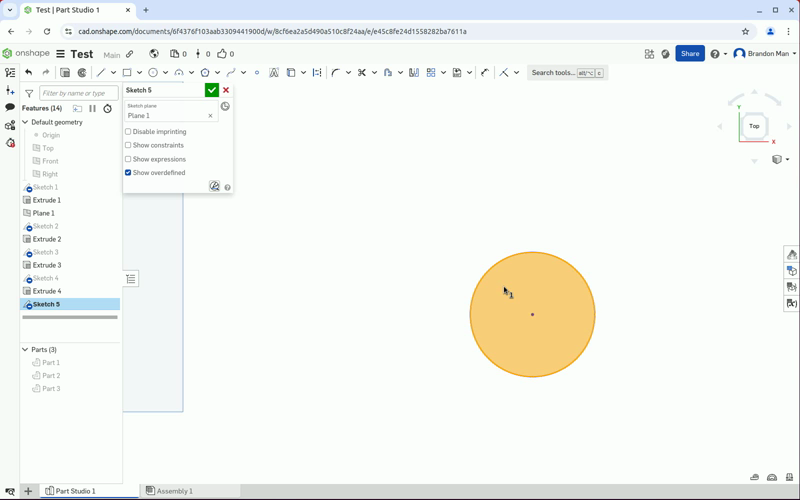
scroll(-6)
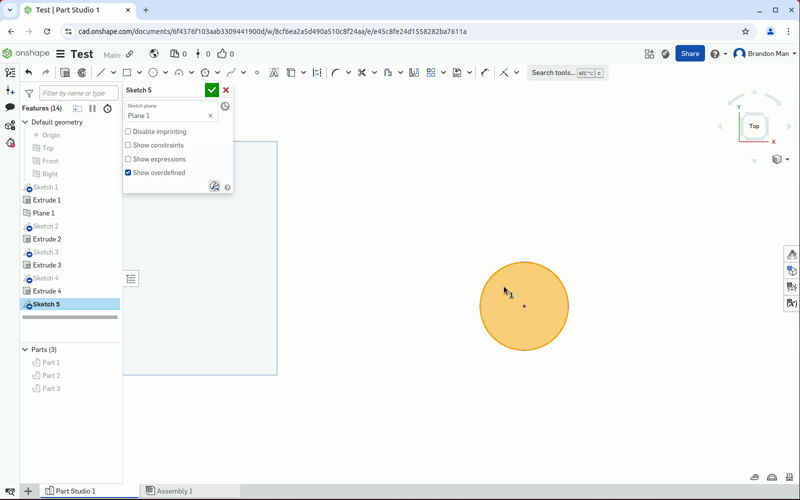
scroll(-6)
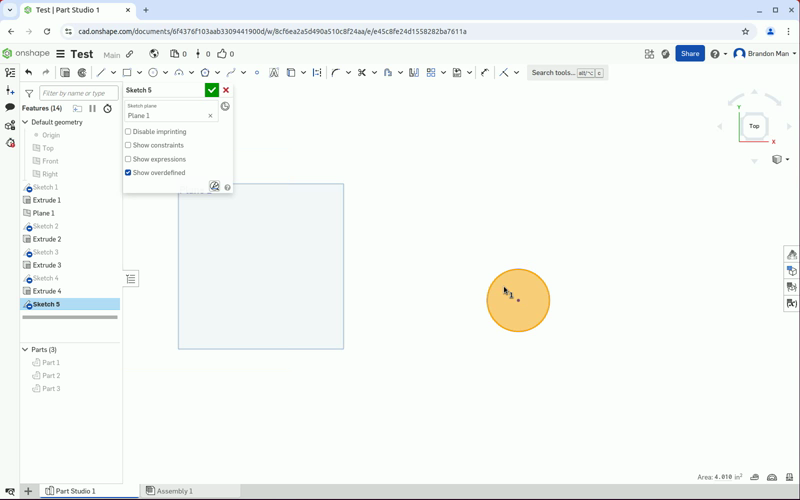
scroll(-6)
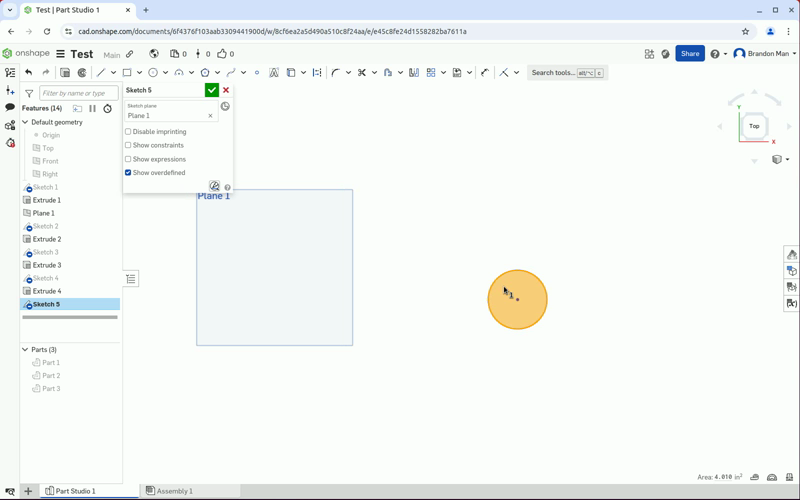
scroll(-6)
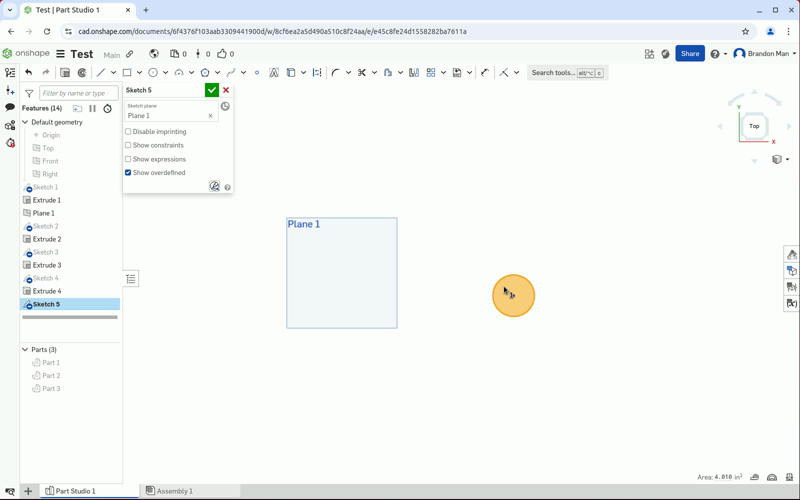
scroll(-6)
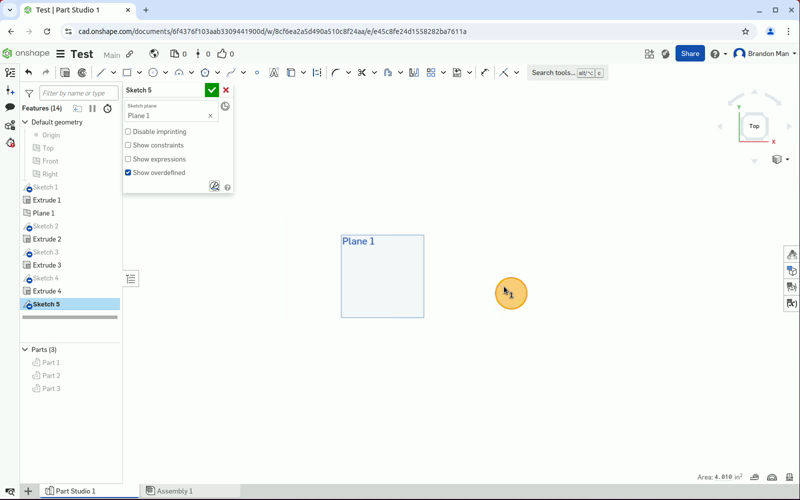
scroll(-6)
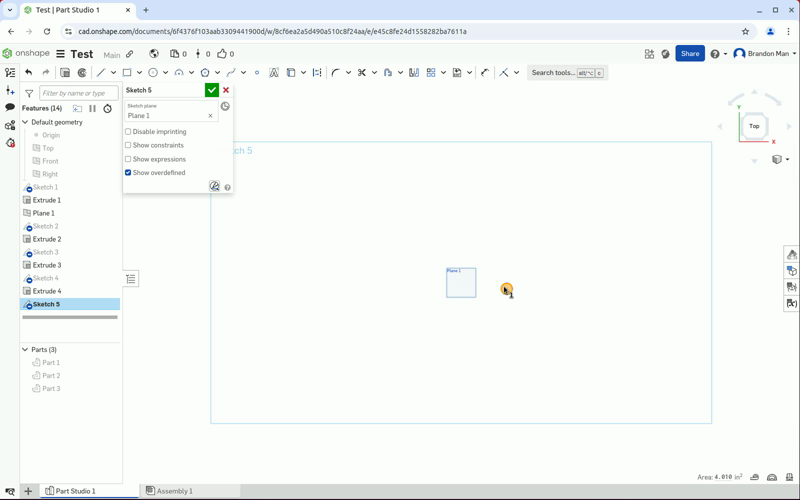
mouse_move(73, 352)
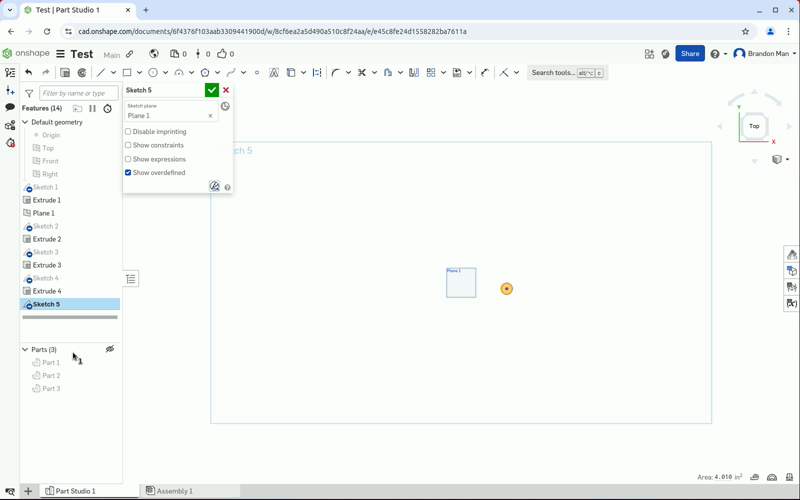
key(shift+y)
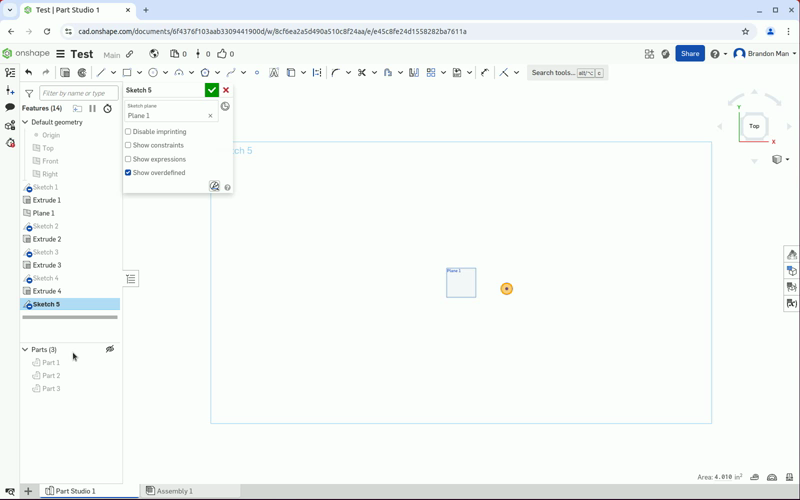
key(shift+e)
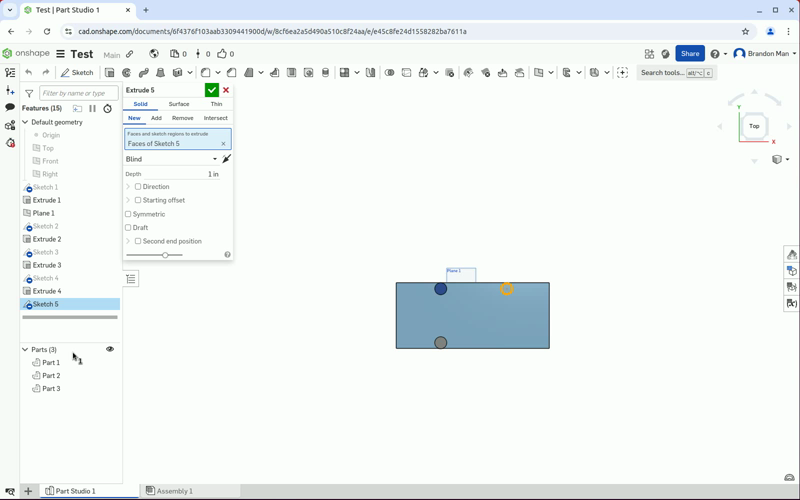
mouse_move(143, 106)
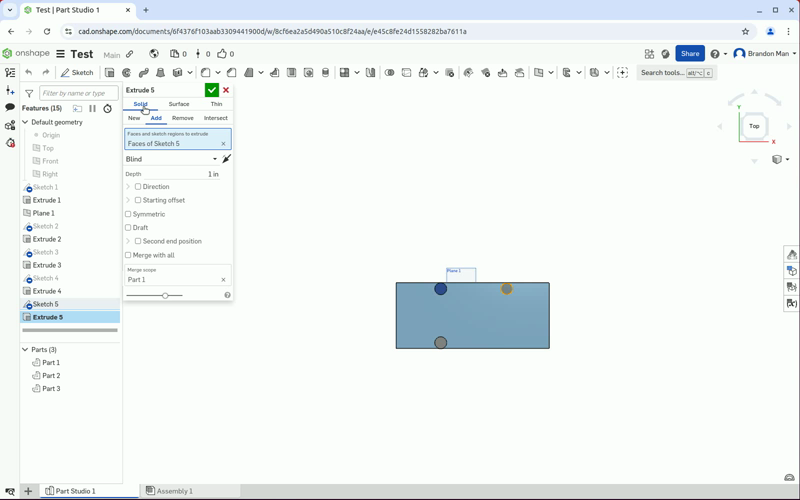
click(143, 106)
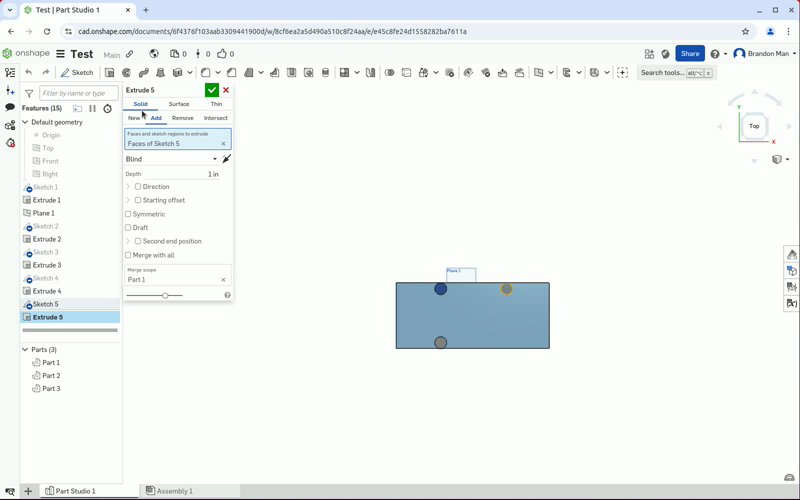
mouse_move(137, 120)
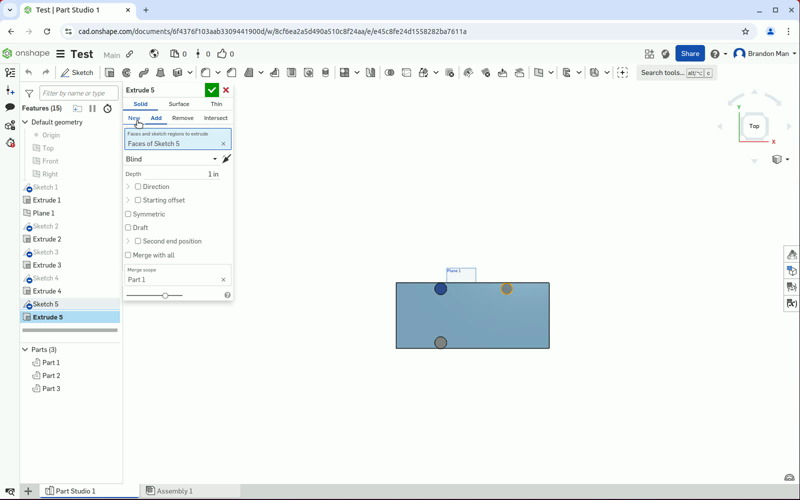
click(137, 120)
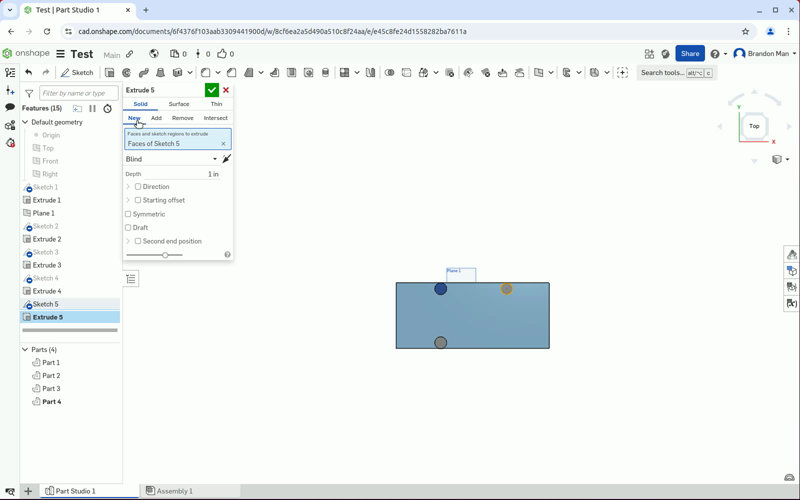
key(tab, 4)
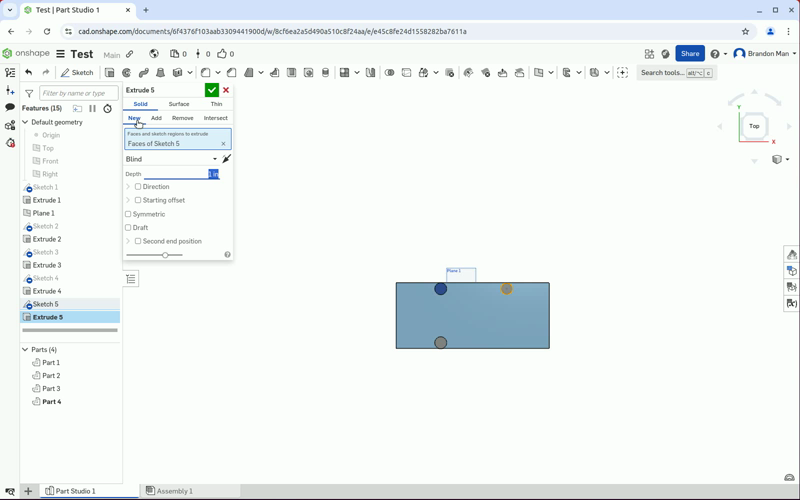
text(13.48)
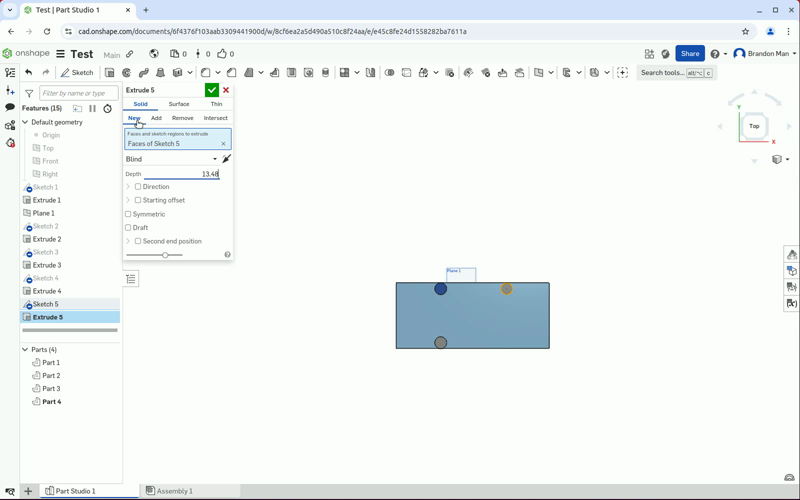
key(enter)
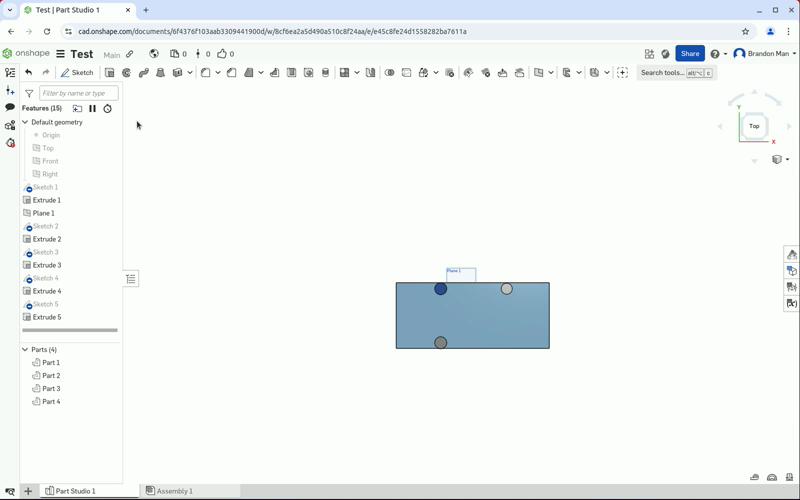
key(shift+h)
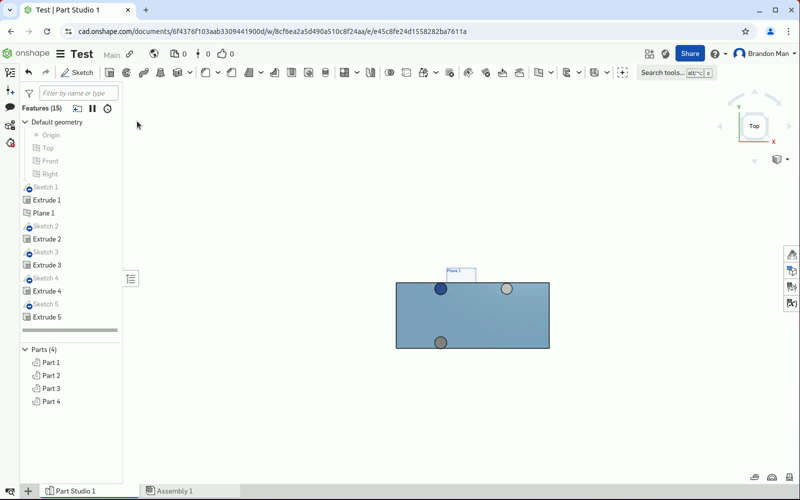
key(shift+h)
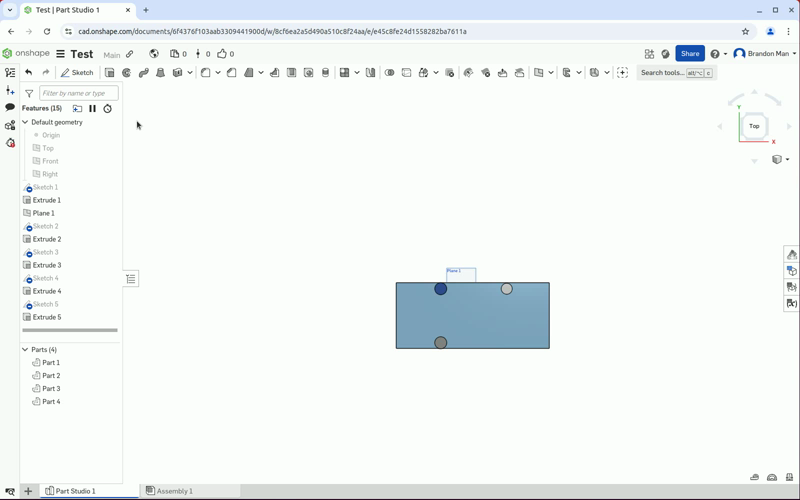
mouse_move(73, 189)
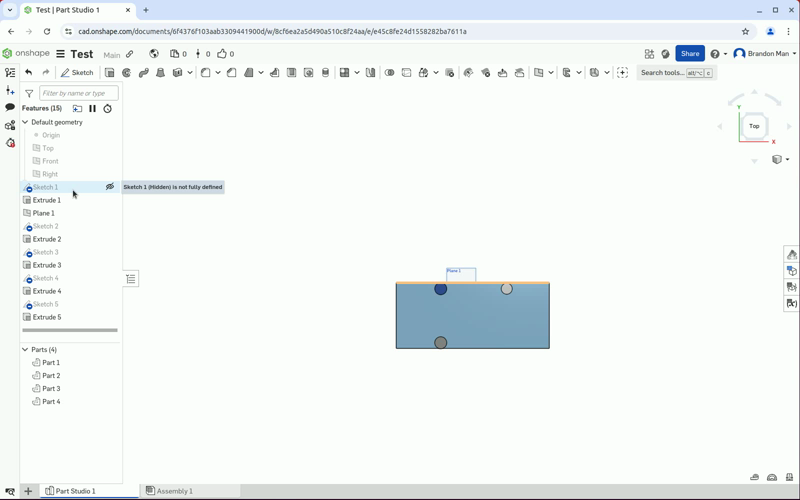
click(73, 189)
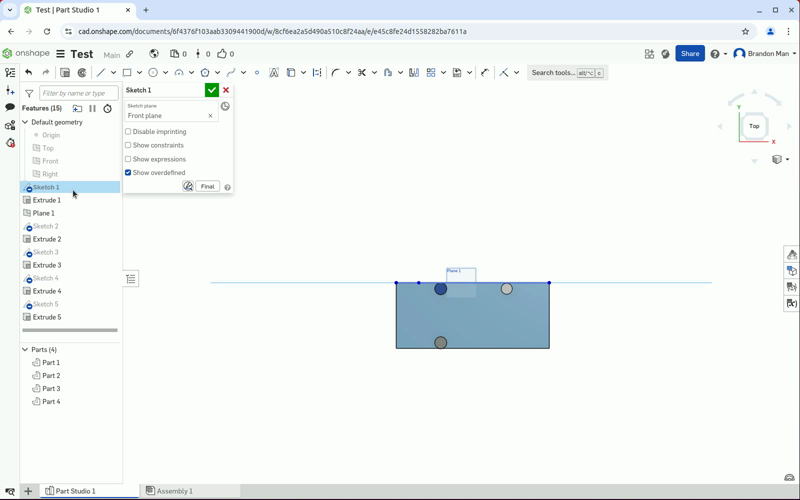
mouse_move(229, 92)
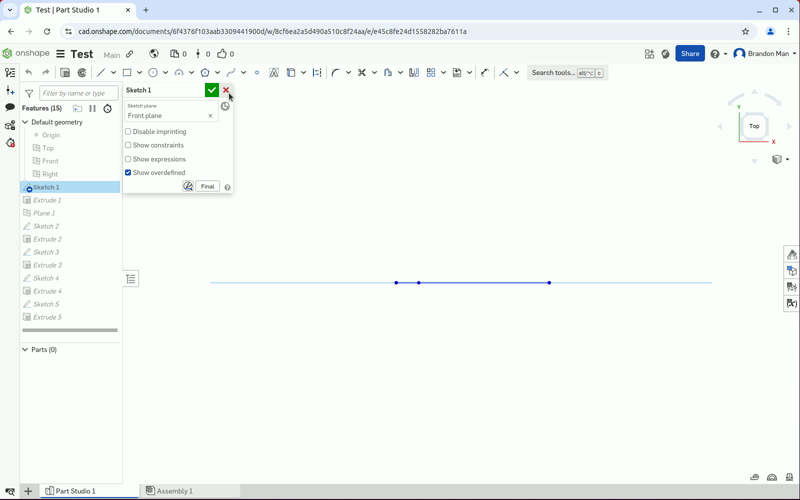
click(229, 92)
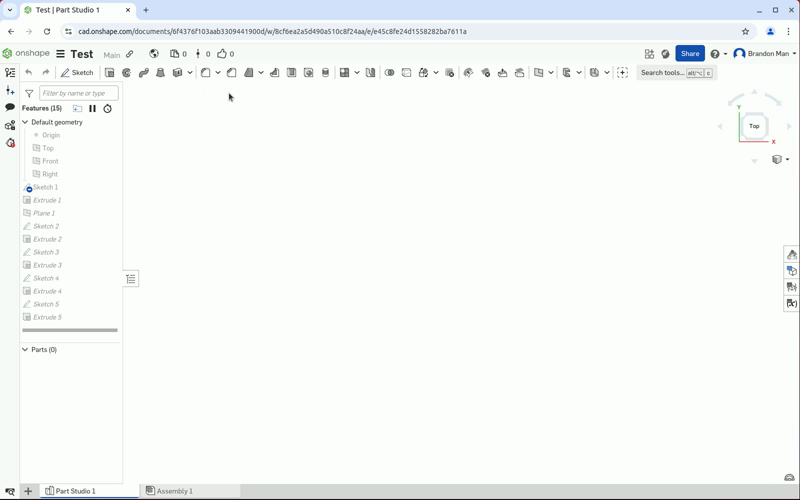
key(shift+s)
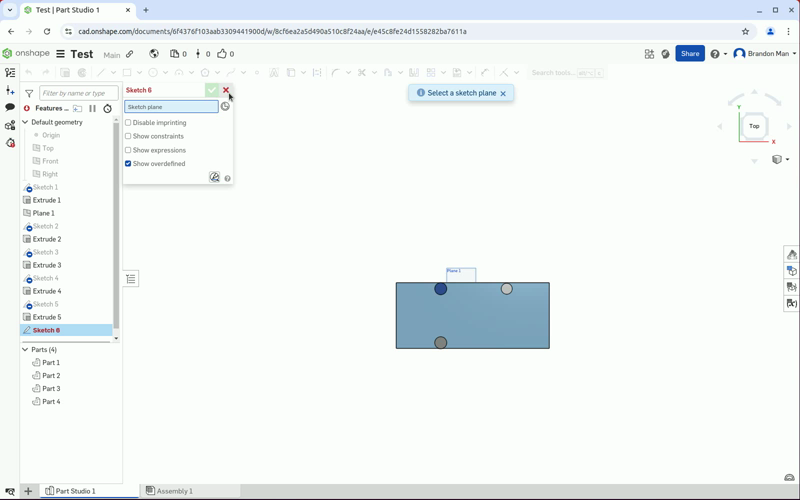
mouse_move(69, 215)
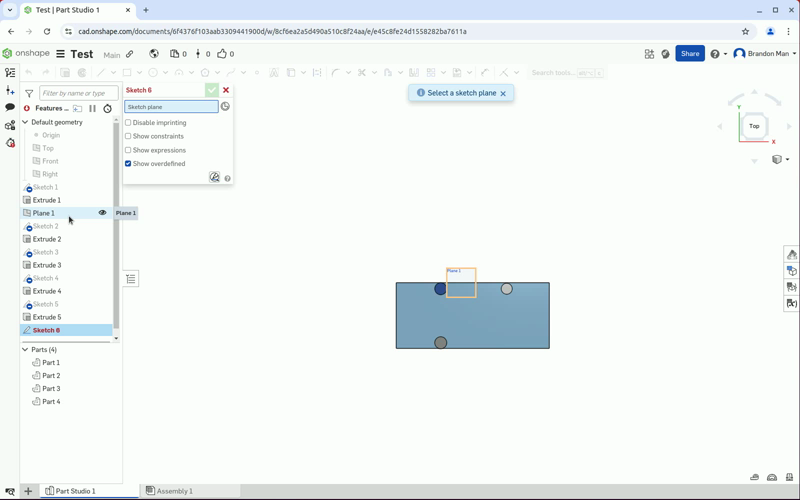
click(69, 215)
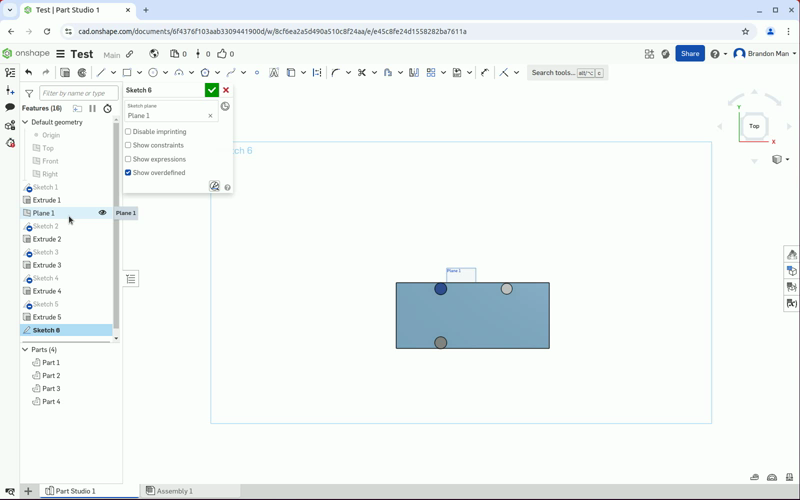
mouse_move(73, 352)
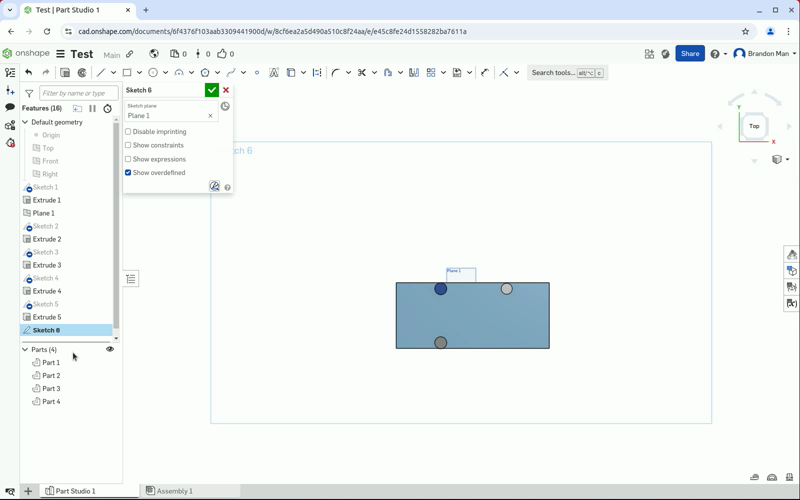
key(y)
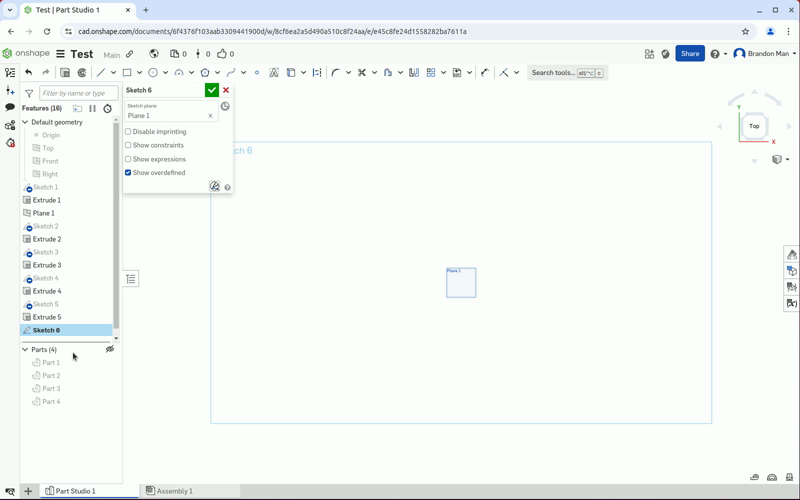
key(c)
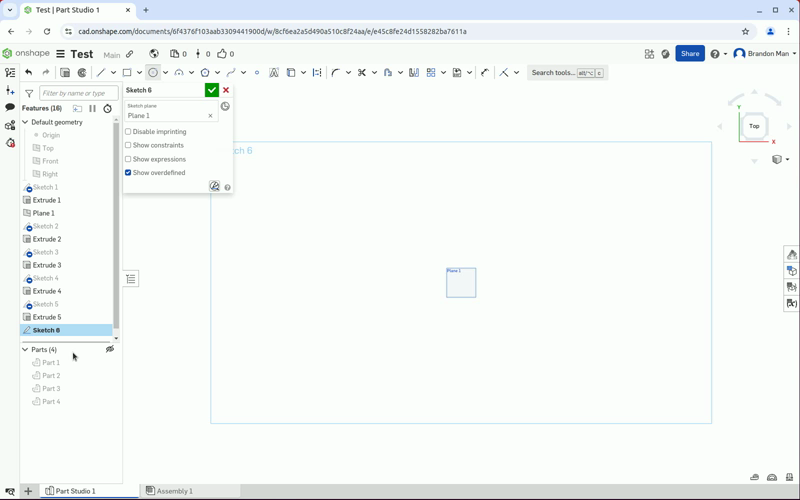
key_down(shift)
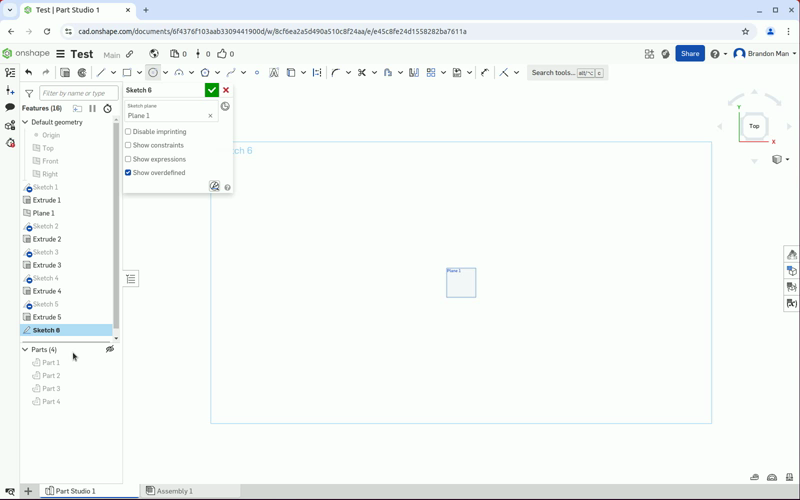
mouse_move(506, 342)
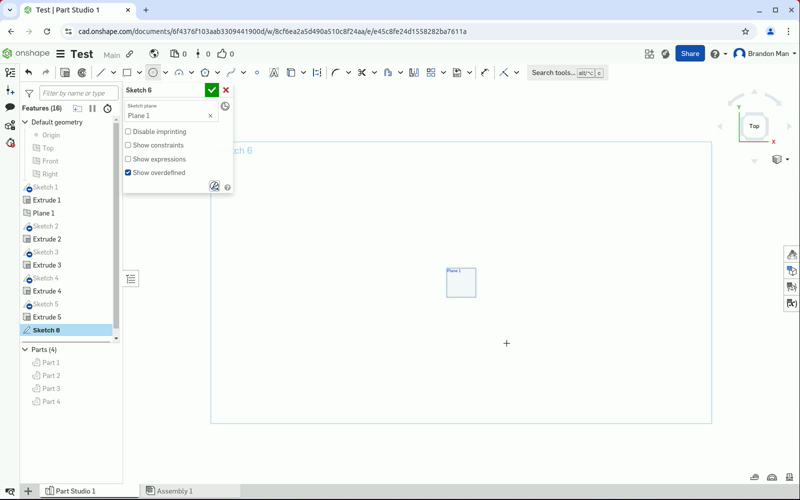
click(506, 342)
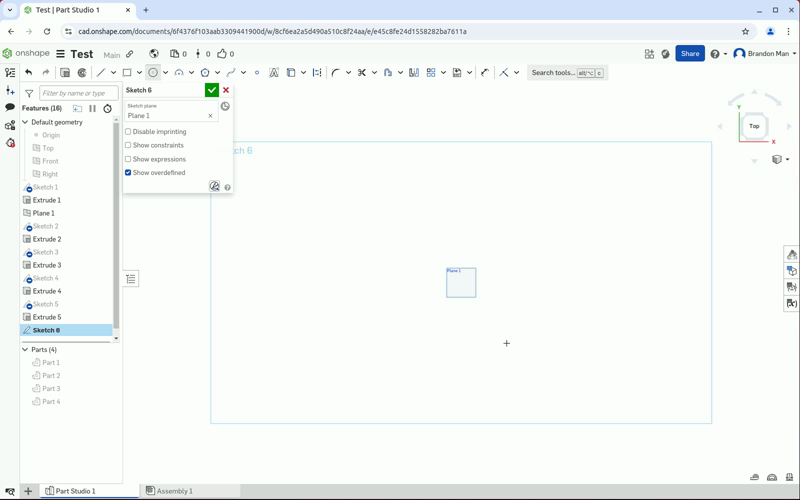
key_up(shift)
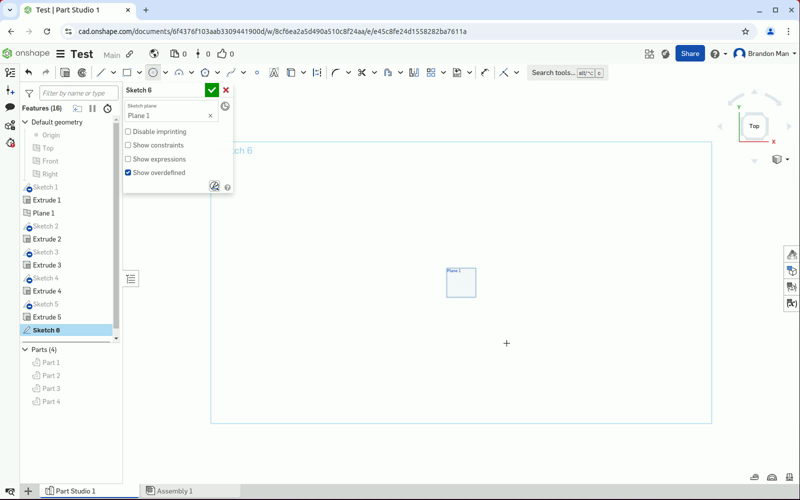
mouse_move(512, 342)
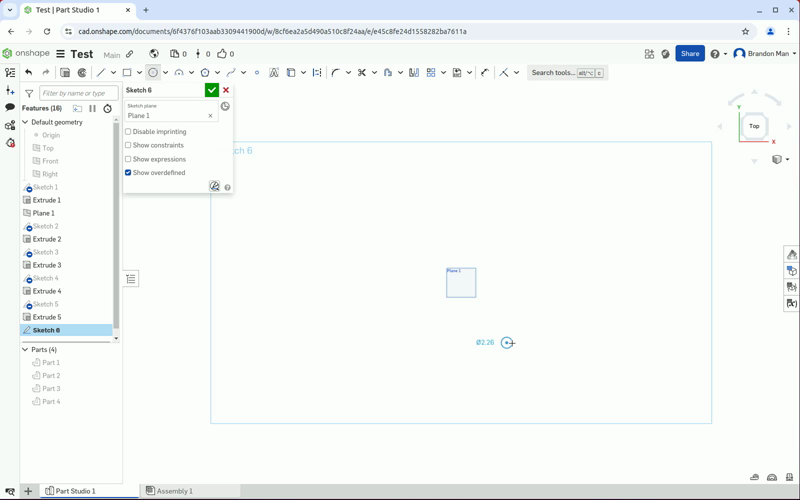
click(512, 342)
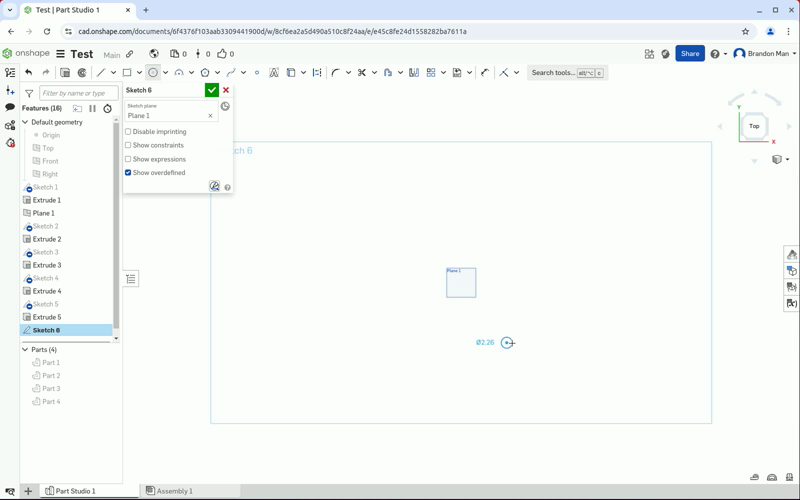
key(esc)
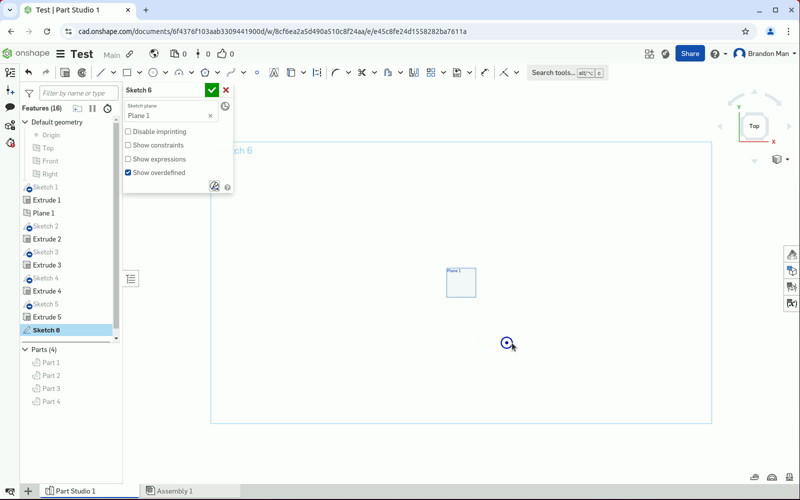
mouse_move(504, 341)
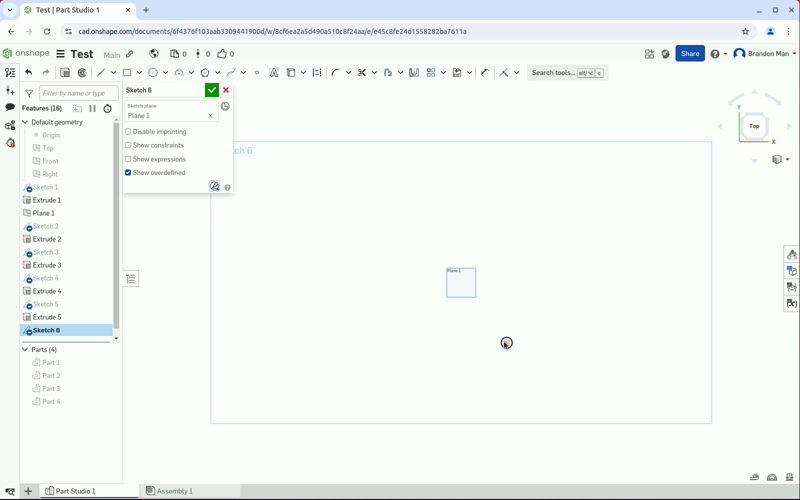
scroll(6)
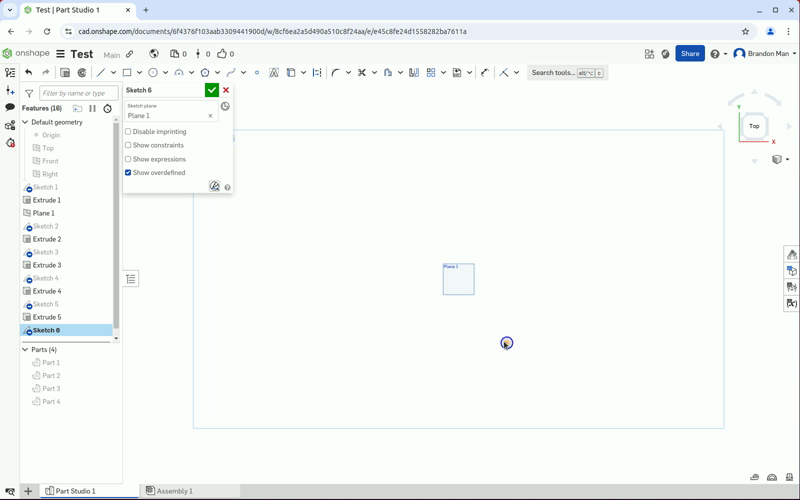
scroll(6)
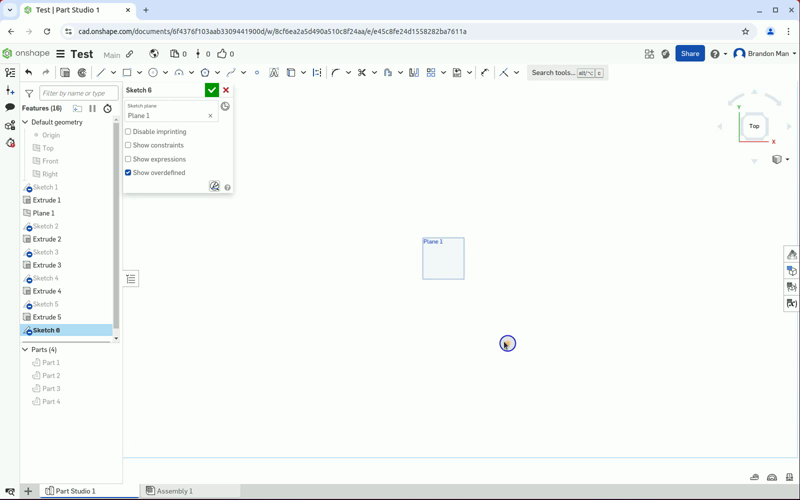
scroll(6)
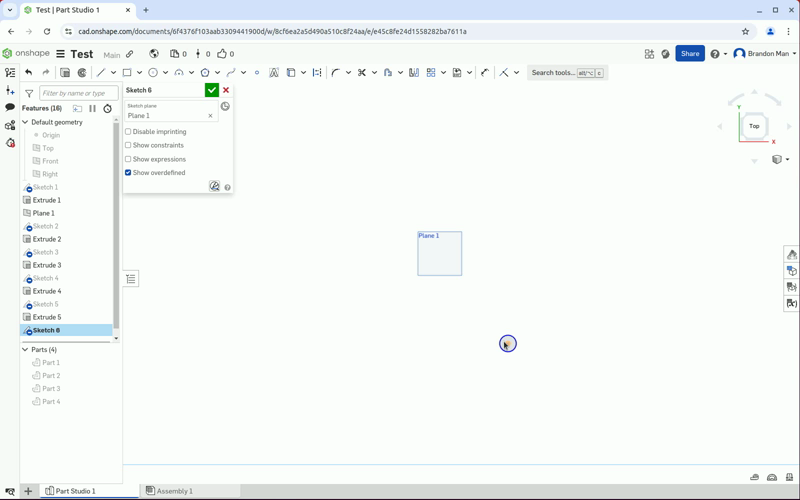
scroll(6)
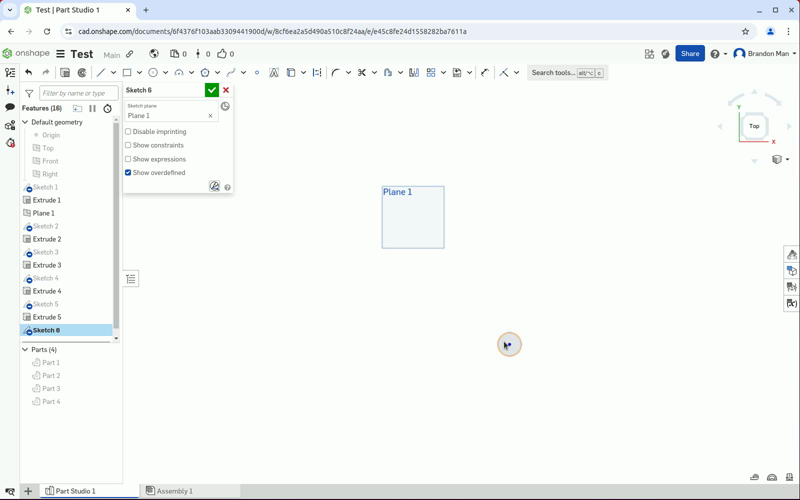
scroll(6)
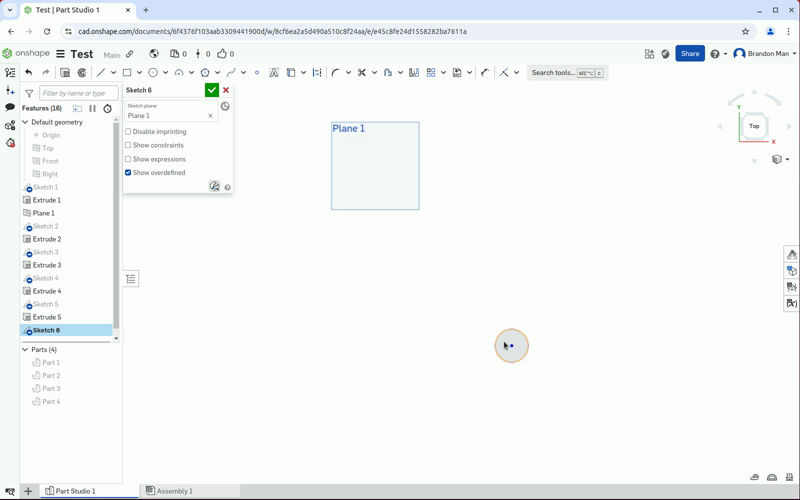
scroll(6)
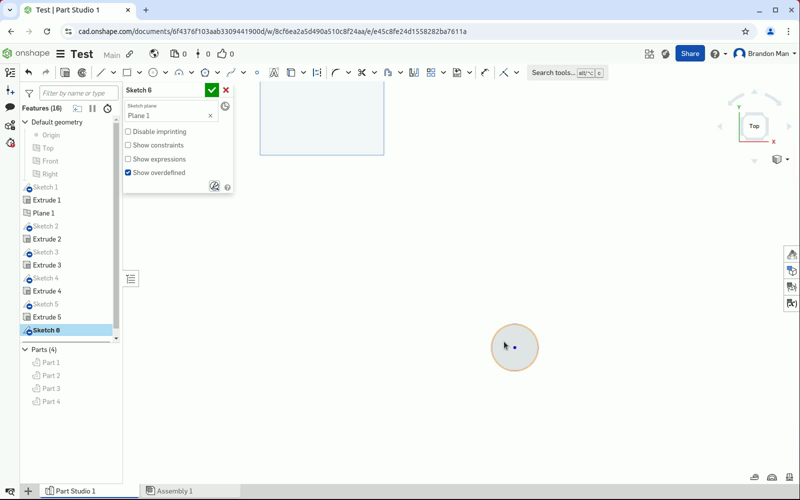
scroll(6)
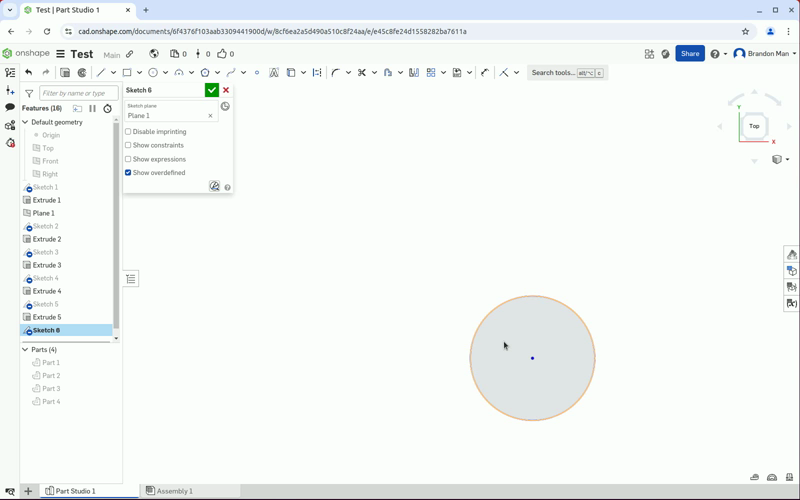
click(504, 341)
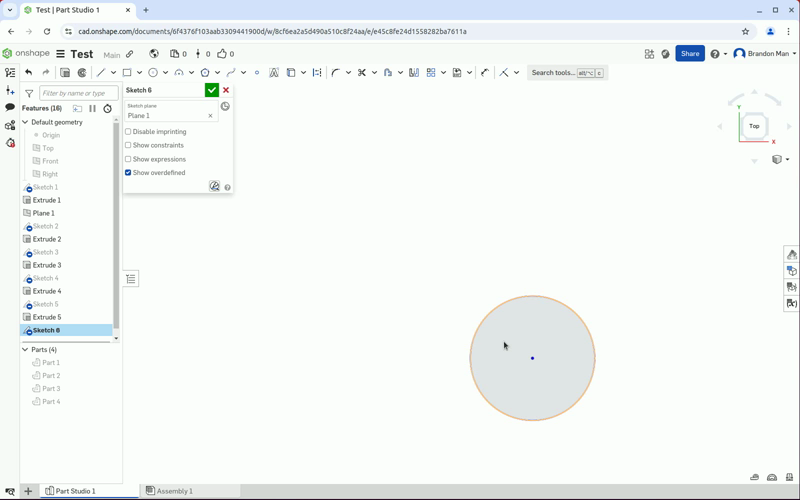
scroll(-6)
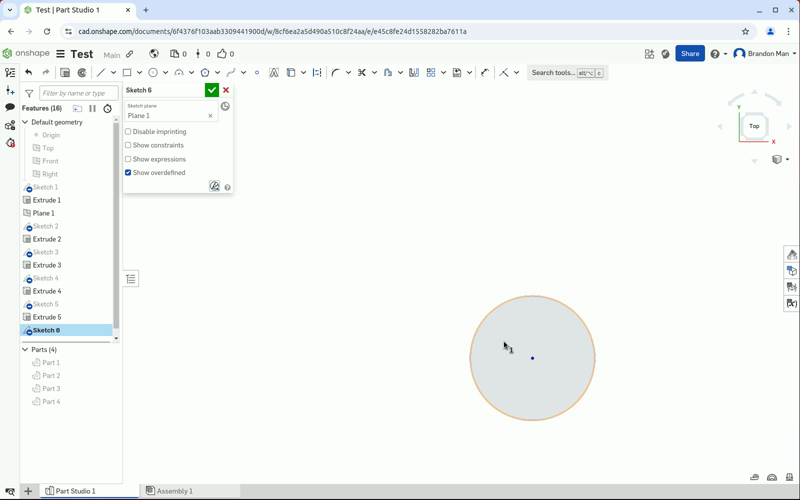
scroll(-6)
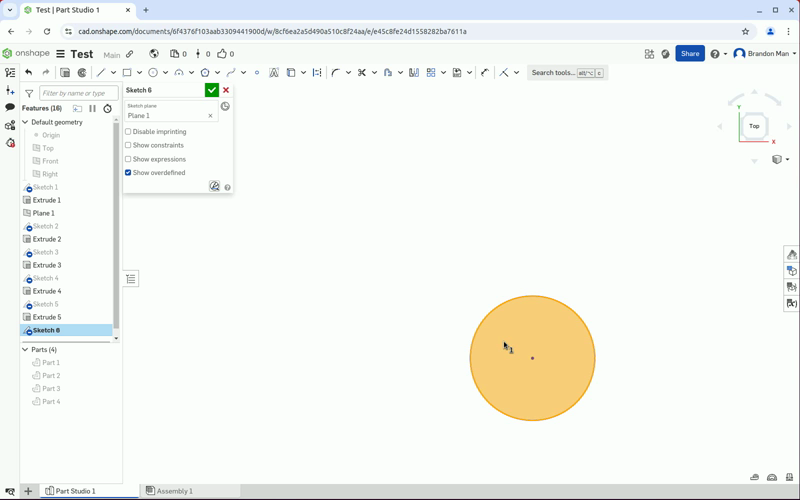
scroll(-6)
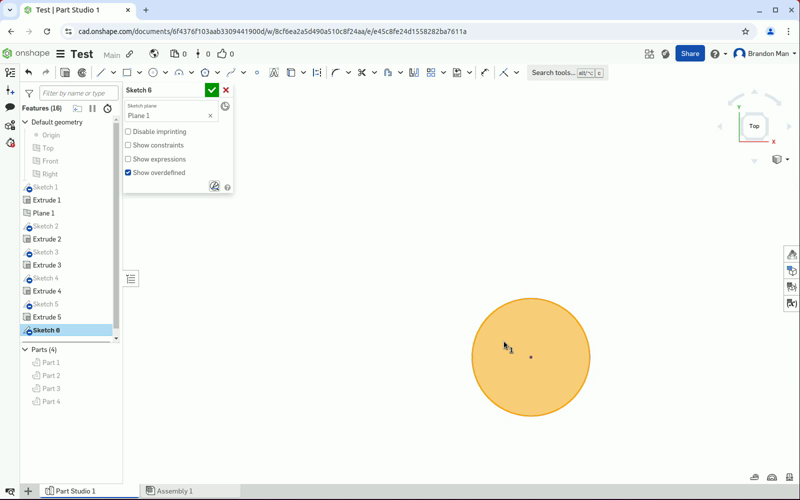
scroll(-6)
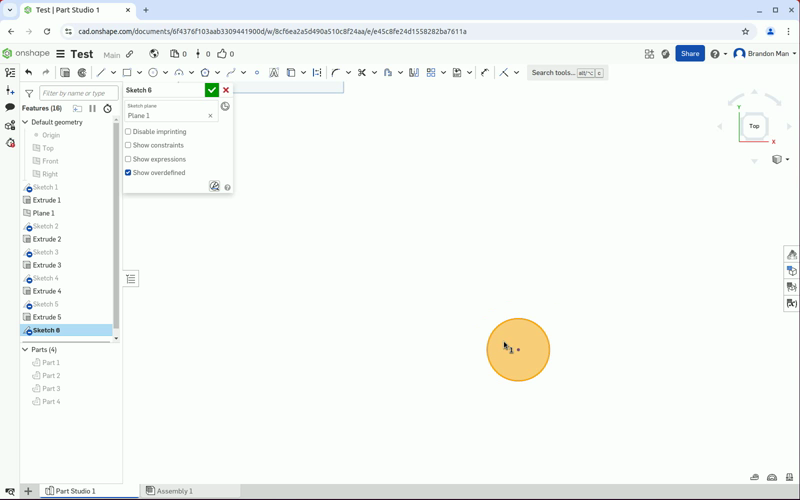
scroll(-6)
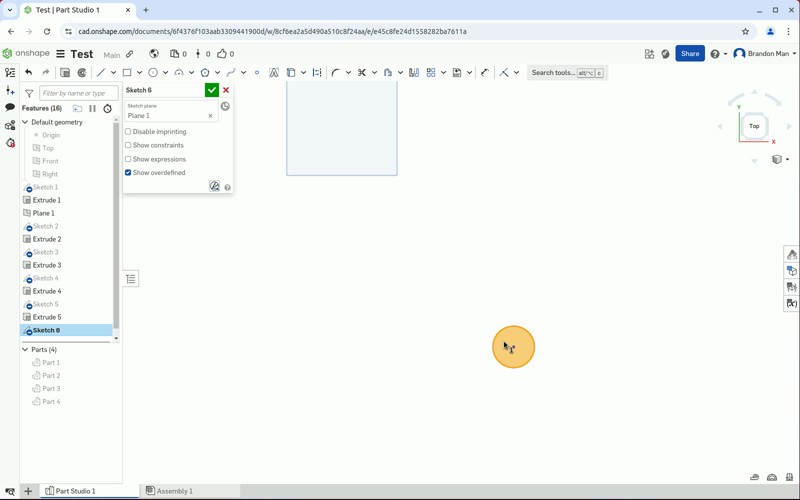
scroll(-6)
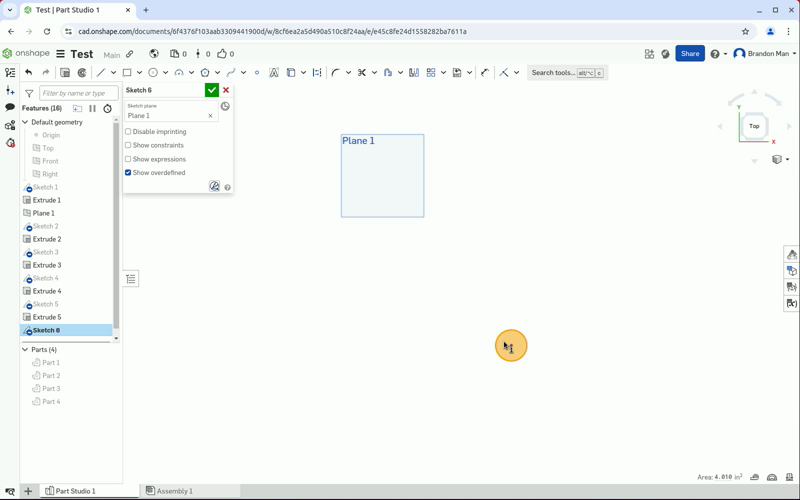
scroll(-6)
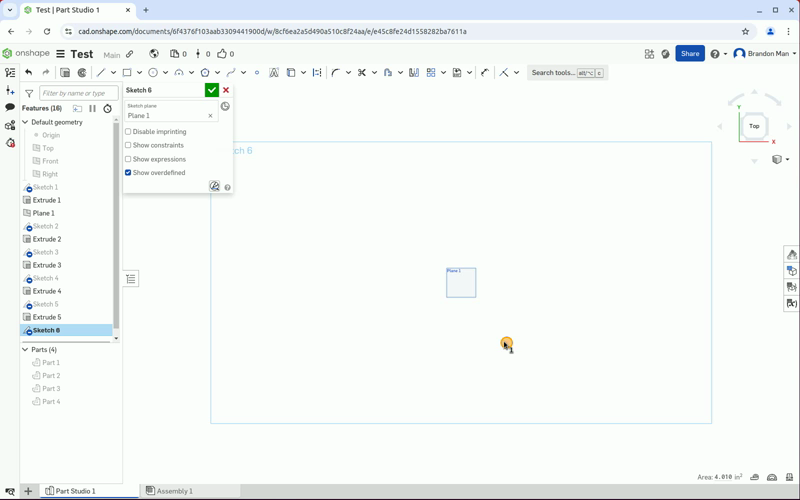
mouse_move(73, 352)
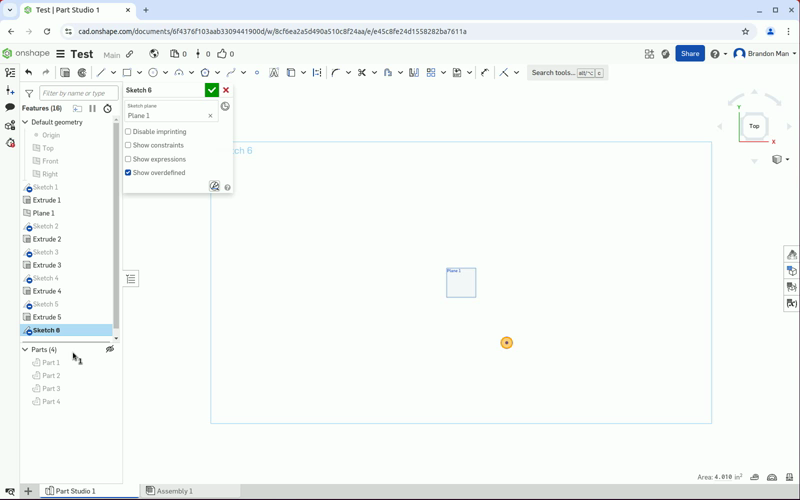
key(shift+y)
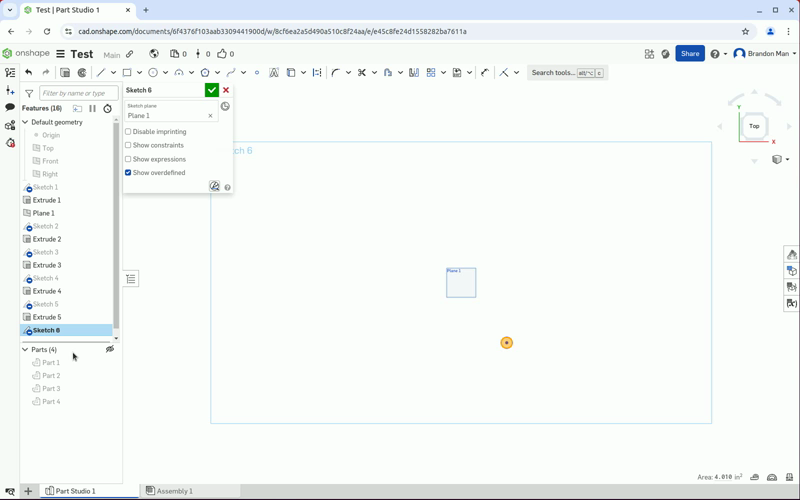
key(shift+e)
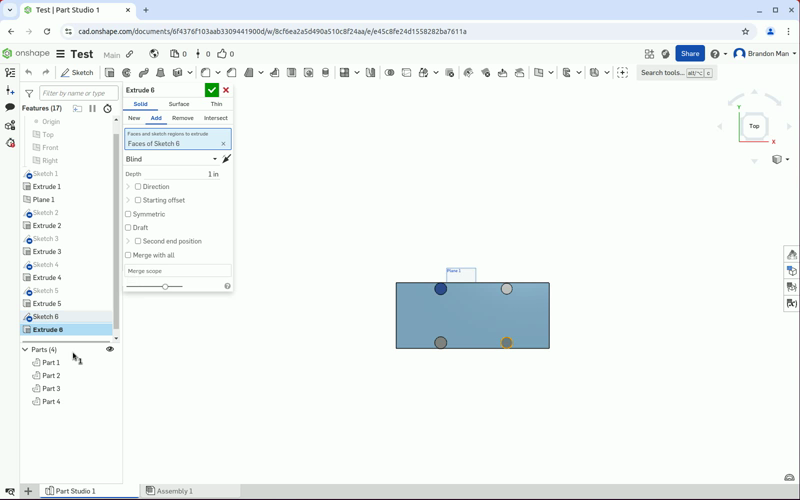
mouse_move(143, 106)
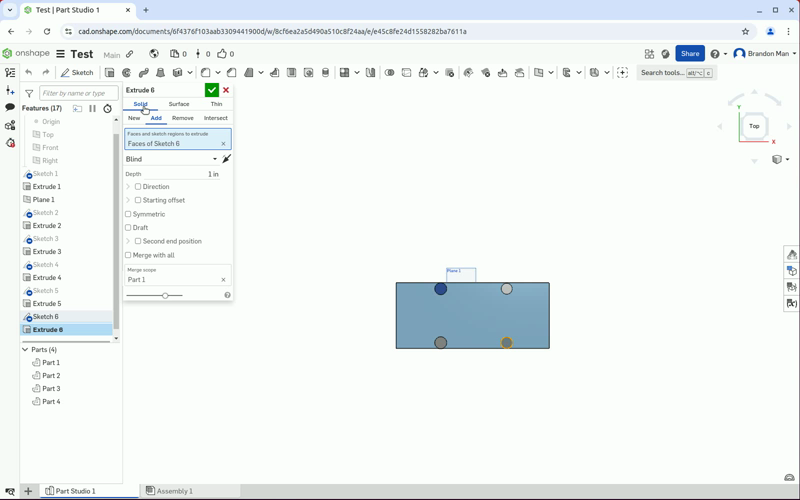
click(143, 106)
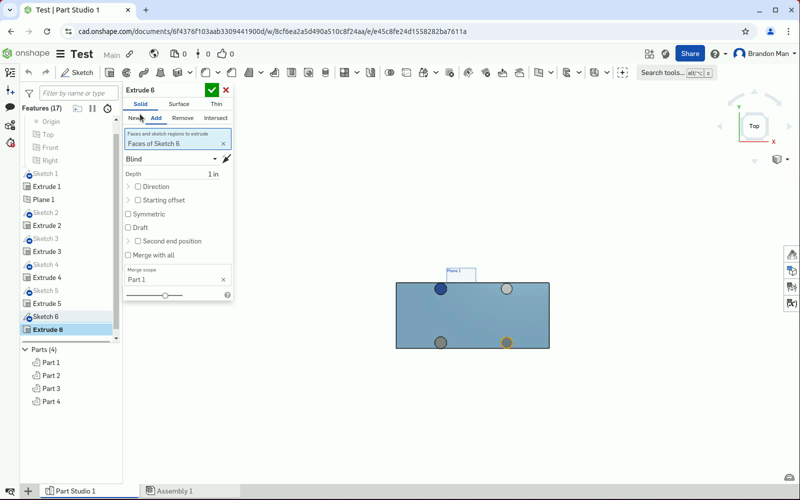
mouse_move(137, 120)
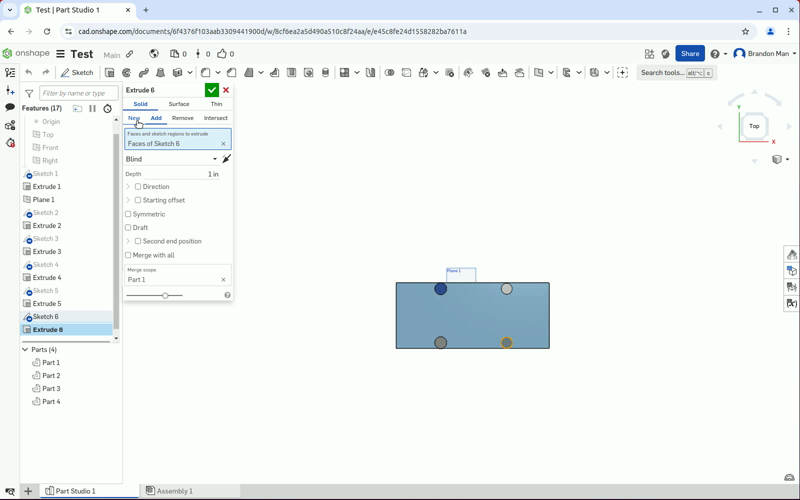
click(137, 120)
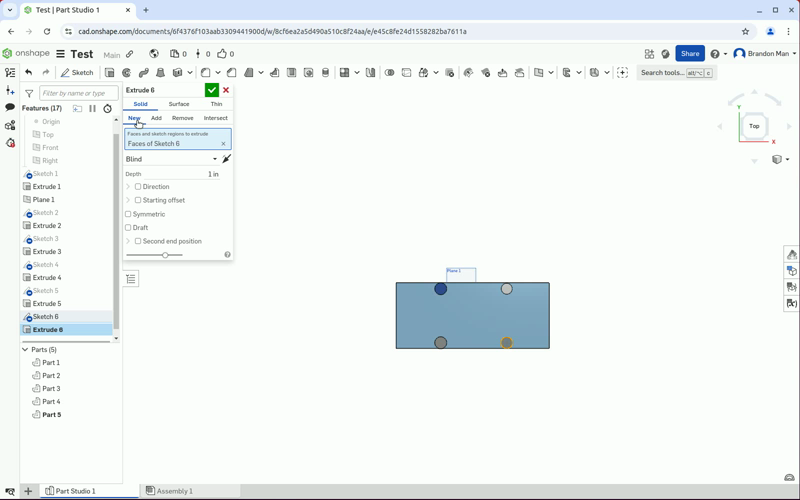
key(tab, 4)
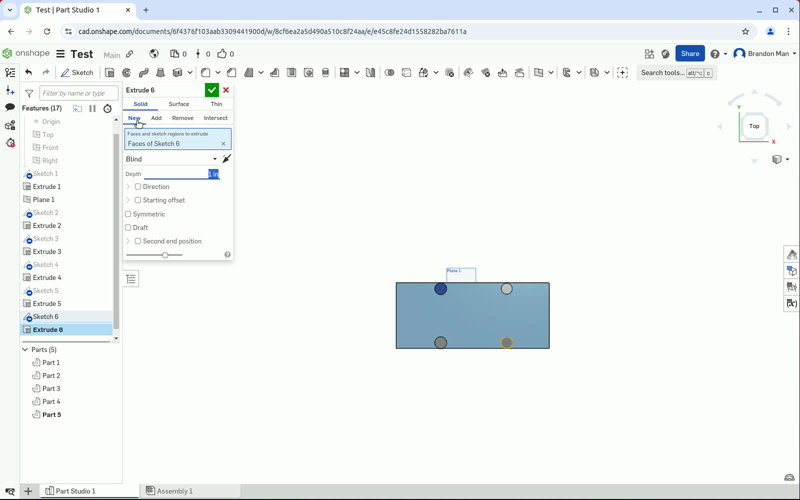
text(13.48)
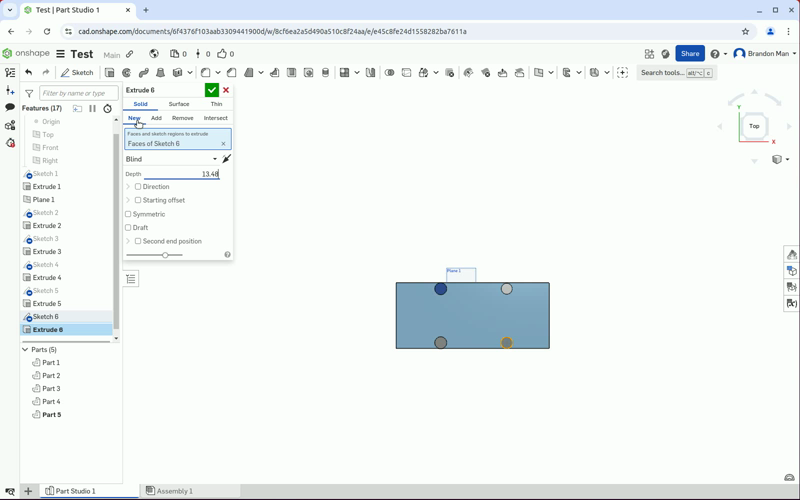
key(enter)
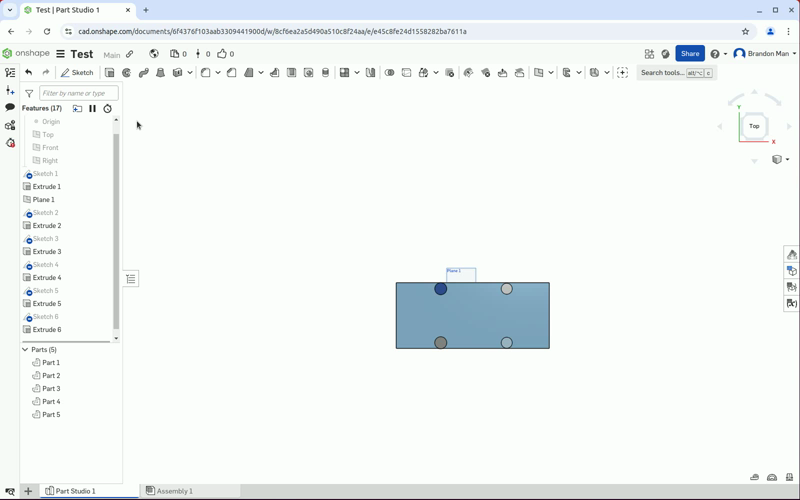
key(shift+h)
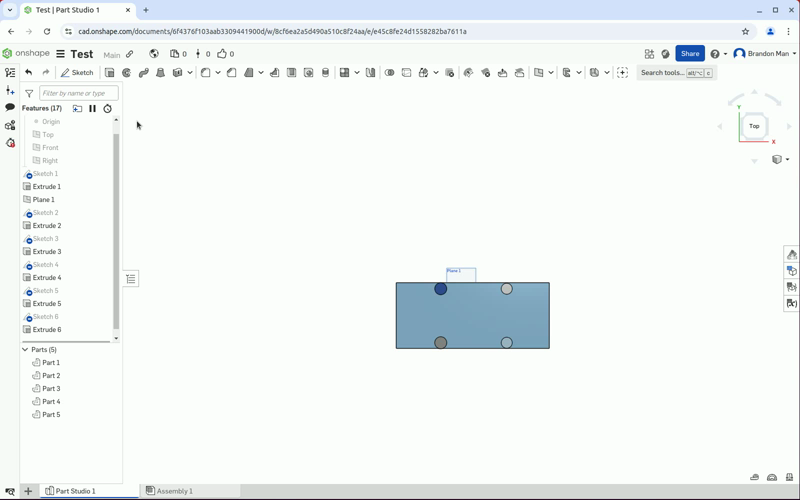
key(shift+h)
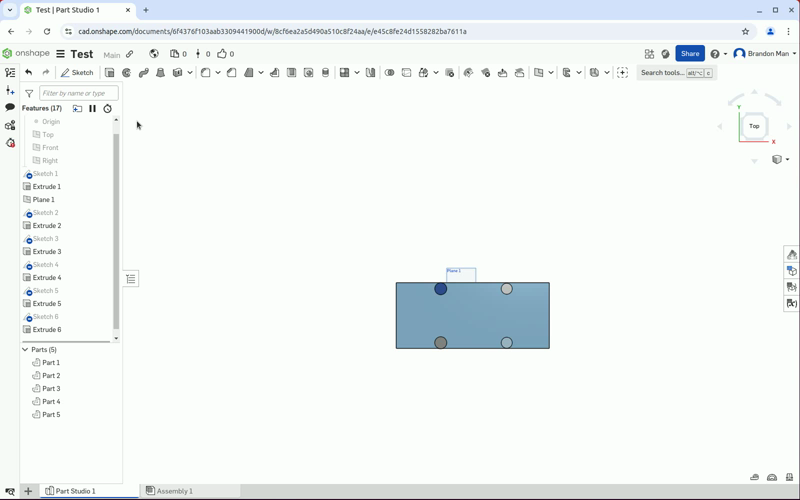
mouse_move(69, 176)
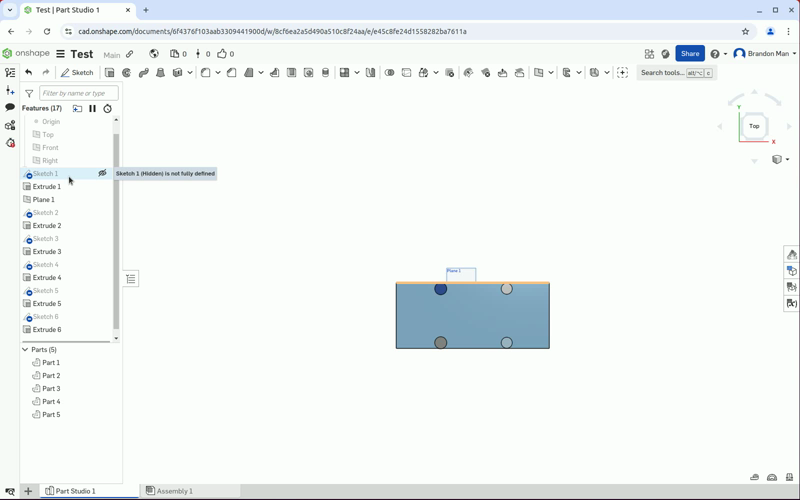
click(69, 176)
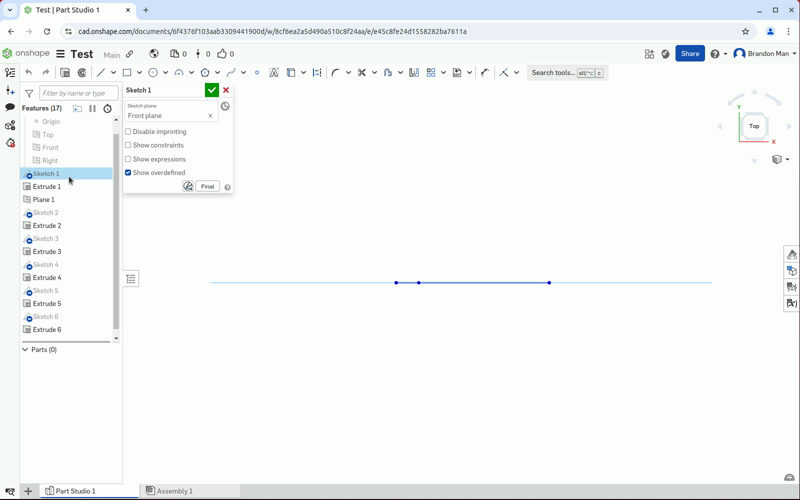
mouse_move(229, 92)
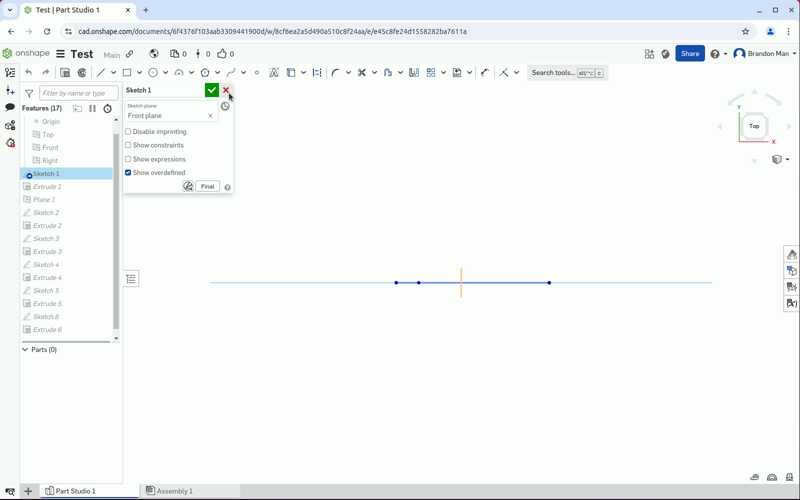
click(229, 92)
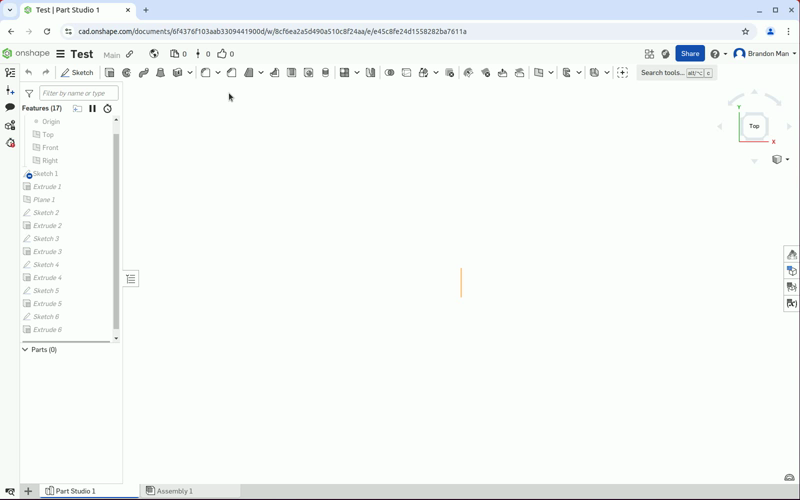
key(shift+s)
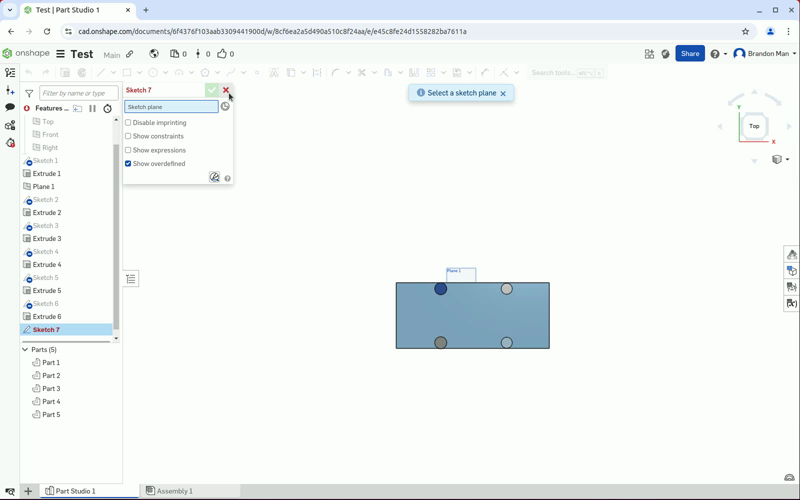
mouse_move(69, 189)
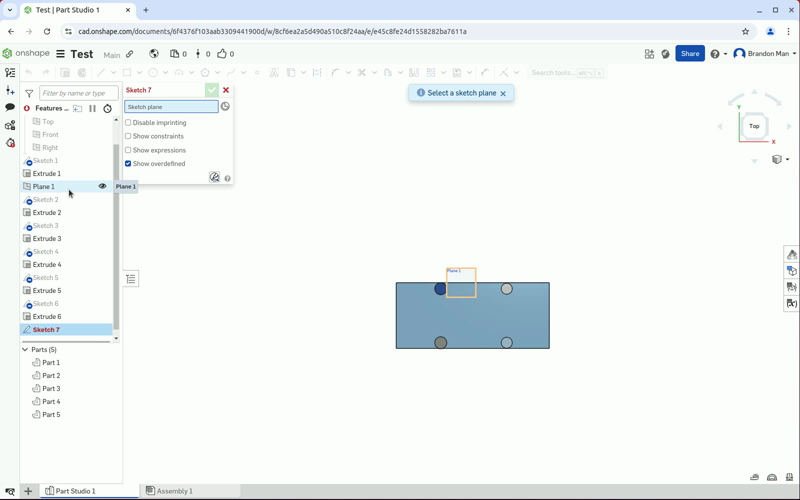
click(69, 189)
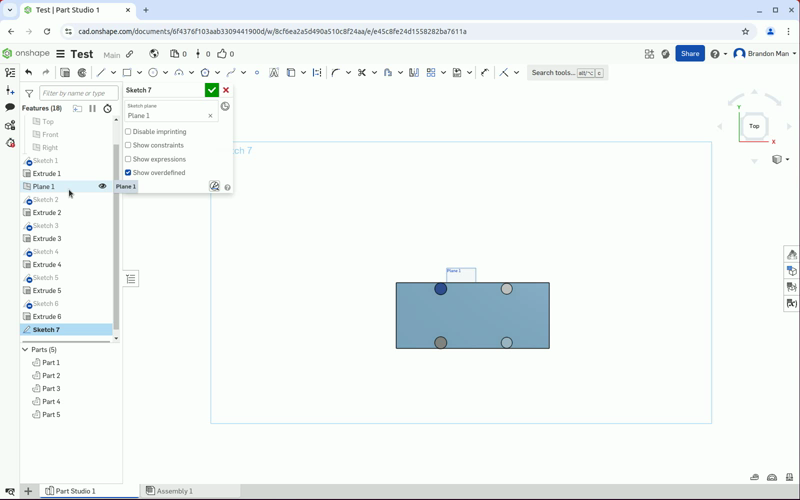
mouse_move(73, 352)
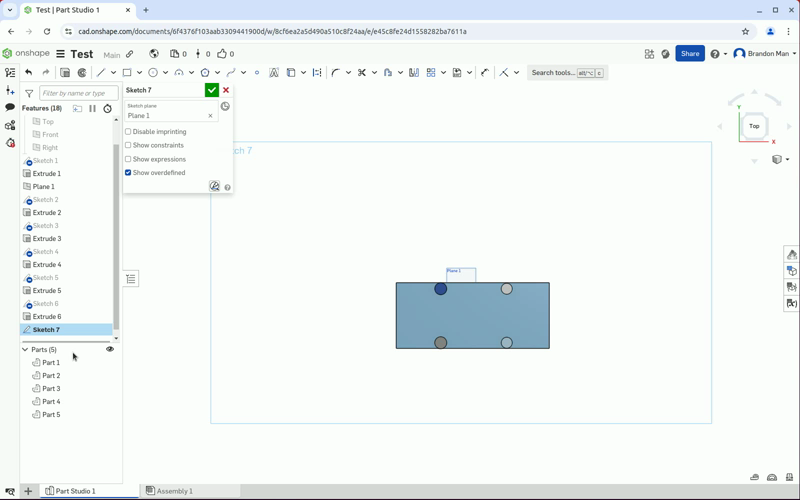
key(y)
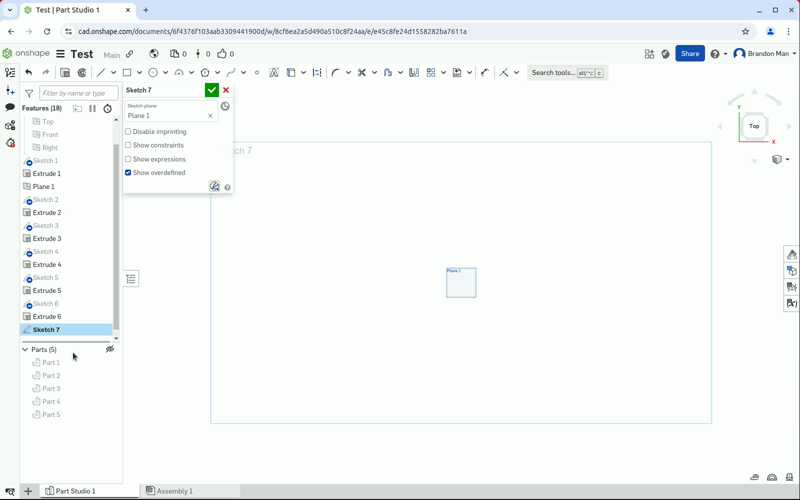
key(l)
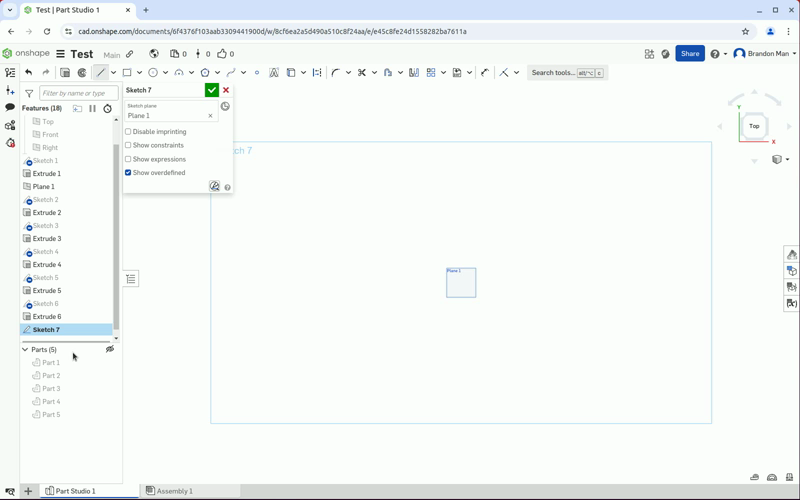
key_down(shift)
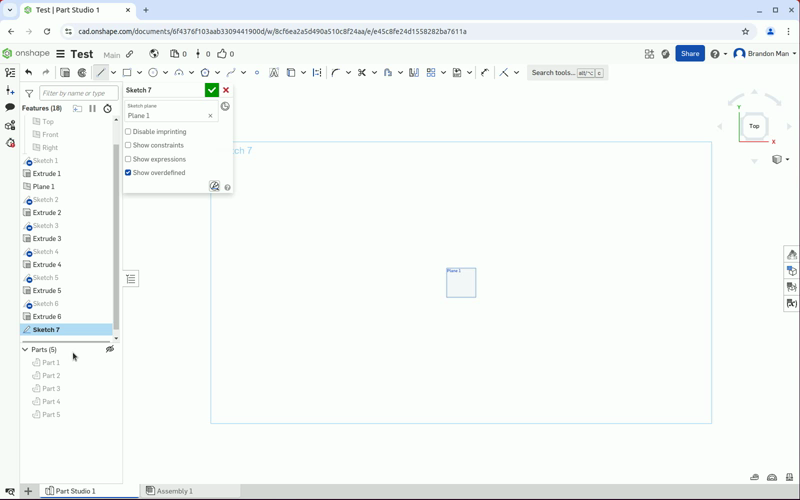
mouse_move(407, 337)
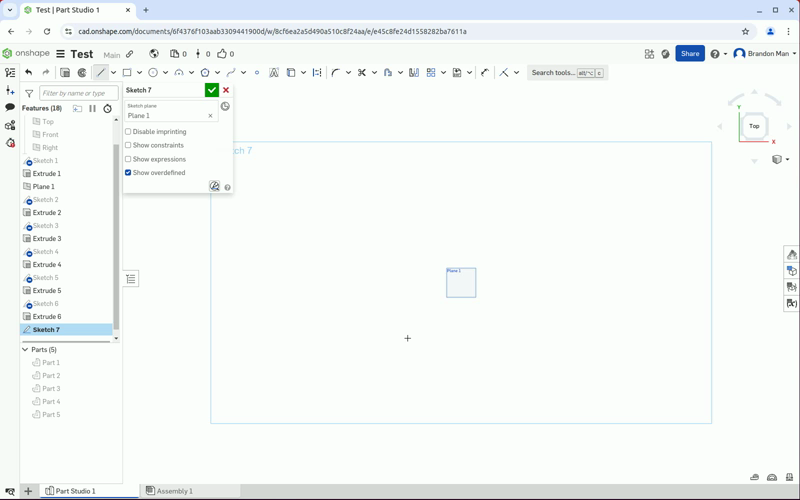
click(407, 337)
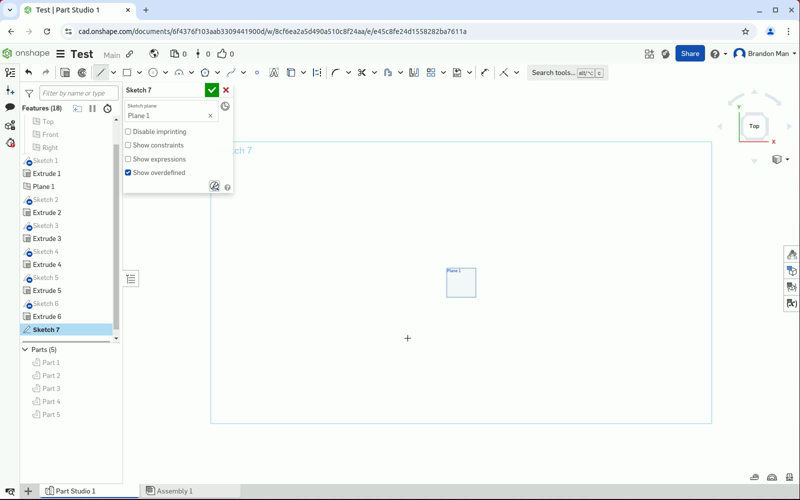
key_up(shift)
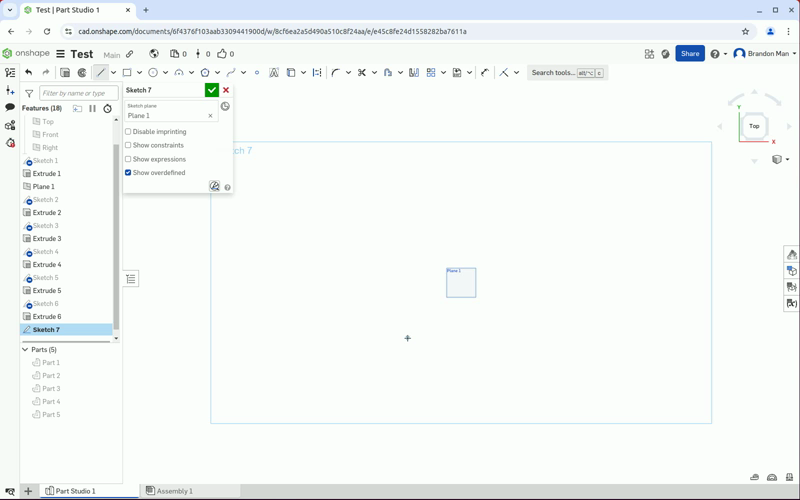
key_down(shift)
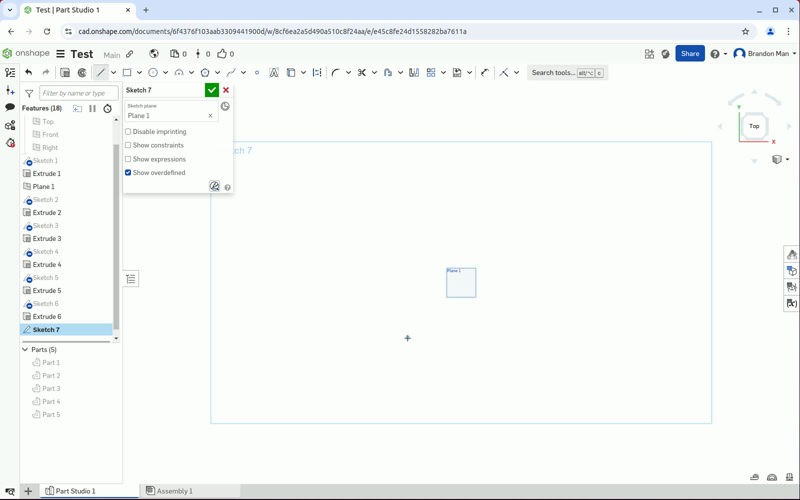
mouse_move(437, 337)
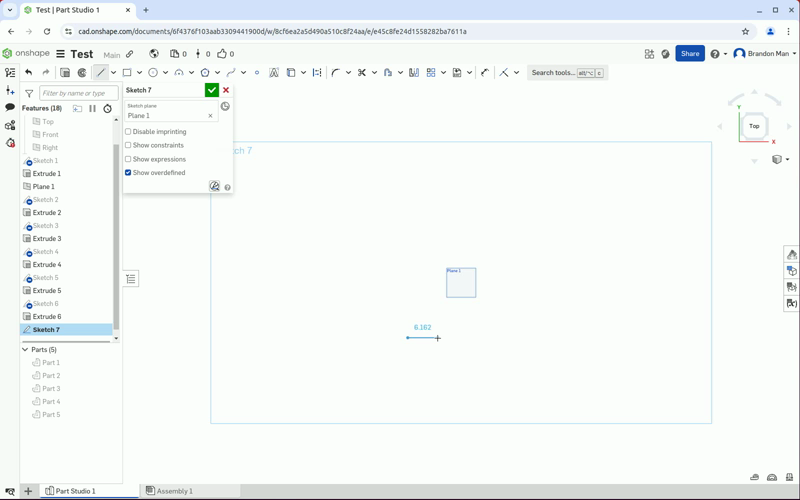
mouse_move(440, 337)
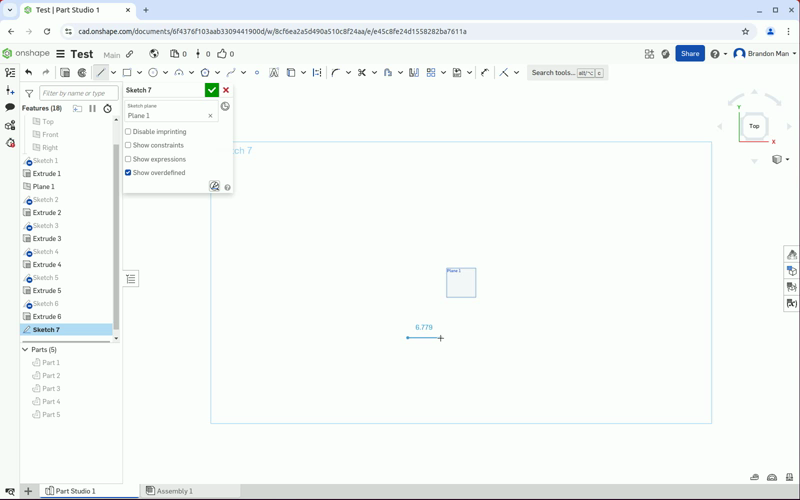
click(440, 337)
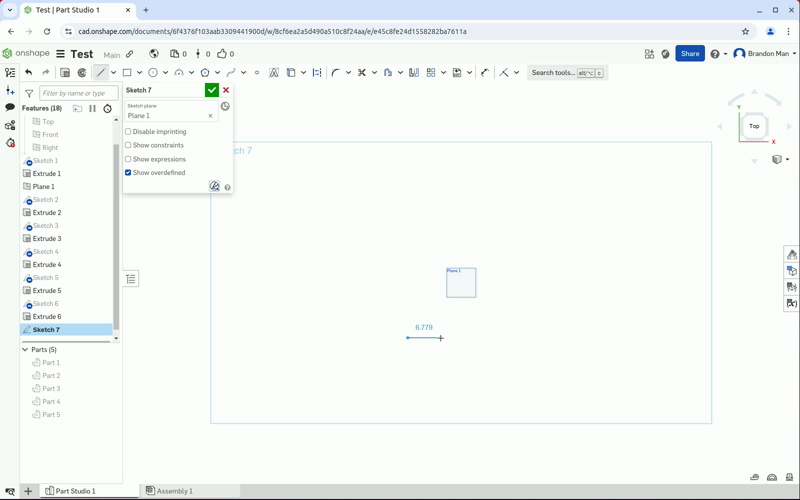
key_up(shift)
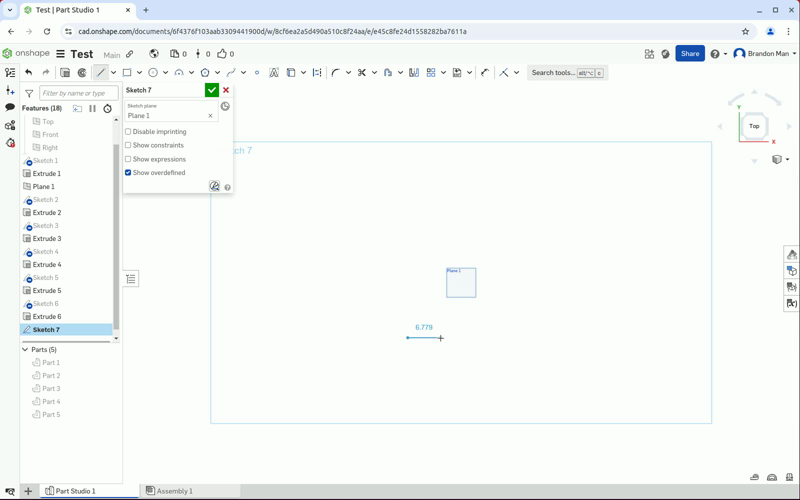
key_down(shift)
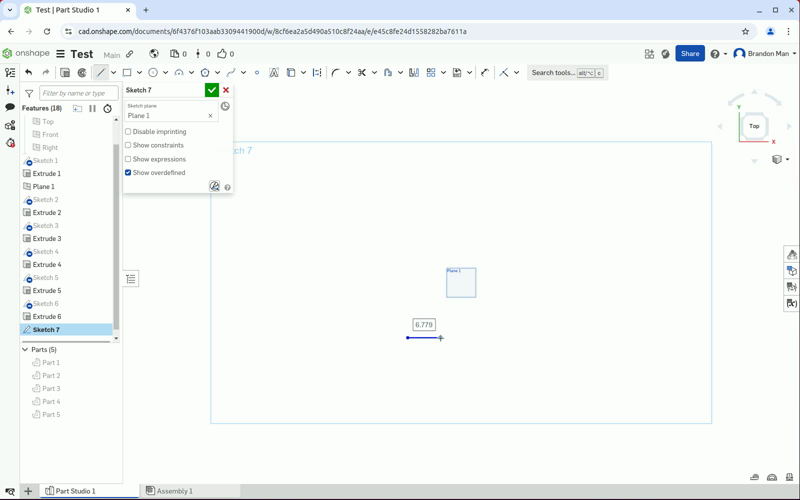
mouse_move(505, 337)
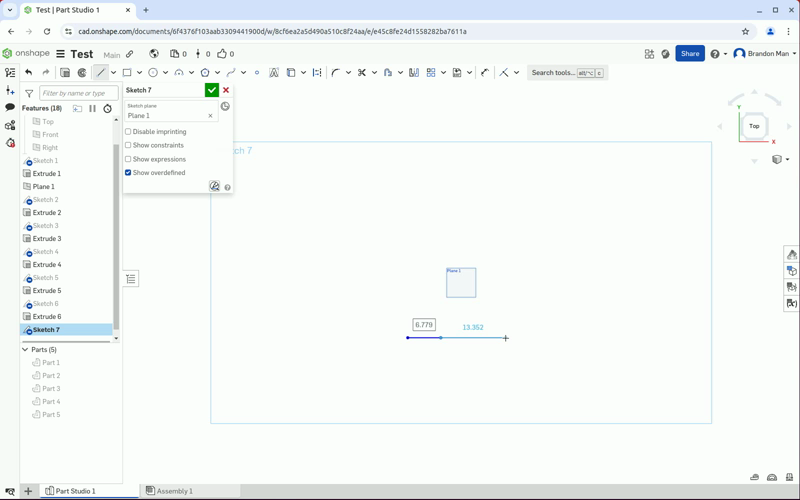
click(505, 337)
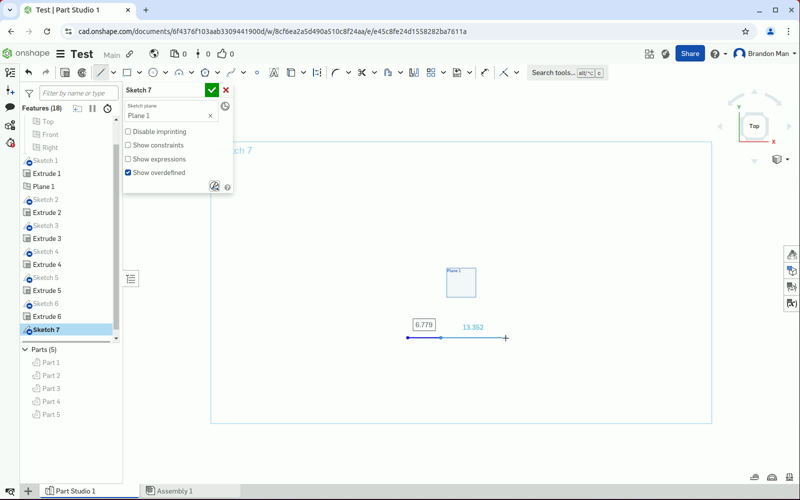
key_up(shift)
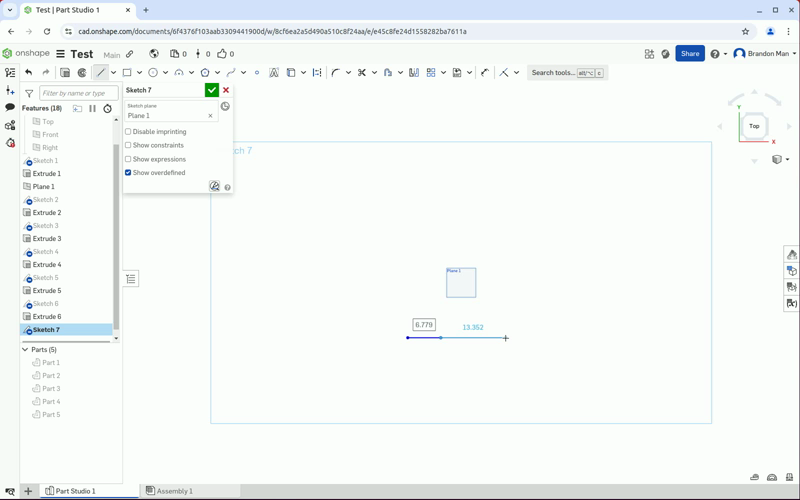
key_down(shift)
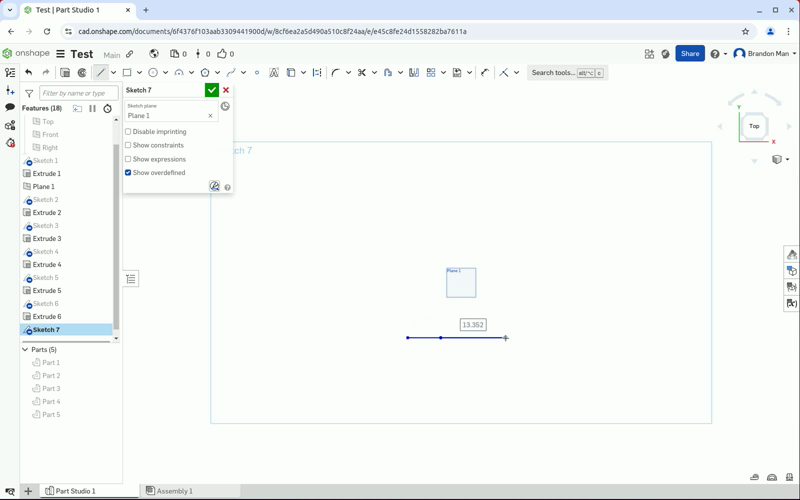
mouse_move(535, 337)
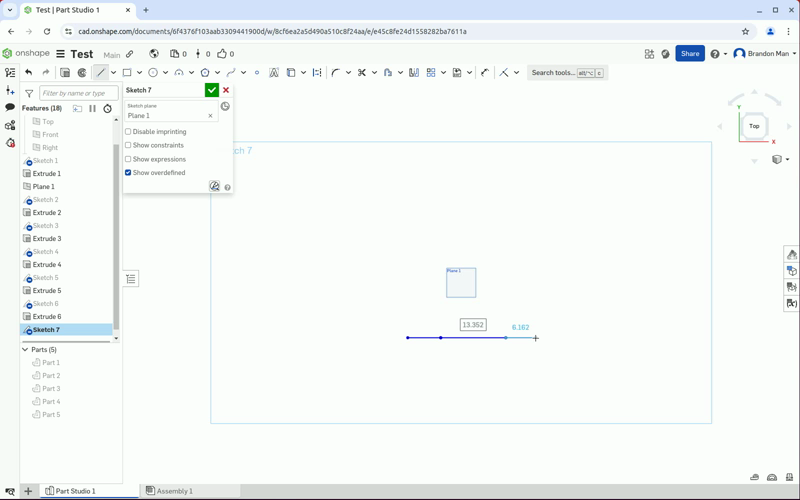
mouse_move(539, 337)
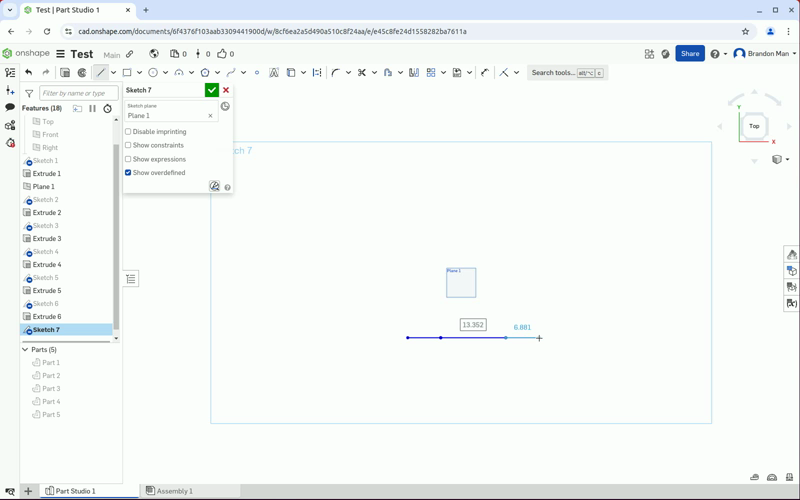
click(539, 337)
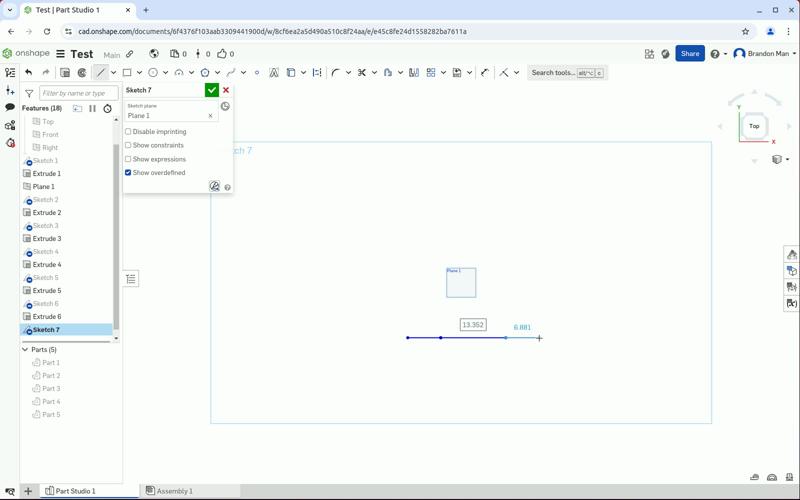
key_up(shift)
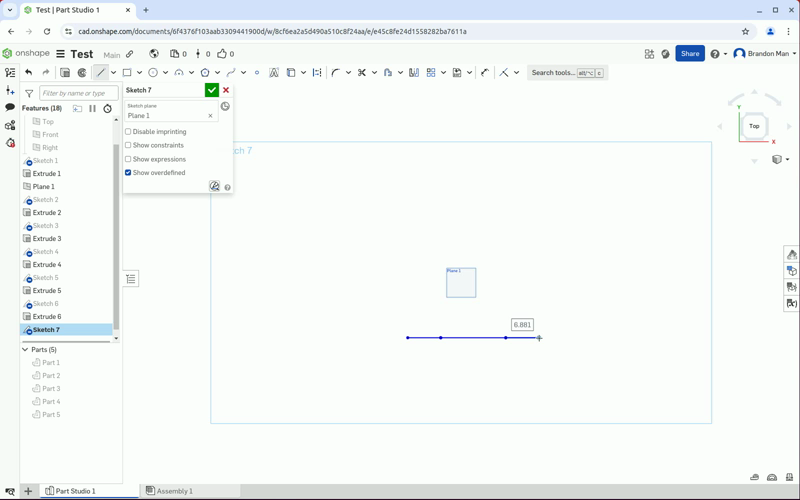
key_down(shift)
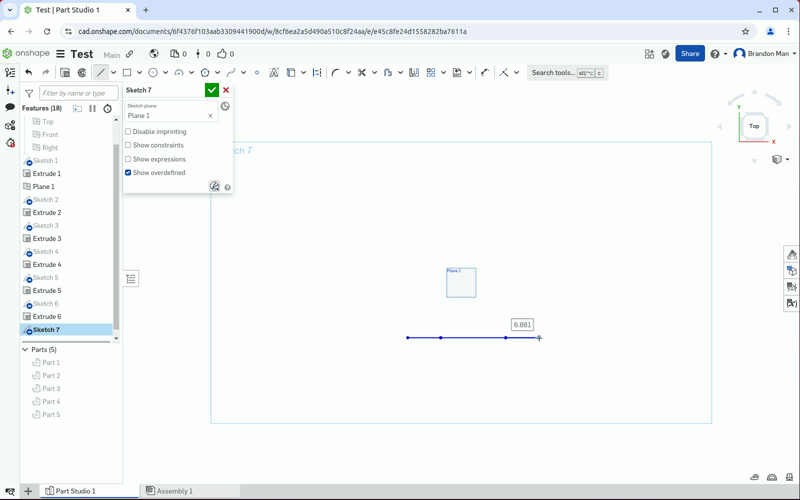
mouse_move(569, 337)
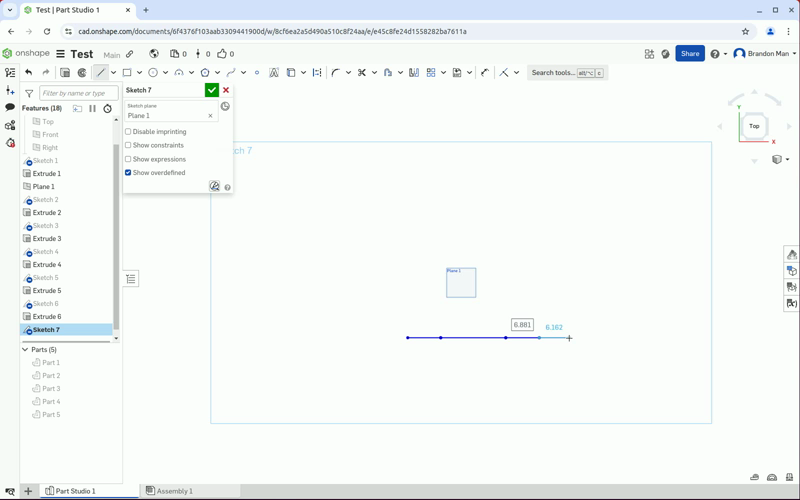
mouse_move(539, 293)
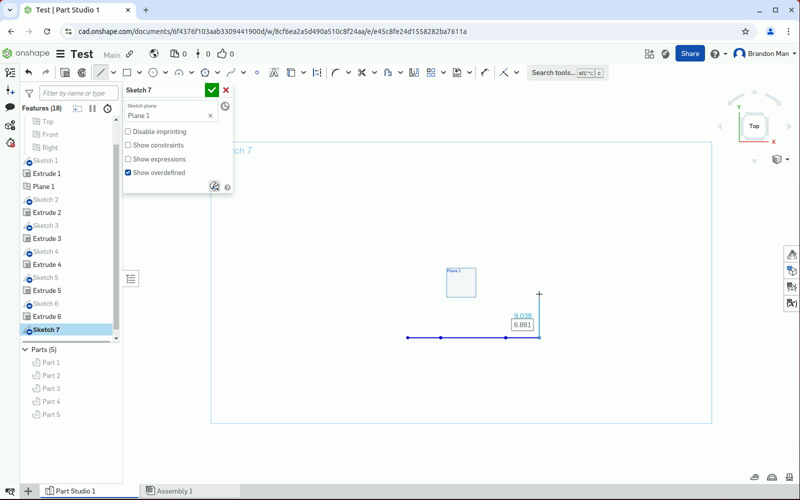
click(539, 293)
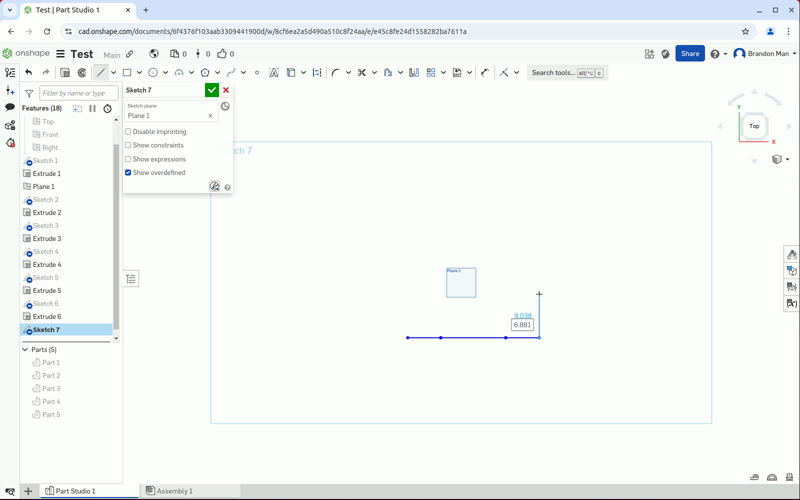
key_up(shift)
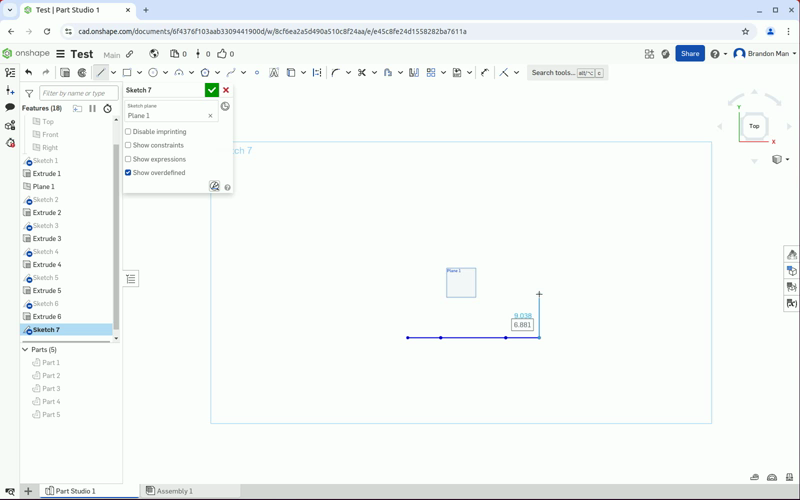
key_down(shift)
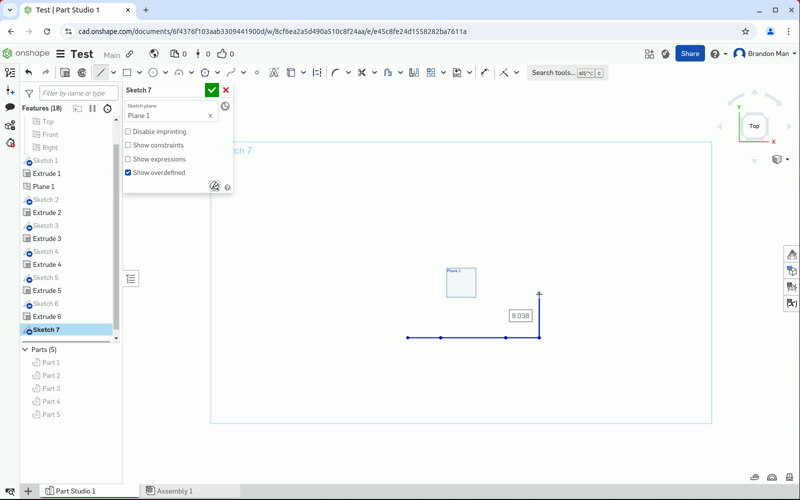
mouse_move(569, 293)
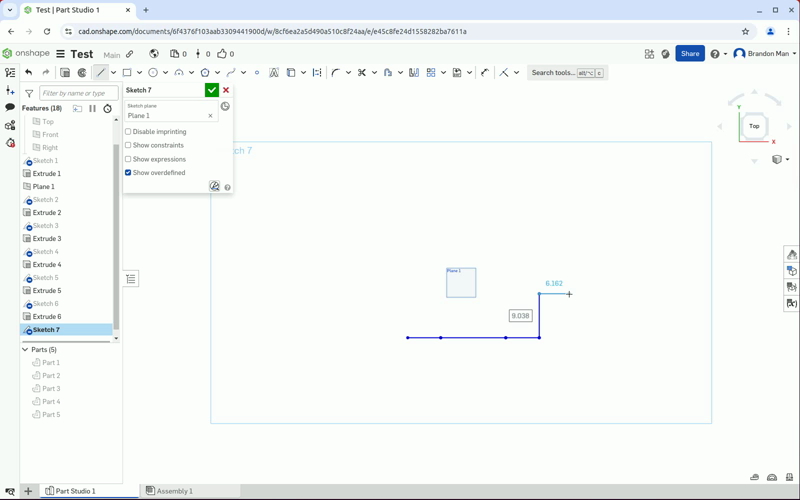
mouse_move(505, 293)
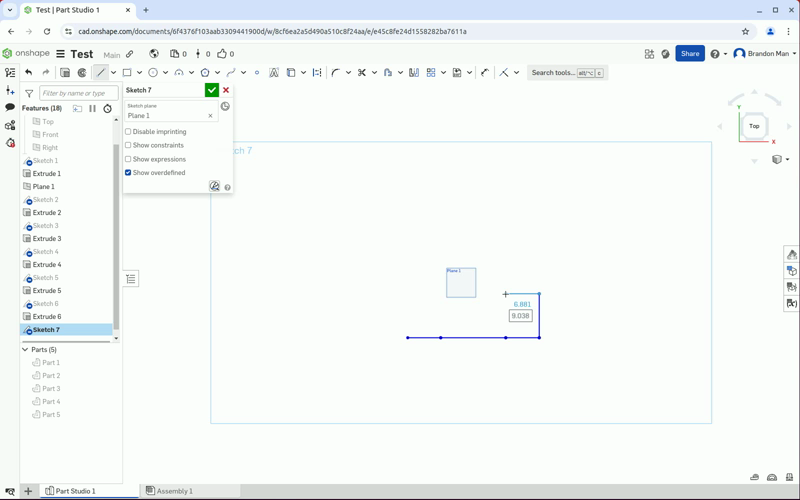
click(505, 293)
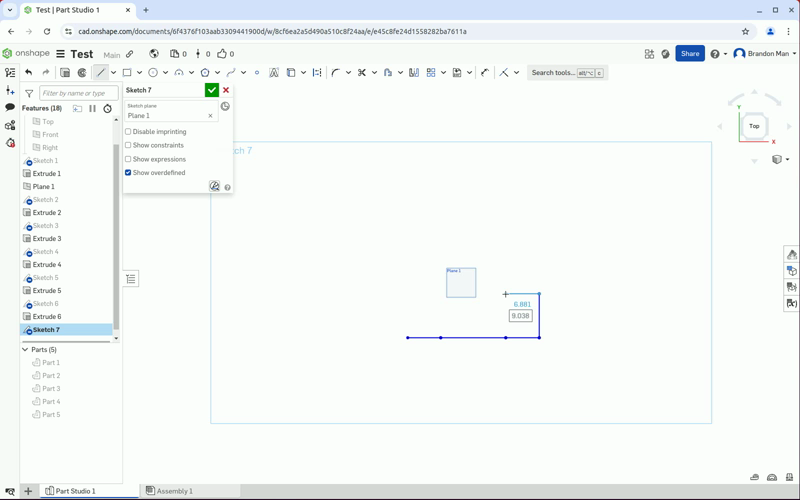
key_up(shift)
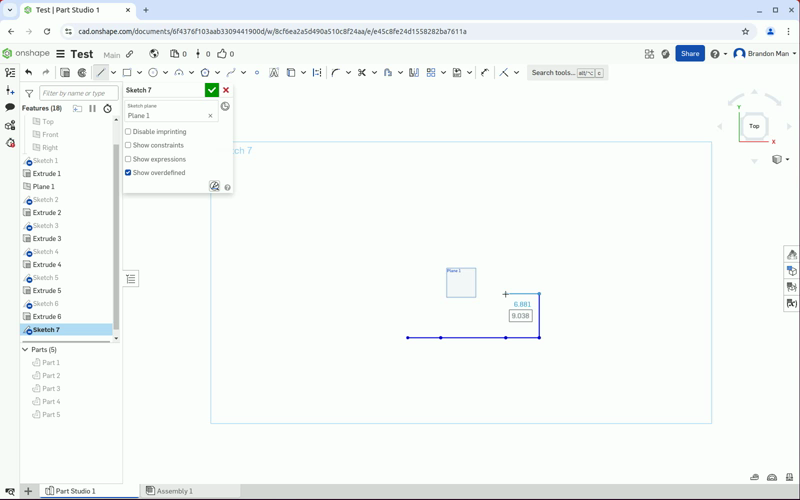
key_down(shift)
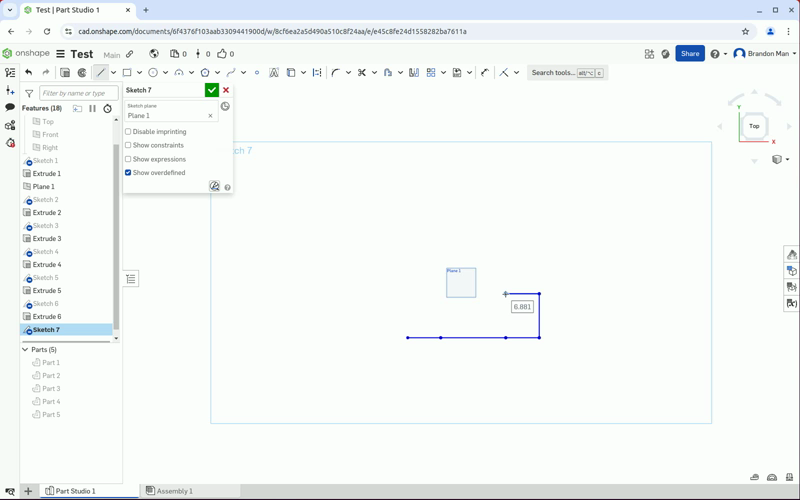
mouse_move(440, 293)
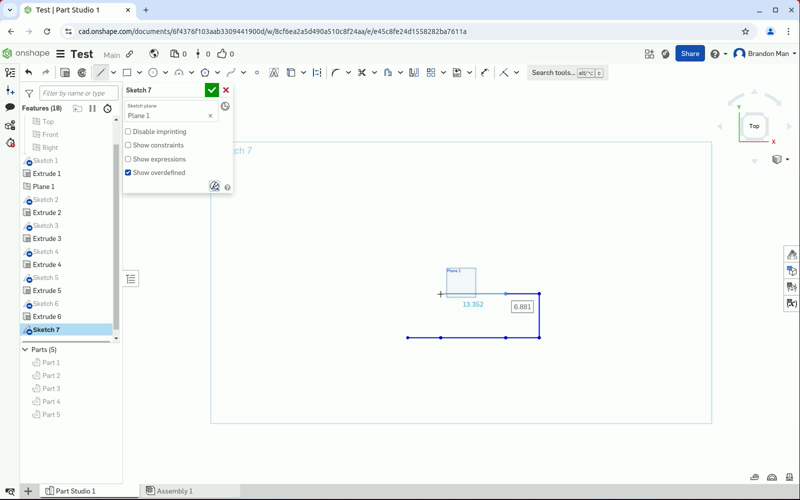
click(440, 293)
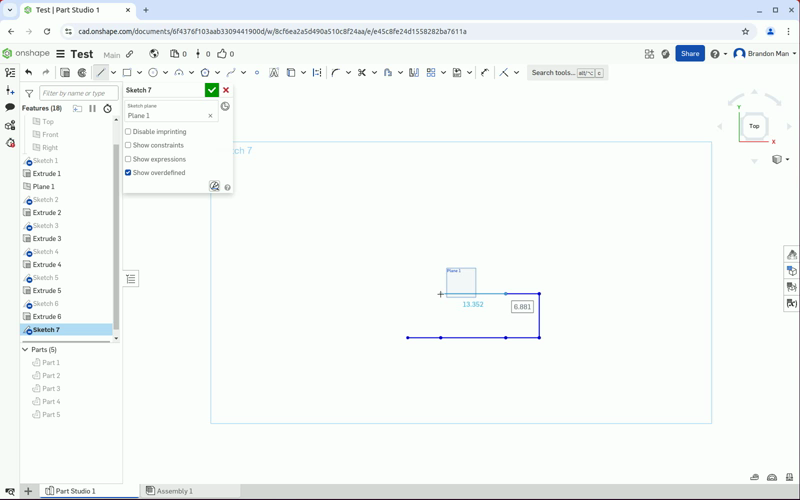
key_up(shift)
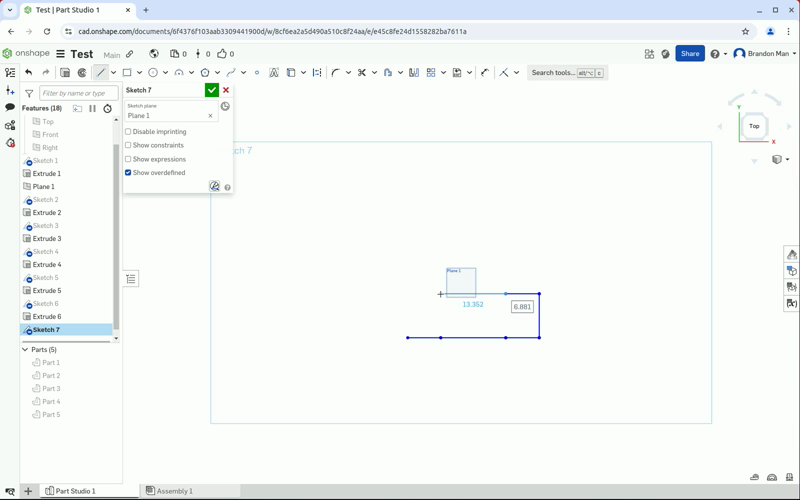
key_down(shift)
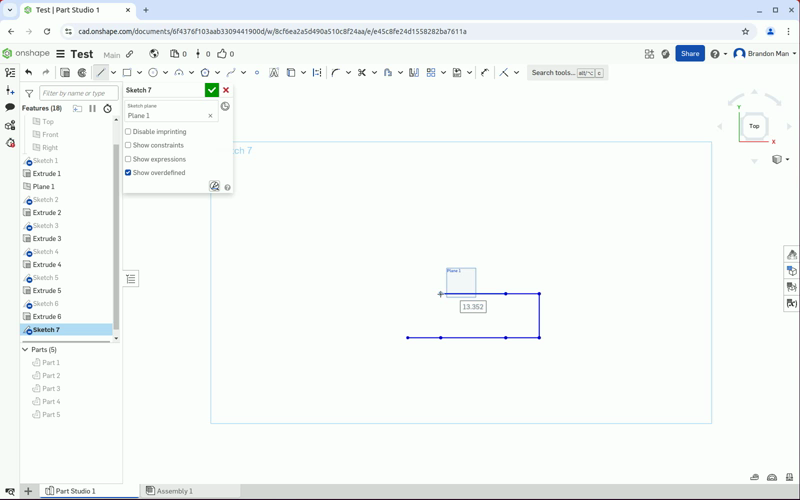
mouse_move(470, 293)
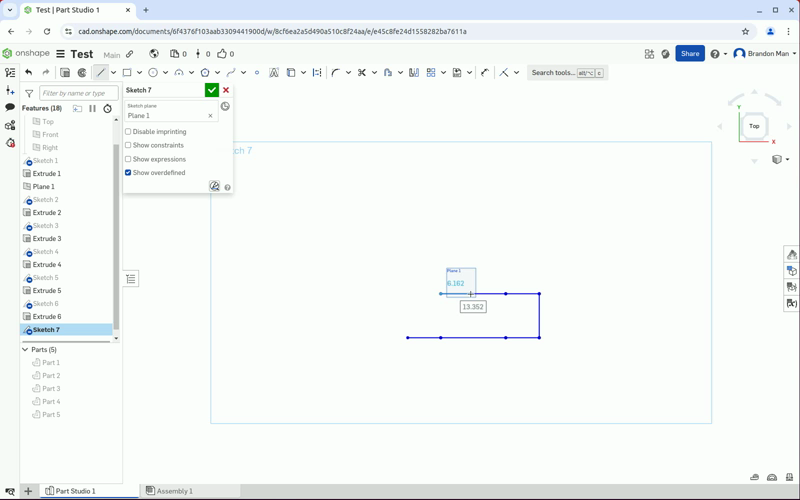
mouse_move(407, 293)
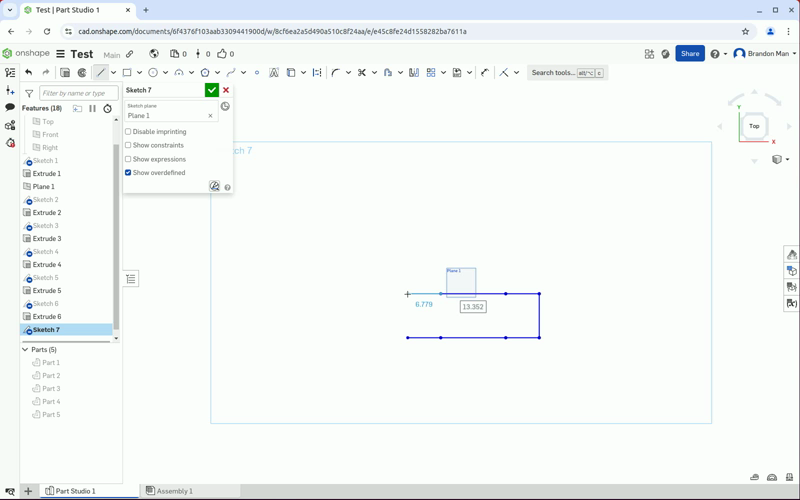
click(407, 293)
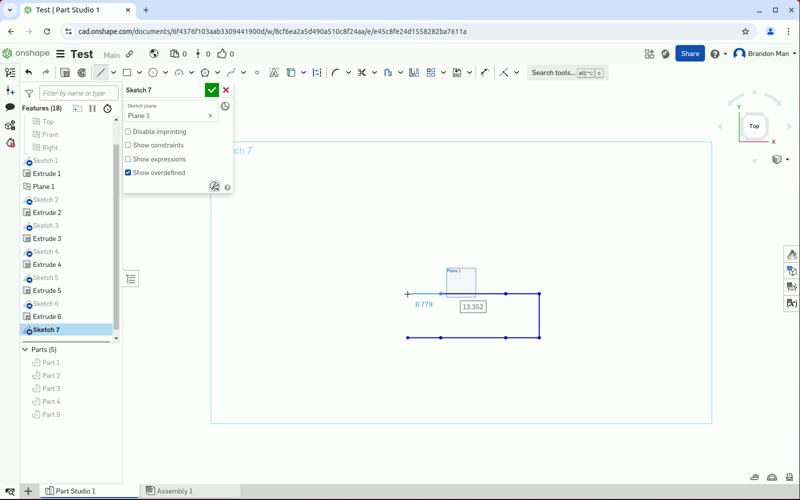
key_up(shift)
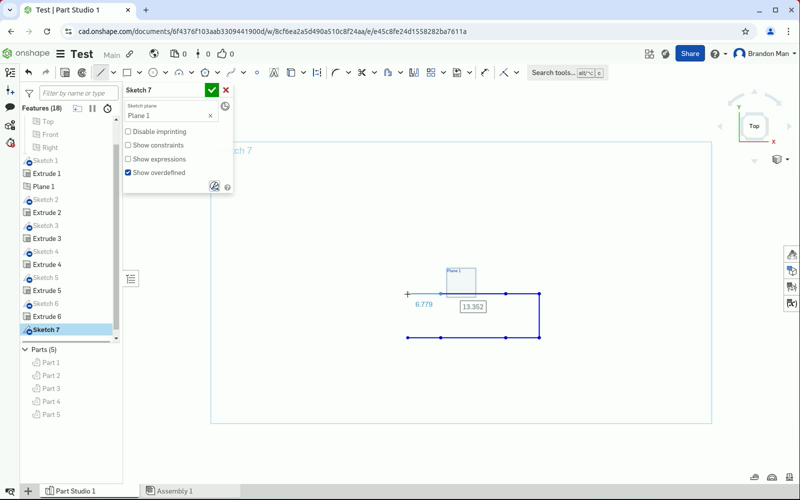
mouse_move(437, 293)
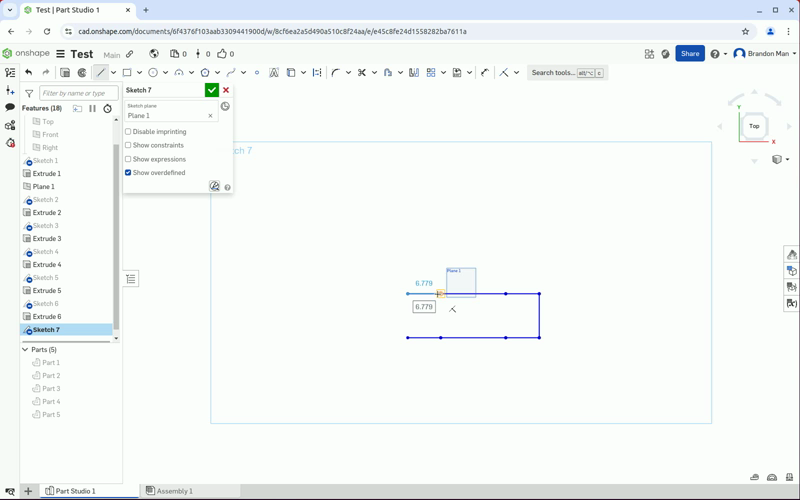
key_down(shift)
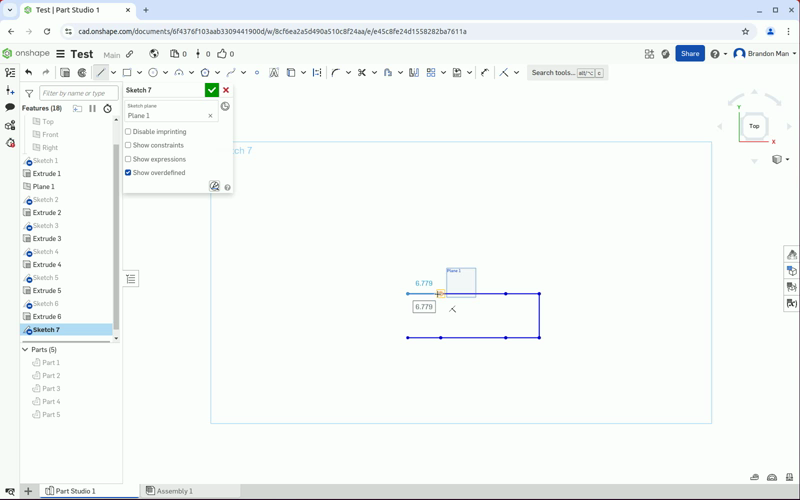
mouse_move(407, 337)
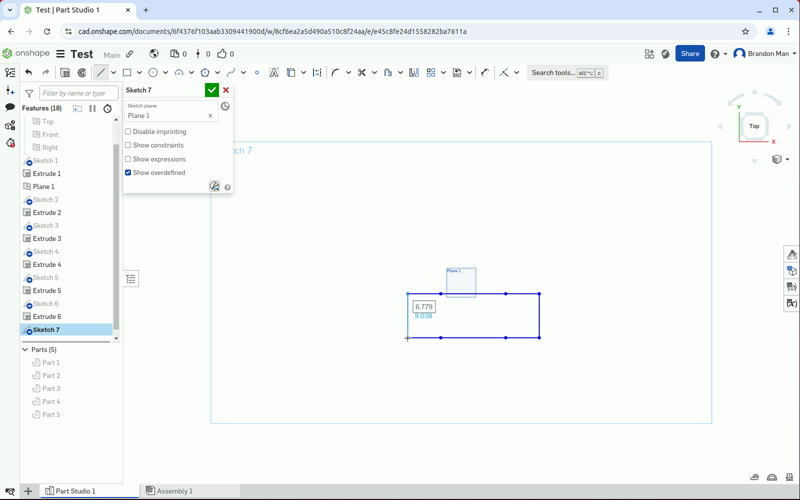
key_up(shift)
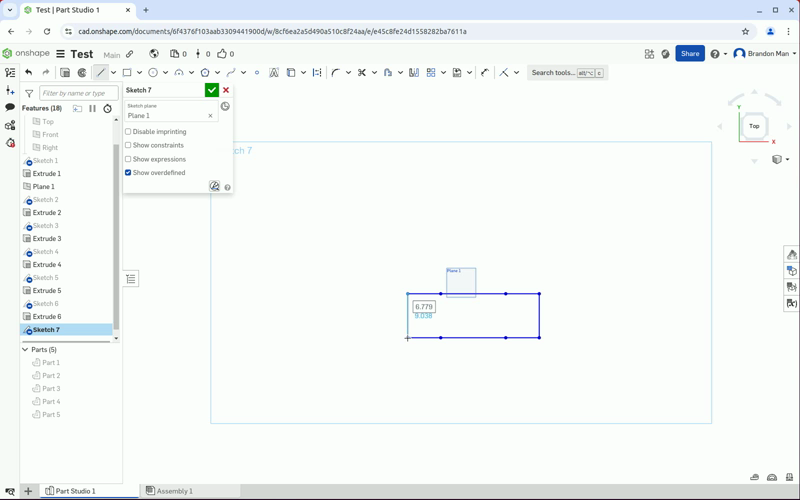
click(407, 337)
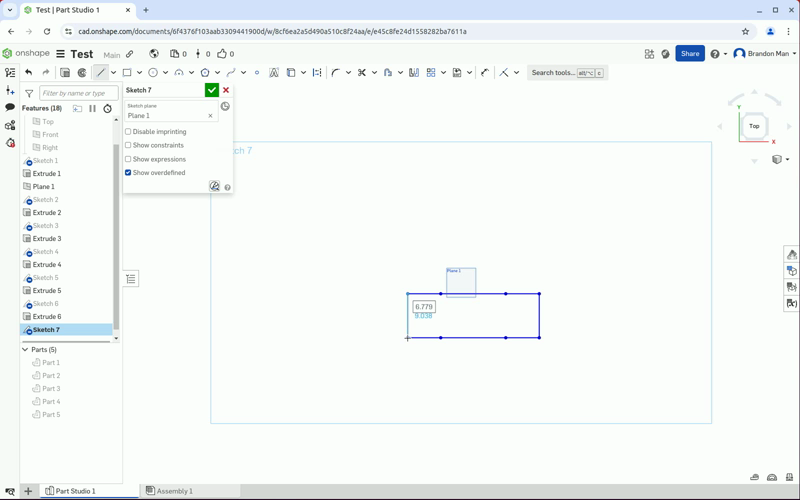
key(esc)
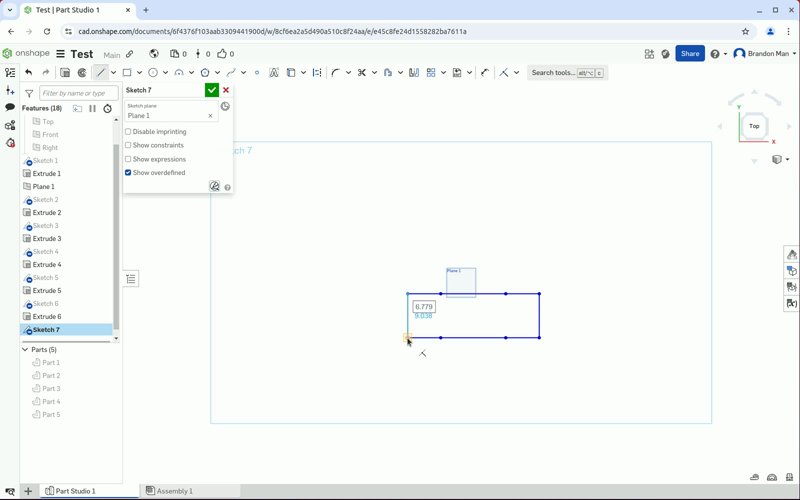
mouse_move(534, 304)
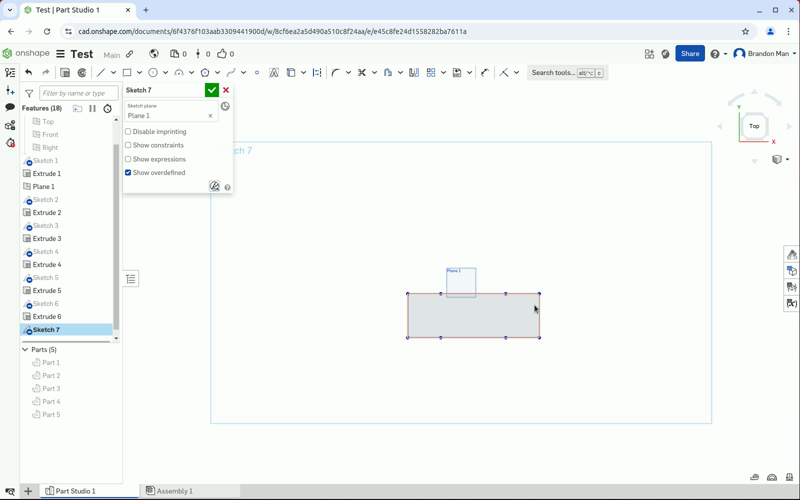
click(534, 304)
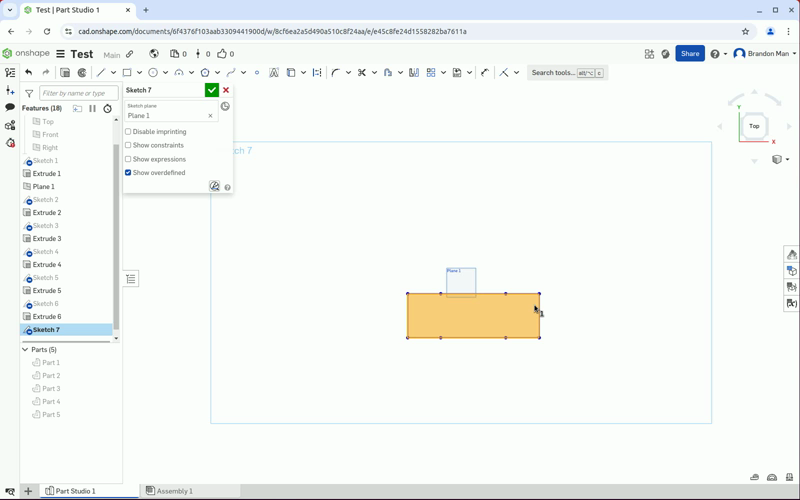
mouse_move(73, 352)
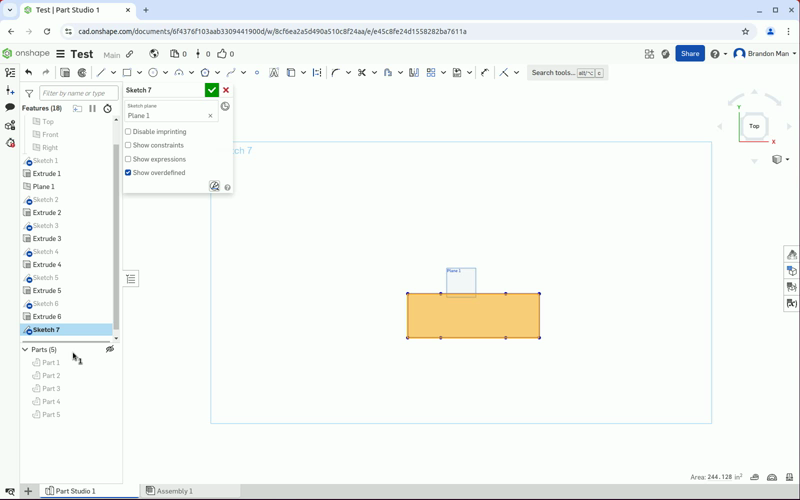
key(shift+y)
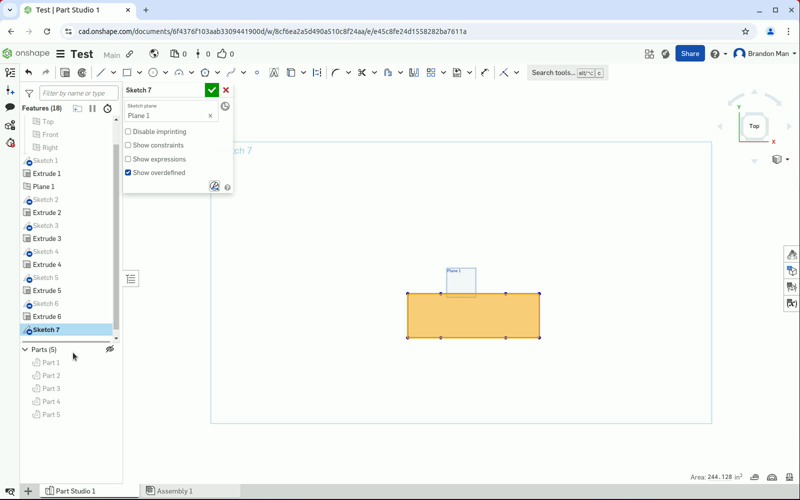
key(shift+e)
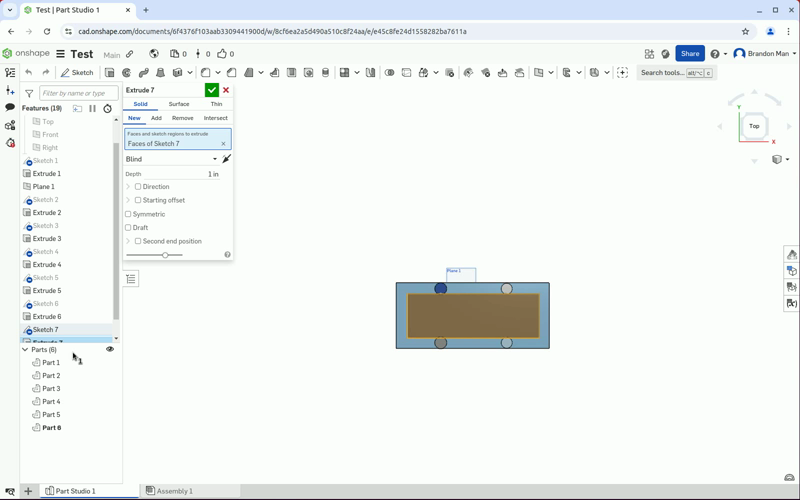
mouse_move(143, 106)
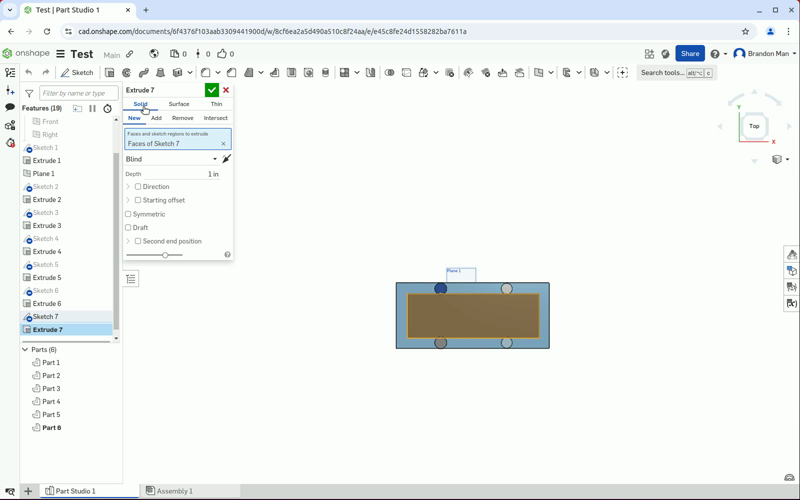
click(143, 106)
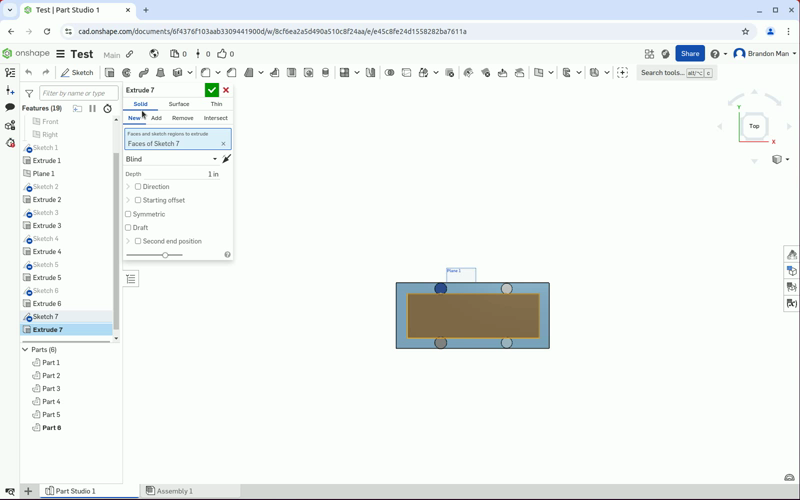
mouse_move(137, 120)
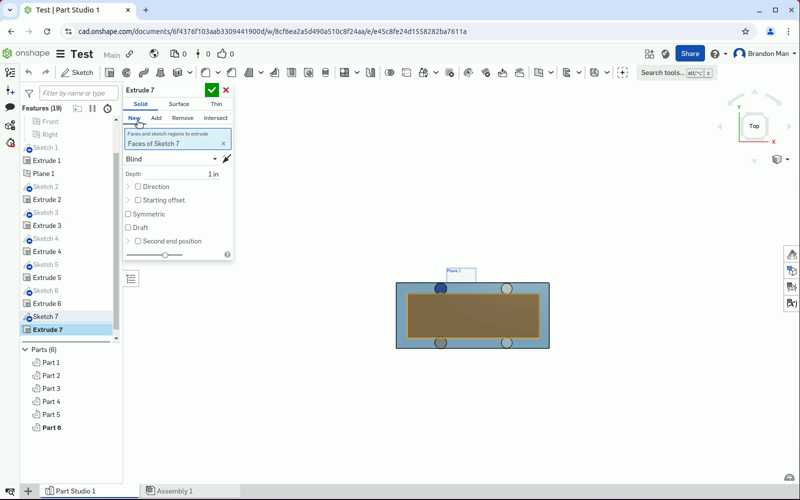
click(137, 120)
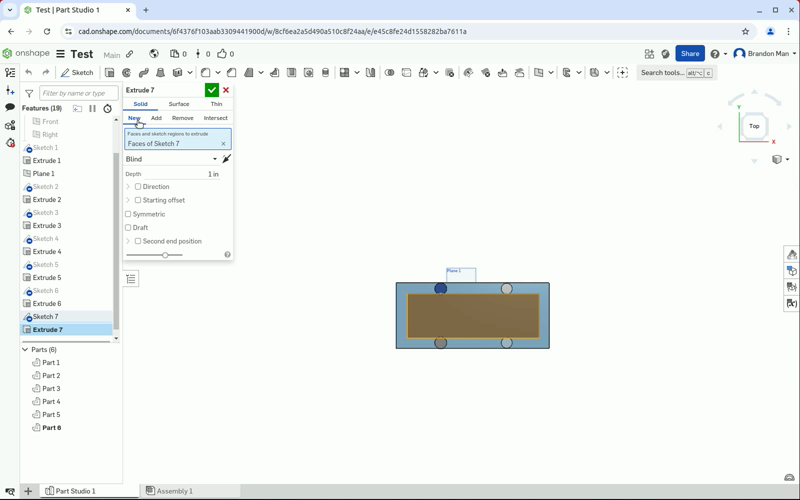
key(tab, 4)
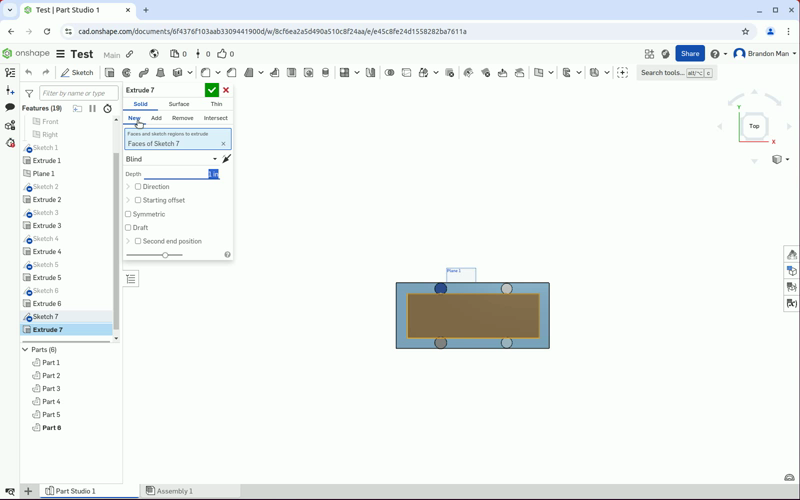
text(13.48)
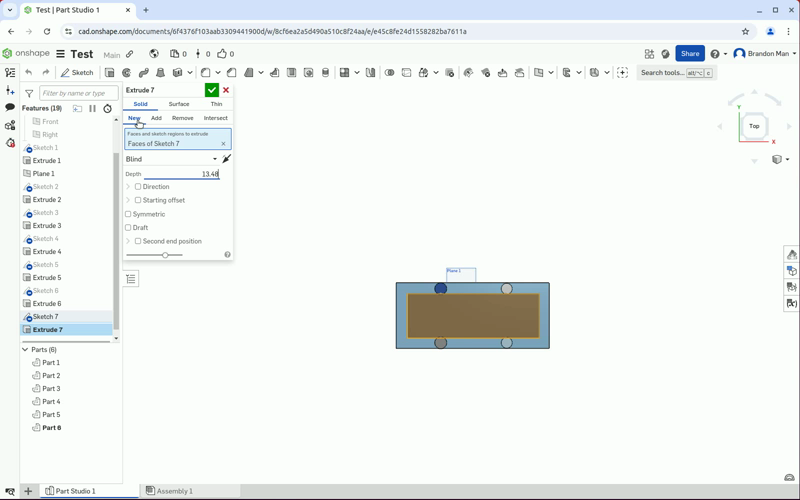
key(enter)
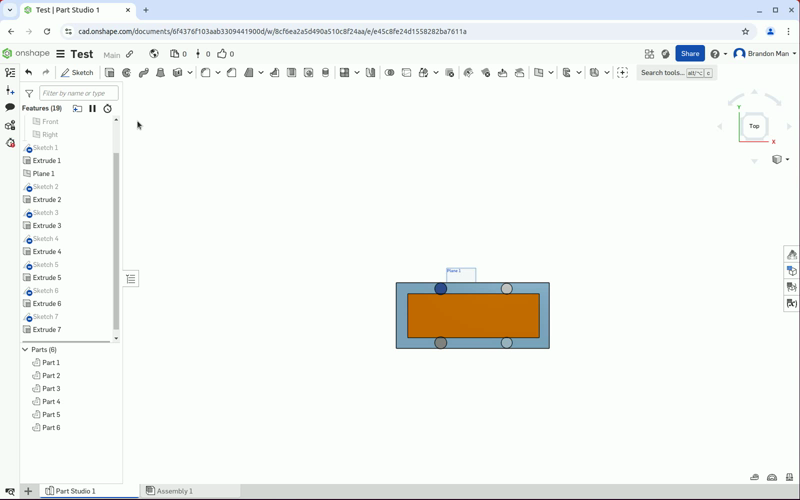
key(shift+h)
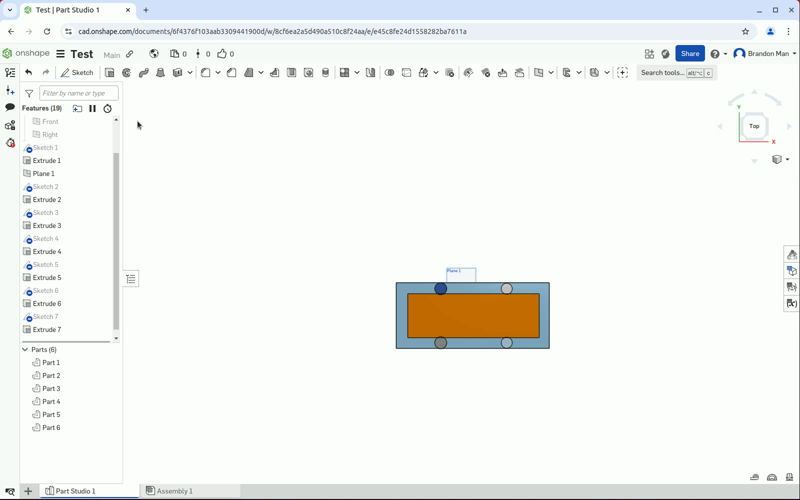
key(shift+h)
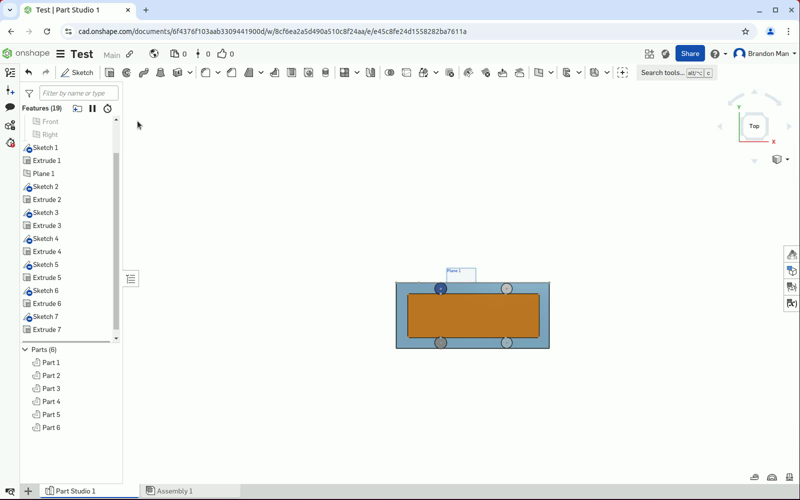
key(shift+7)
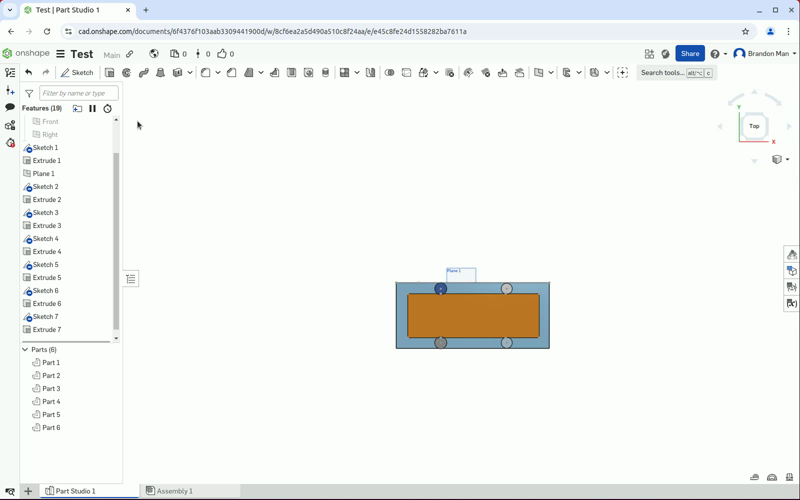
key(up, 3)
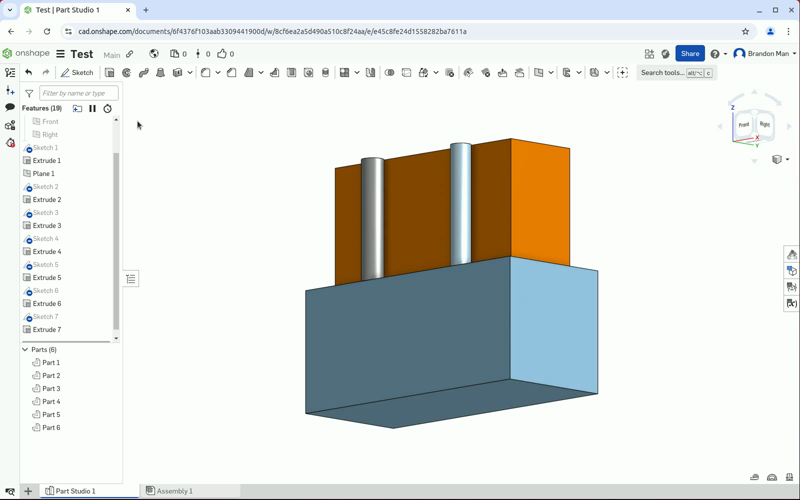
key(left, 3)
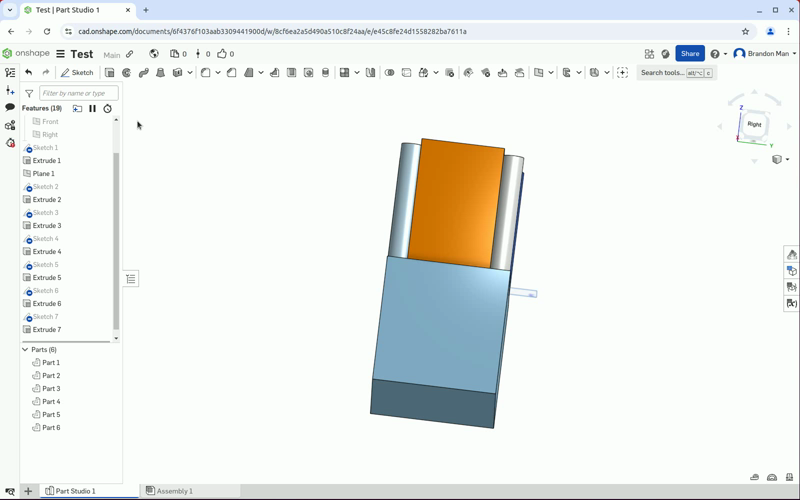
key(right, 3)
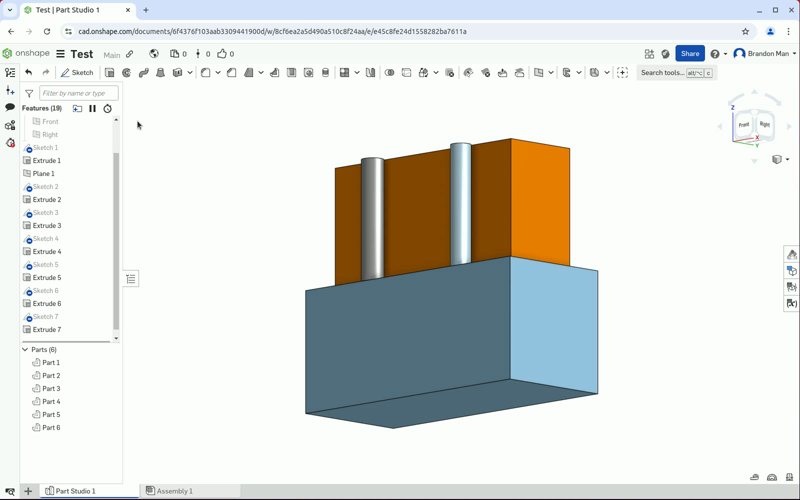
key(down, 3)
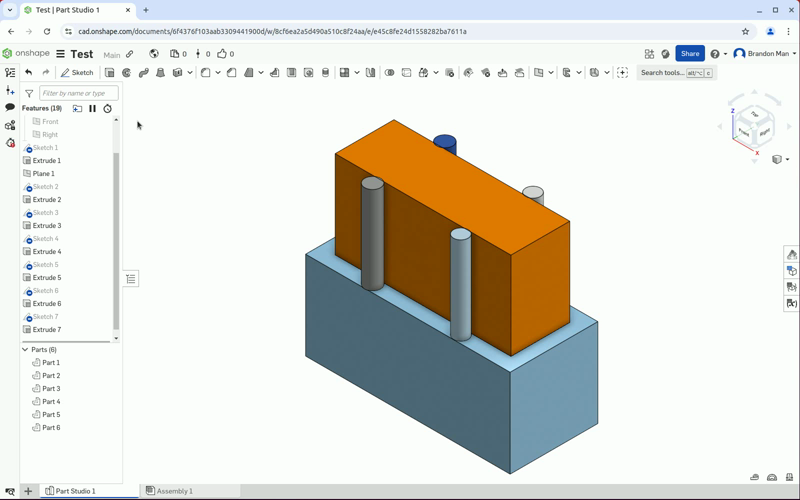
mouse_move(69, 150)
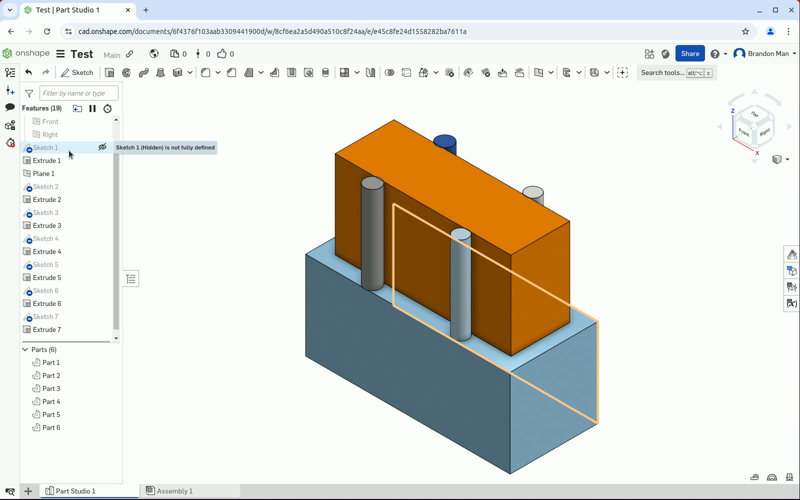
click(69, 150)